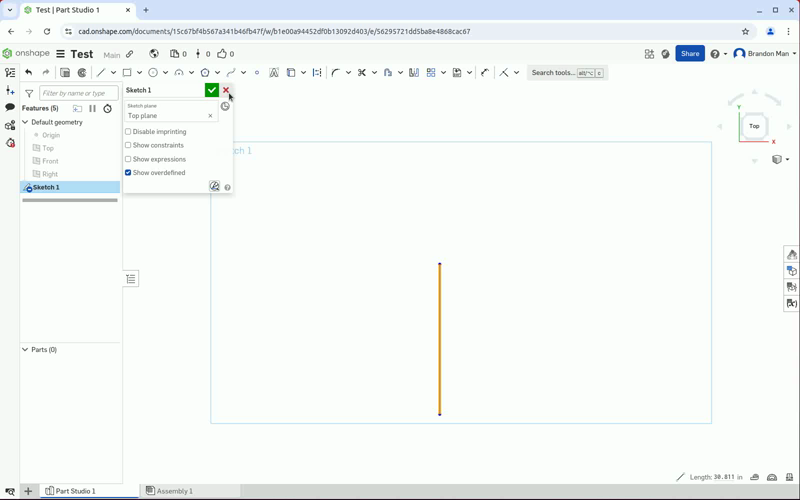
key(shift+h)
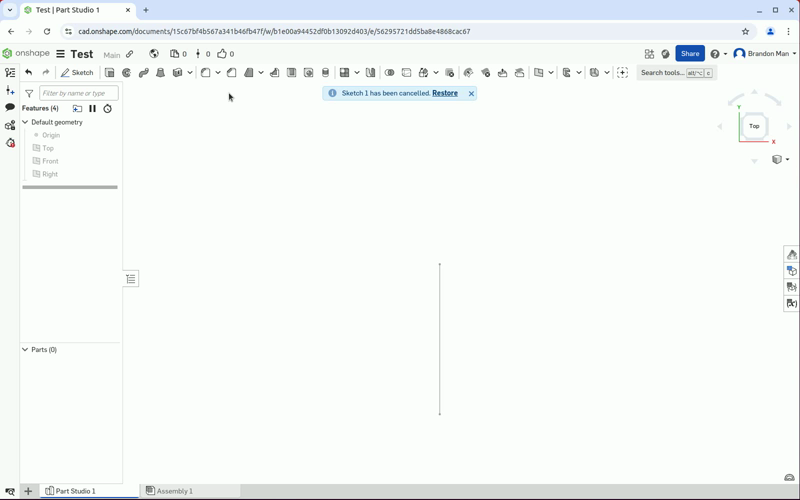
mouse_move(73, 352)
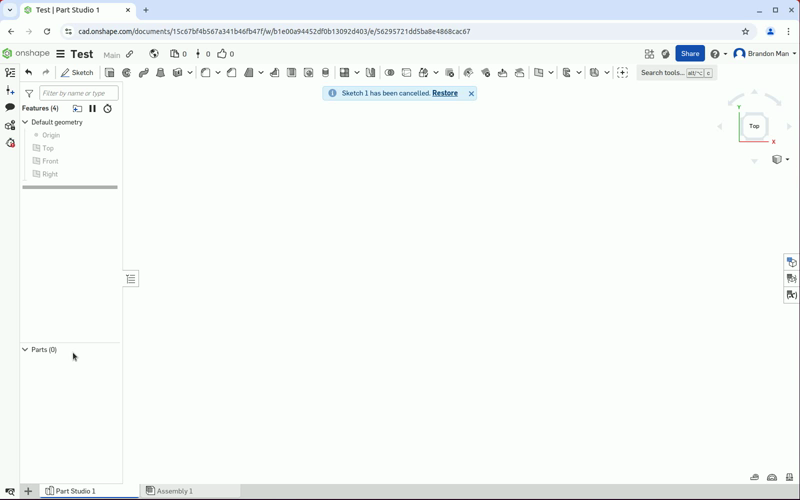
key(y)
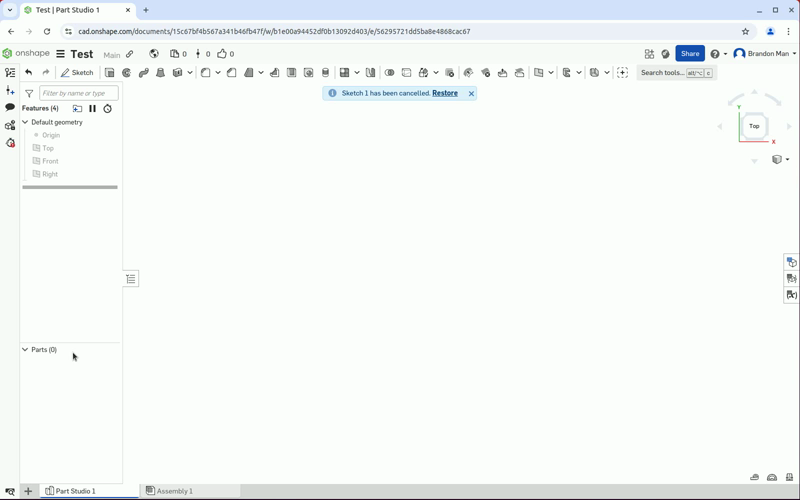
key(shift+p)
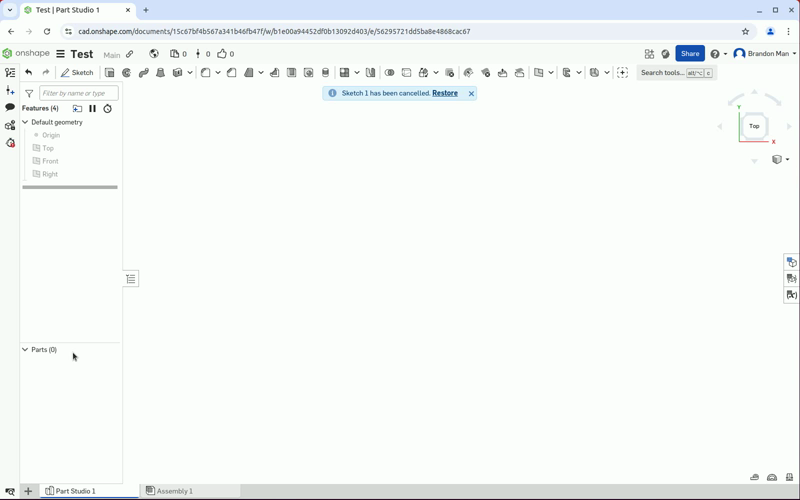
key(space)
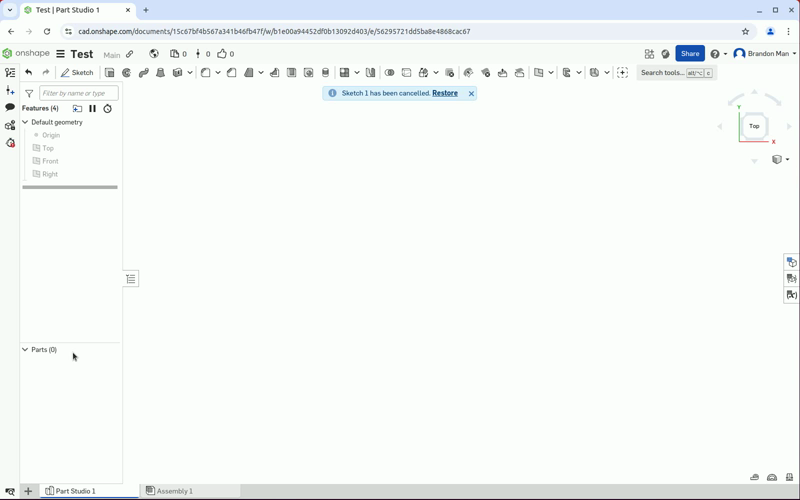
key_down(shift)
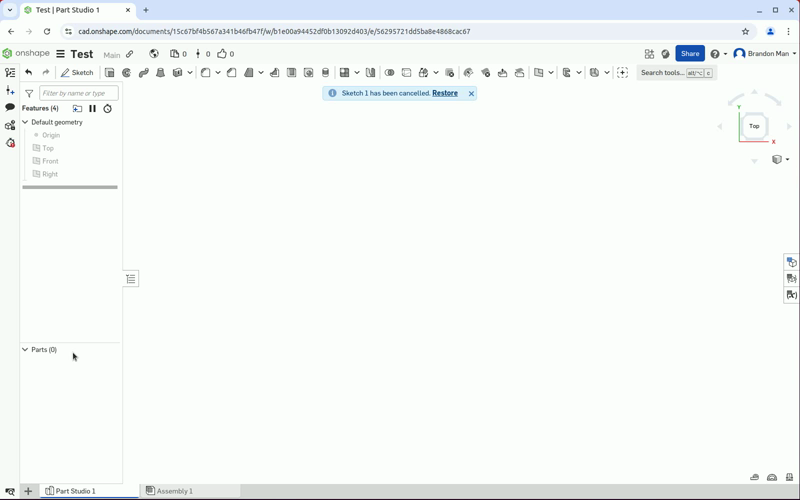
key(up)
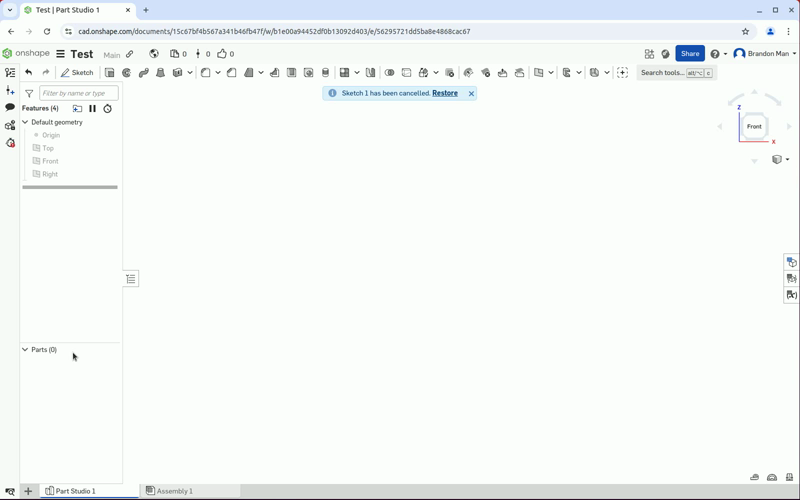
key_up(shift)
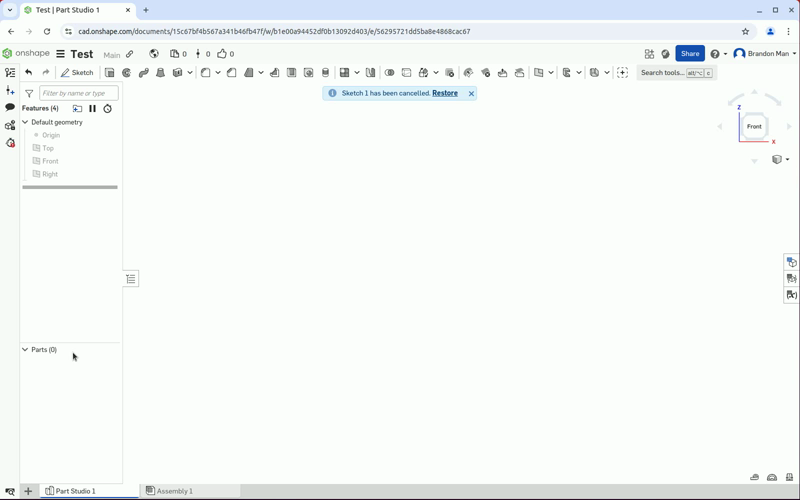
mouse_move(73, 352)
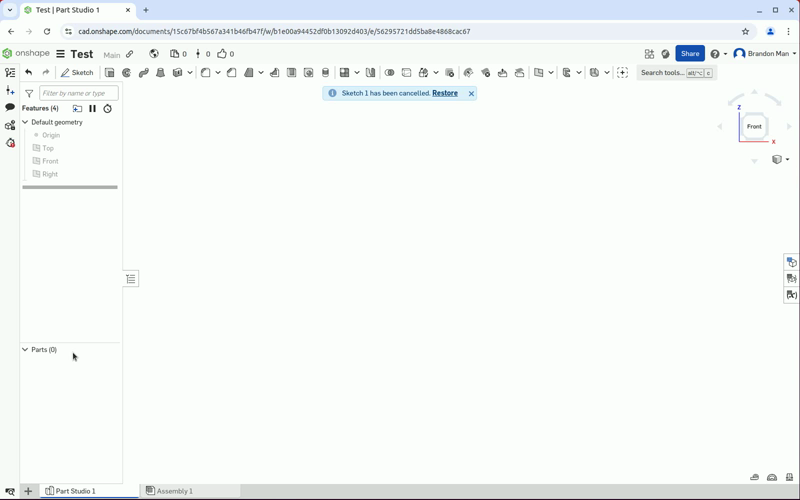
key(shift+y)
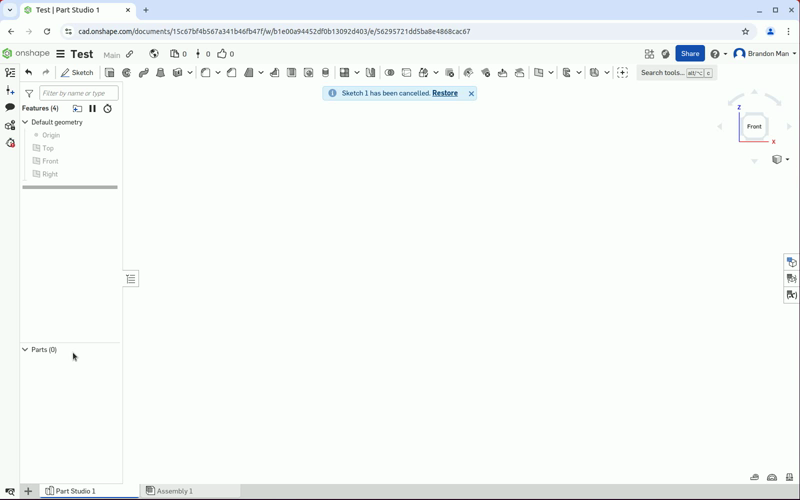
key(shift+s)
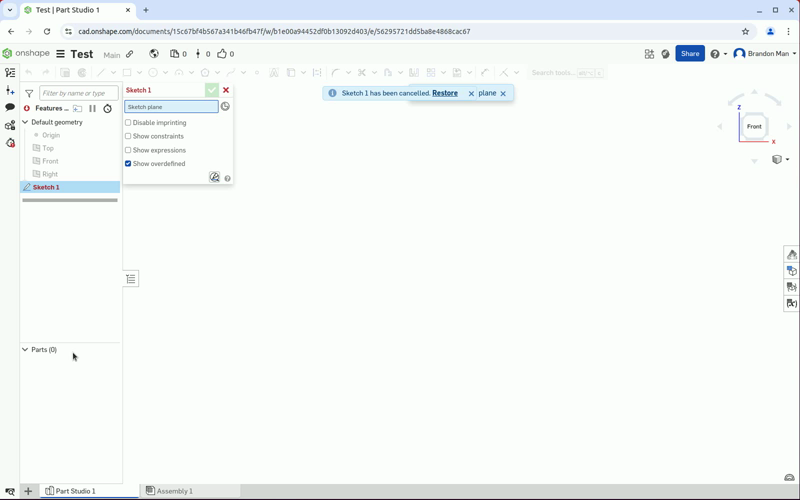
mouse_move(73, 163)
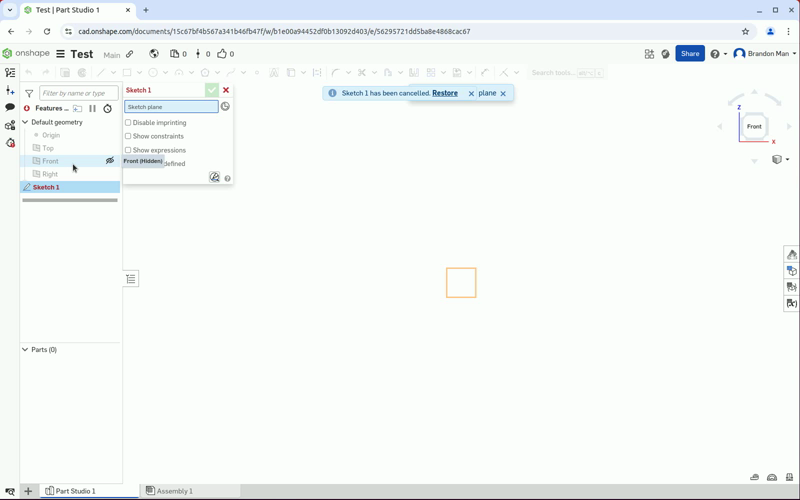
click(73, 163)
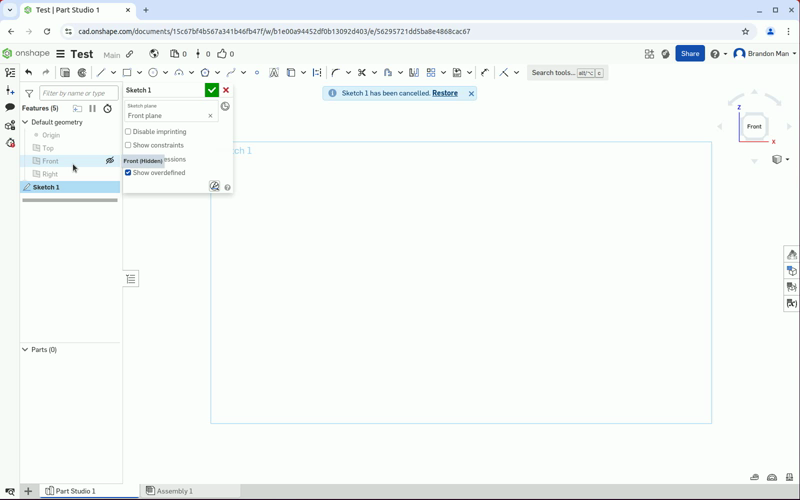
mouse_move(73, 352)
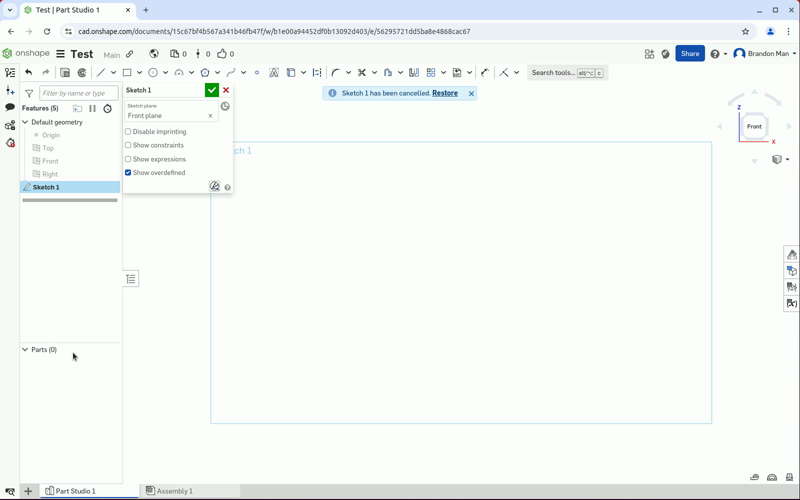
key(y)
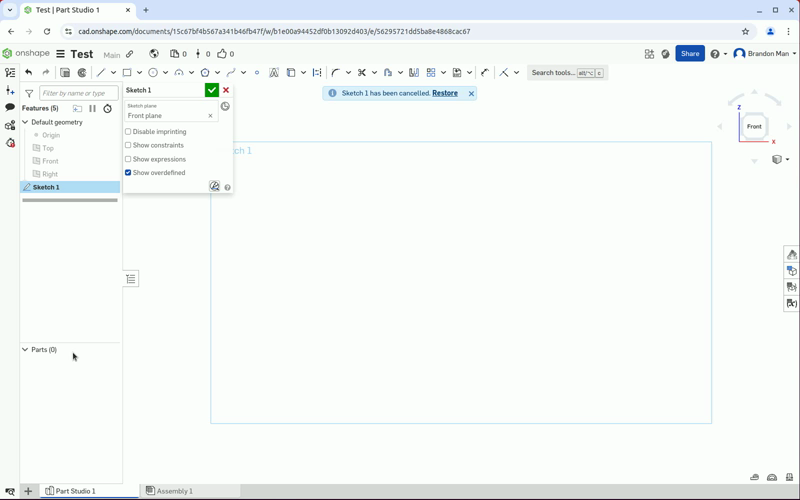
key(l)
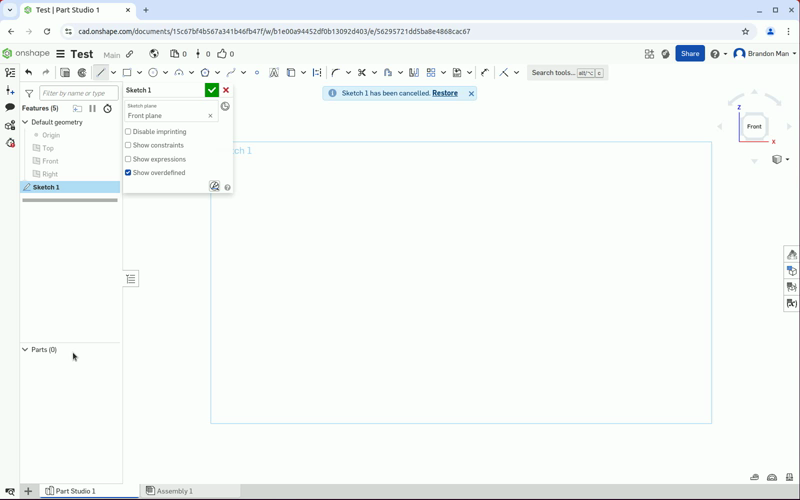
key_down(shift)
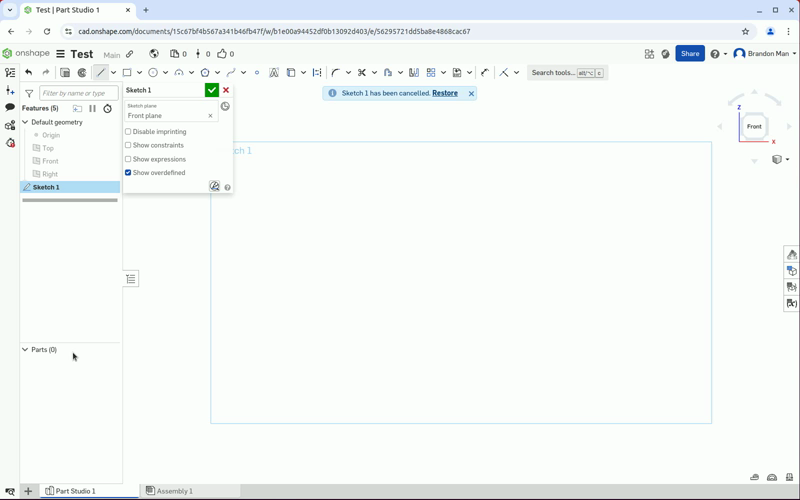
mouse_move(460, 249)
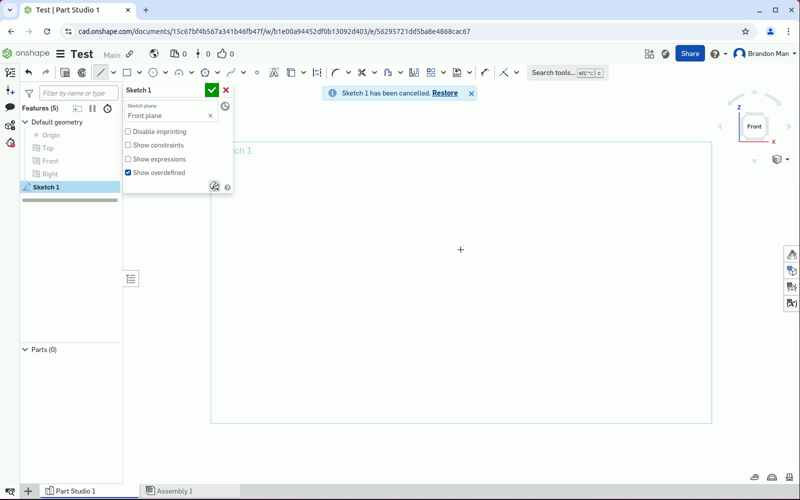
click(460, 249)
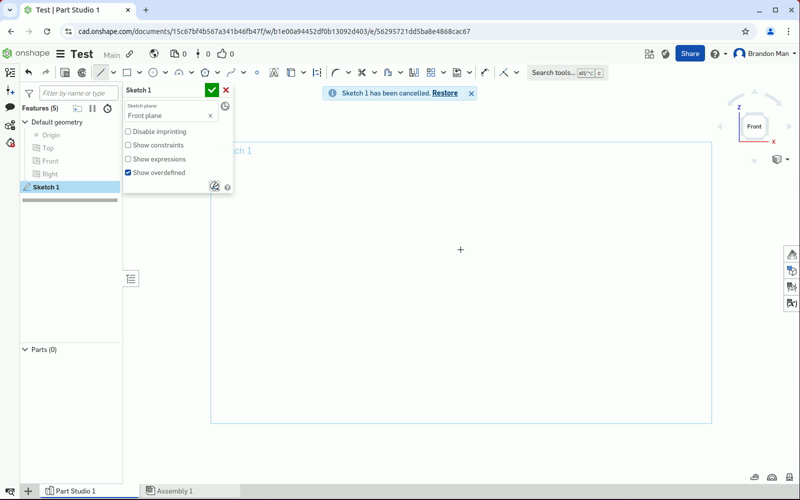
key_up(shift)
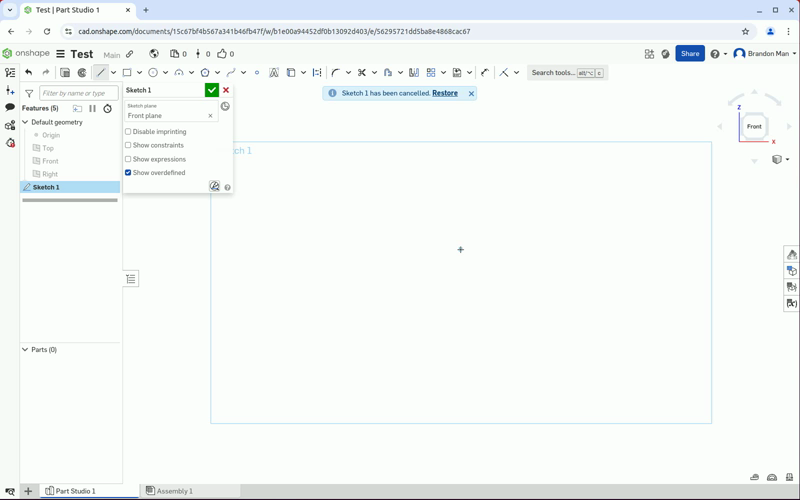
key_down(shift)
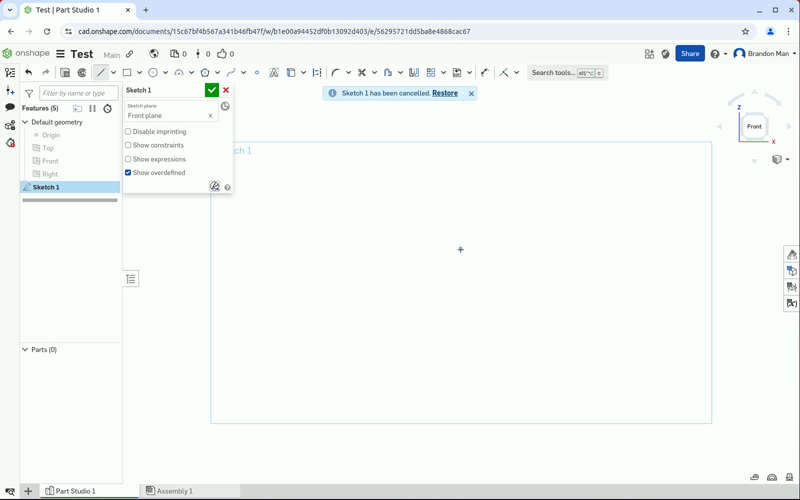
mouse_move(490, 249)
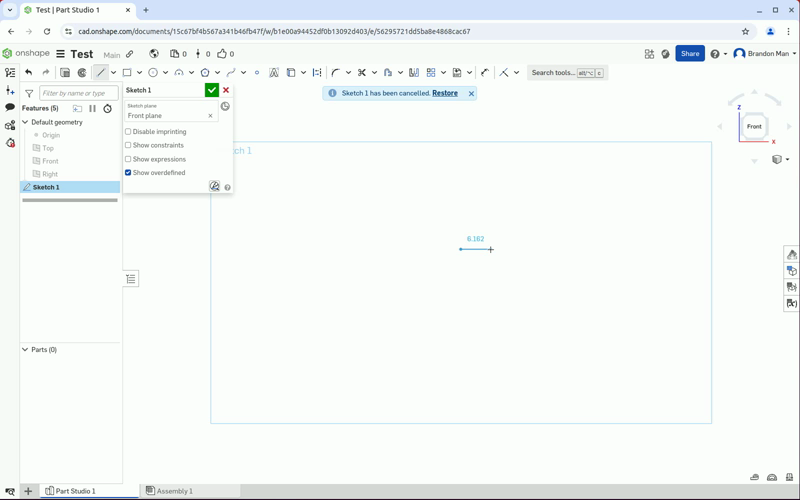
mouse_move(466, 249)
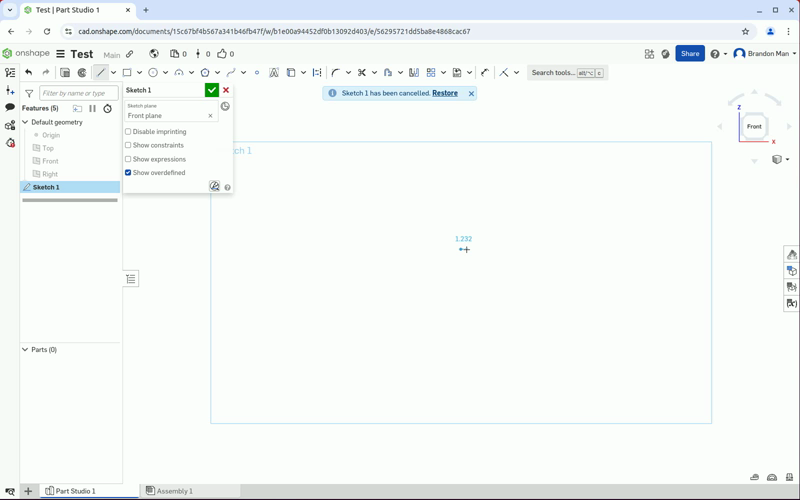
scroll(6)
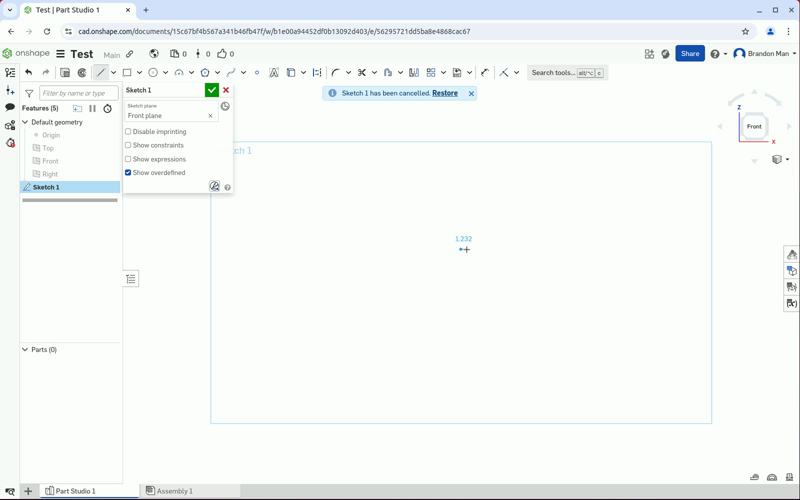
scroll(6)
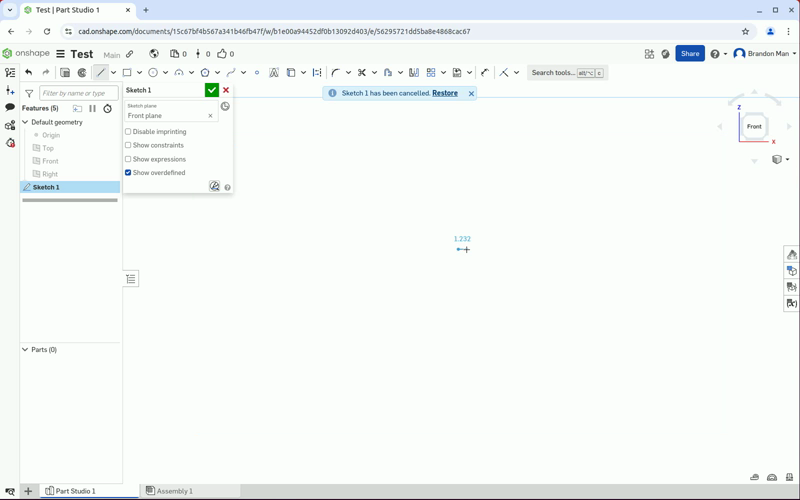
scroll(6)
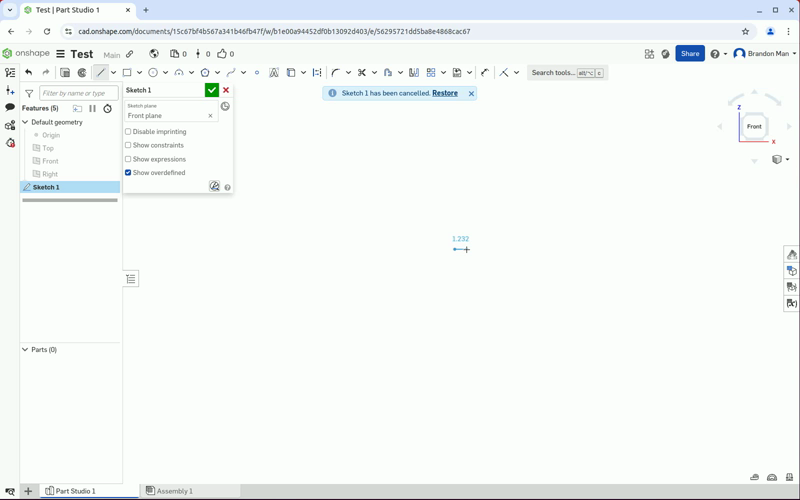
scroll(6)
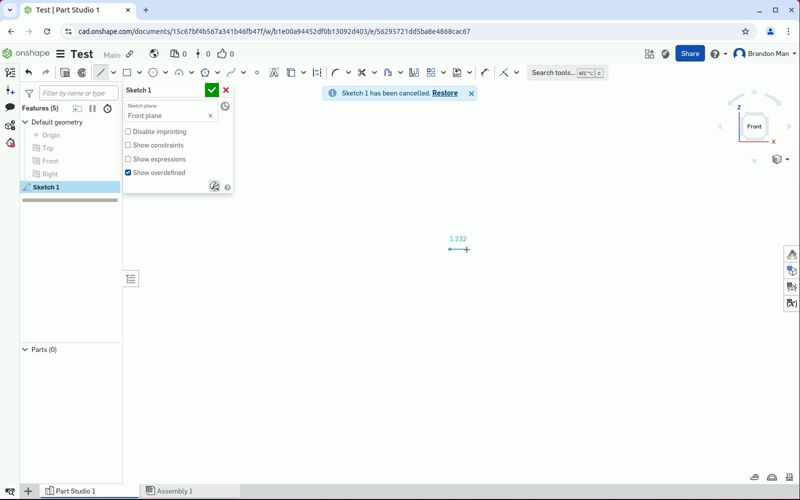
scroll(6)
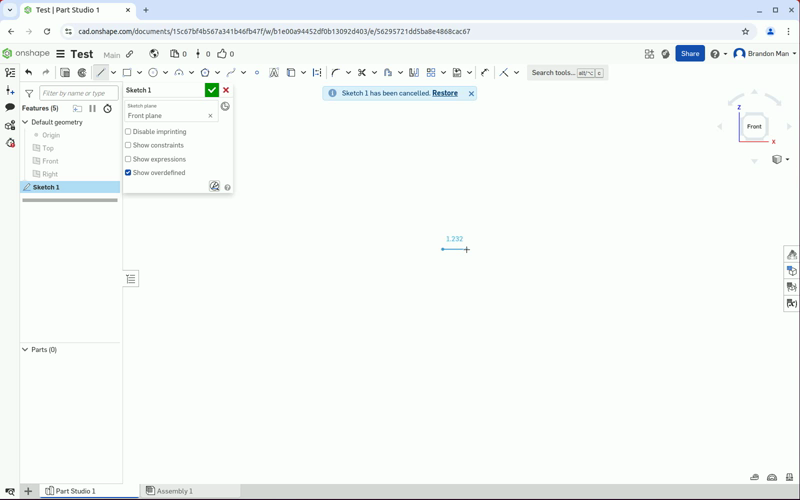
scroll(6)
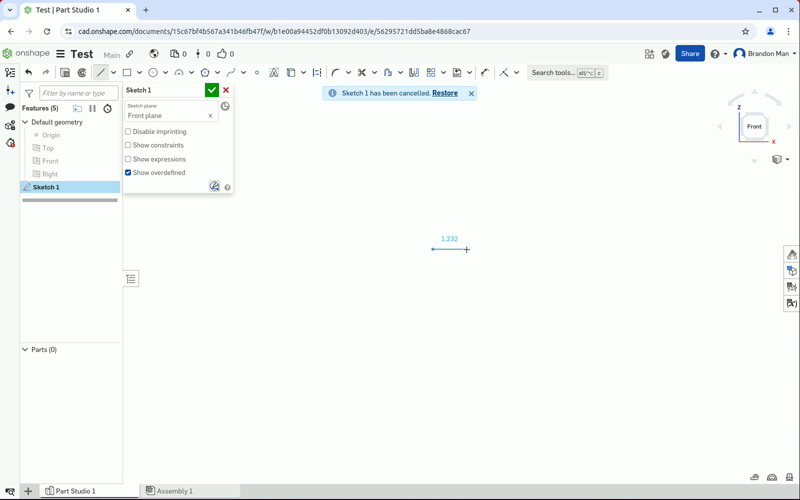
scroll(6)
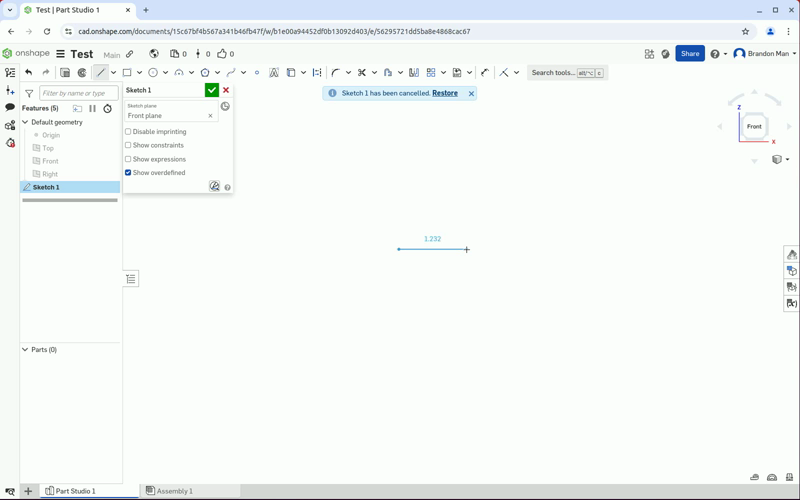
click(466, 249)
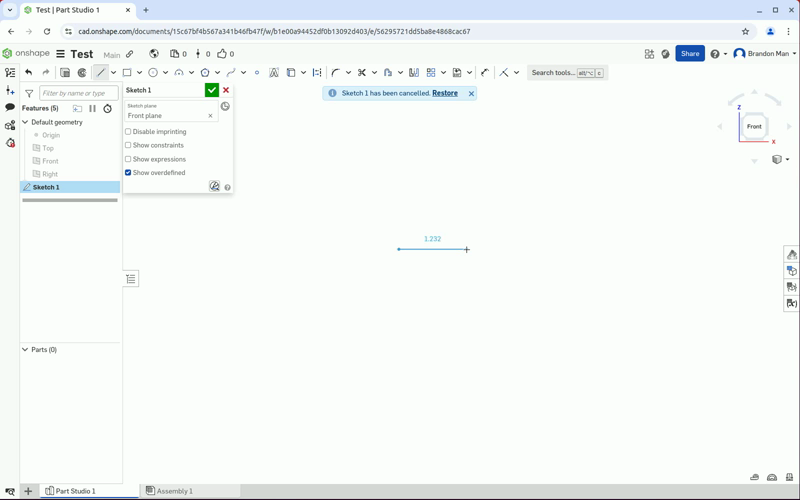
scroll(-6)
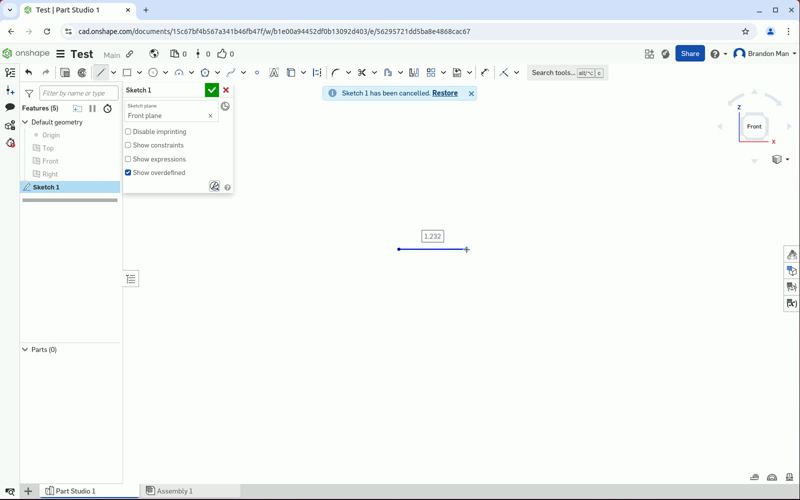
scroll(-6)
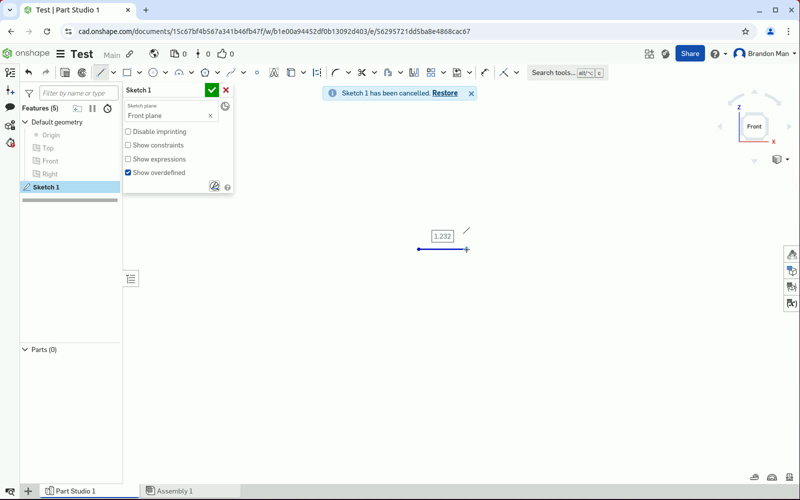
scroll(-6)
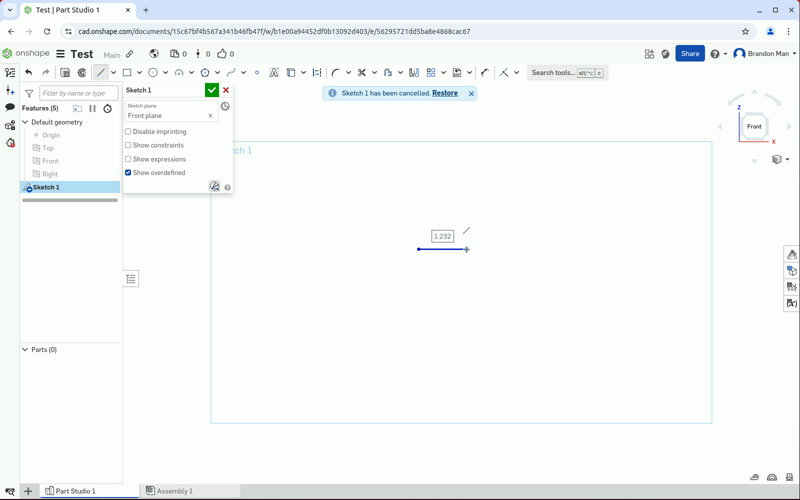
scroll(-6)
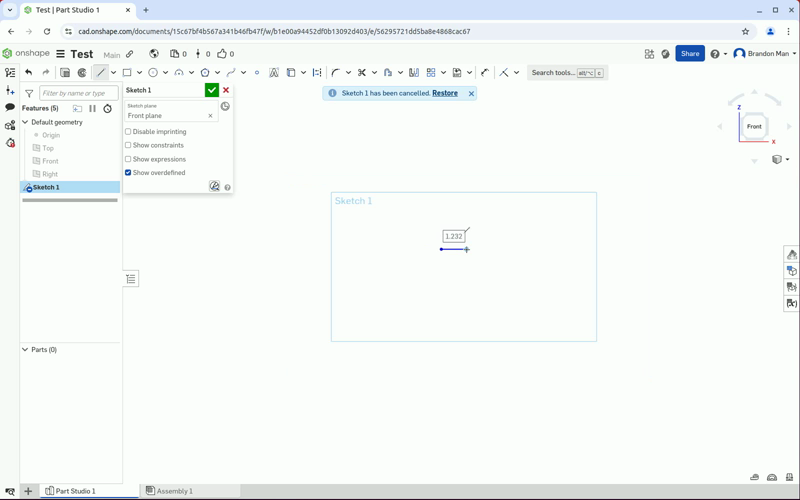
scroll(-6)
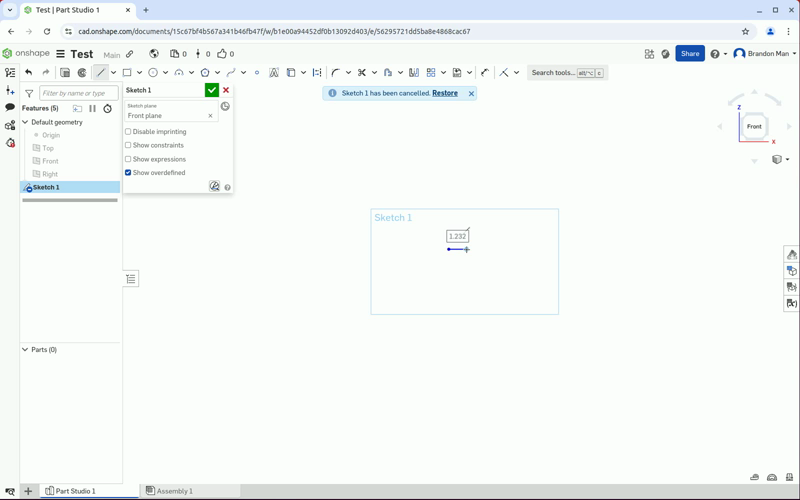
scroll(-6)
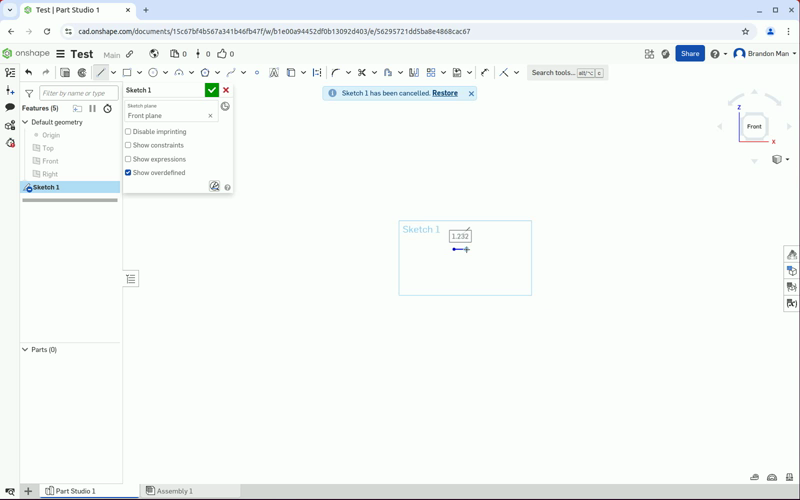
scroll(-6)
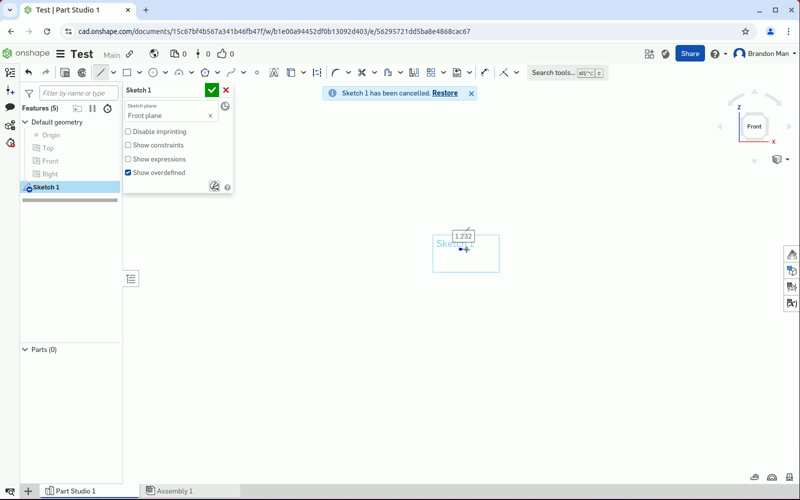
key_up(shift)
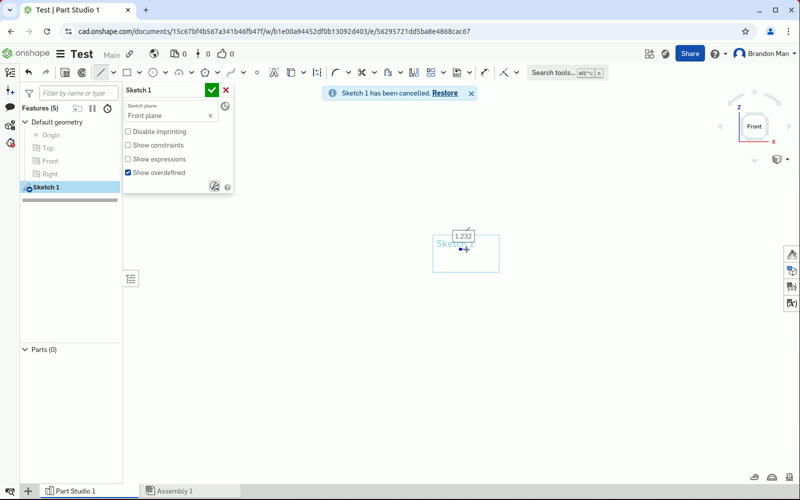
key_down(shift)
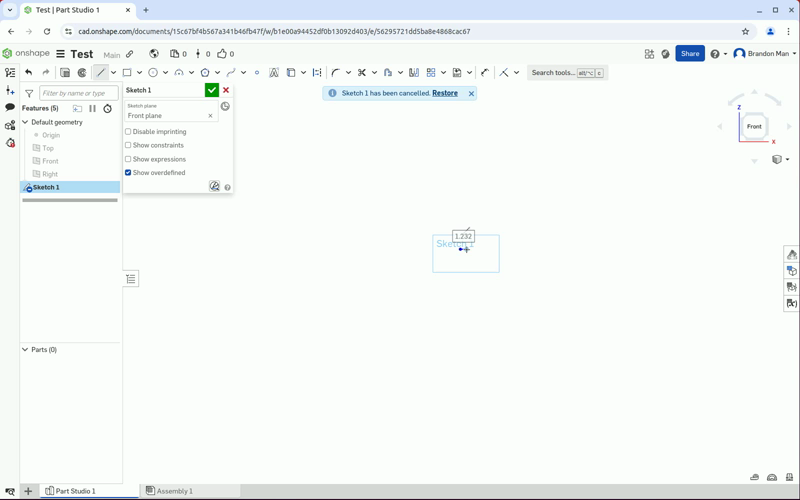
mouse_move(496, 249)
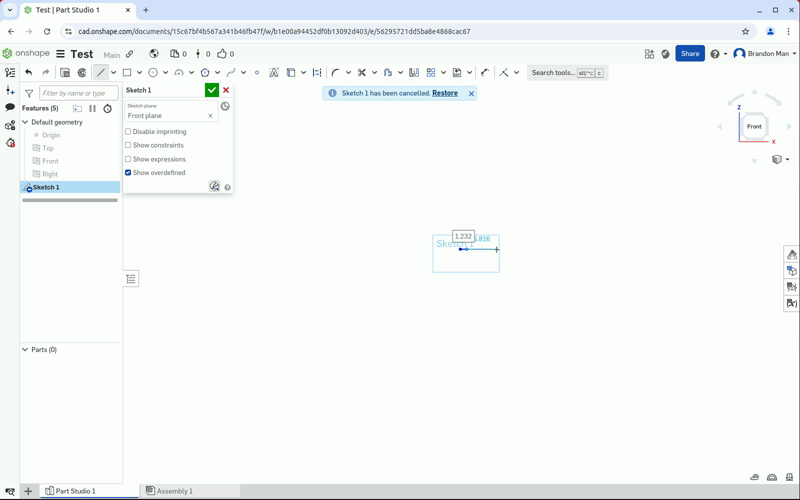
mouse_move(476, 249)
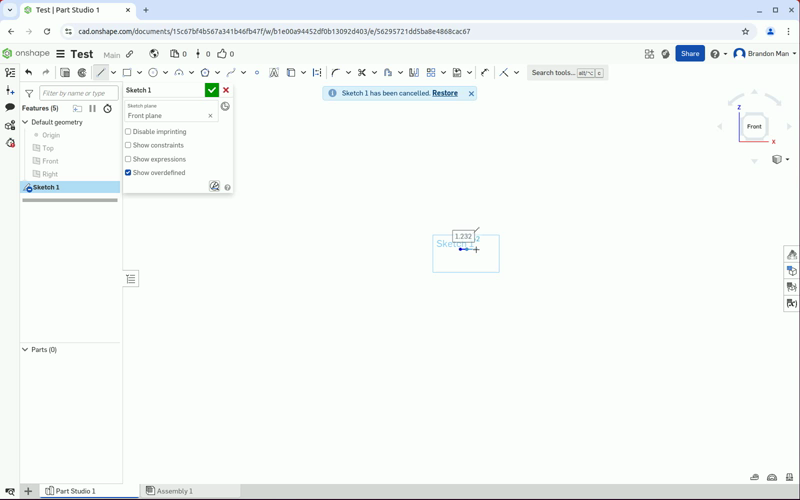
click(476, 249)
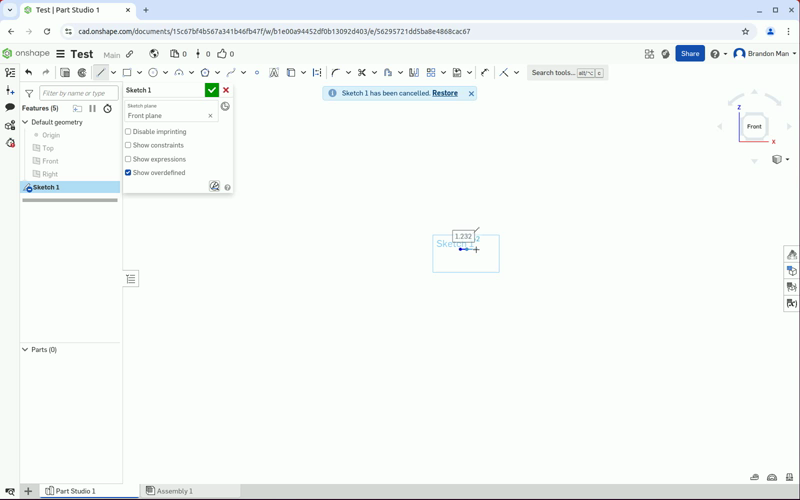
key_up(shift)
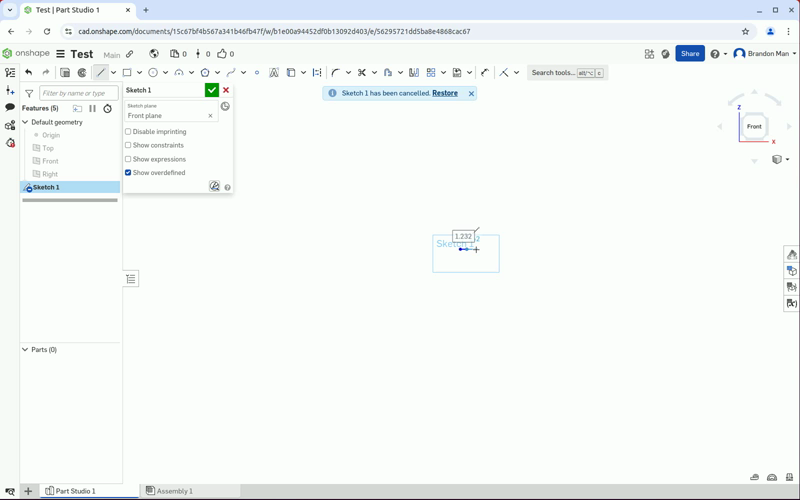
key_down(shift)
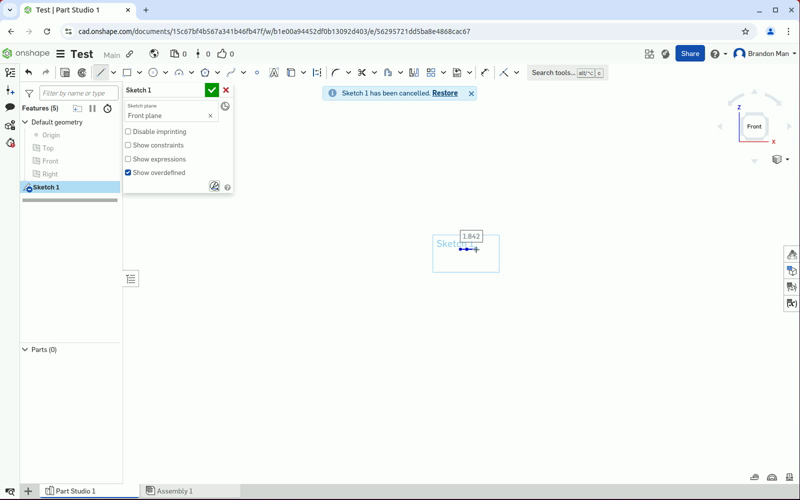
mouse_move(506, 249)
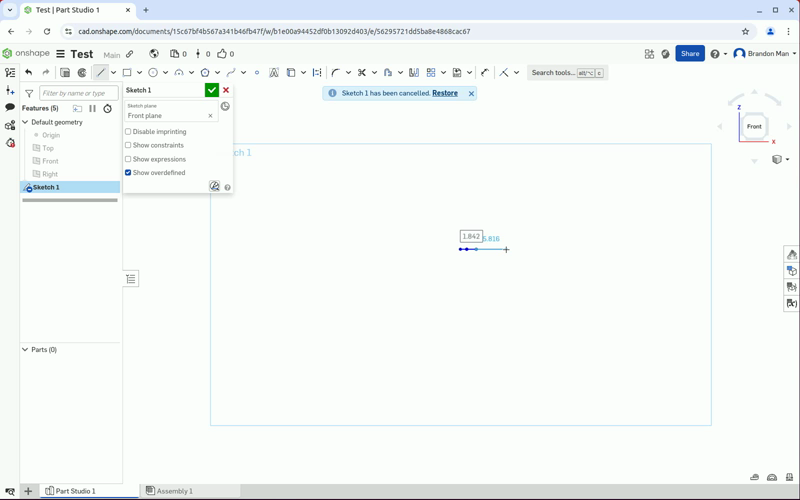
mouse_move(501, 249)
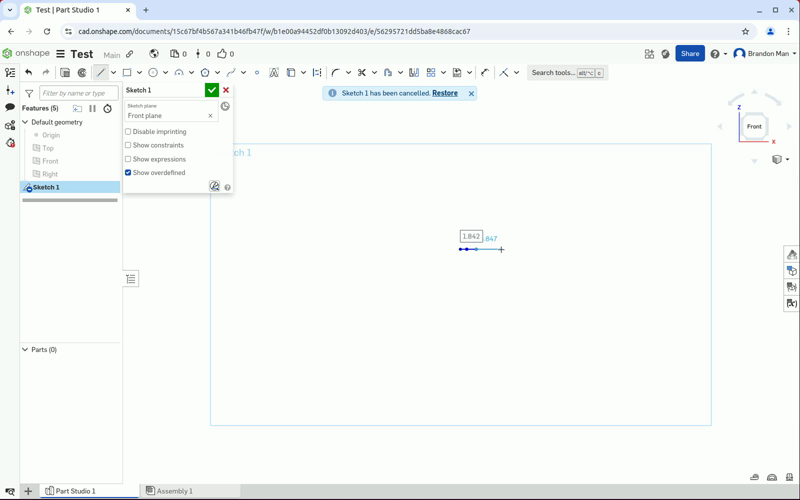
click(501, 249)
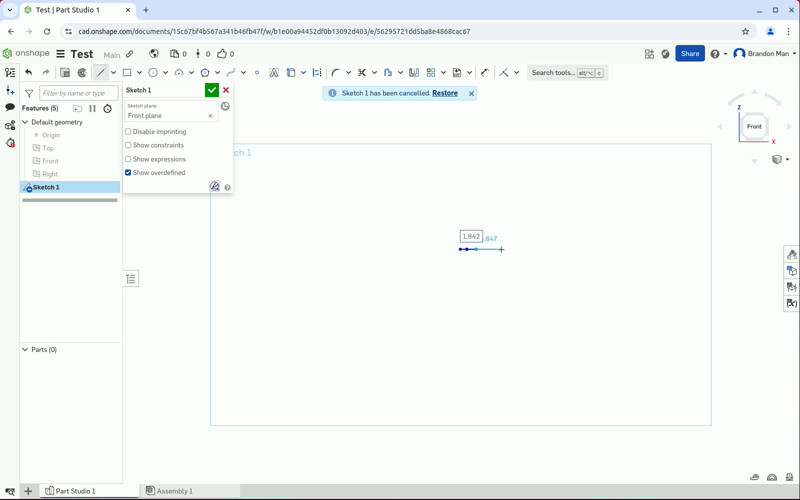
key_up(shift)
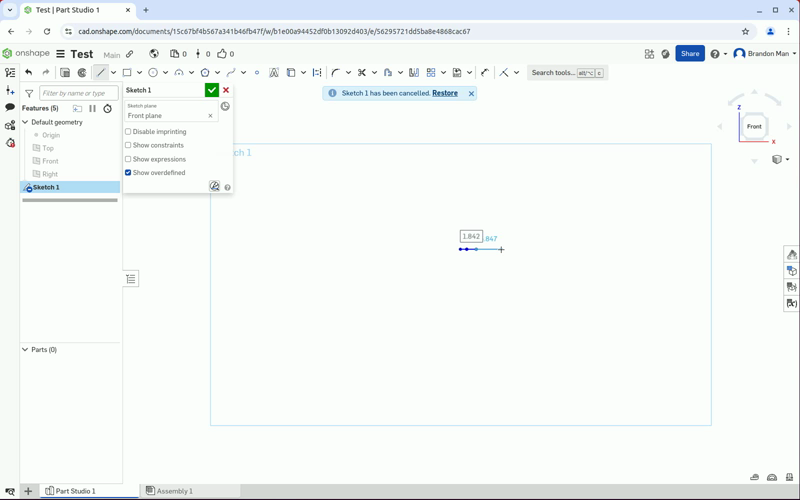
key_down(shift)
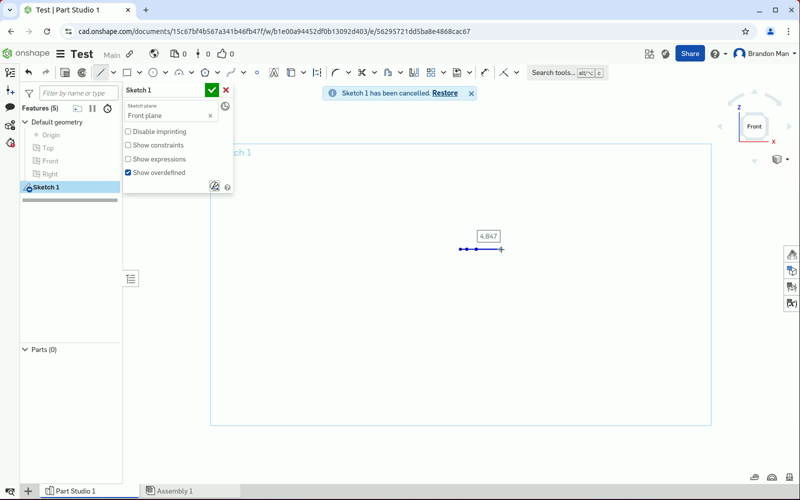
mouse_move(531, 249)
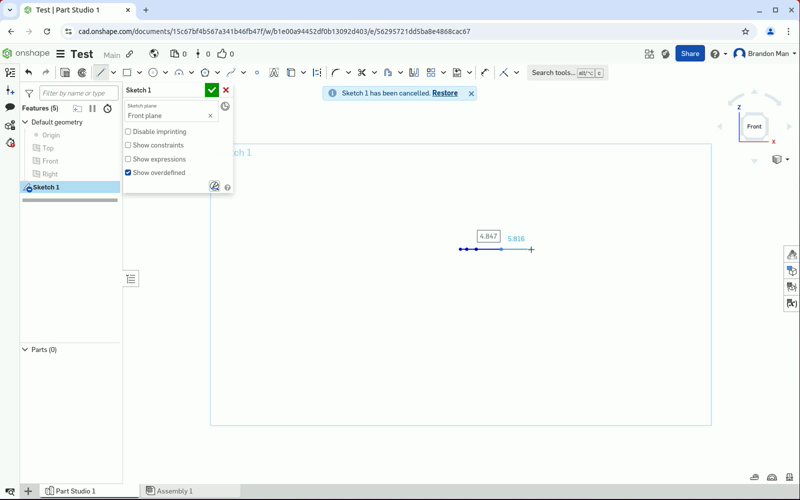
mouse_move(510, 249)
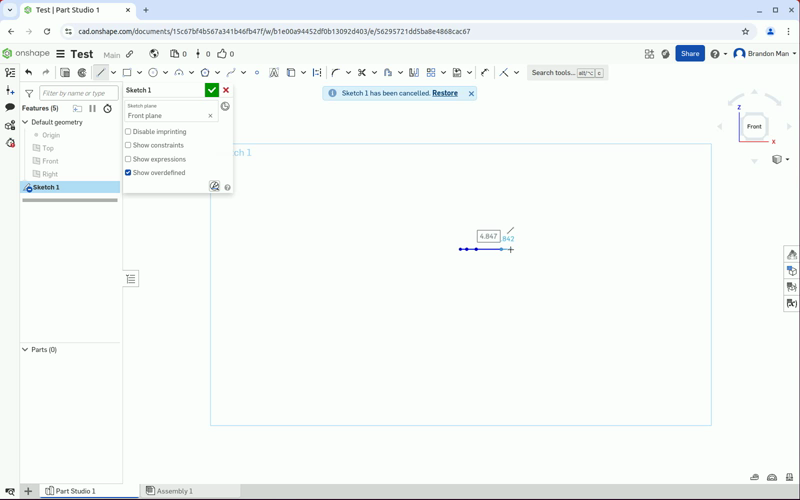
click(510, 249)
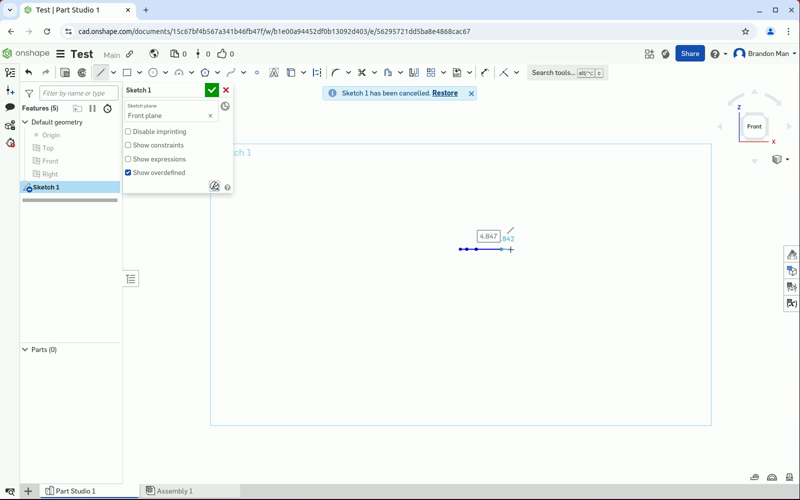
key_up(shift)
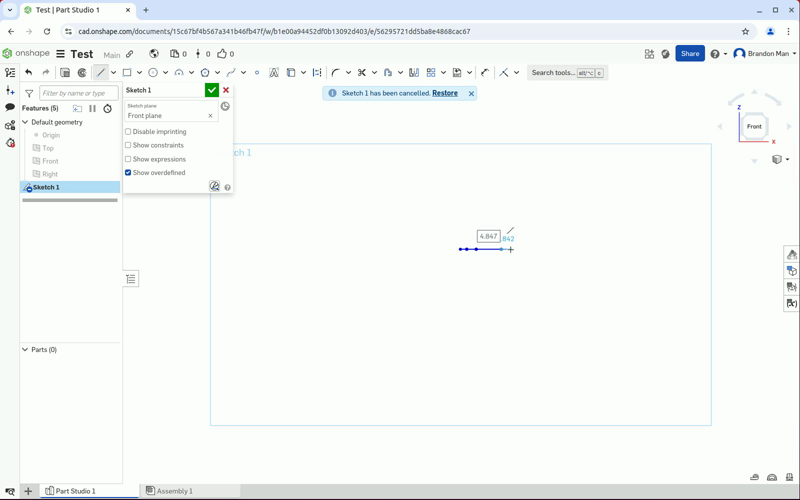
key_down(shift)
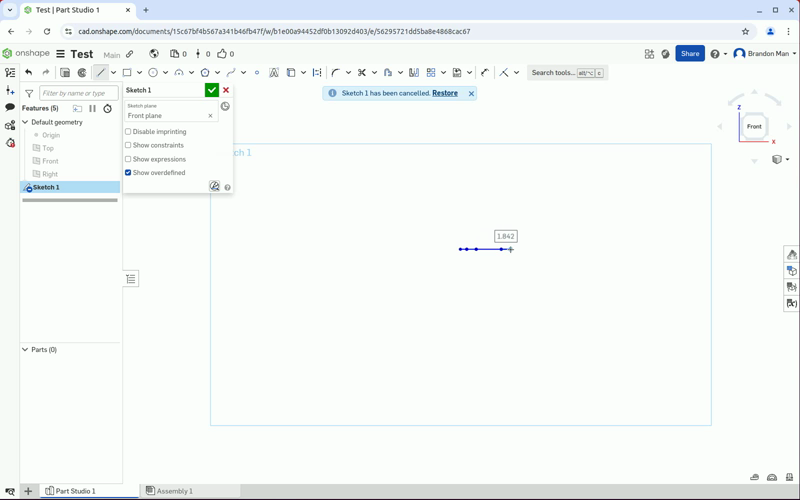
mouse_move(540, 249)
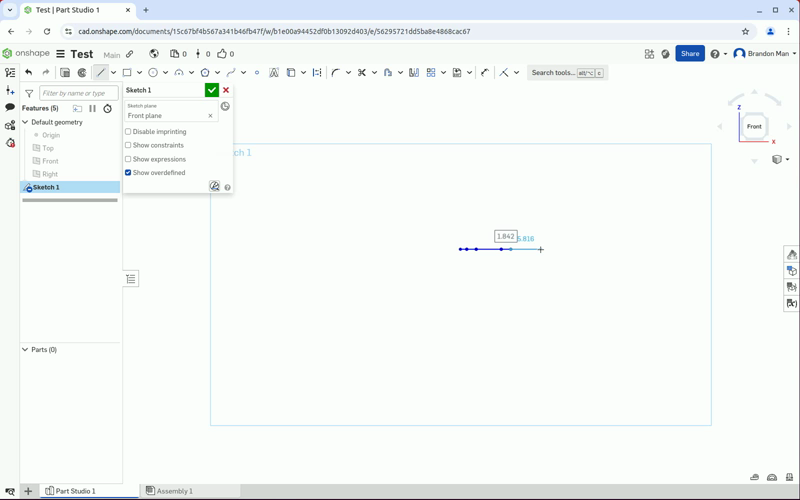
mouse_move(516, 249)
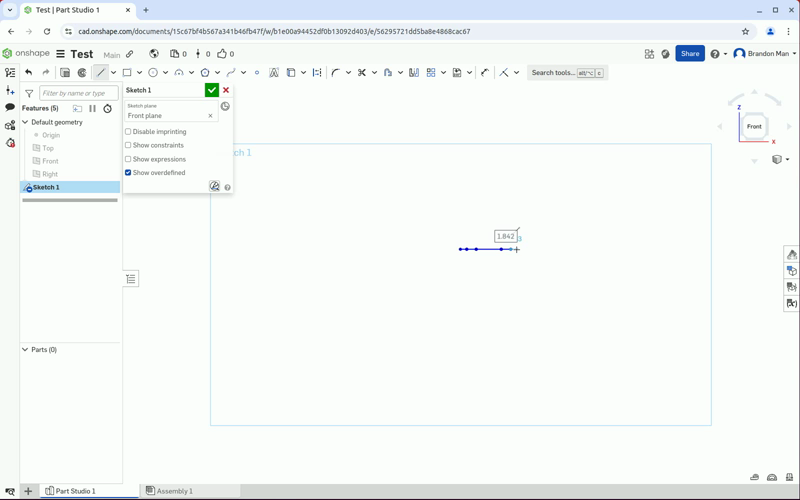
scroll(6)
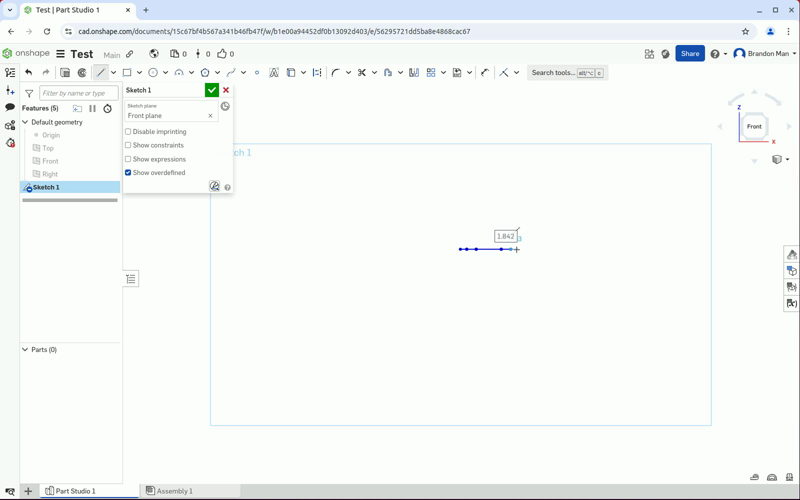
scroll(6)
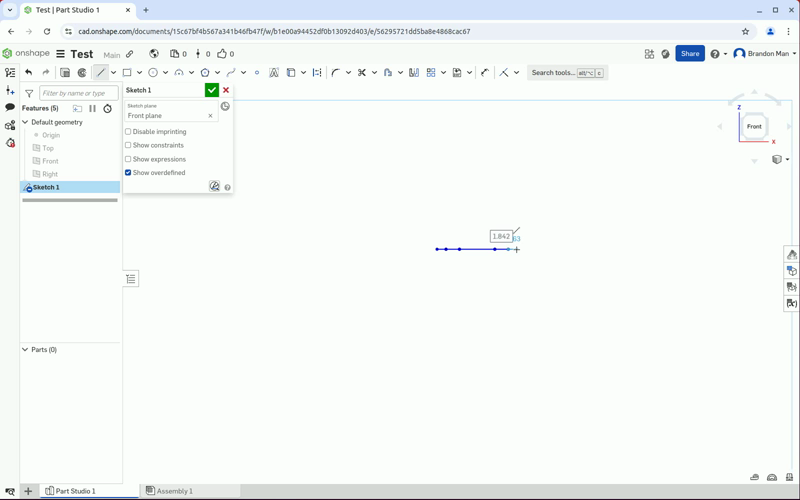
scroll(6)
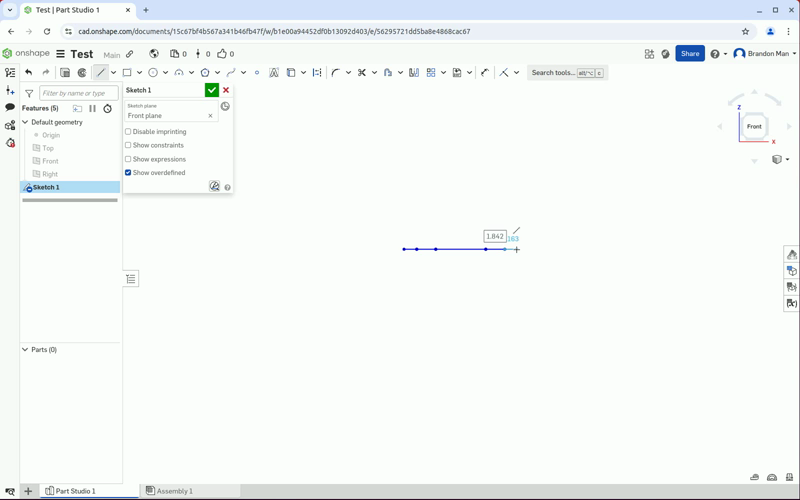
scroll(6)
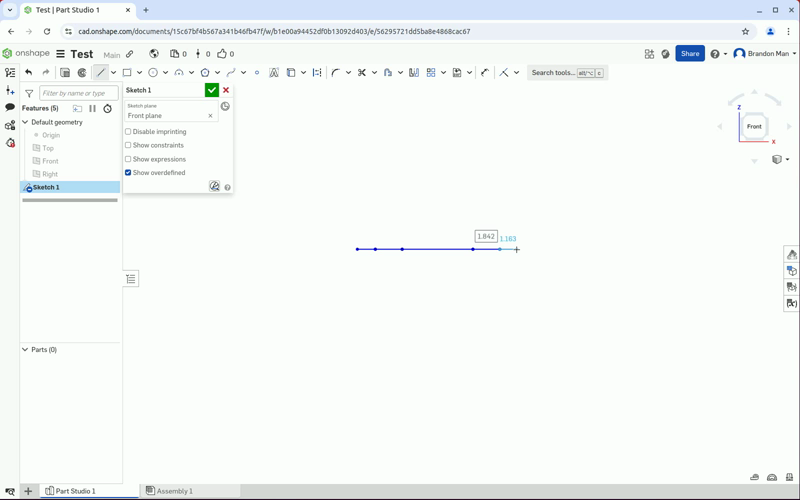
scroll(6)
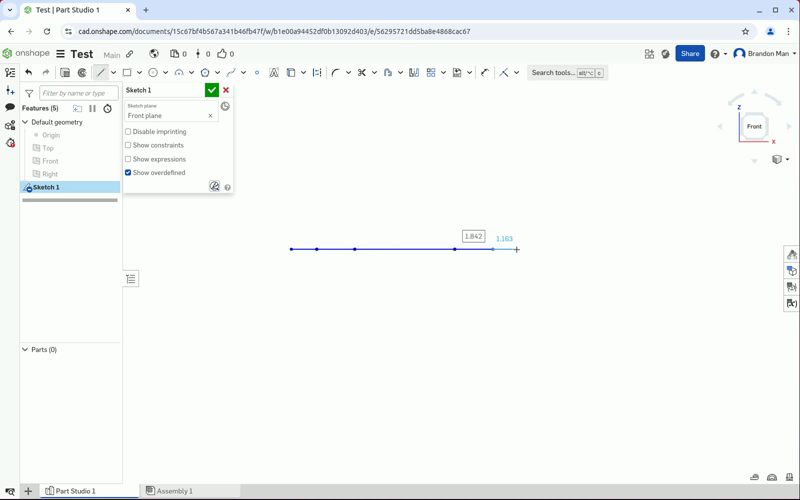
scroll(6)
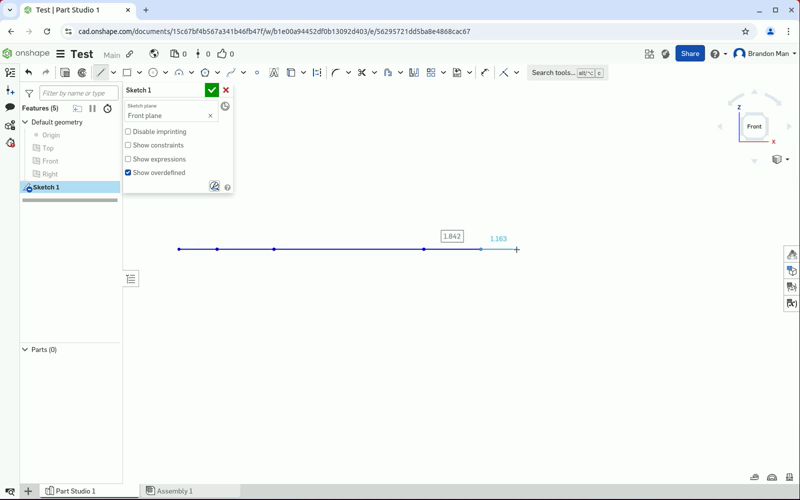
scroll(6)
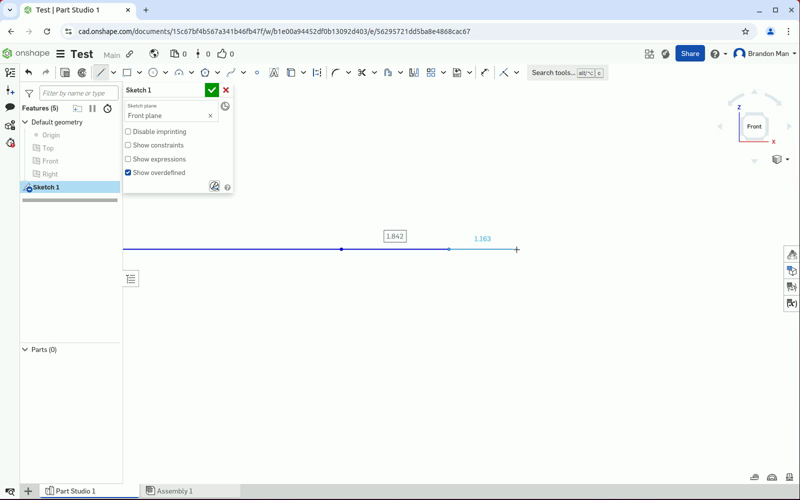
click(516, 249)
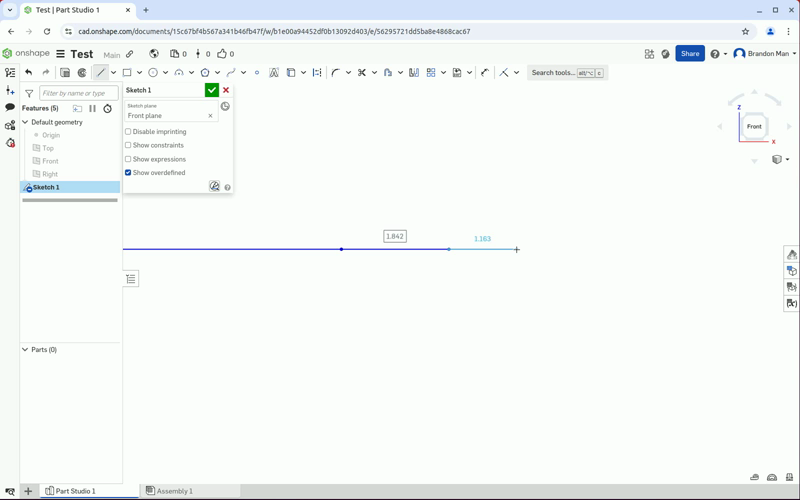
scroll(-6)
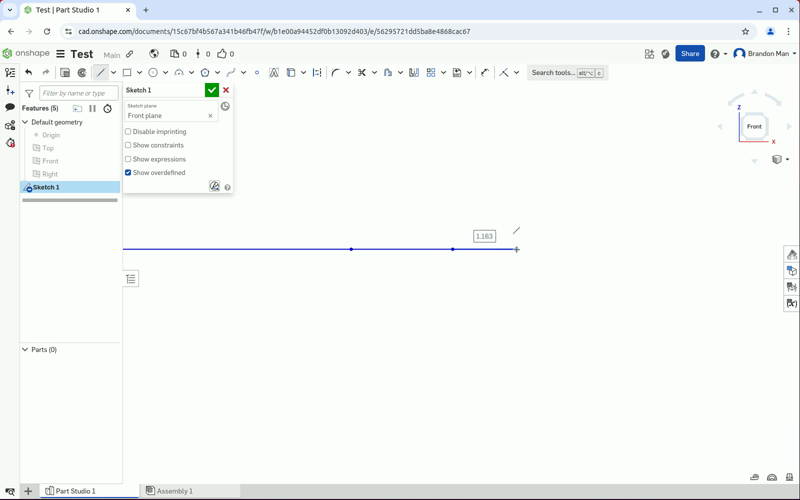
scroll(-6)
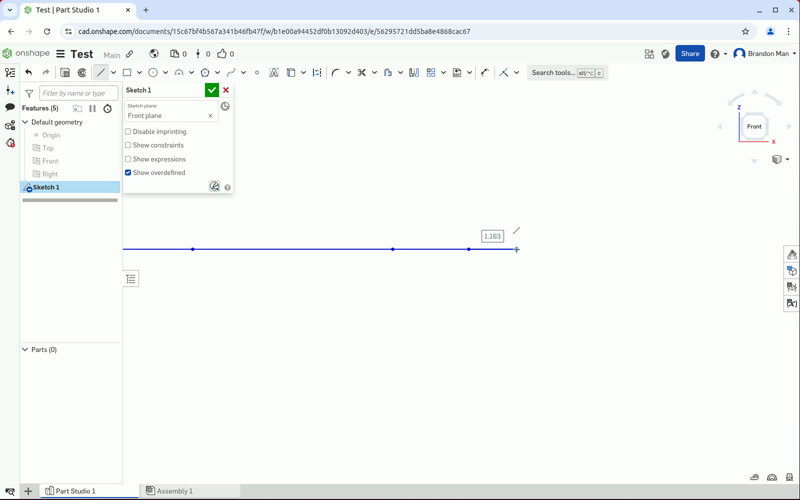
scroll(-6)
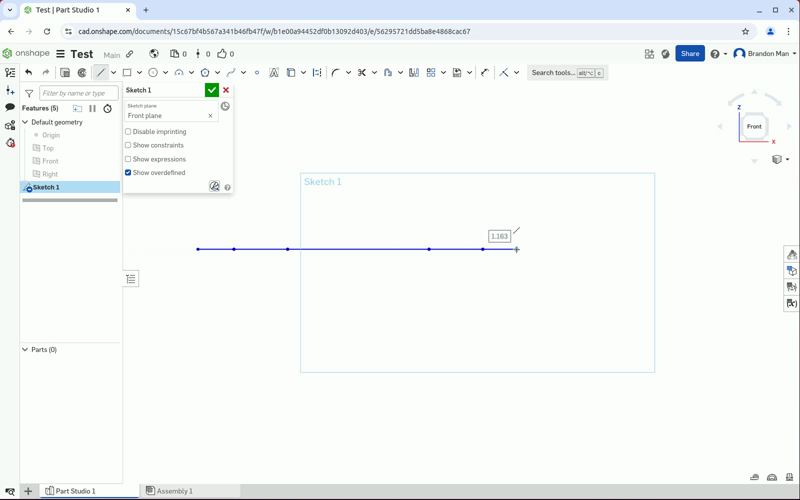
scroll(-6)
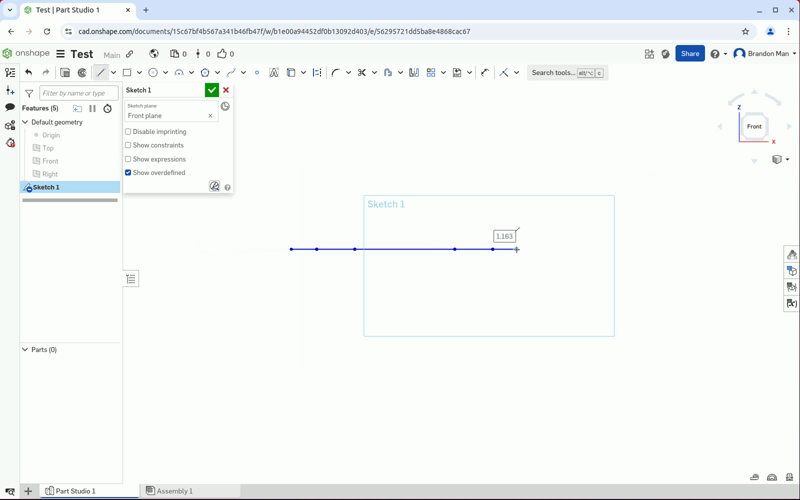
scroll(-6)
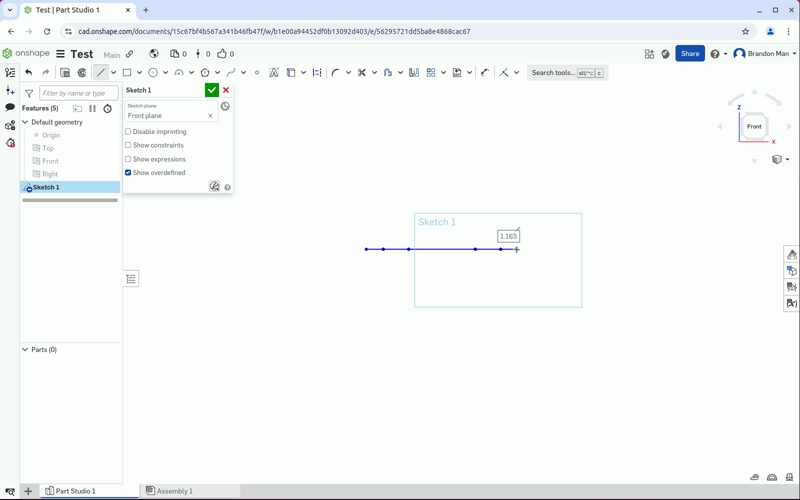
scroll(-6)
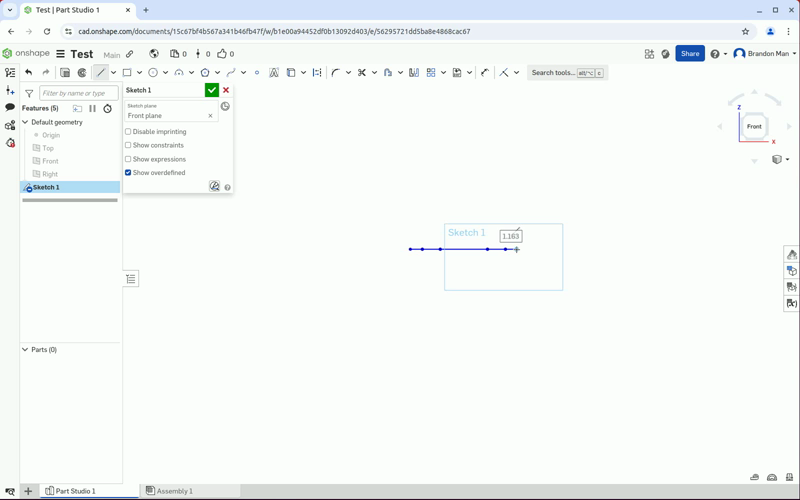
scroll(-6)
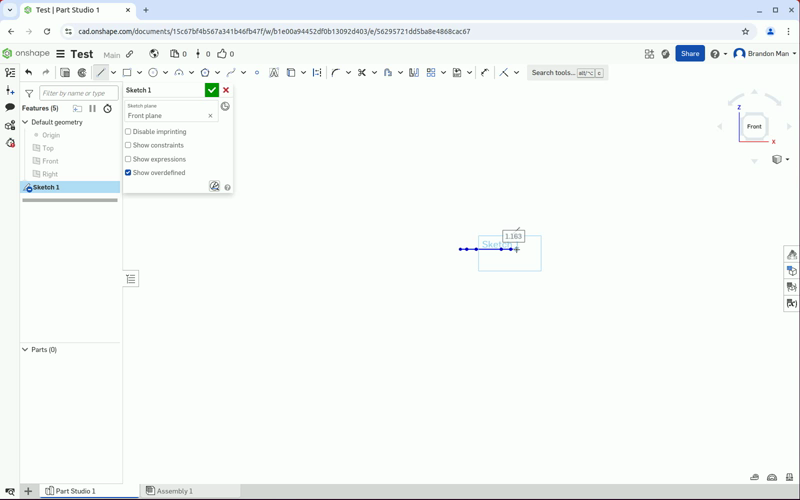
key_up(shift)
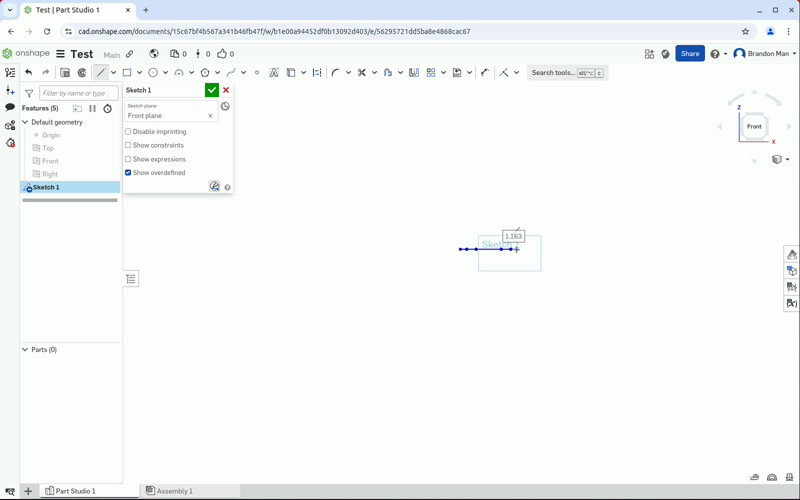
key_down(shift)
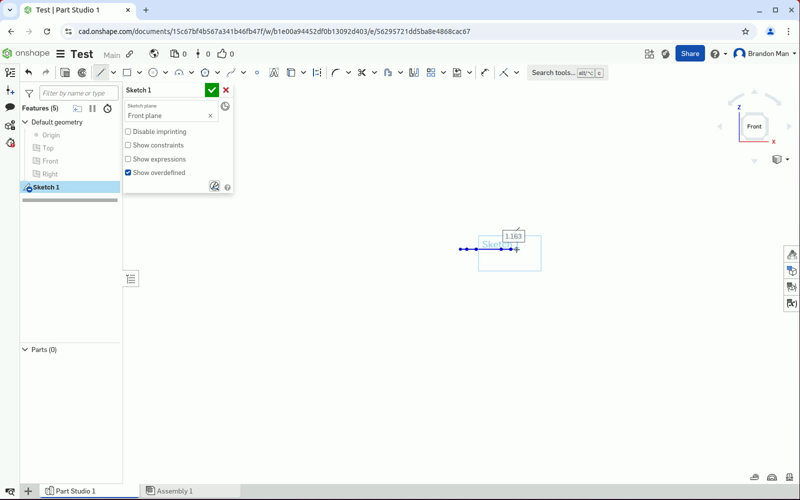
mouse_move(546, 249)
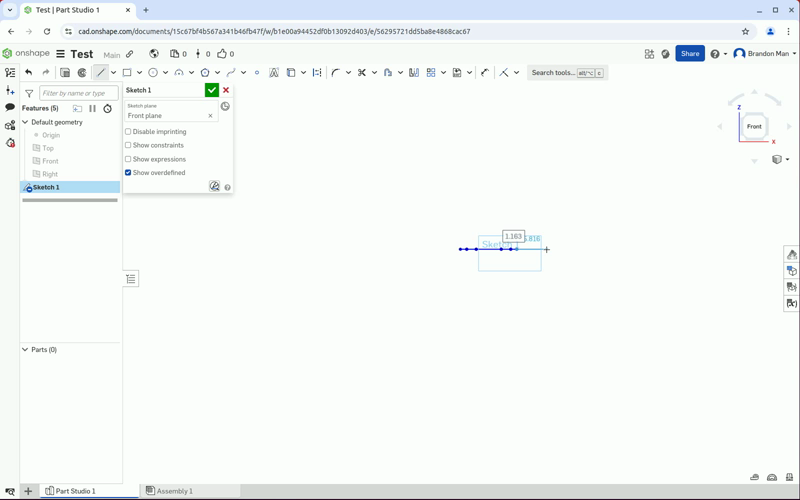
mouse_move(516, 243)
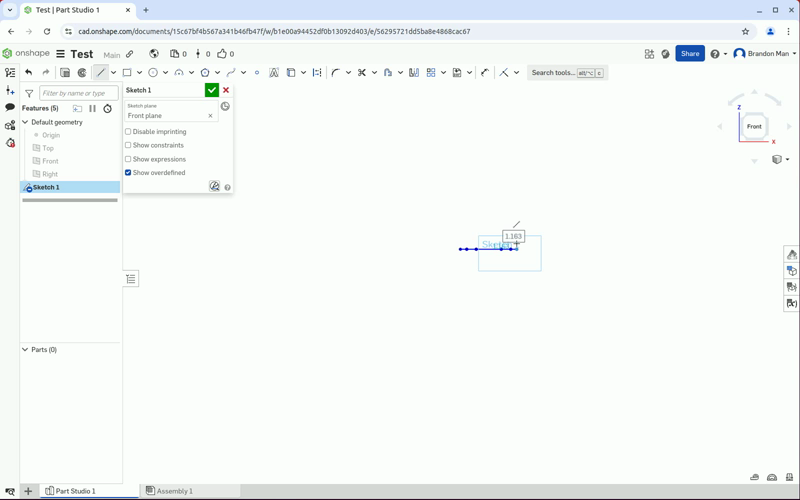
scroll(6)
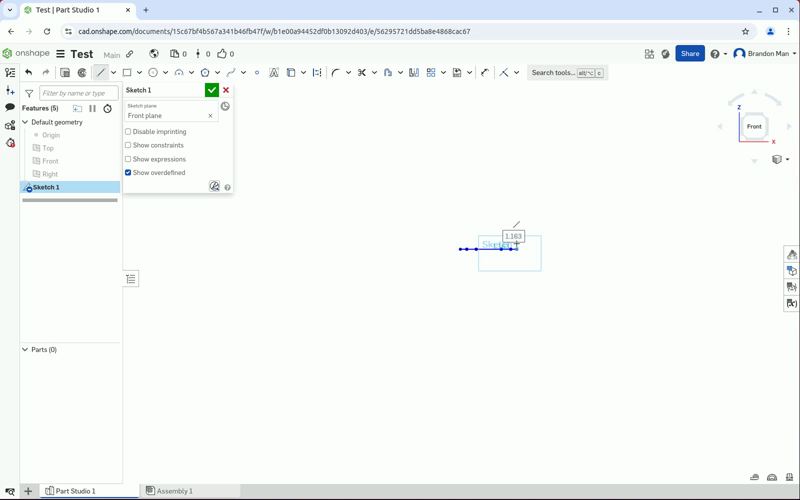
scroll(6)
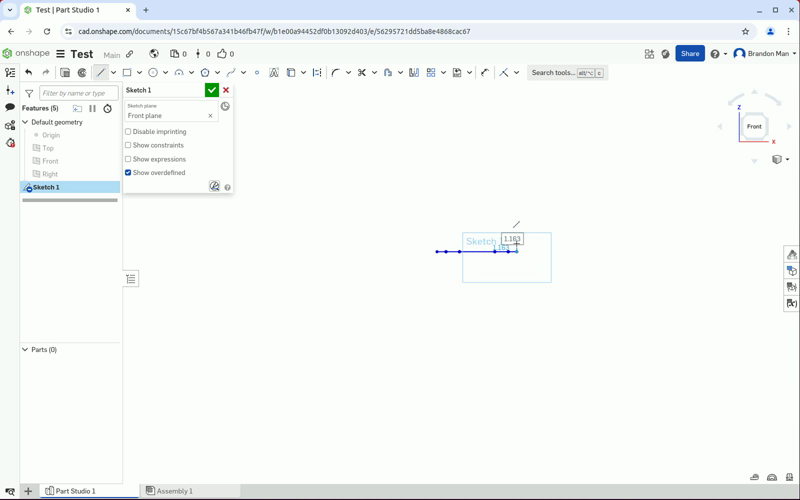
scroll(6)
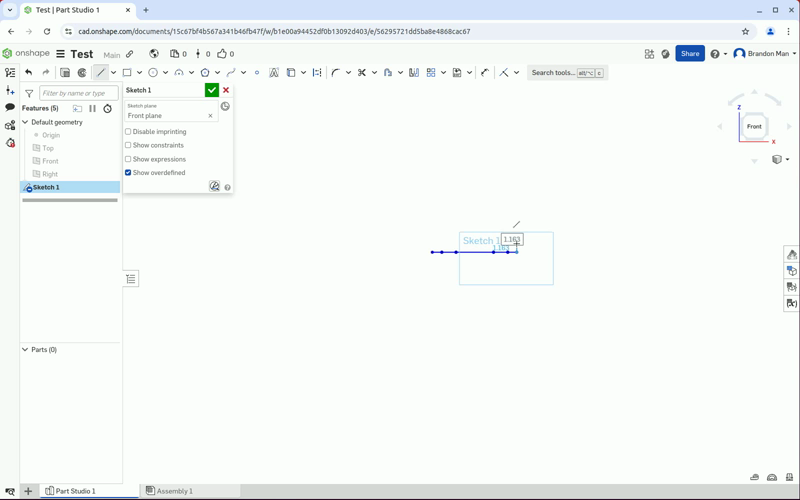
scroll(6)
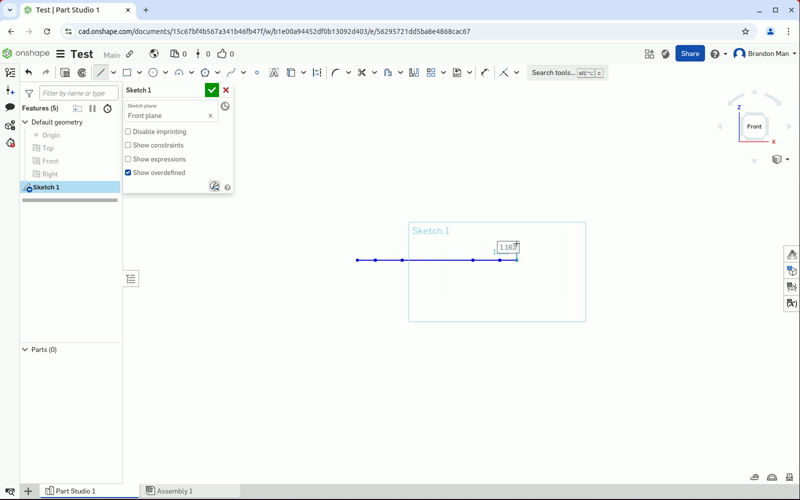
scroll(6)
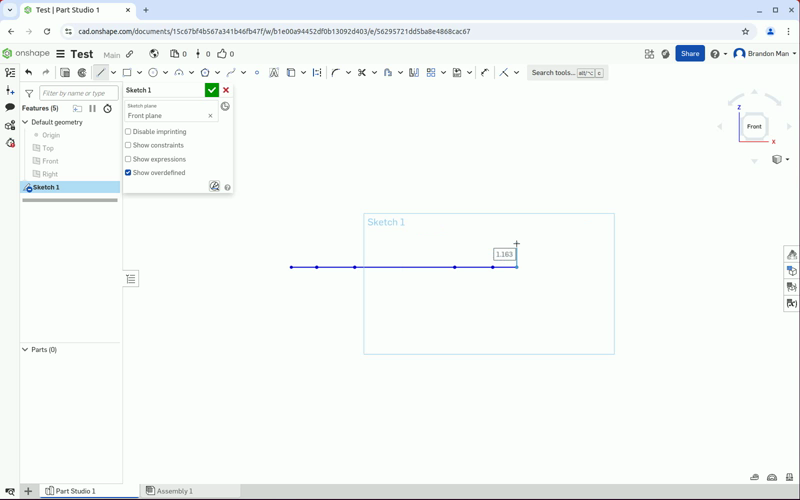
scroll(6)
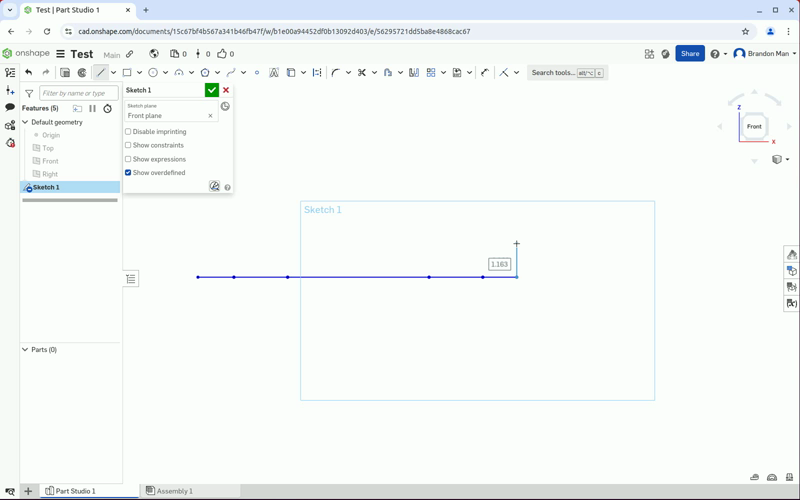
scroll(6)
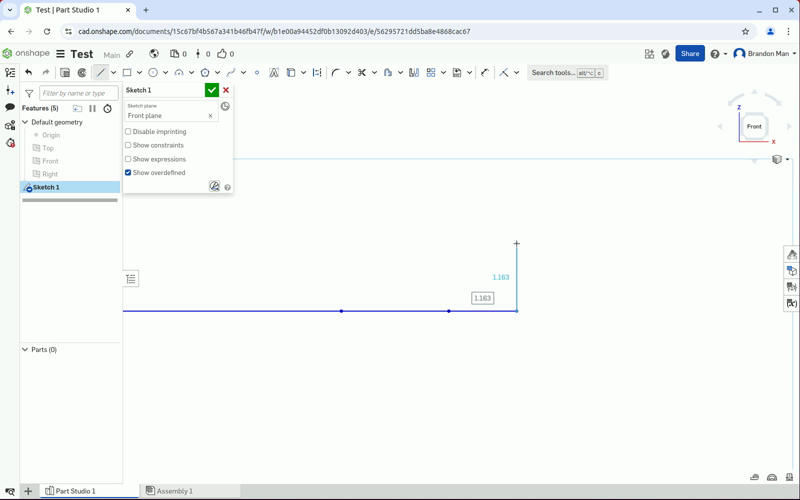
click(516, 243)
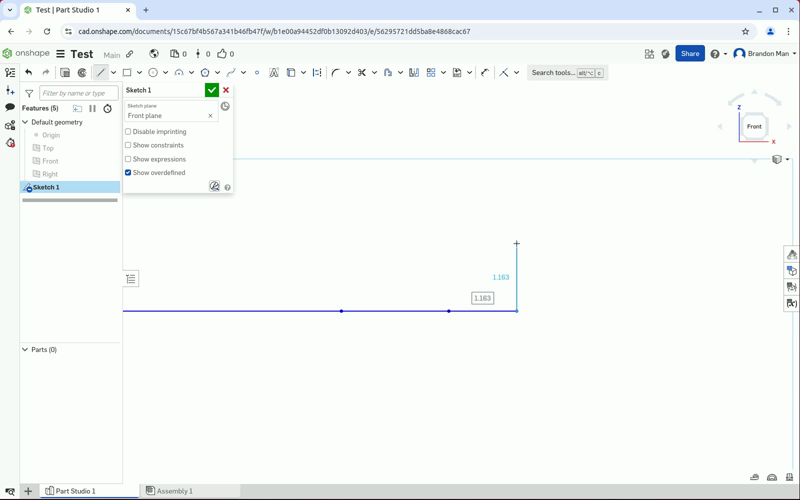
scroll(-6)
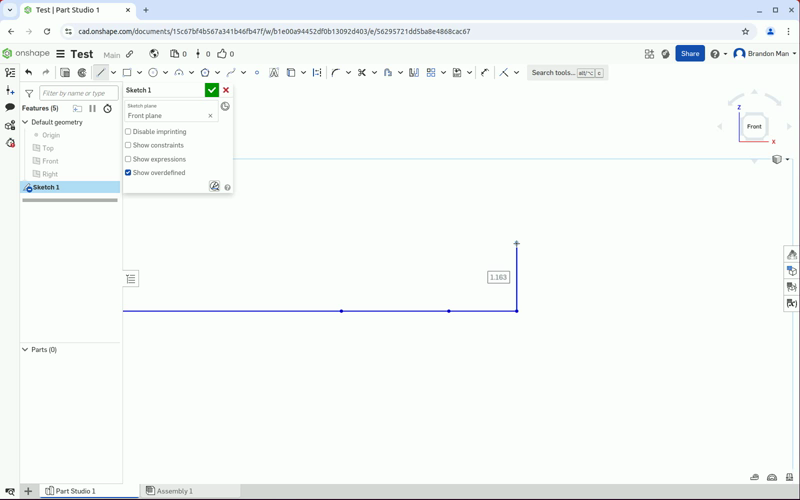
scroll(-6)
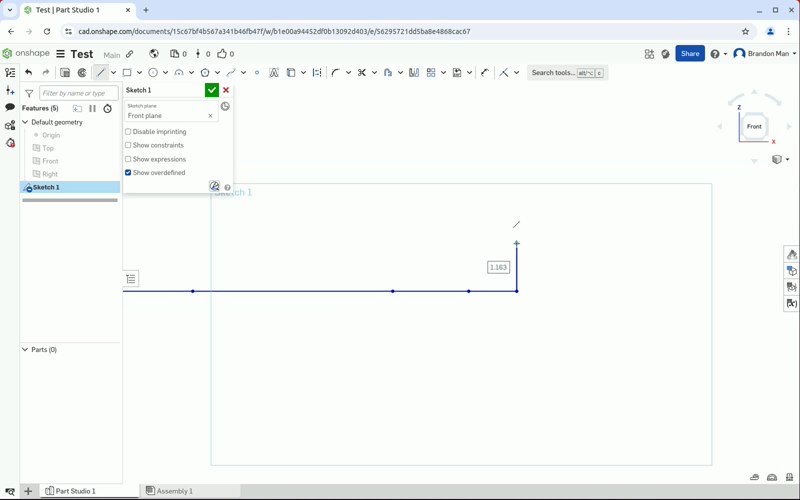
scroll(-6)
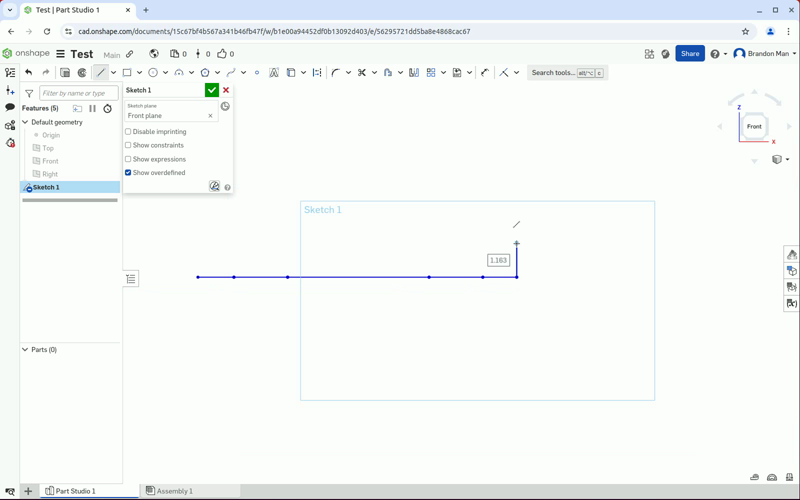
scroll(-6)
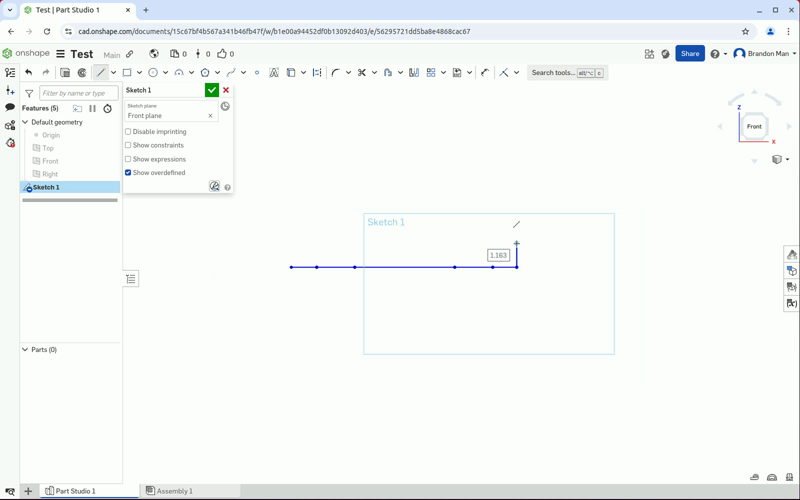
scroll(-6)
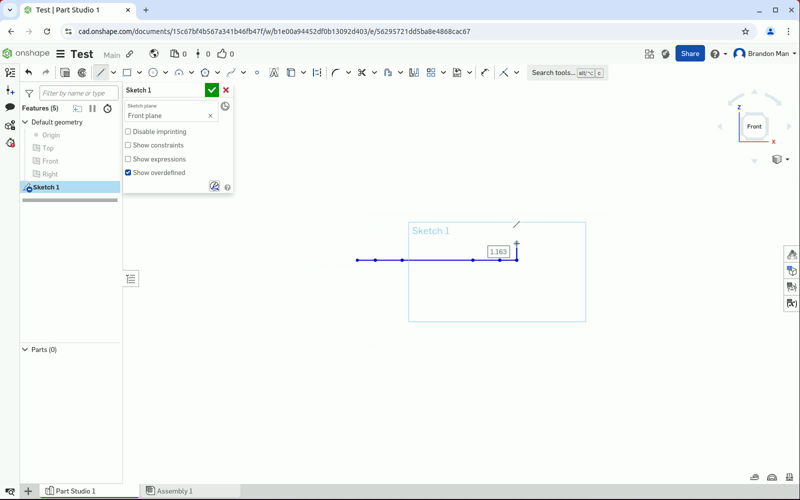
scroll(-6)
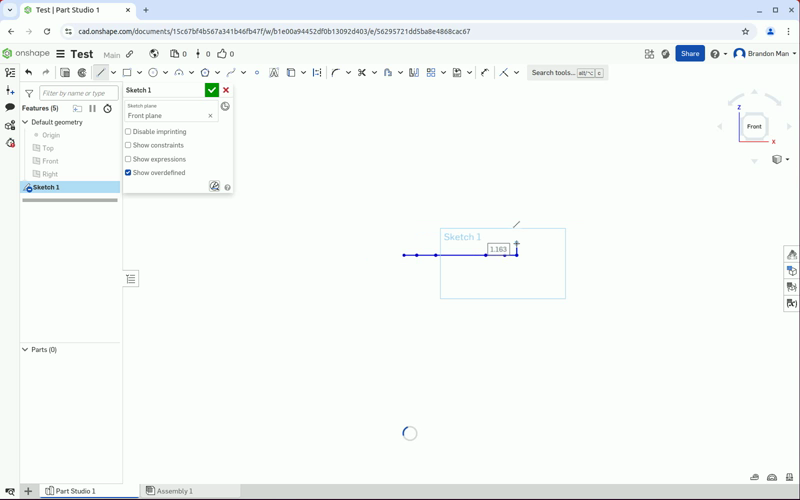
scroll(-6)
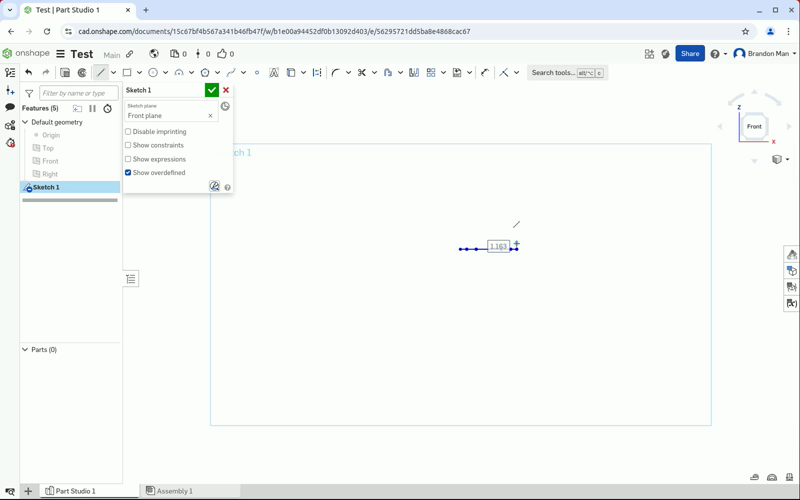
key_up(shift)
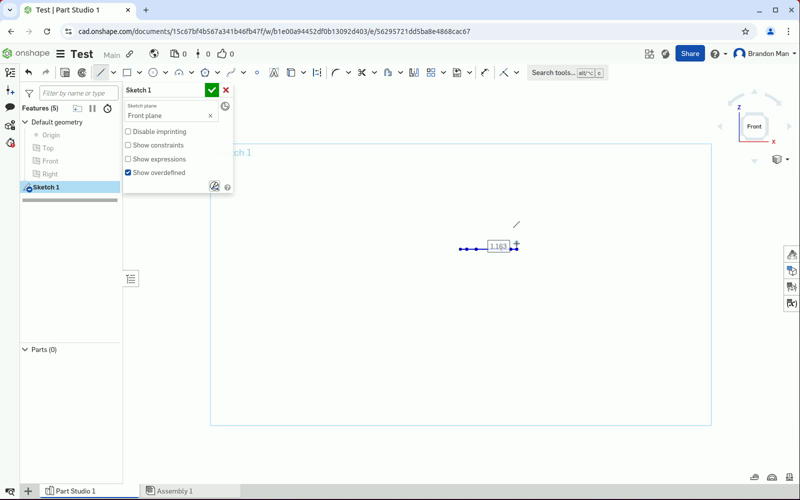
key_down(shift)
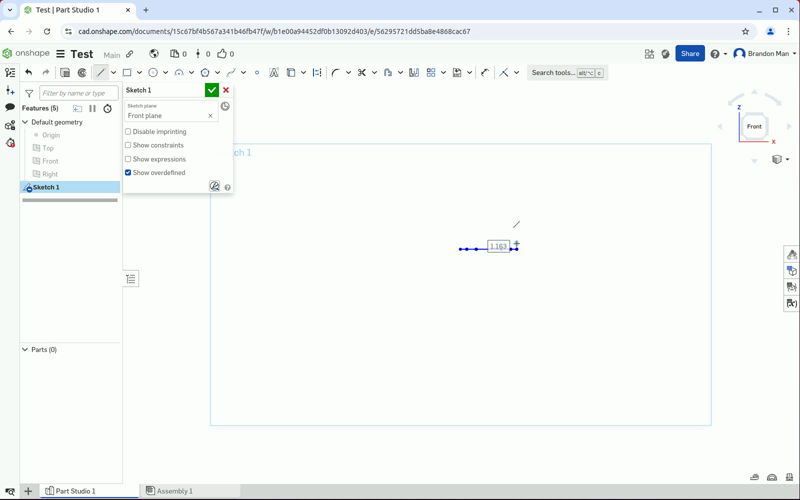
mouse_move(546, 243)
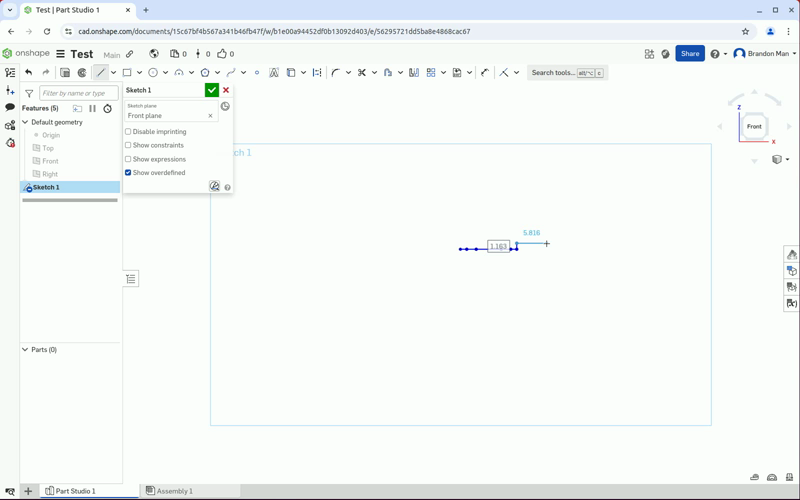
mouse_move(460, 243)
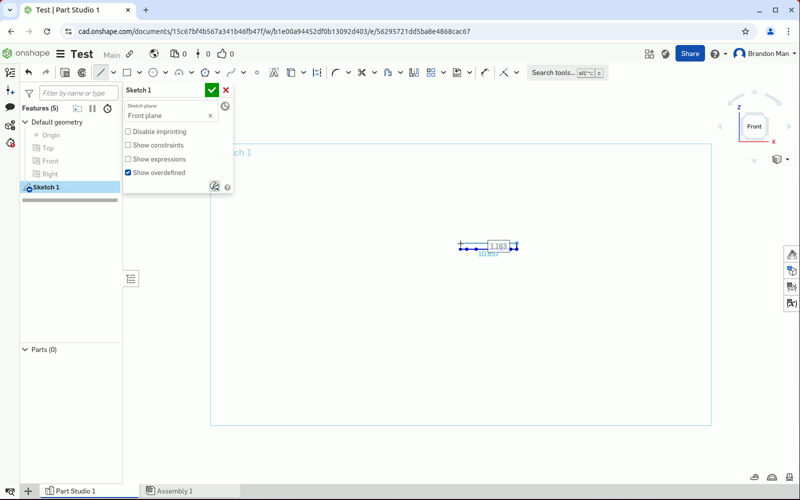
click(460, 243)
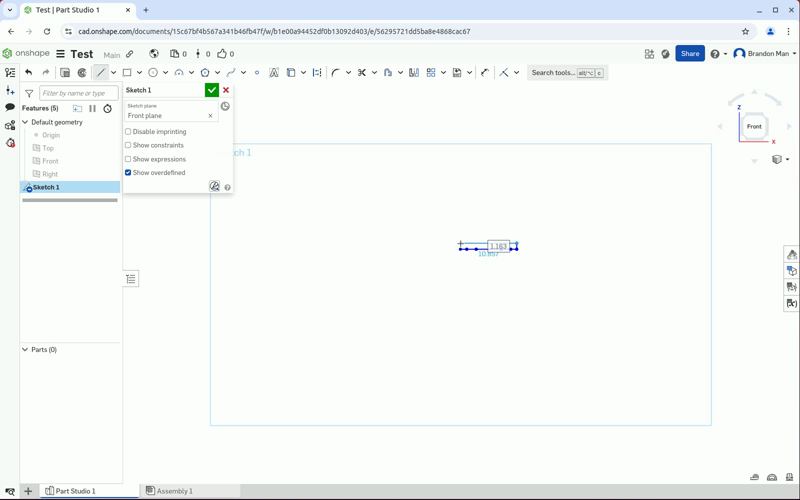
key_up(shift)
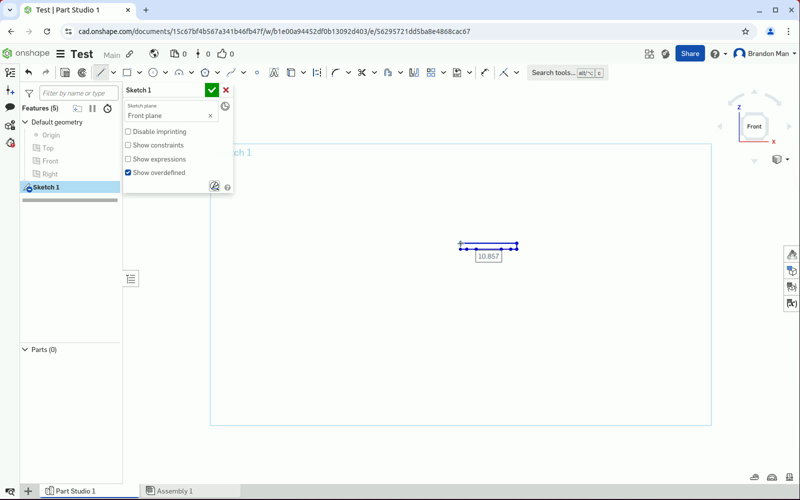
mouse_move(490, 243)
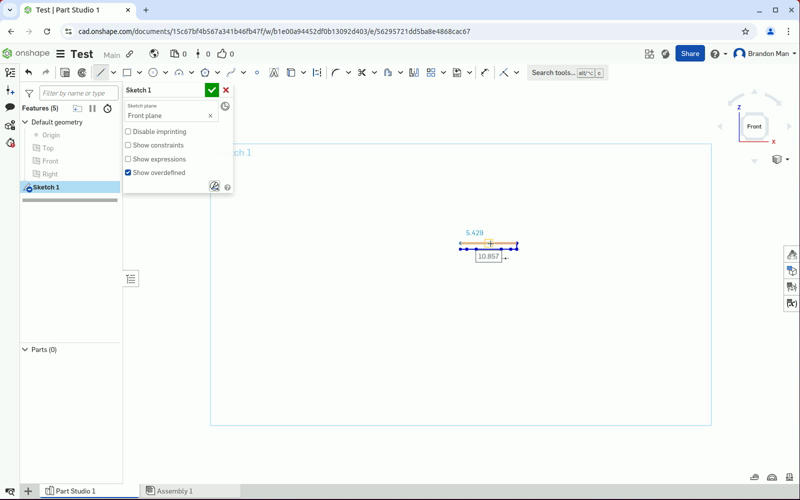
key_down(shift)
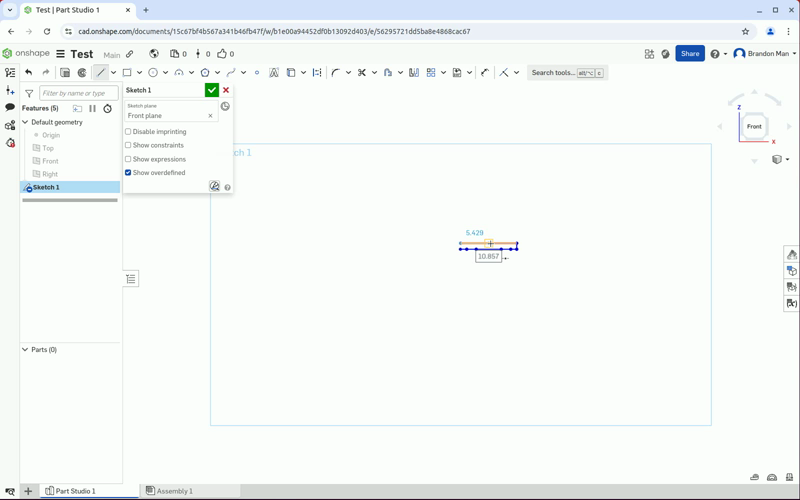
mouse_move(460, 249)
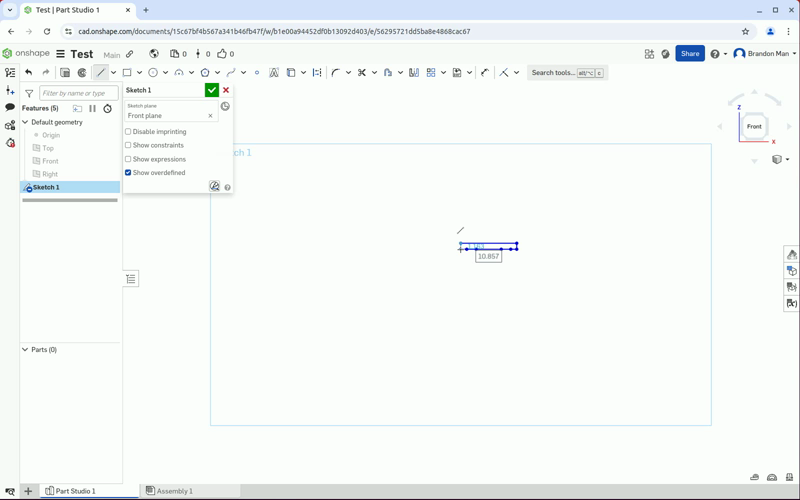
scroll(6)
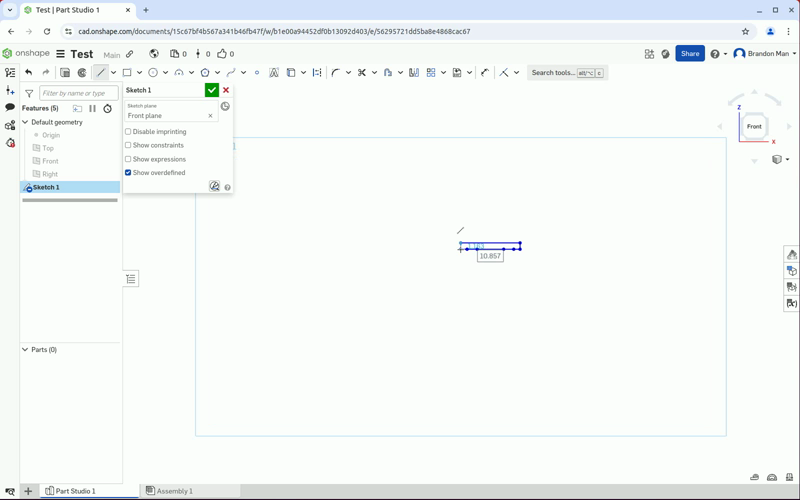
scroll(6)
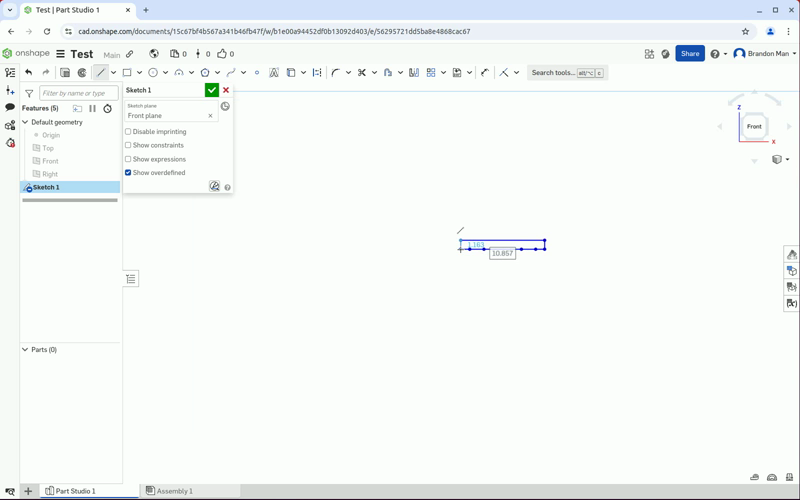
scroll(6)
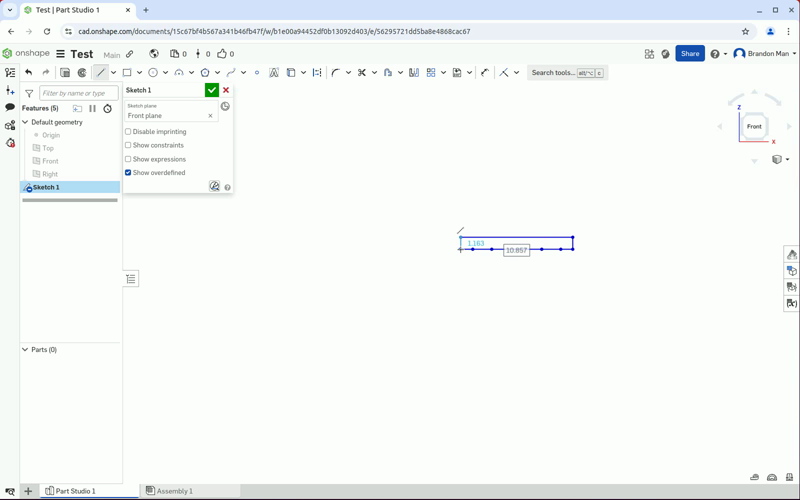
scroll(6)
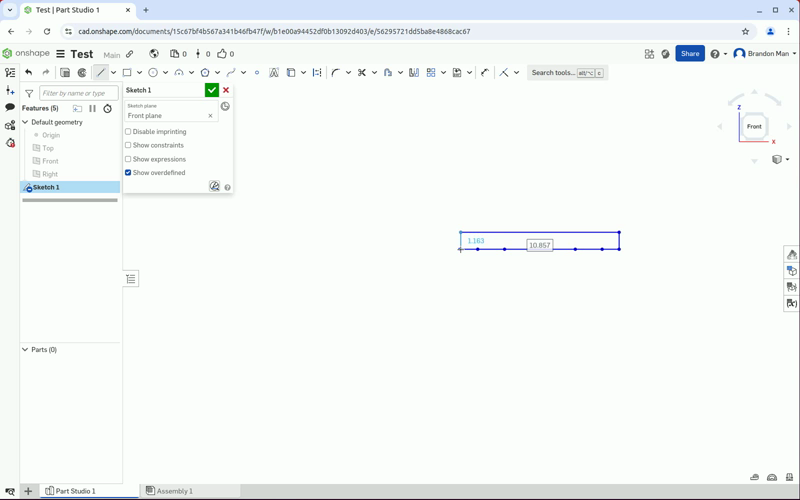
scroll(6)
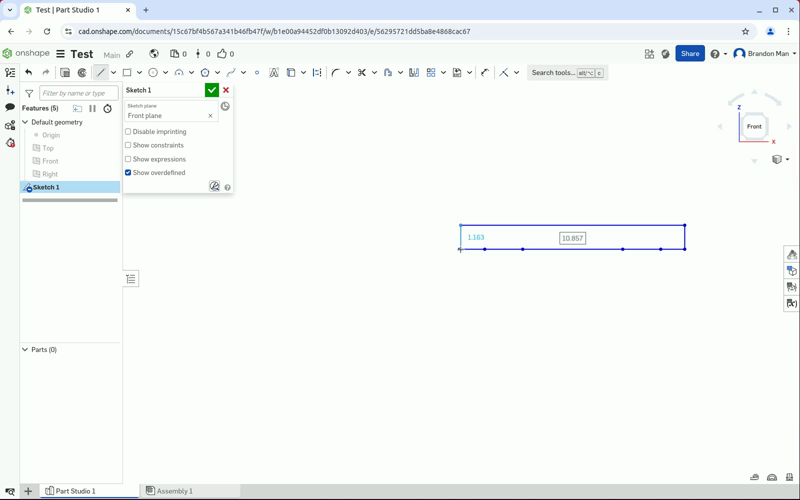
scroll(6)
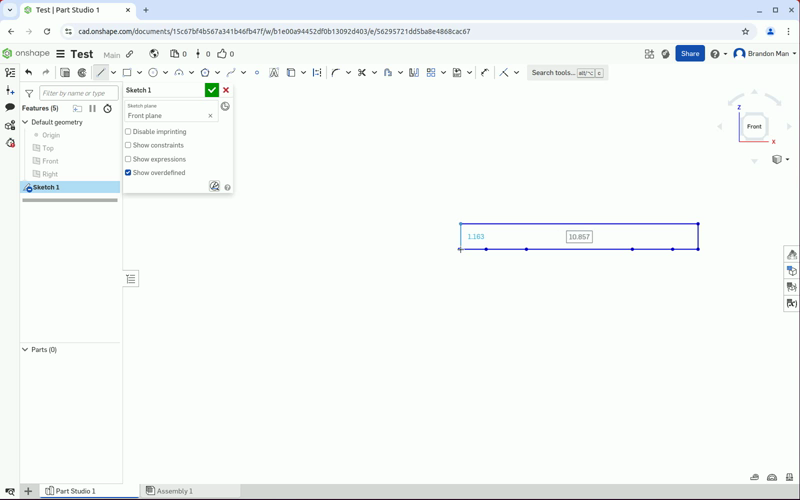
scroll(6)
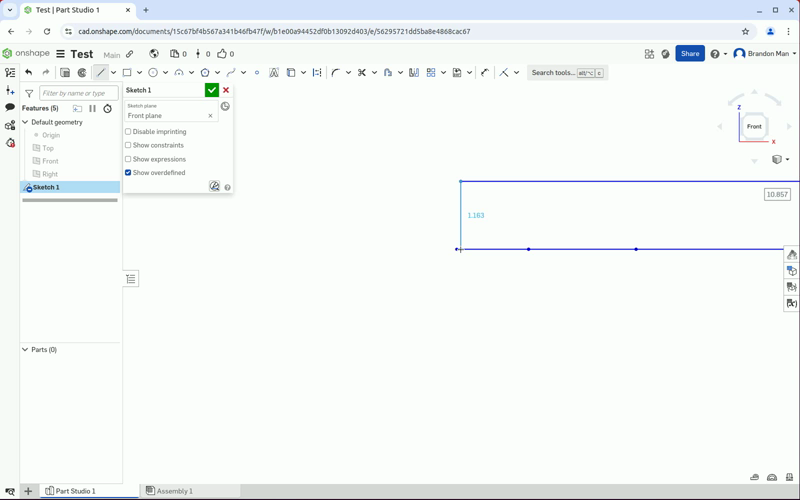
key_up(shift)
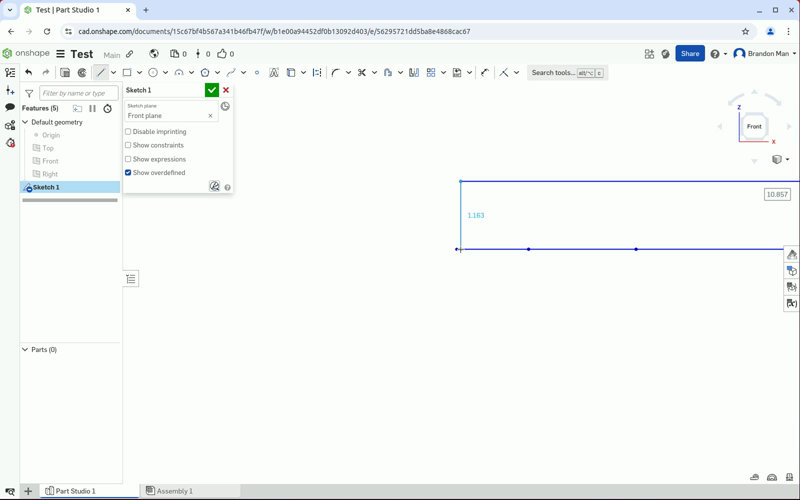
click(460, 249)
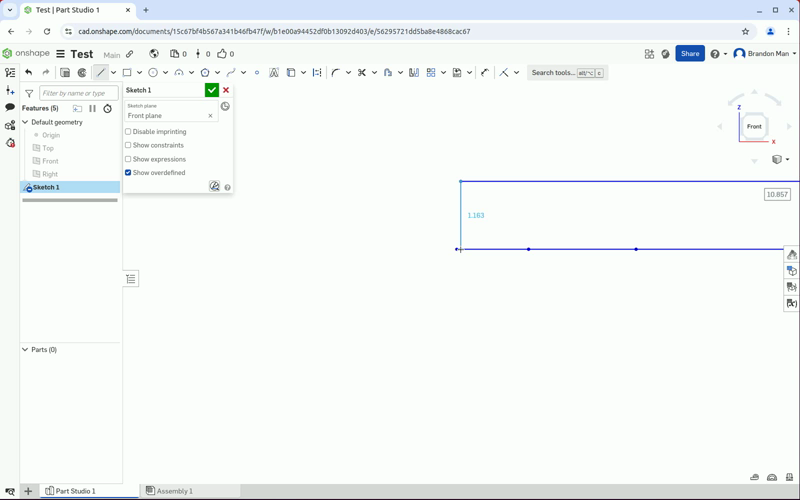
scroll(-6)
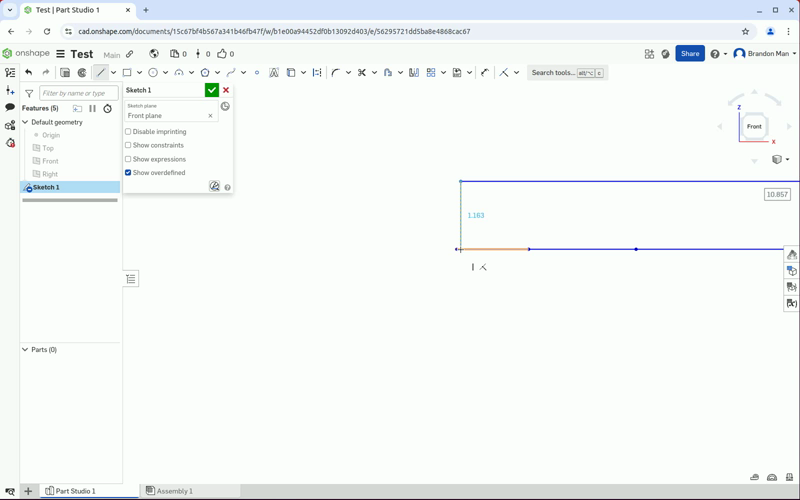
scroll(-6)
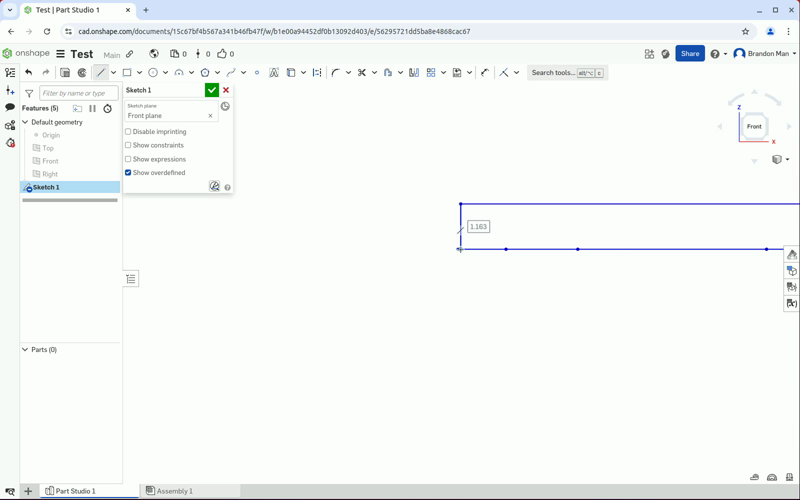
scroll(-6)
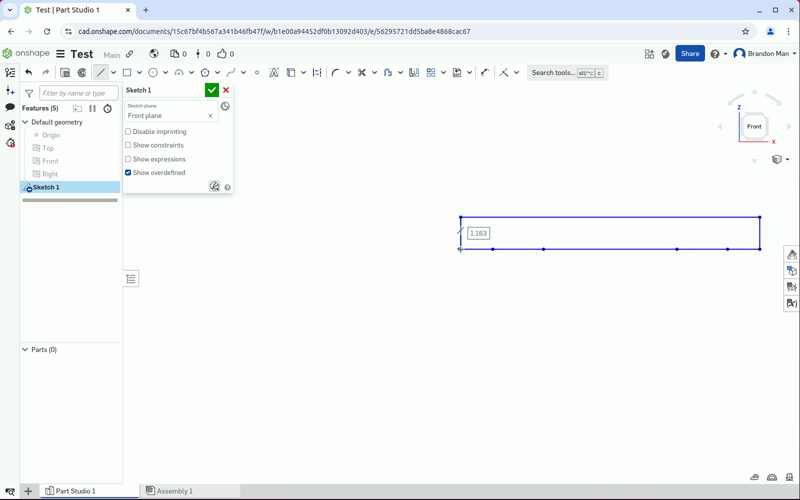
scroll(-6)
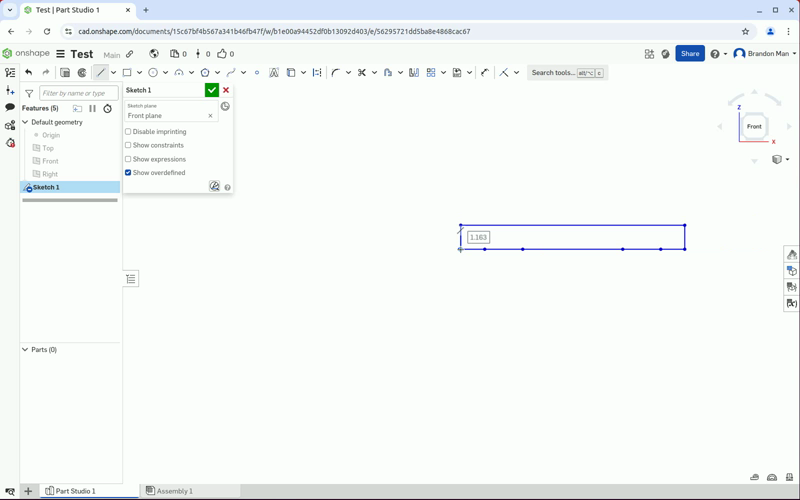
scroll(-6)
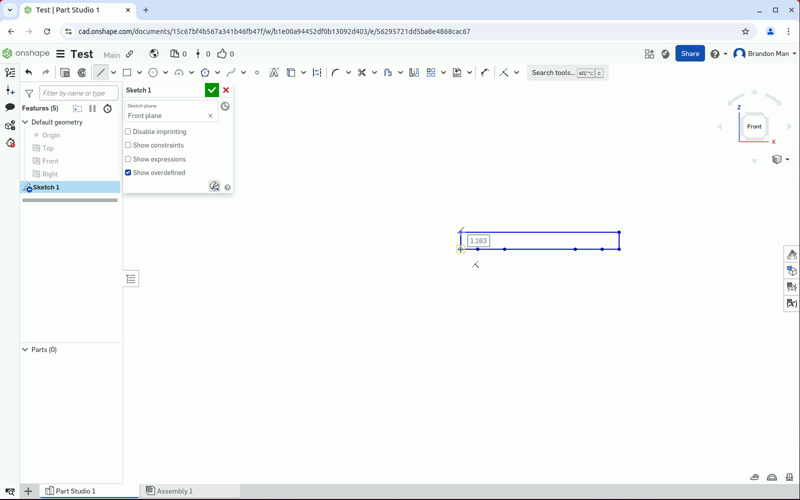
scroll(-6)
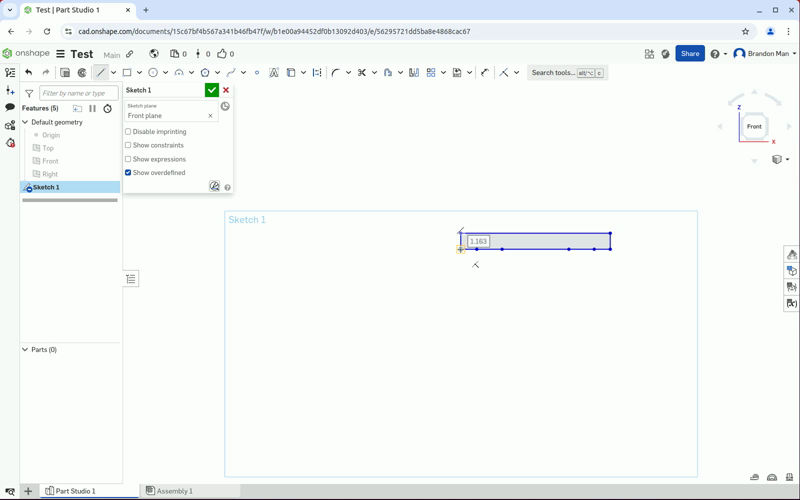
scroll(-6)
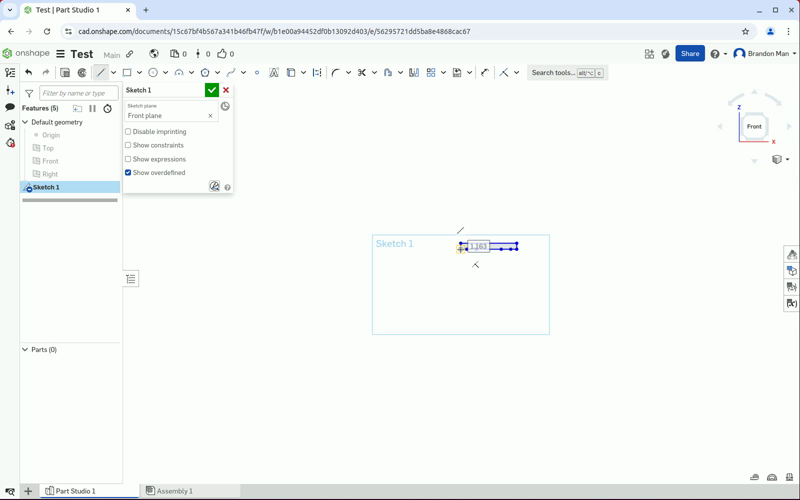
key(esc)
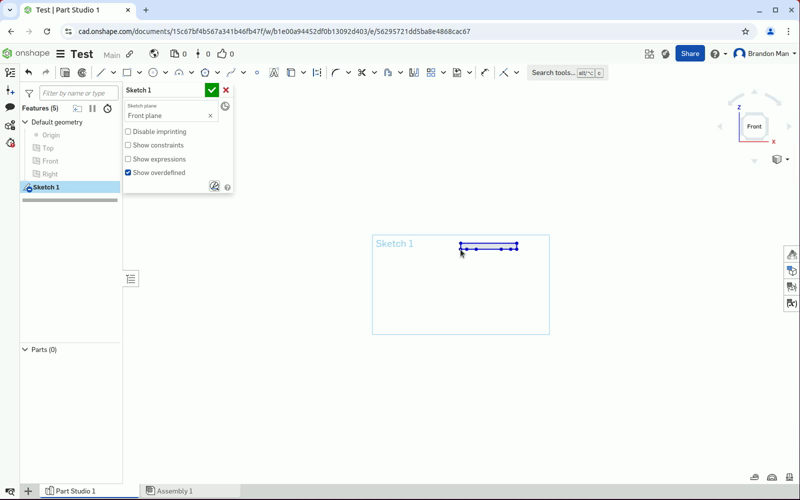
mouse_move(501, 244)
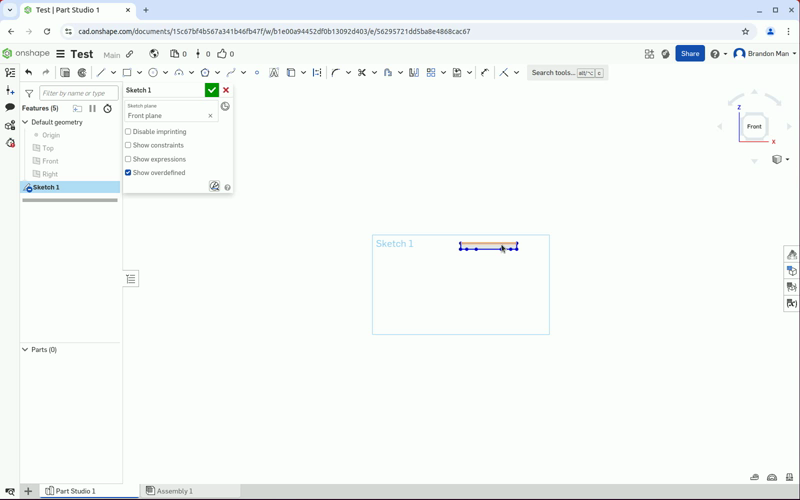
scroll(6)
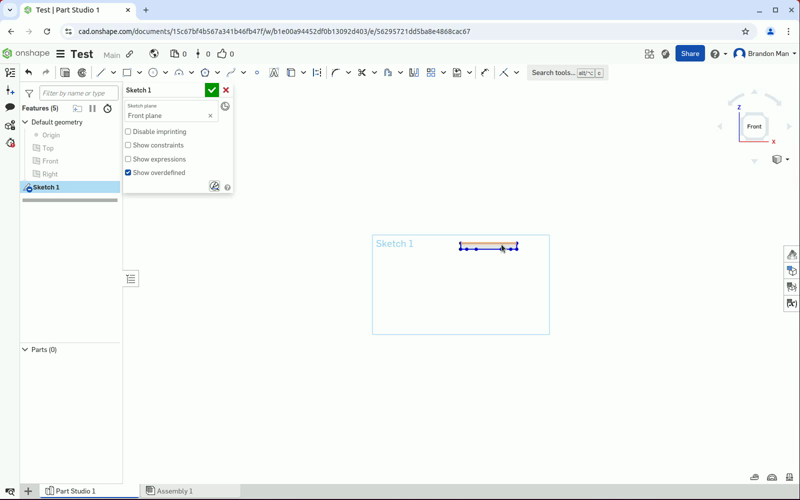
scroll(6)
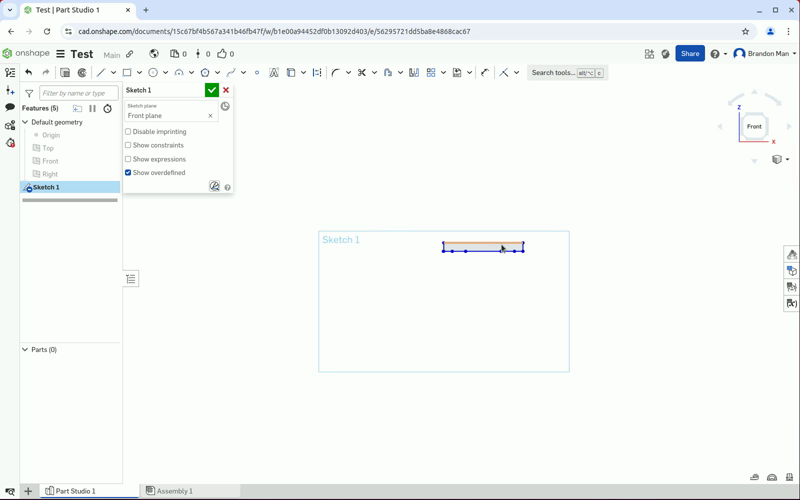
scroll(6)
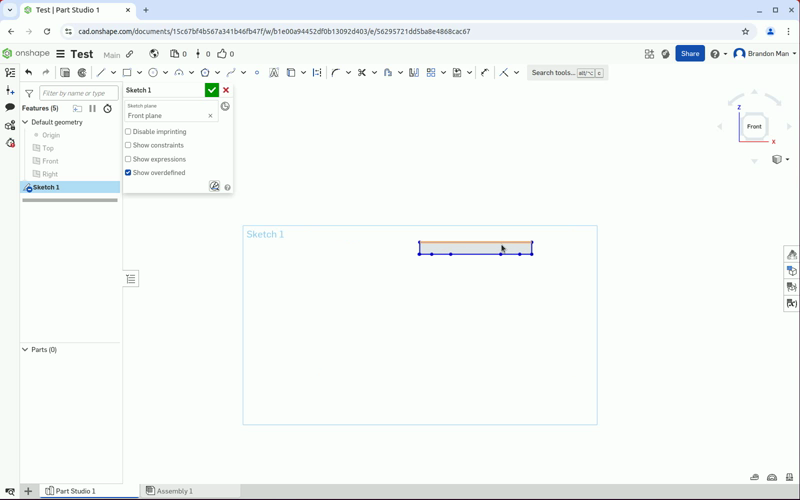
scroll(6)
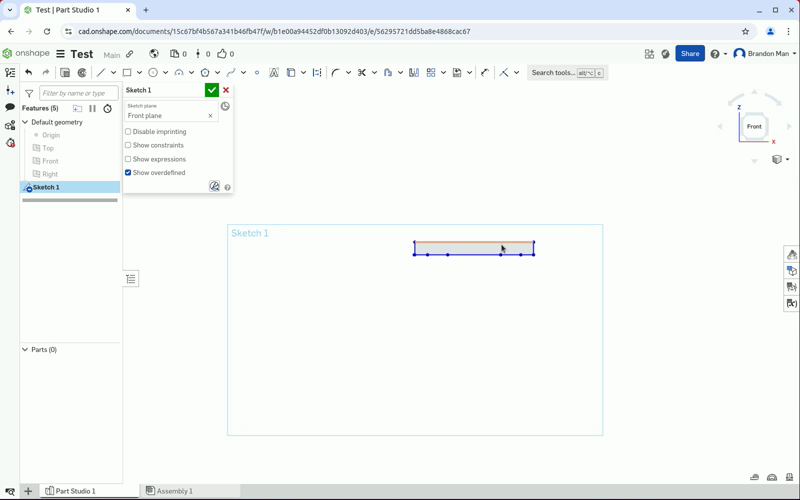
scroll(6)
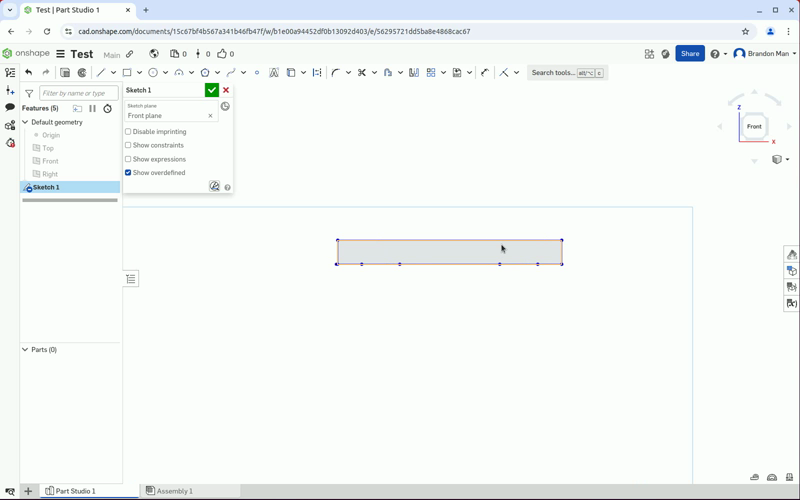
scroll(6)
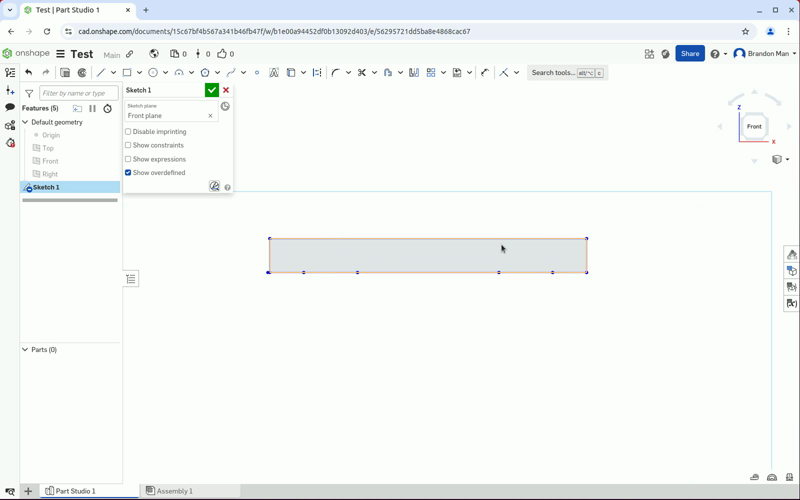
scroll(6)
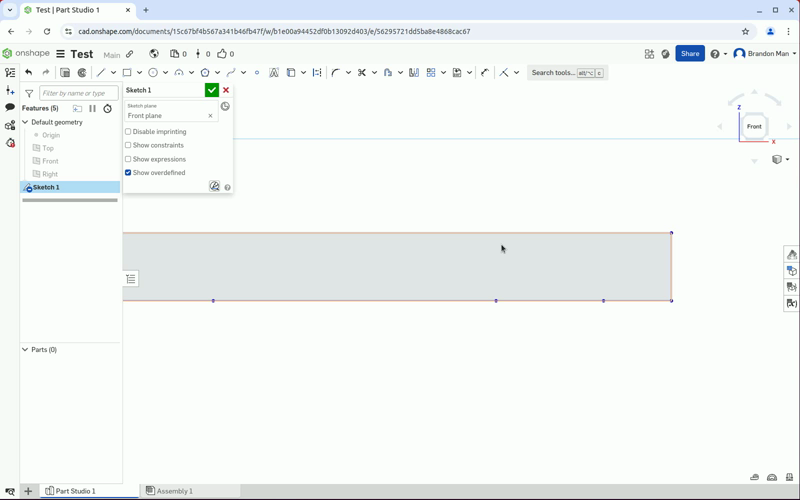
click(501, 244)
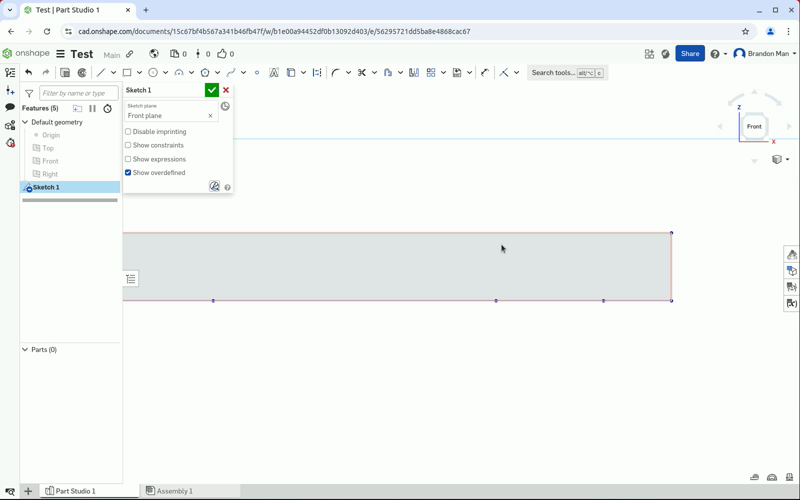
scroll(-6)
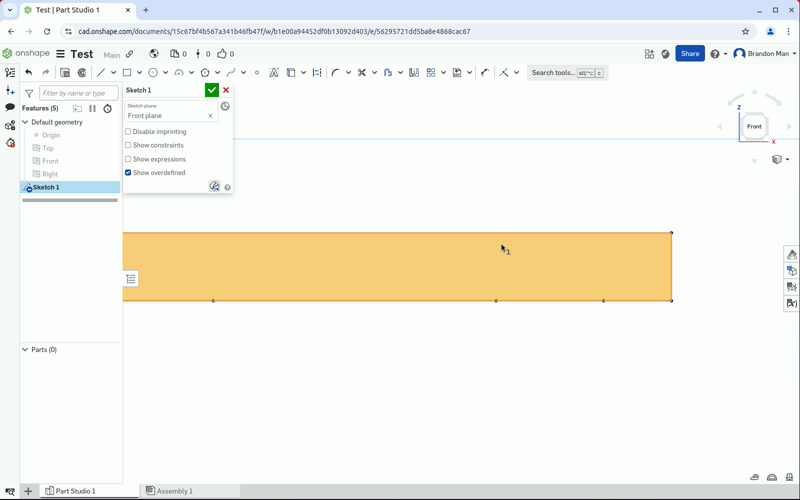
scroll(-6)
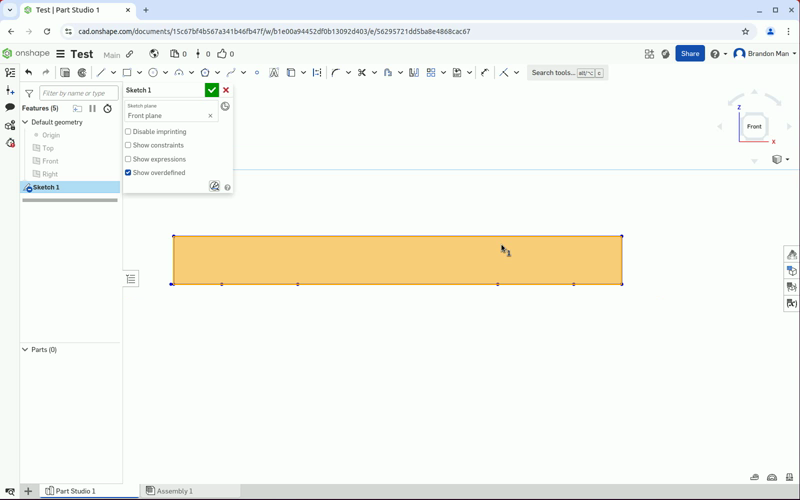
scroll(-6)
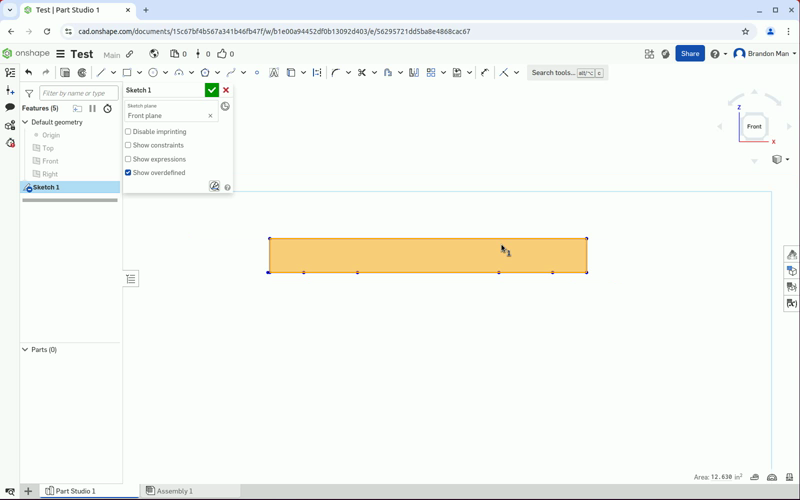
scroll(-6)
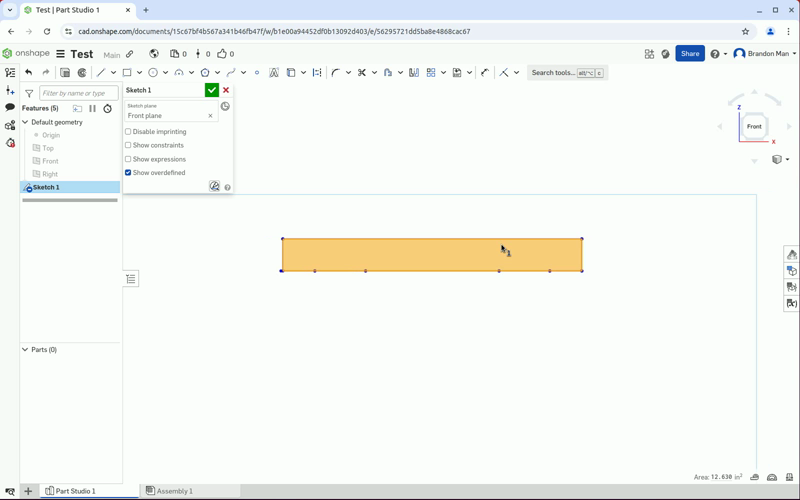
scroll(-6)
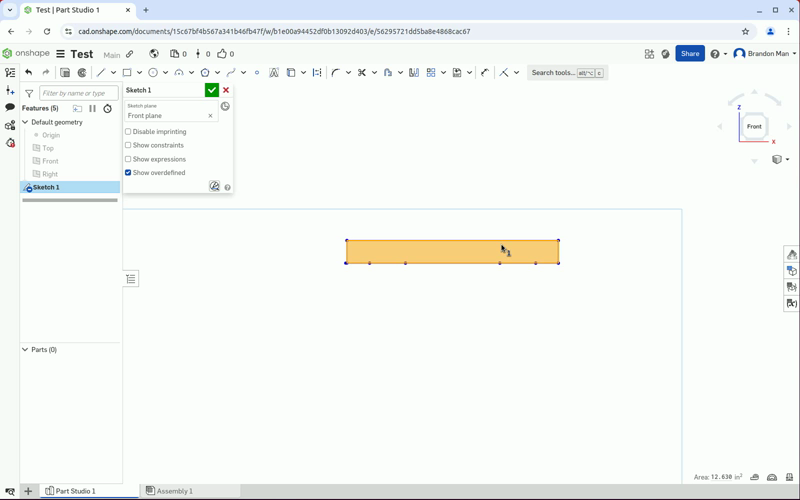
scroll(-6)
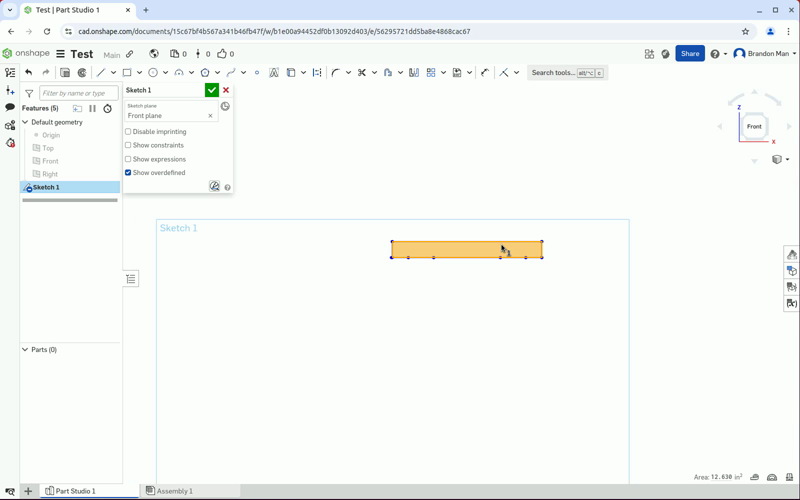
scroll(-6)
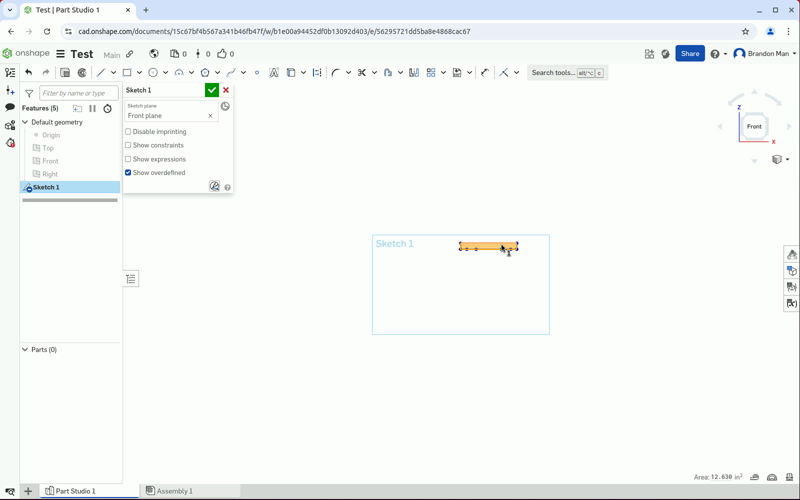
mouse_move(73, 352)
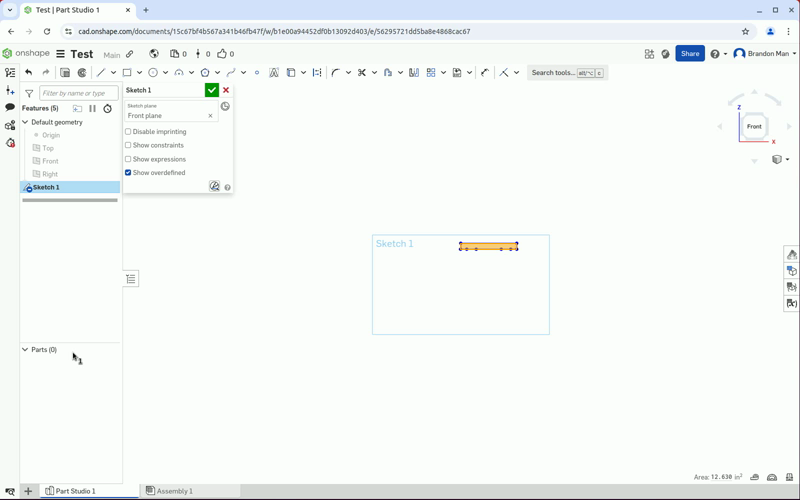
key(shift+y)
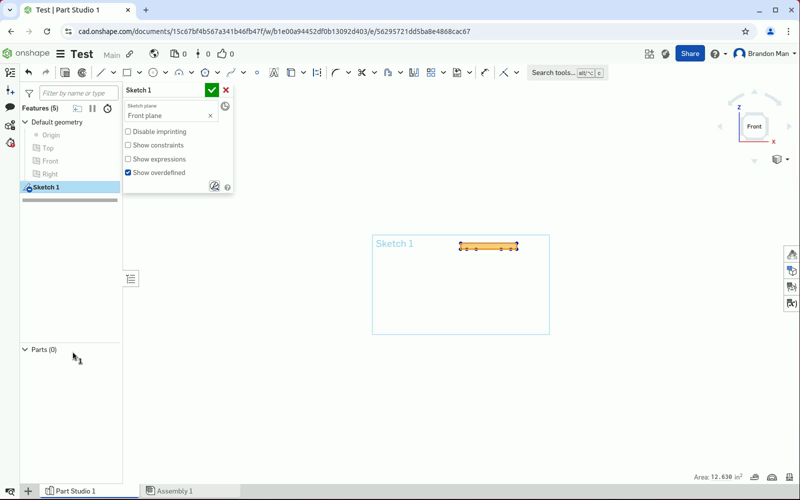
key(shift+e)
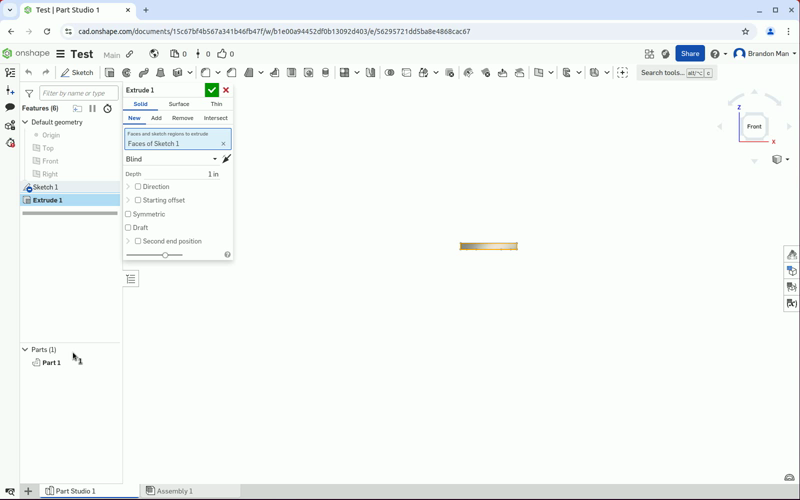
mouse_move(143, 106)
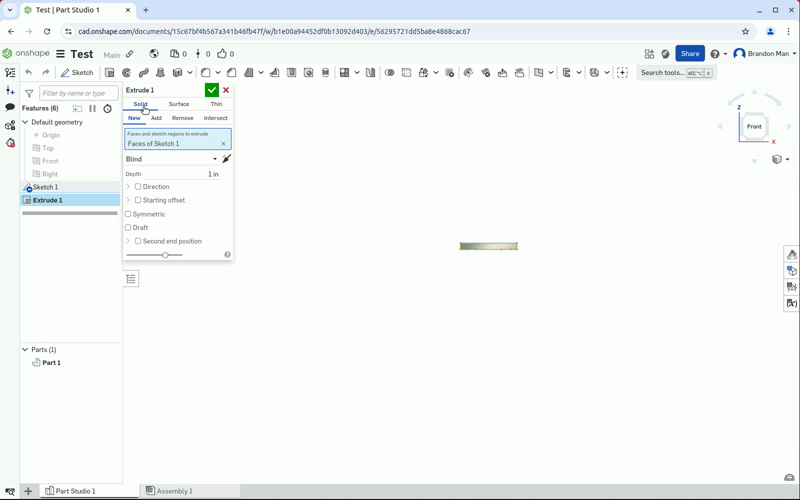
click(143, 106)
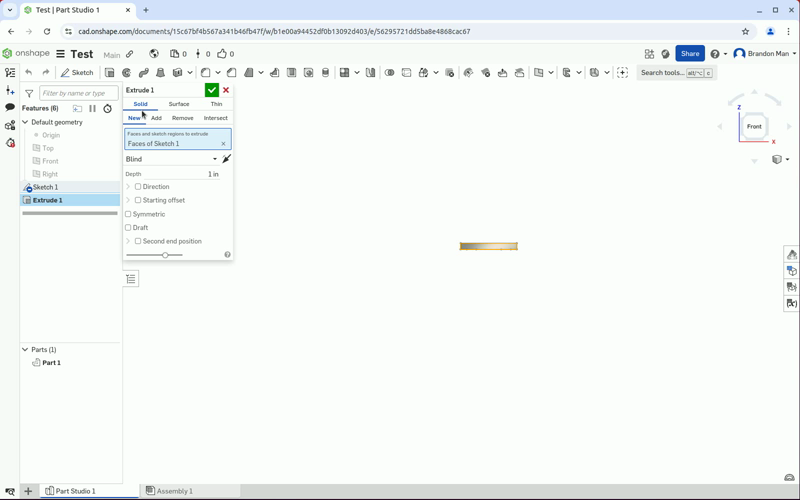
mouse_move(137, 120)
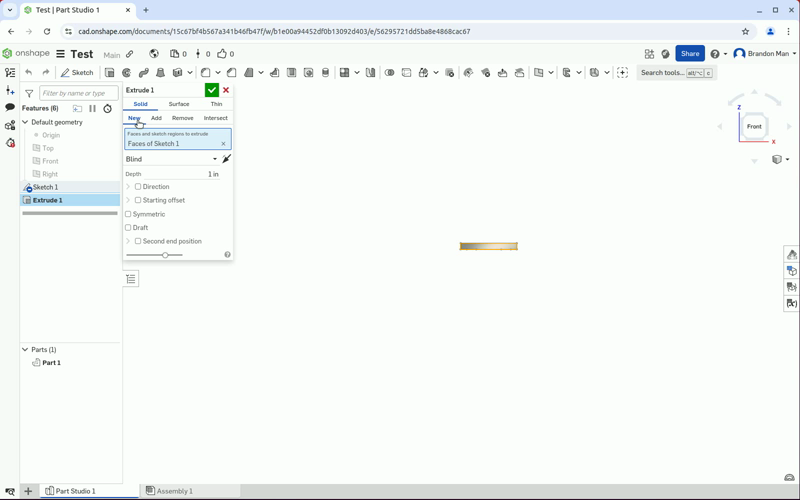
click(137, 120)
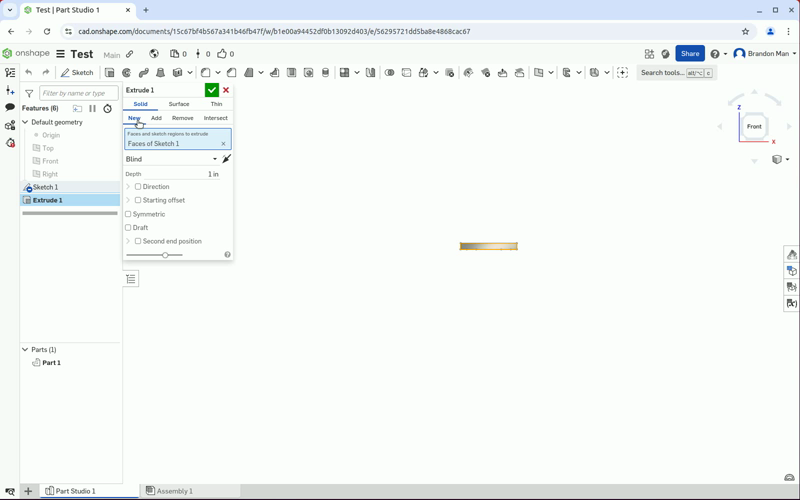
key(tab, 4)
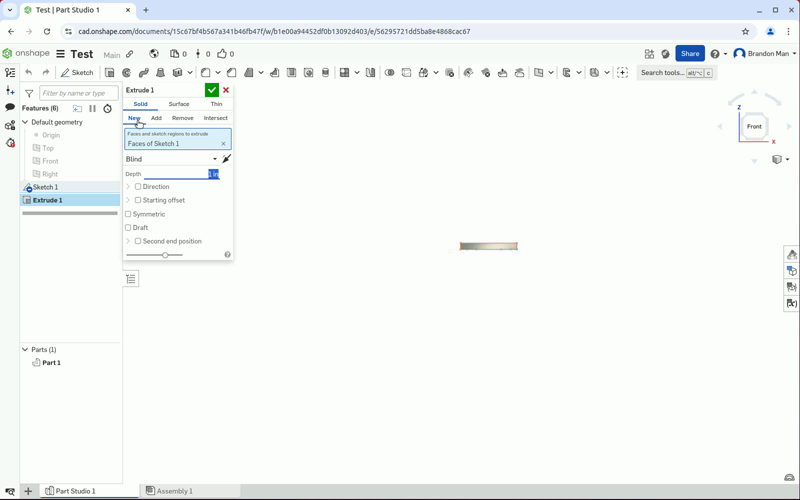
text(23.108)
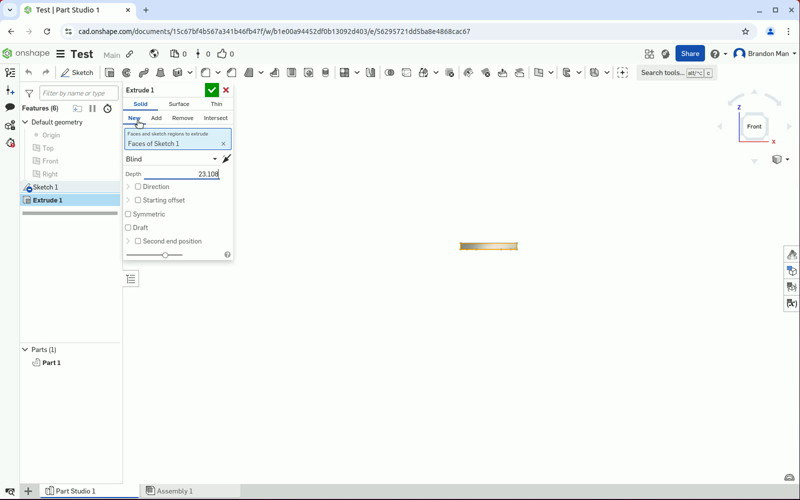
key(enter)
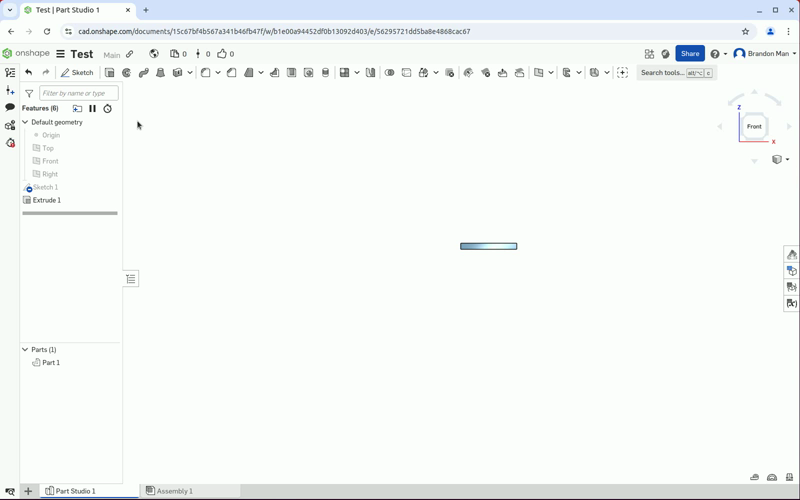
key(shift+h)
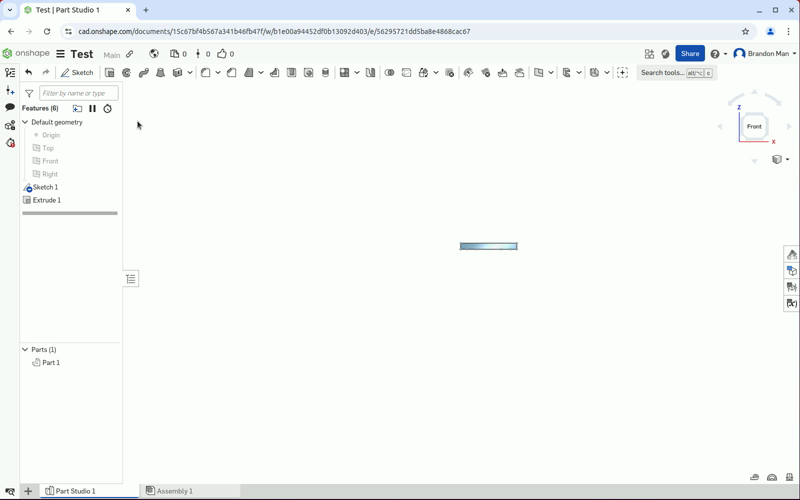
key(shift+h)
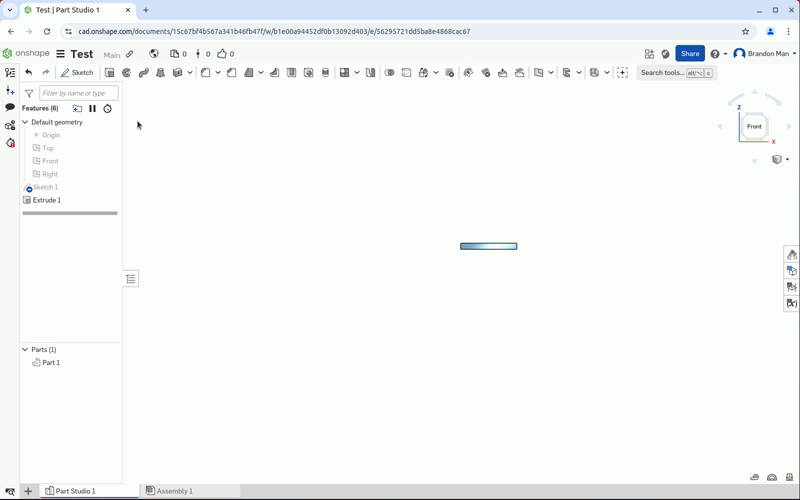
mouse_move(73, 189)
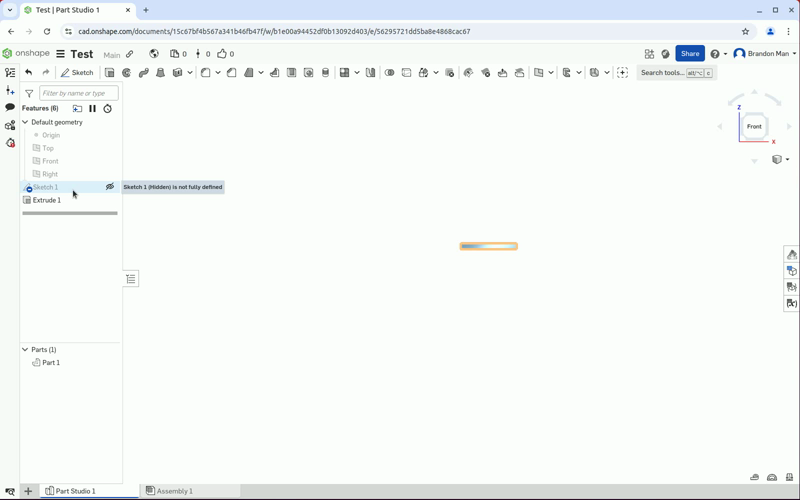
click(73, 189)
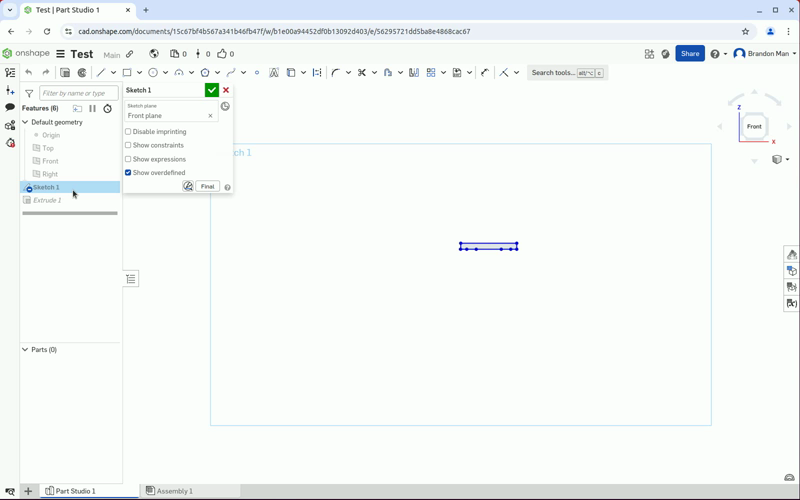
mouse_move(229, 92)
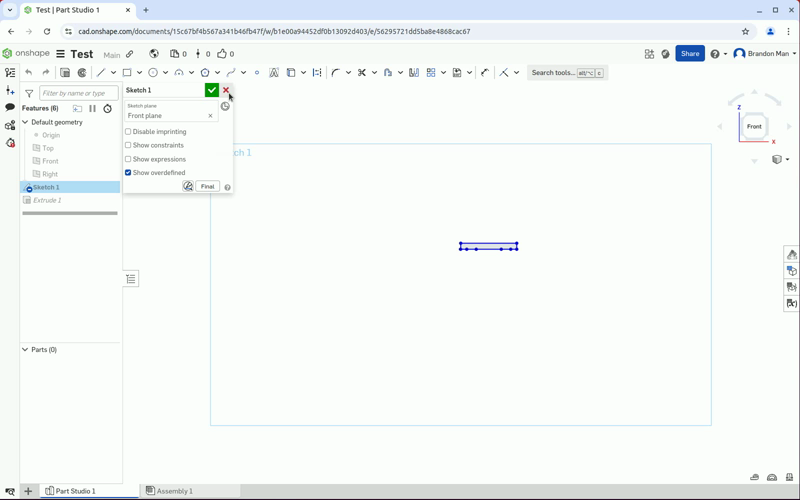
click(229, 92)
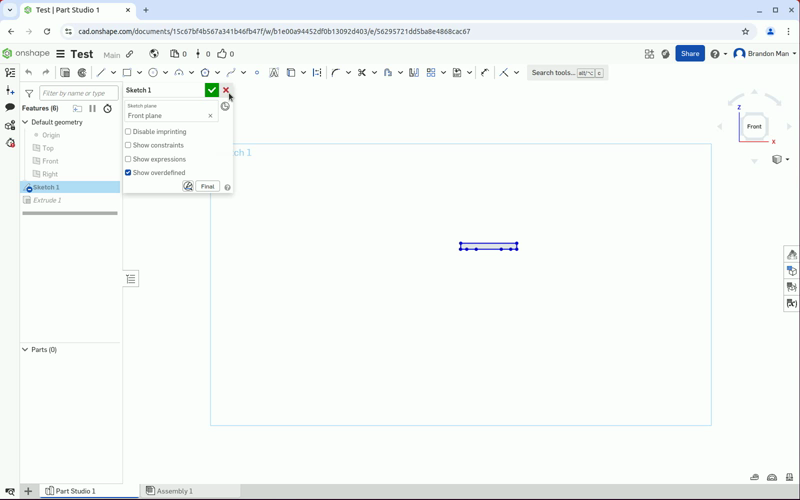
key(shift+s)
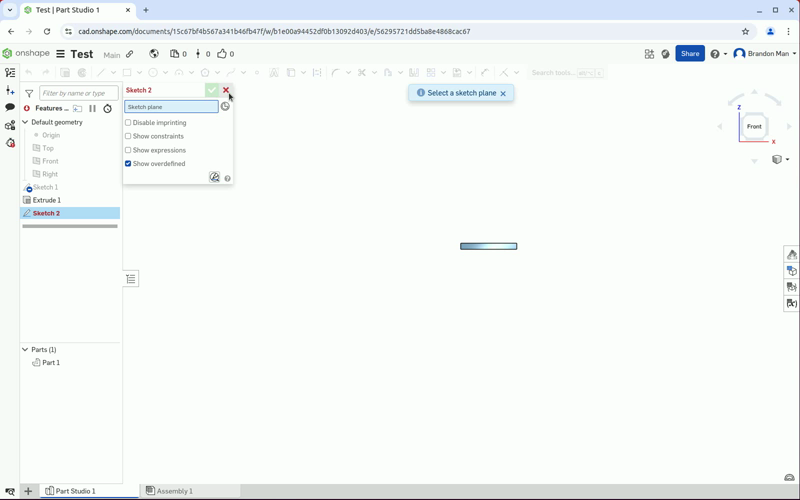
mouse_move(73, 163)
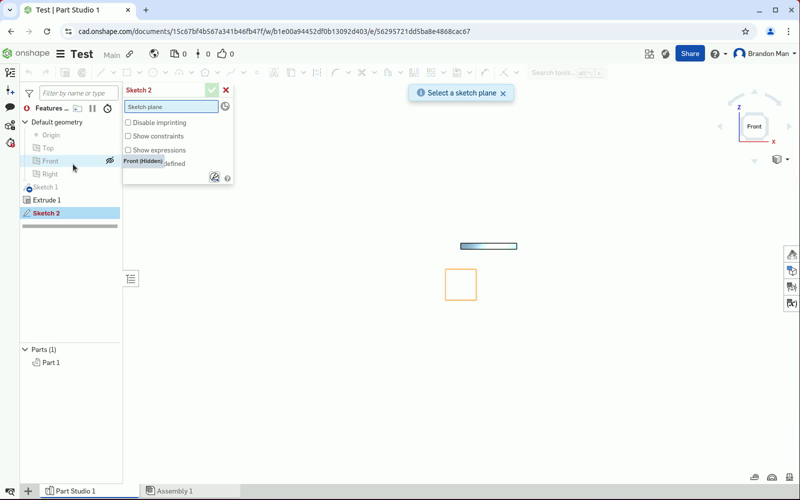
click(73, 163)
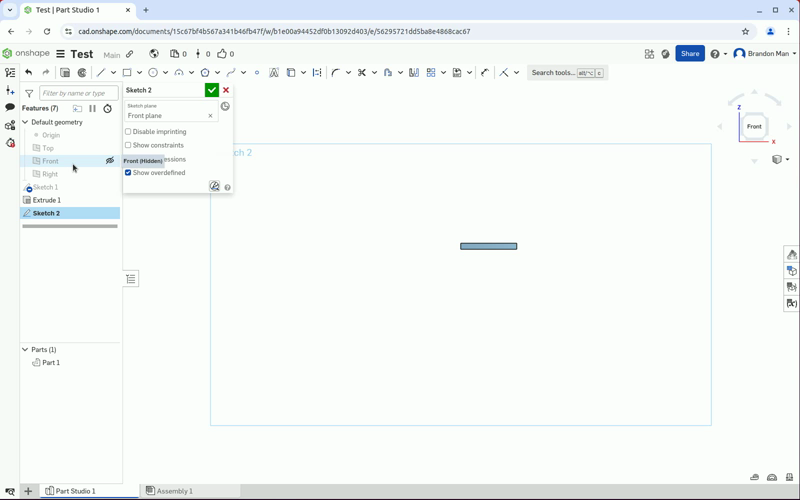
mouse_move(73, 352)
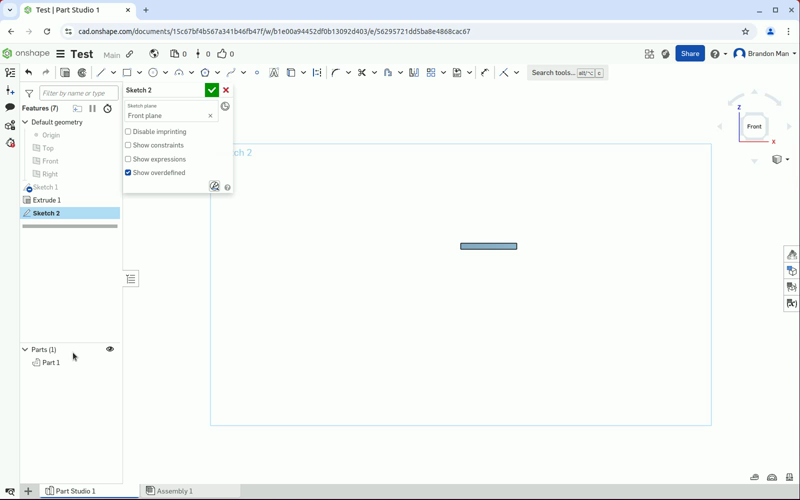
key(y)
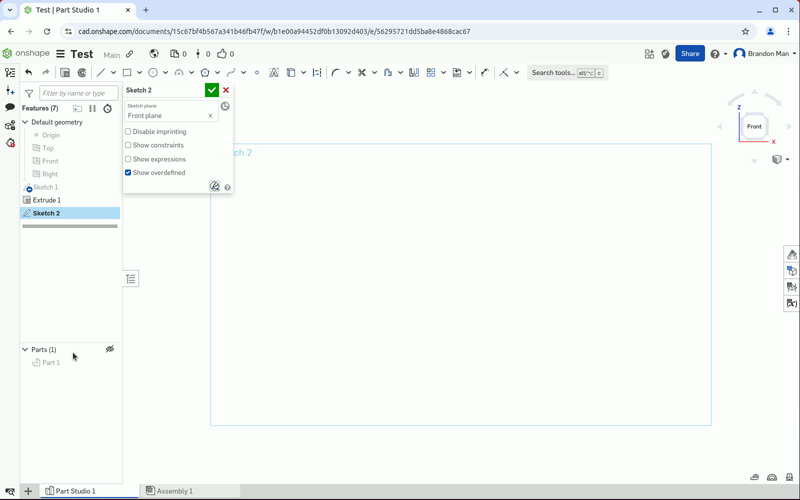
key(l)
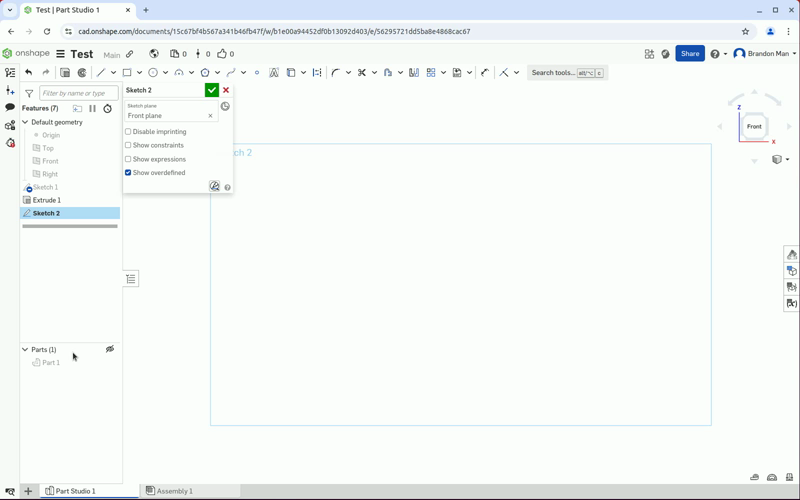
key_down(shift)
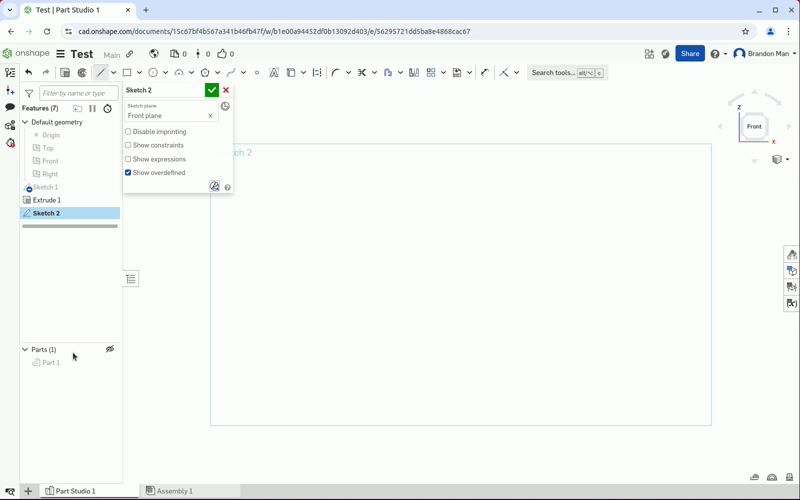
mouse_move(466, 282)
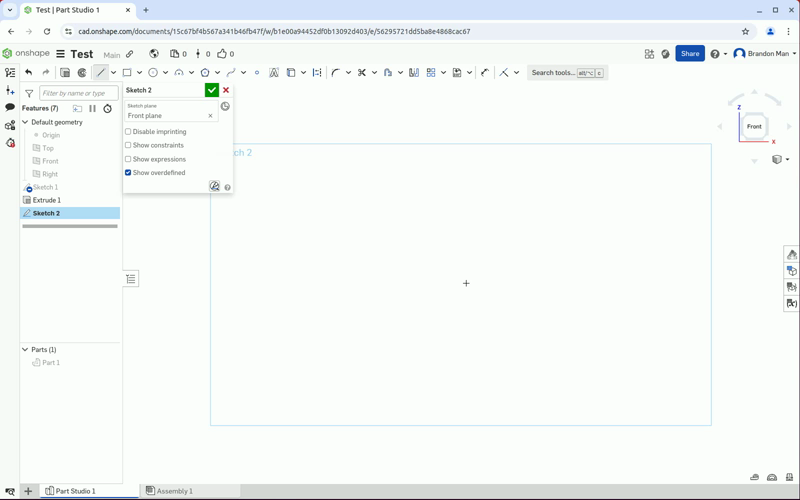
click(466, 282)
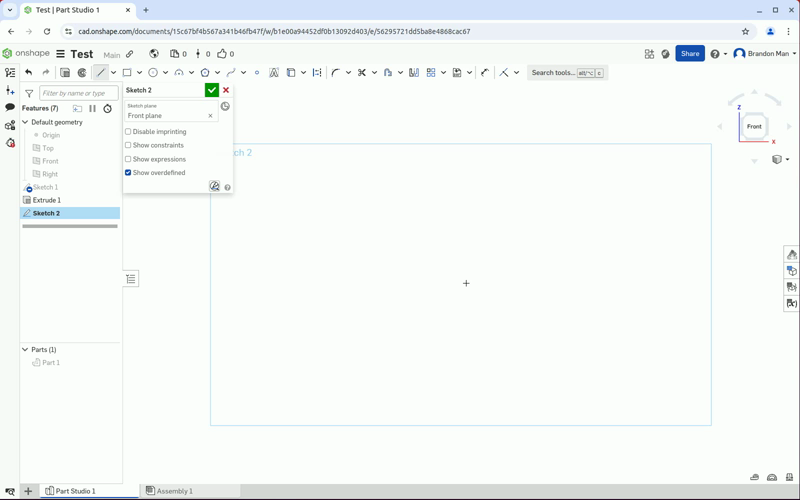
key_up(shift)
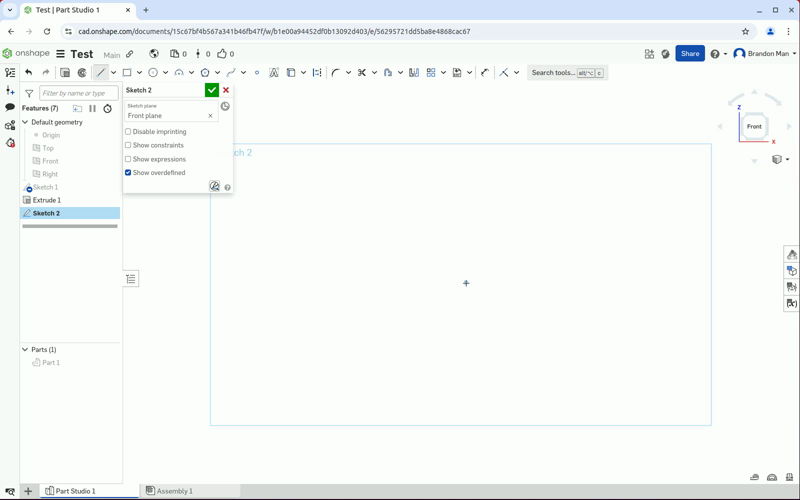
key_down(shift)
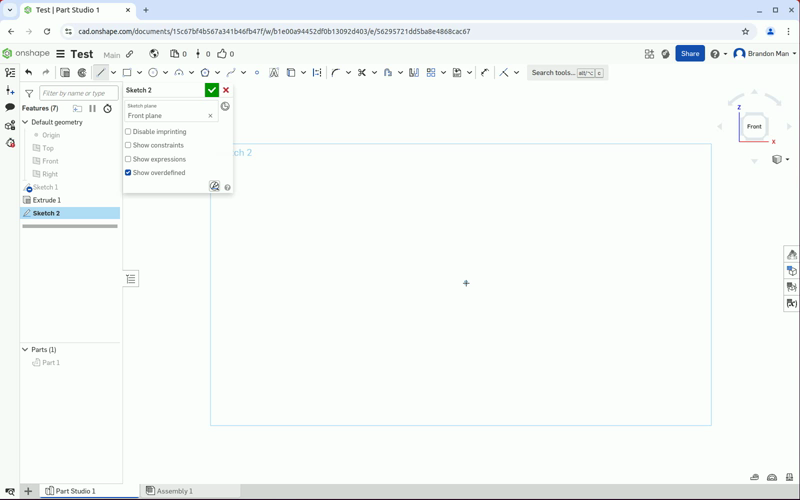
mouse_move(496, 282)
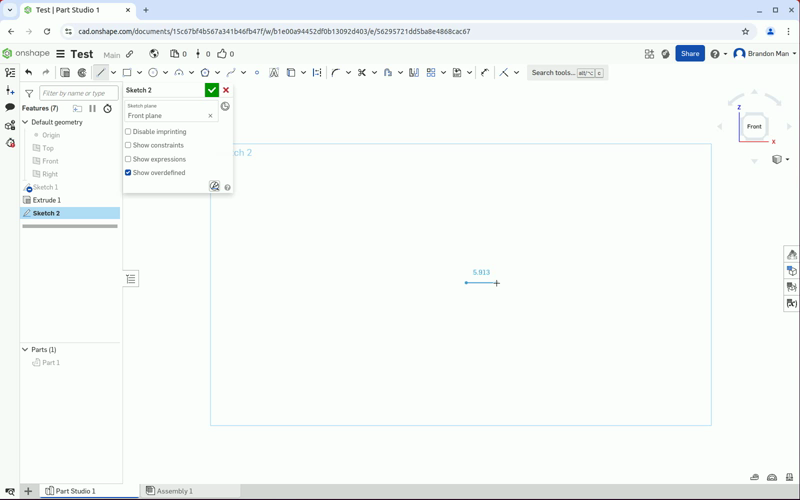
mouse_move(476, 282)
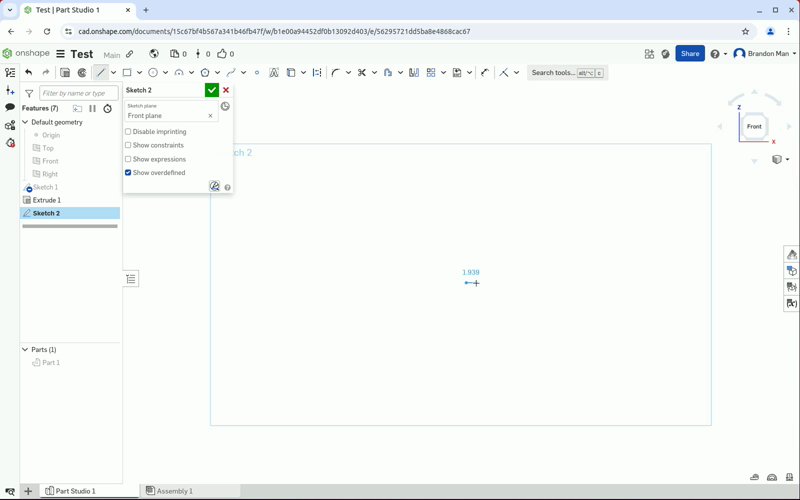
click(476, 282)
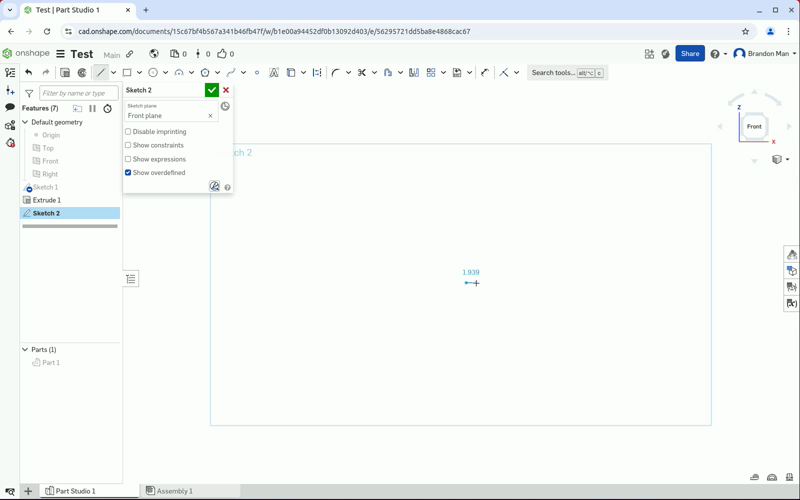
key_up(shift)
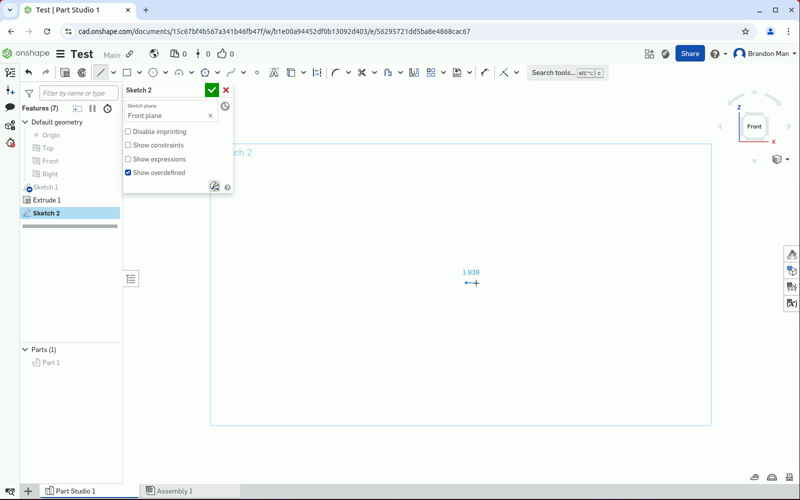
key_down(shift)
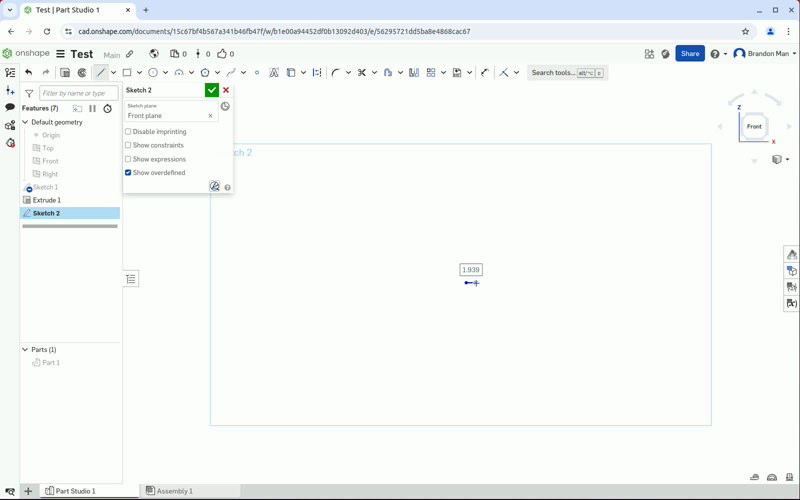
mouse_move(506, 282)
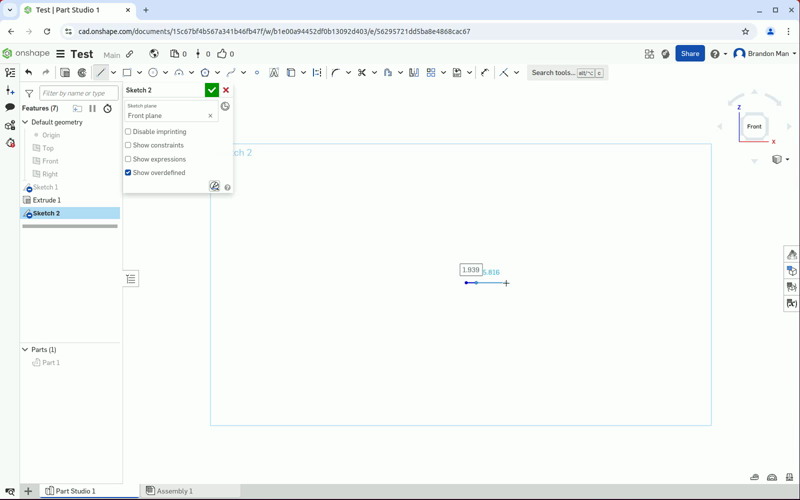
mouse_move(488, 270)
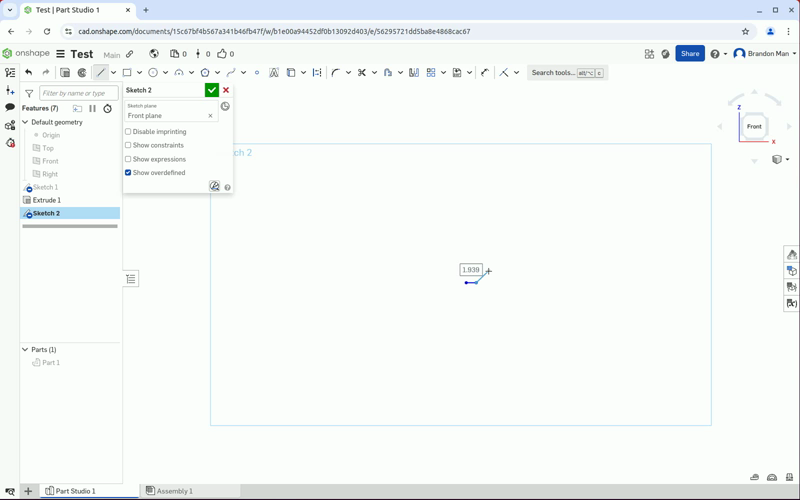
click(488, 270)
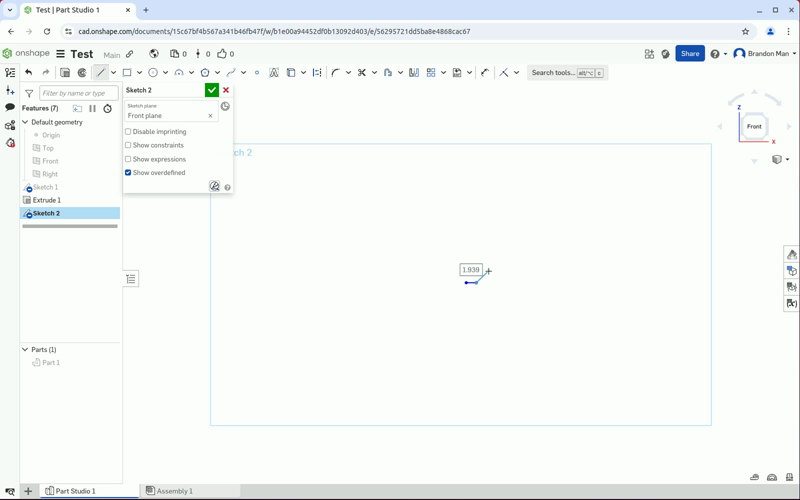
key_up(shift)
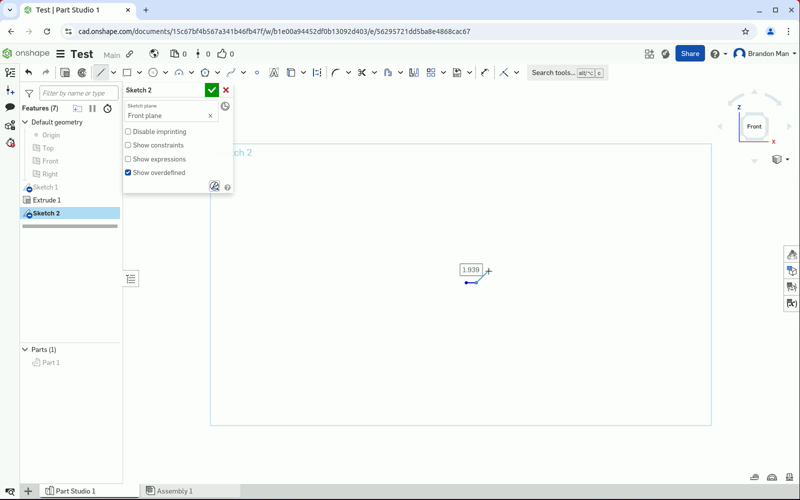
key_down(shift)
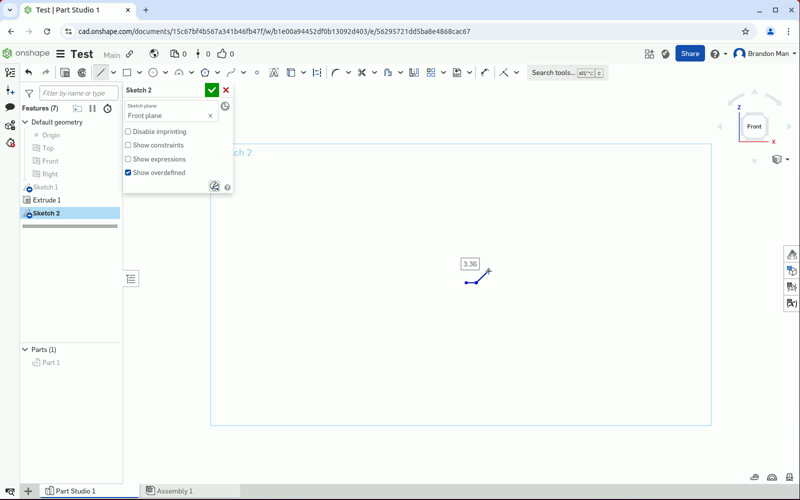
mouse_move(518, 270)
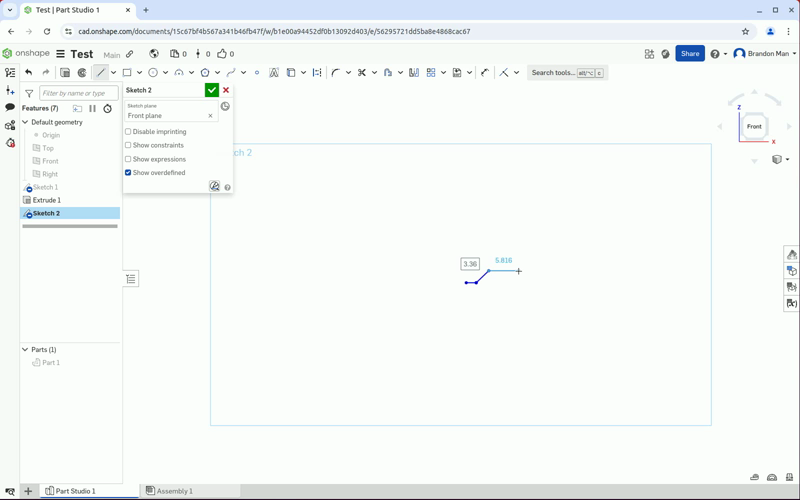
mouse_move(483, 265)
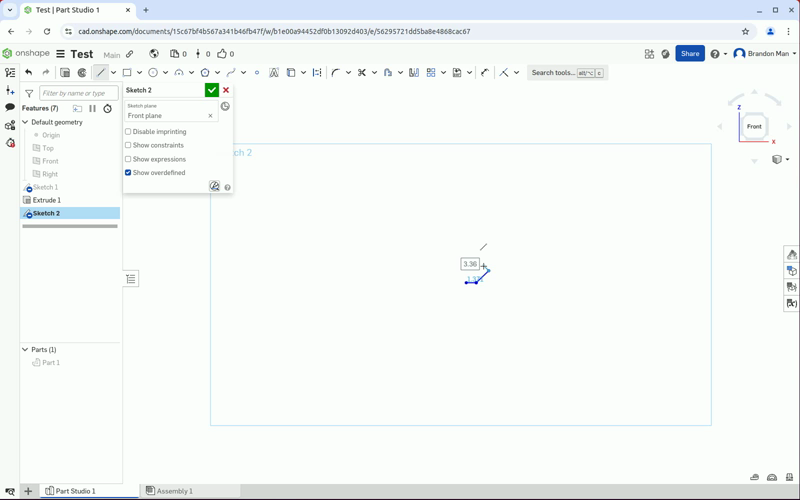
scroll(6)
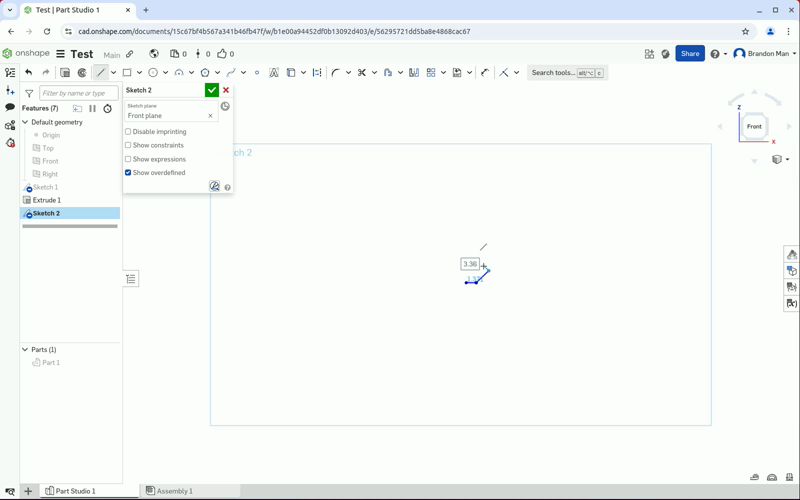
scroll(6)
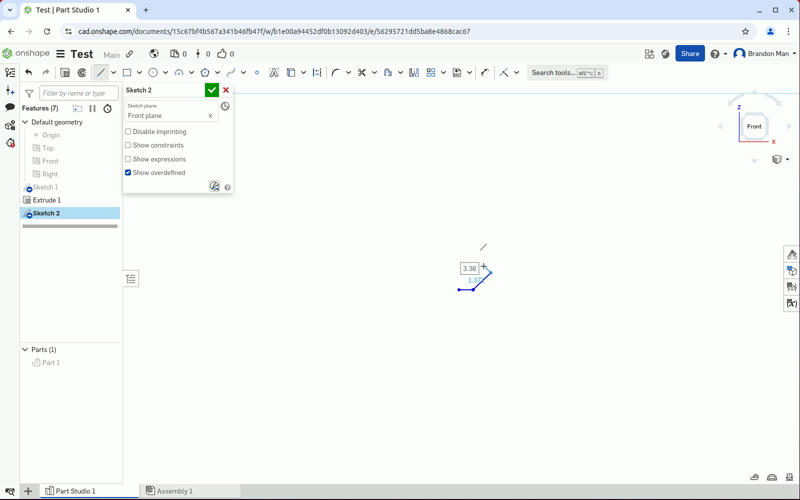
scroll(6)
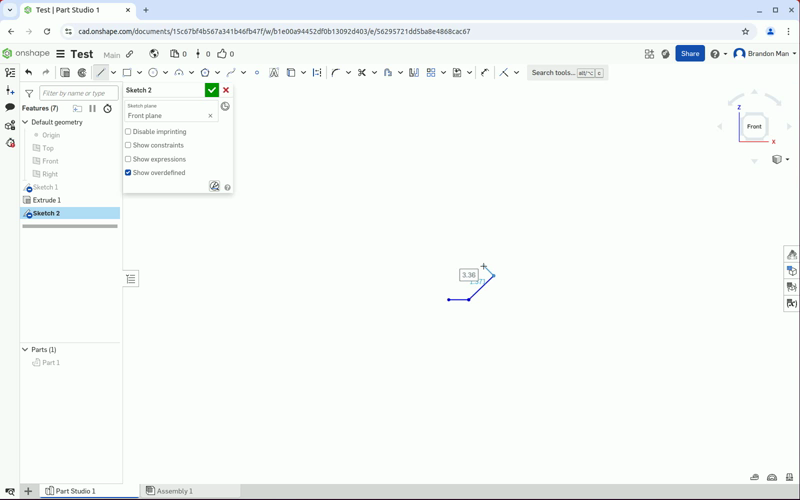
scroll(6)
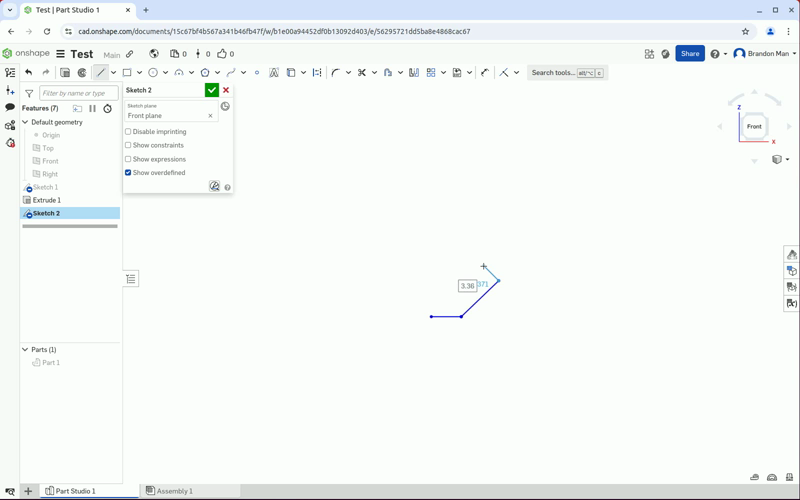
scroll(6)
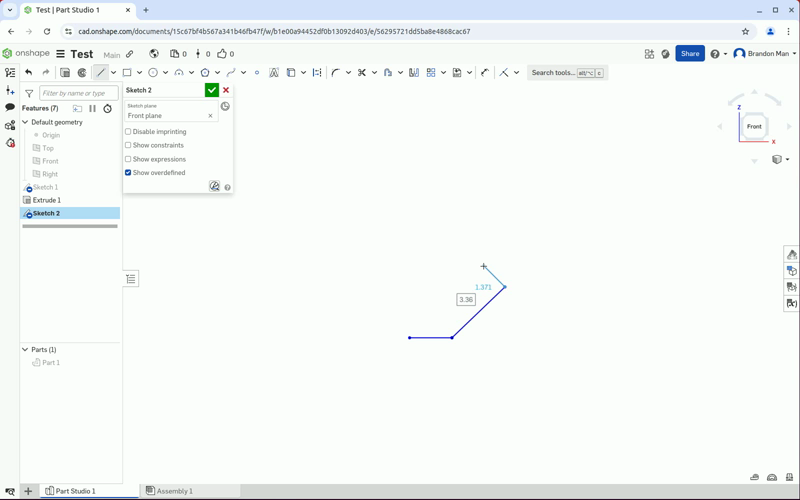
scroll(6)
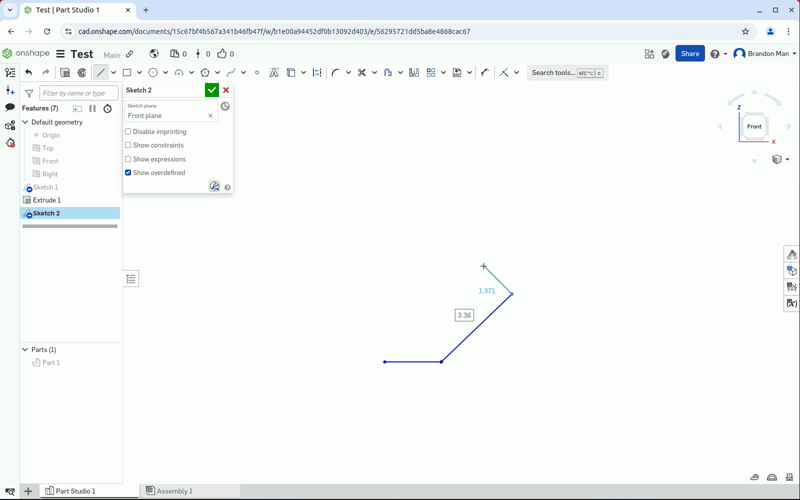
scroll(6)
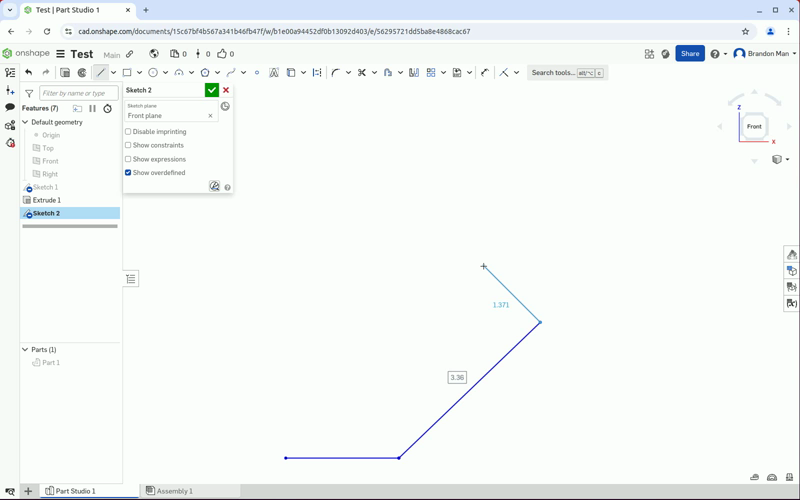
click(483, 265)
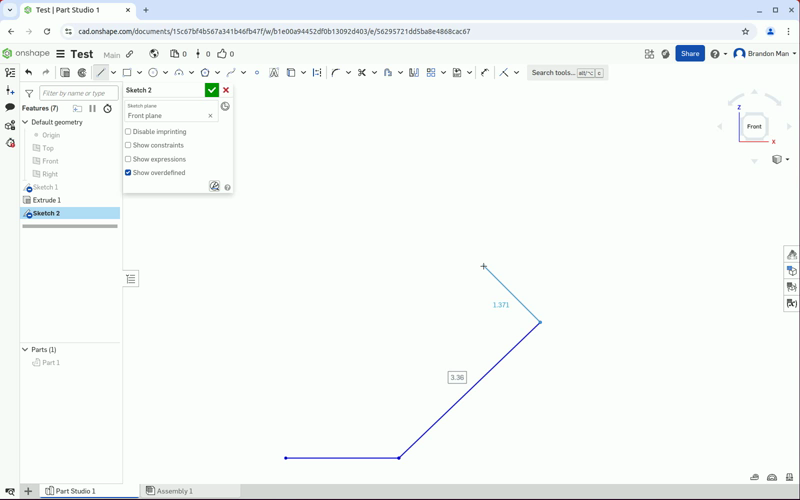
scroll(-6)
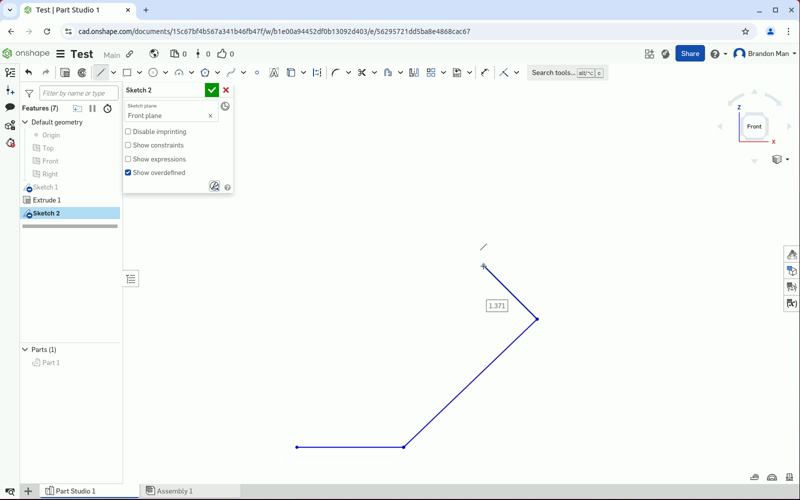
scroll(-6)
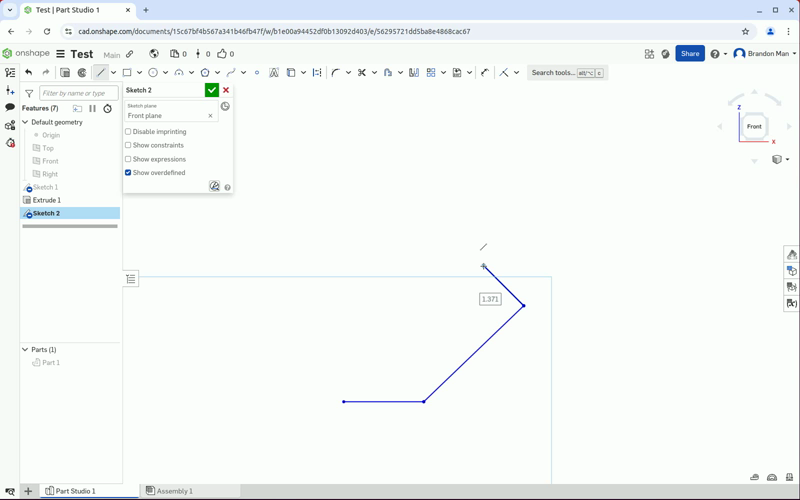
scroll(-6)
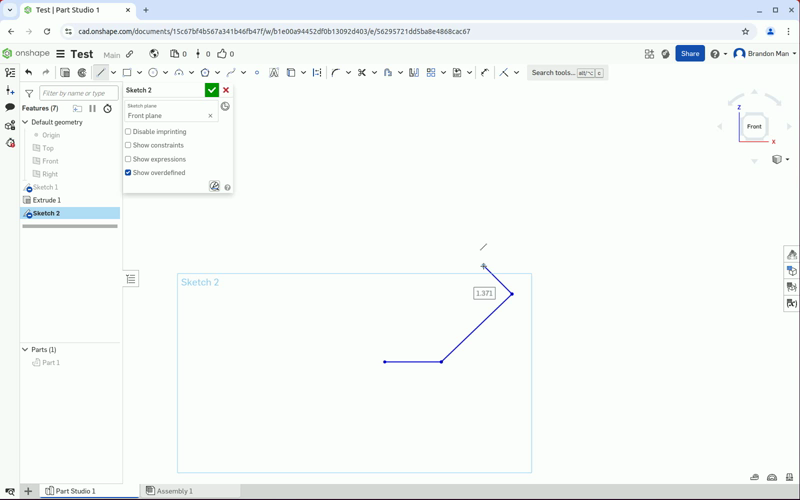
scroll(-6)
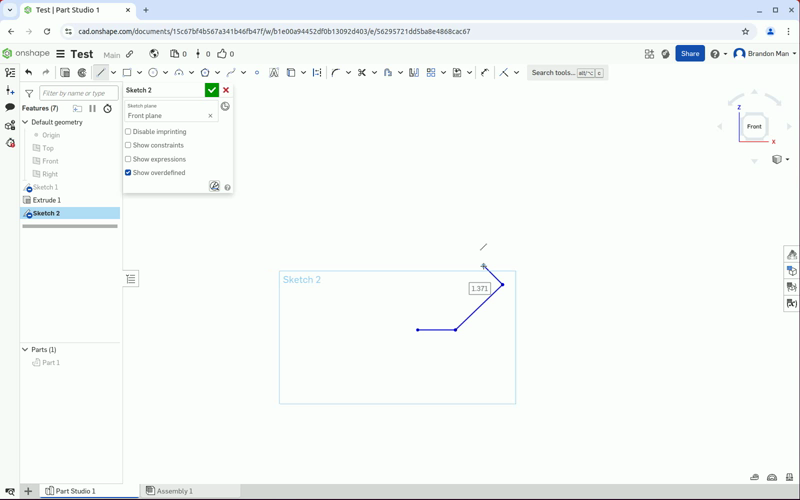
scroll(-6)
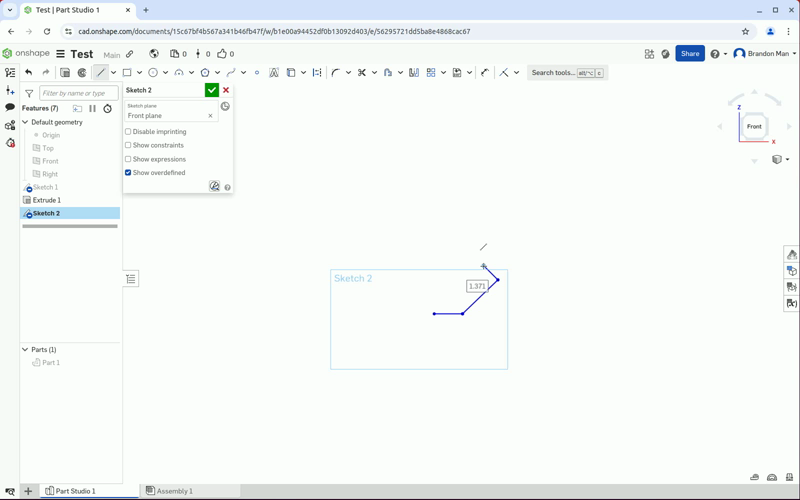
scroll(-6)
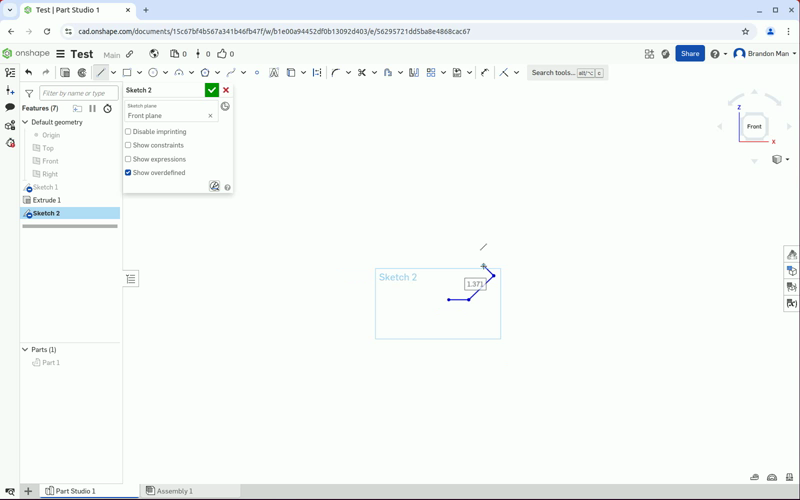
scroll(-6)
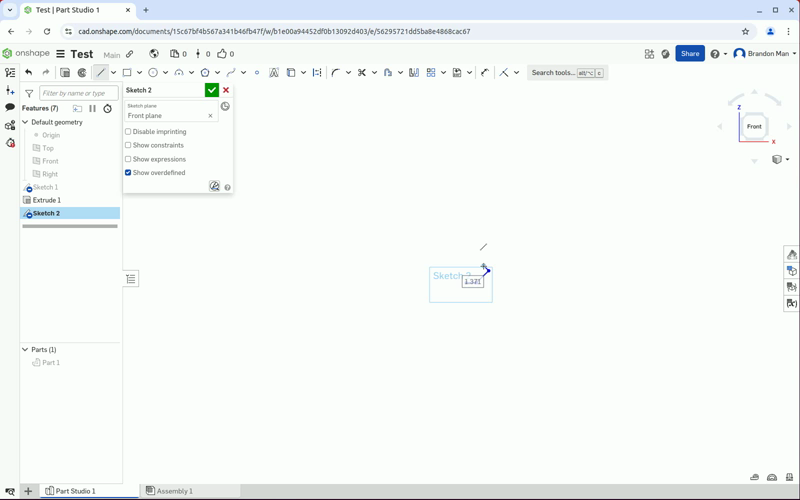
key_up(shift)
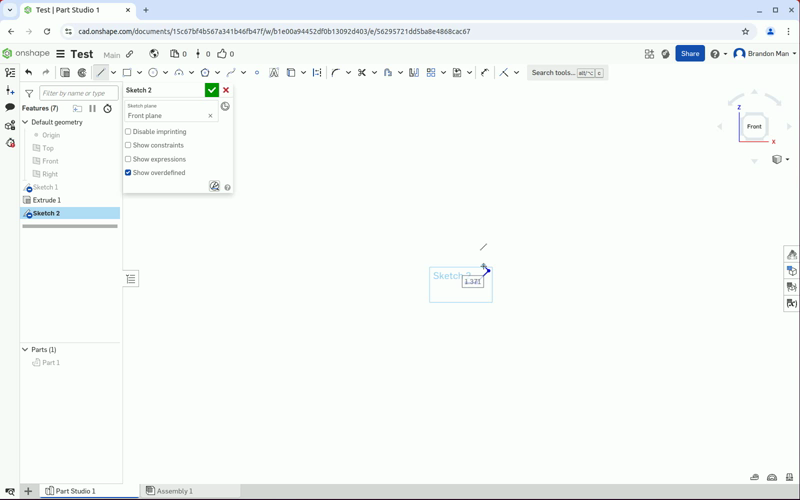
mouse_move(513, 265)
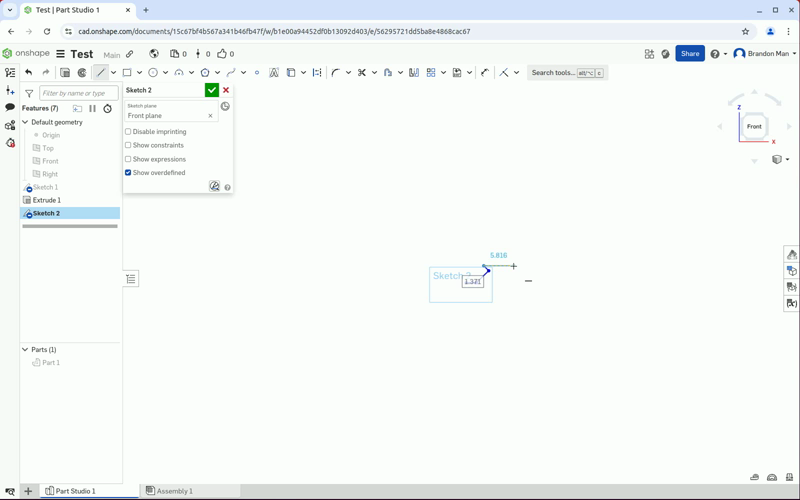
key_down(shift)
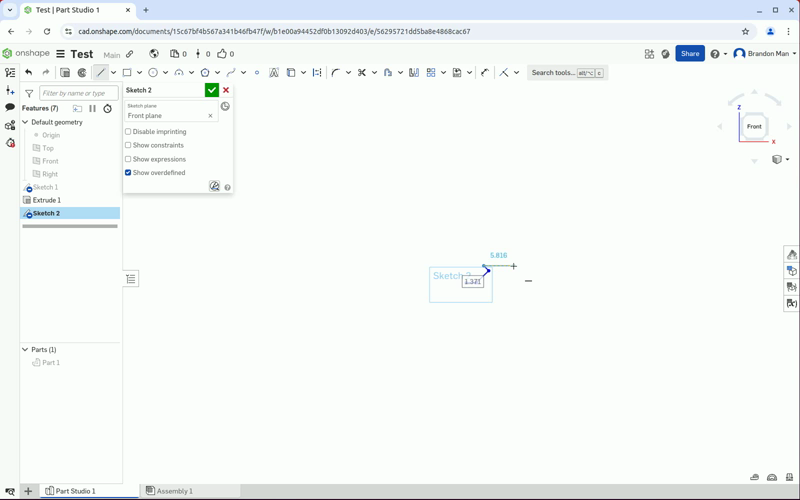
mouse_move(466, 282)
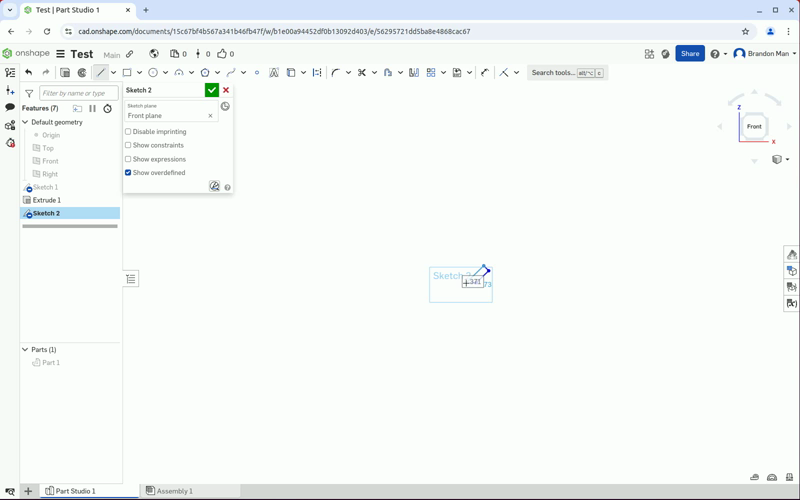
key_up(shift)
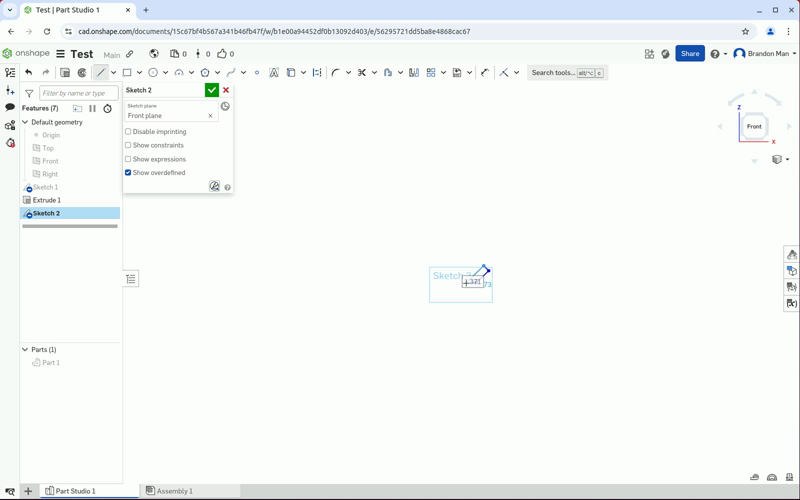
click(466, 282)
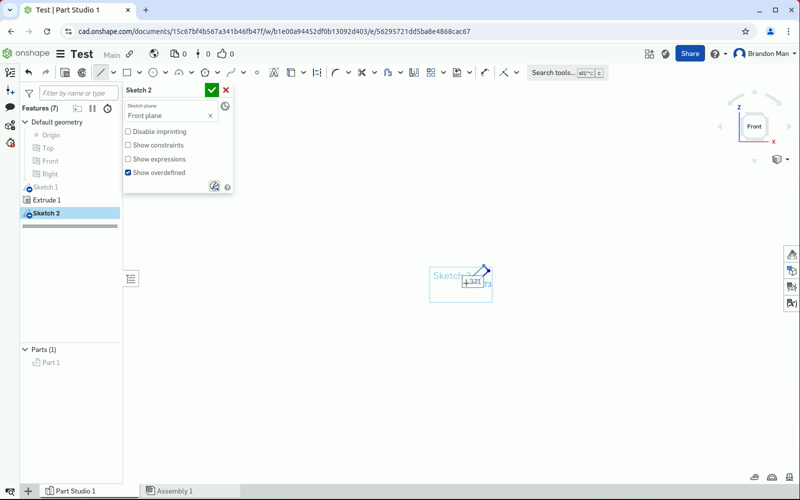
key(esc)
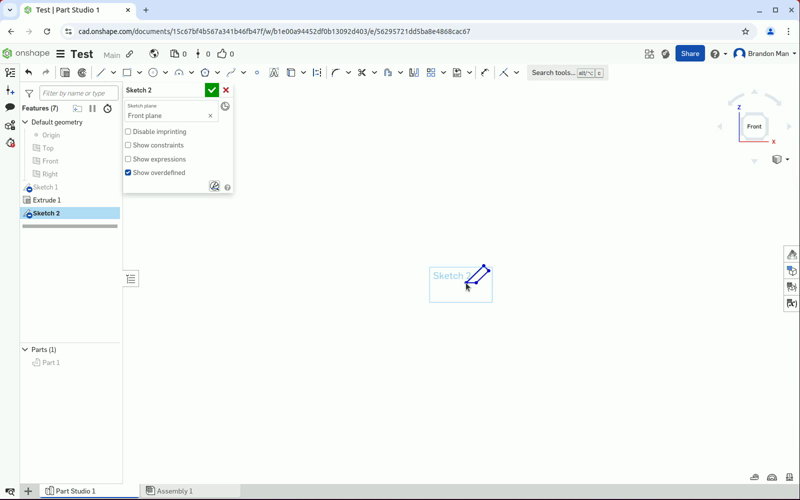
mouse_move(480, 272)
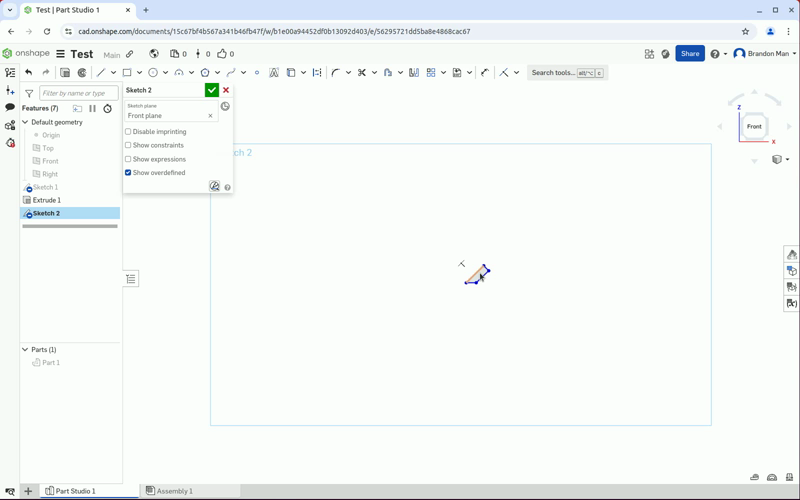
scroll(6)
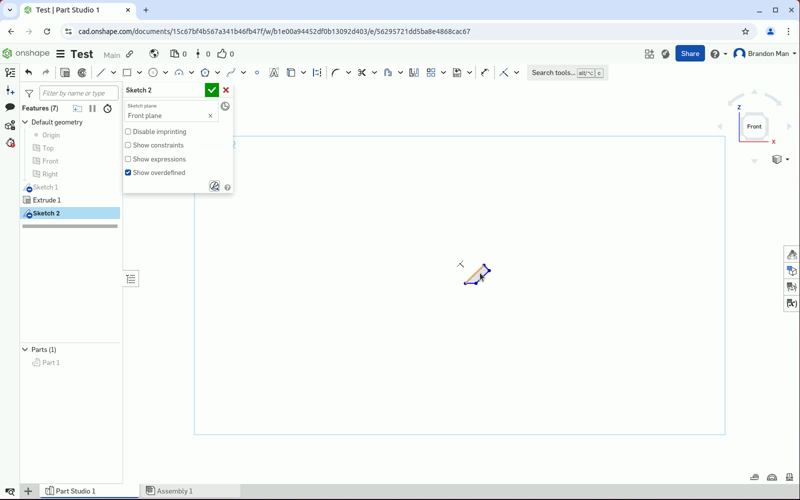
scroll(6)
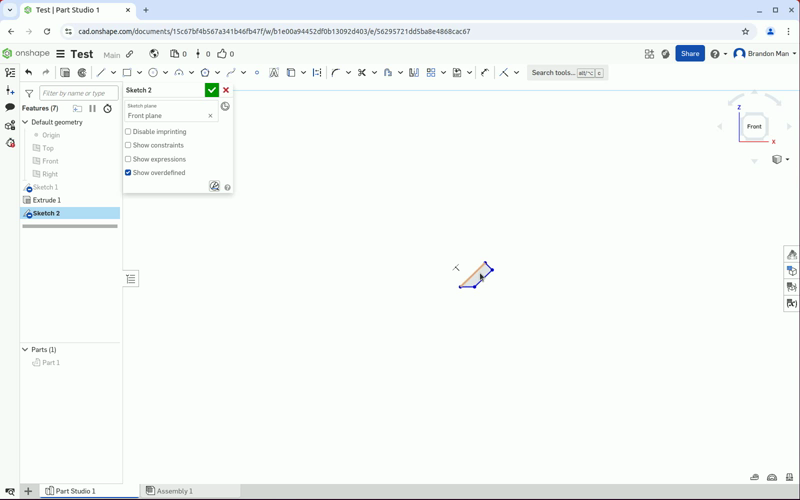
scroll(6)
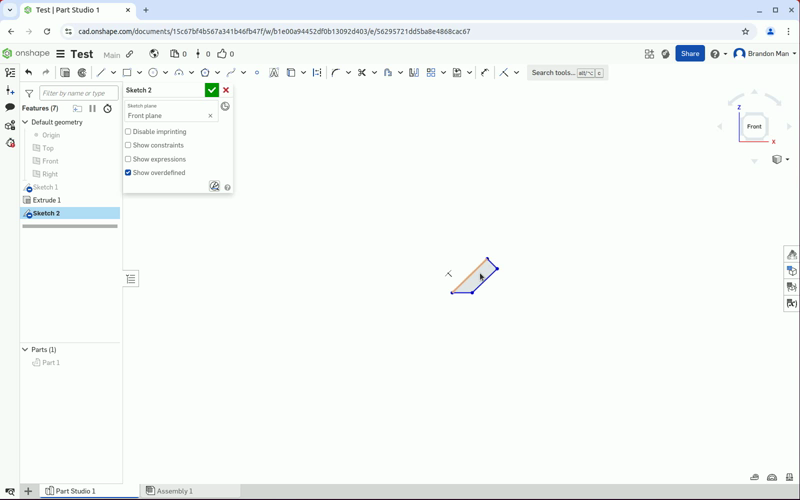
scroll(6)
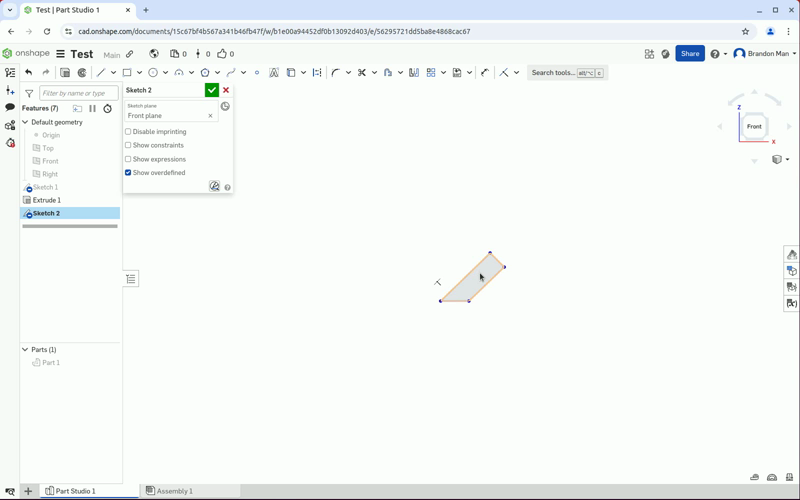
scroll(6)
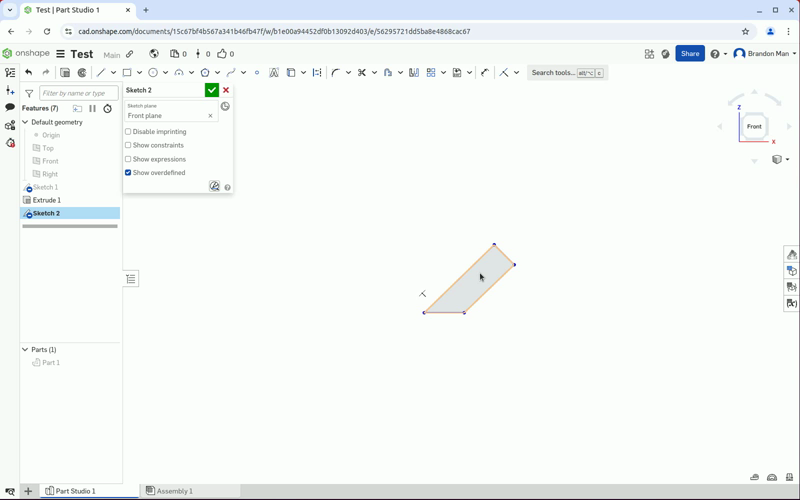
scroll(6)
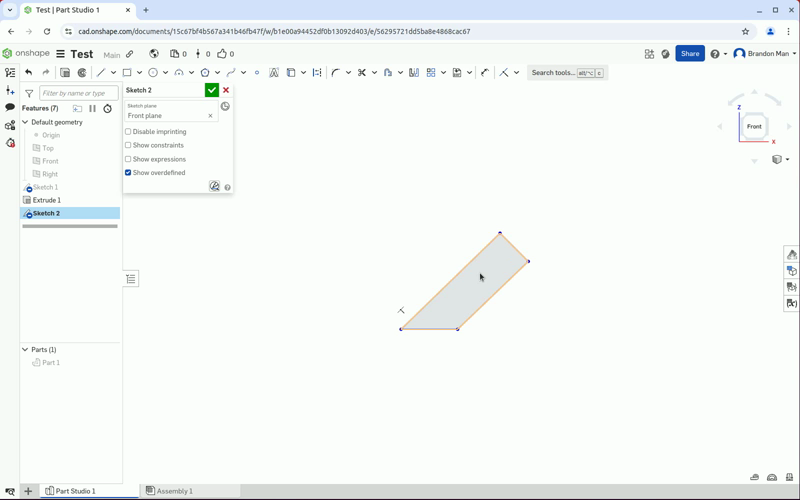
scroll(6)
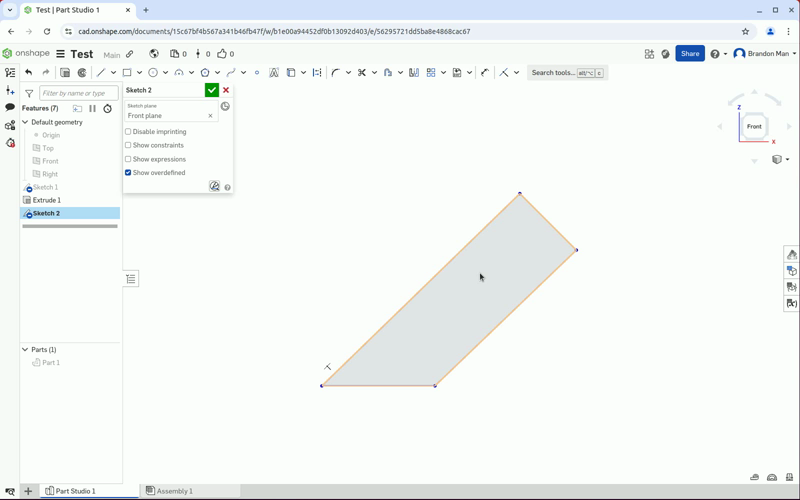
click(480, 272)
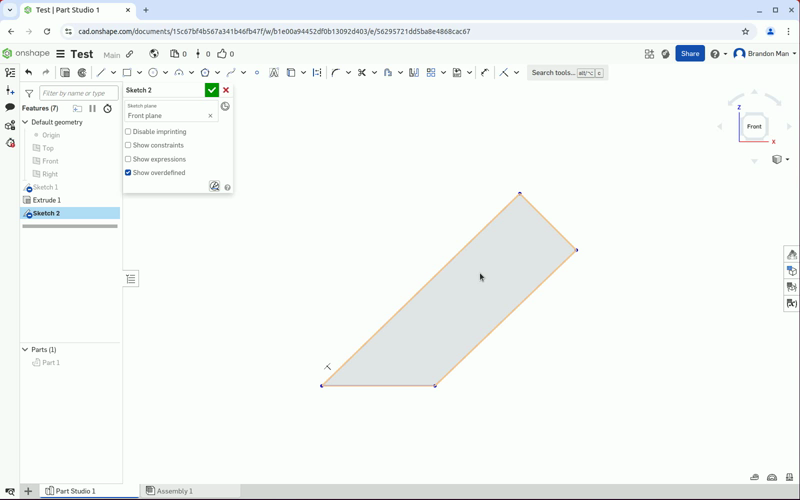
scroll(-6)
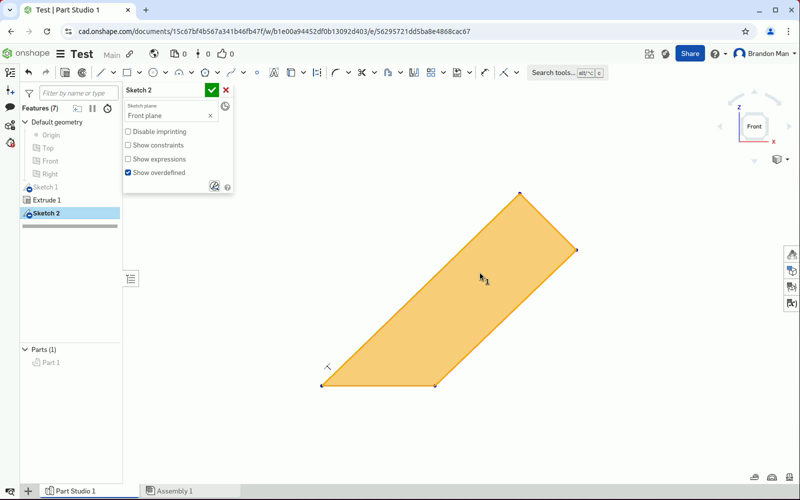
scroll(-6)
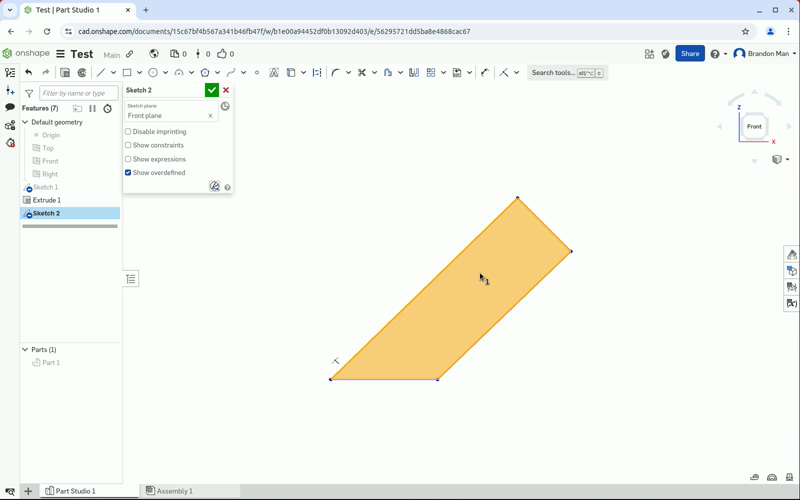
scroll(-6)
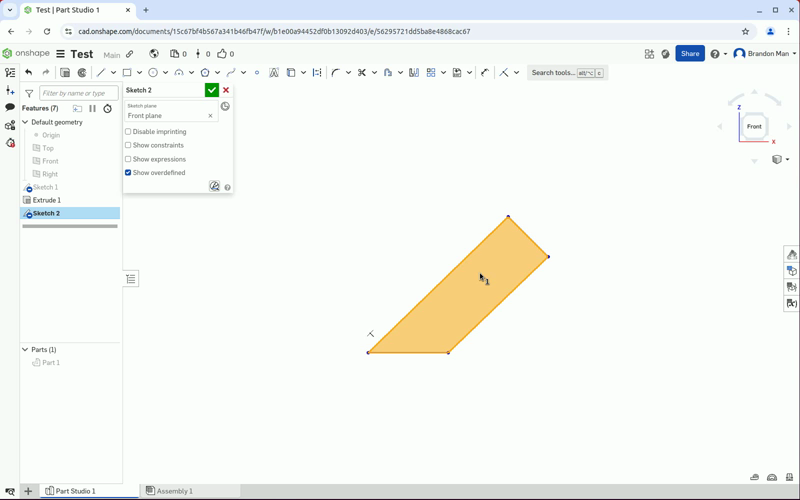
scroll(-6)
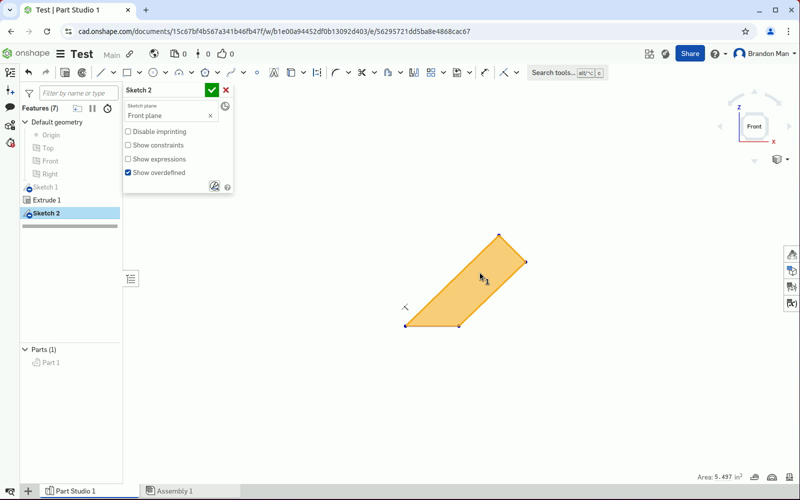
scroll(-6)
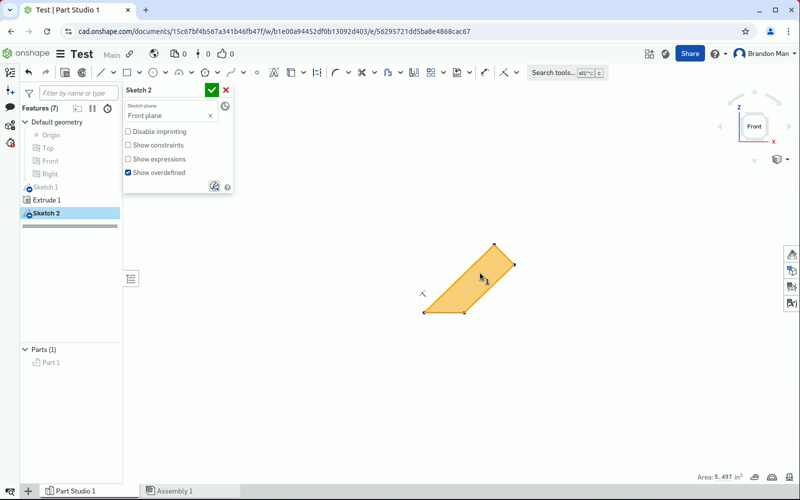
scroll(-6)
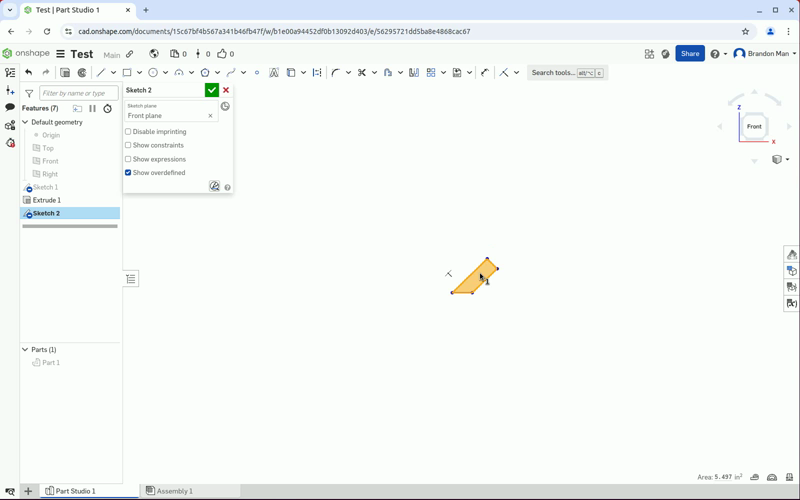
scroll(-6)
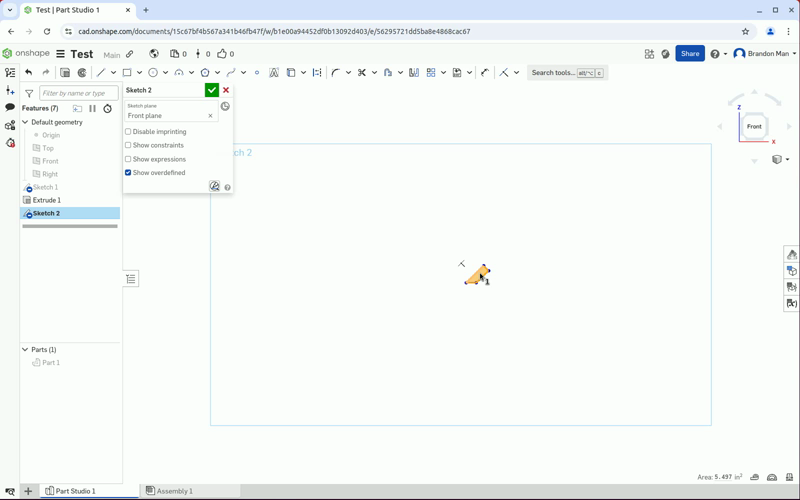
mouse_move(73, 352)
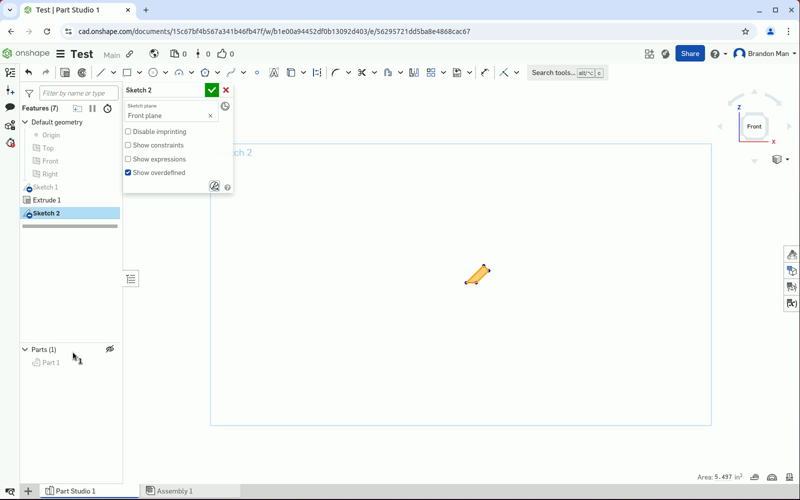
key(shift+y)
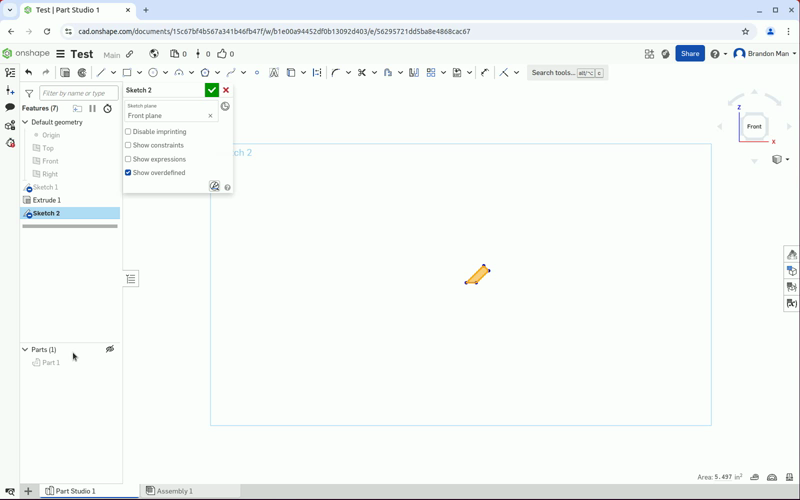
key(shift+e)
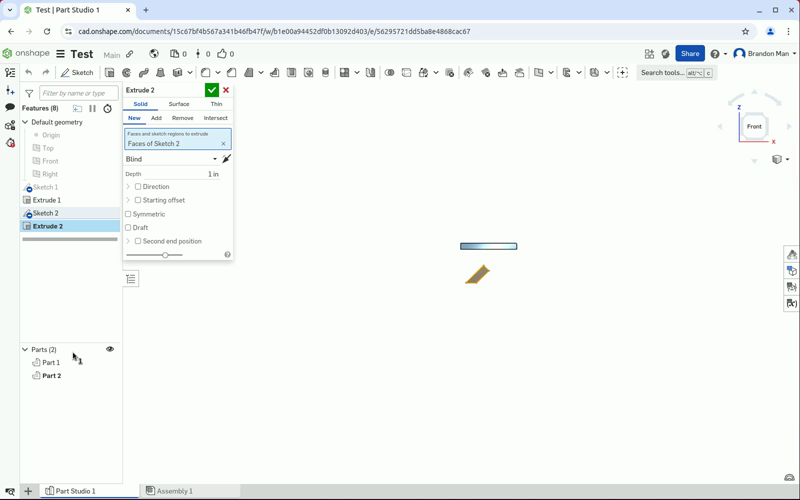
mouse_move(143, 106)
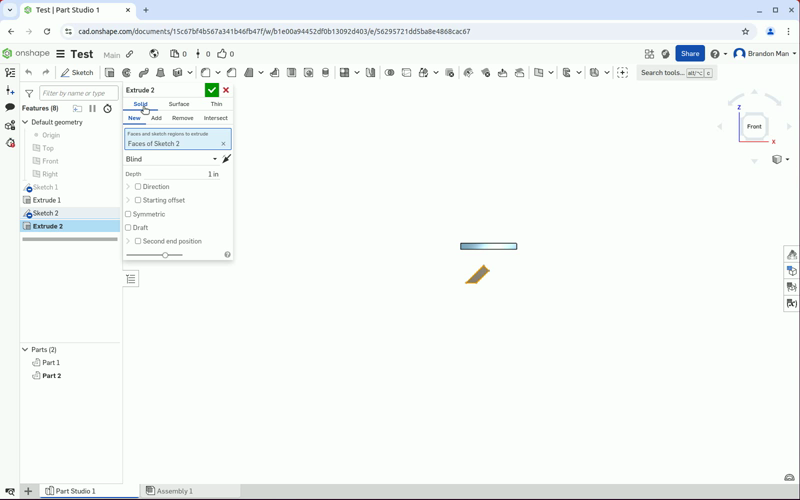
click(143, 106)
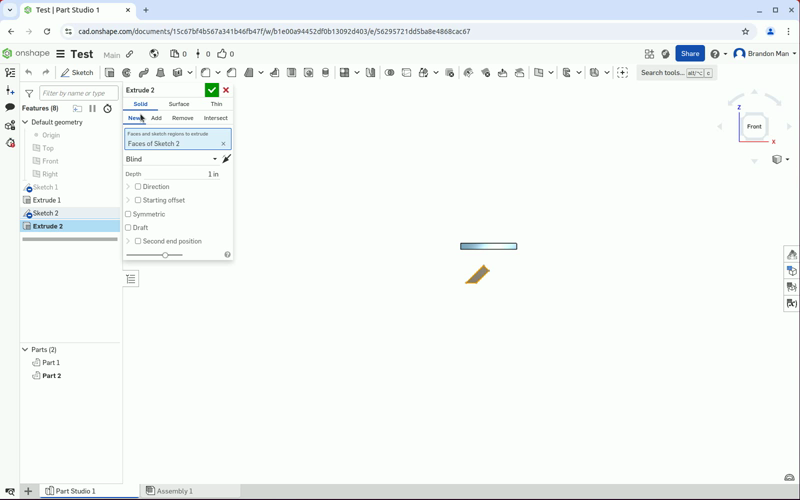
mouse_move(137, 120)
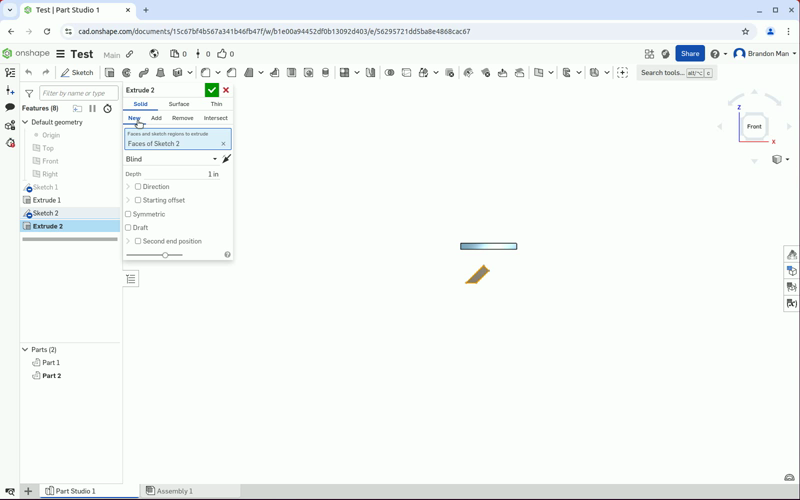
click(137, 120)
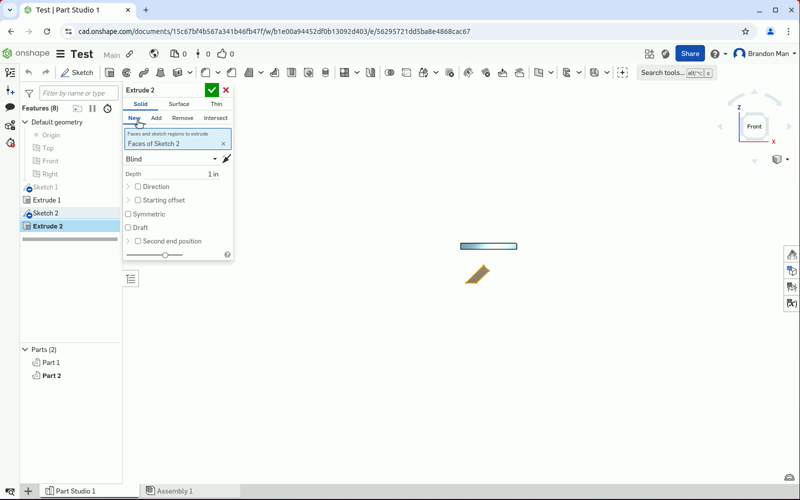
key(tab, 4)
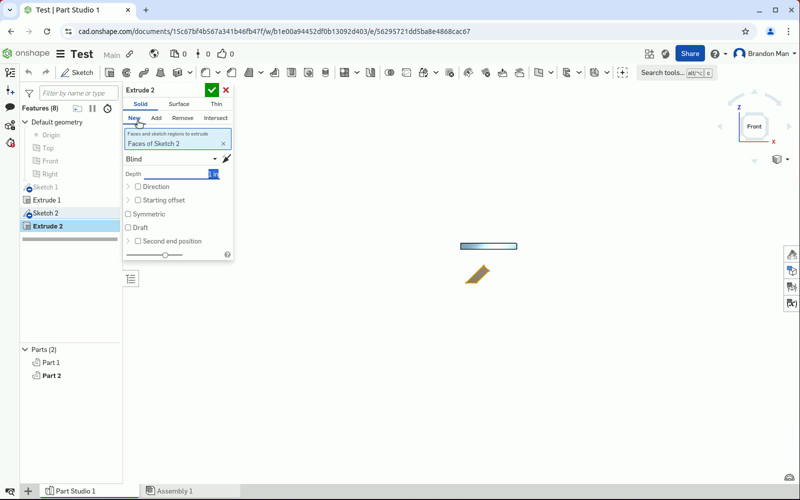
text(23.108)
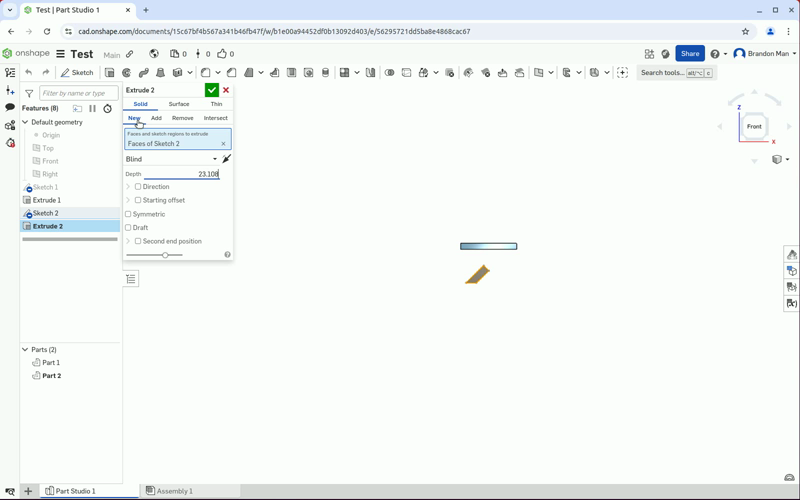
key(enter)
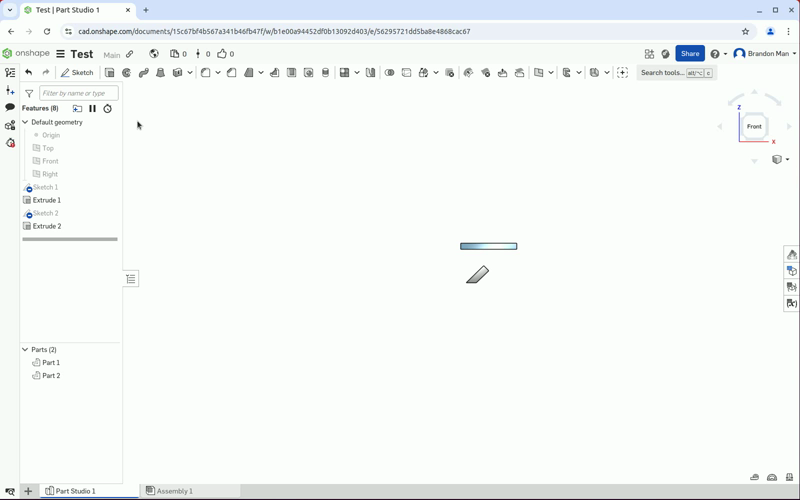
key(shift+h)
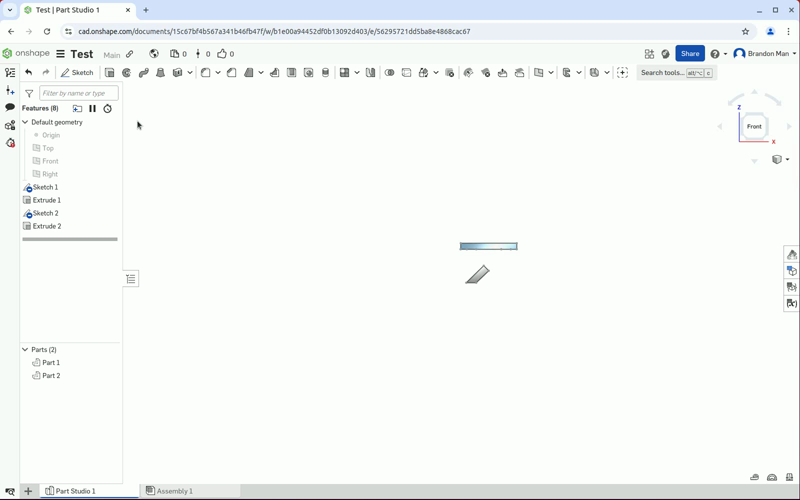
key(shift+h)
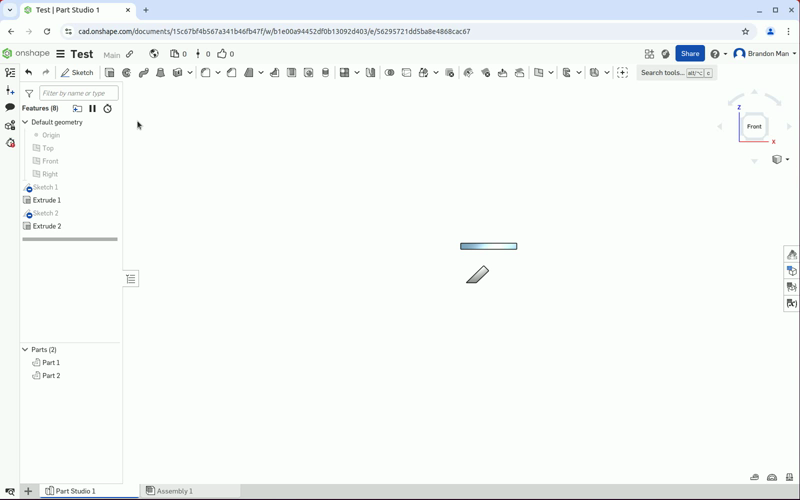
mouse_move(73, 189)
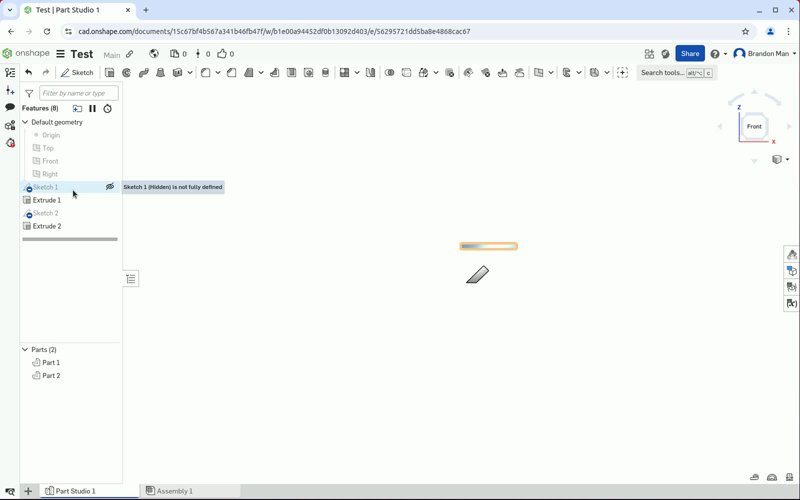
click(73, 189)
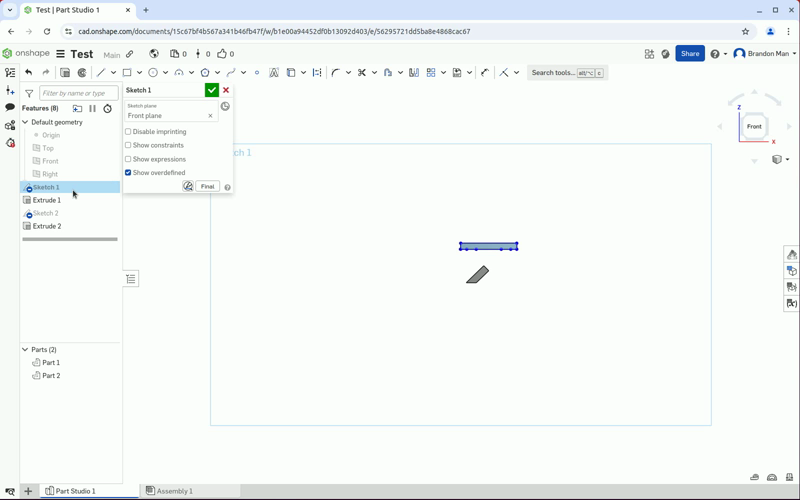
mouse_move(229, 92)
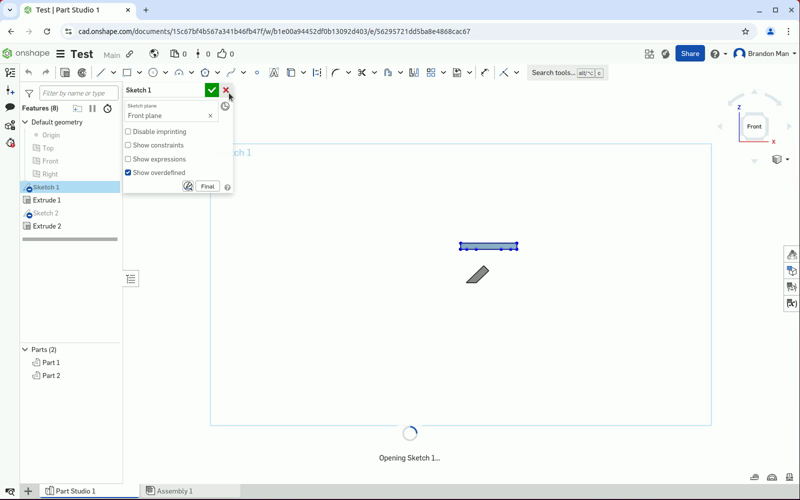
click(229, 92)
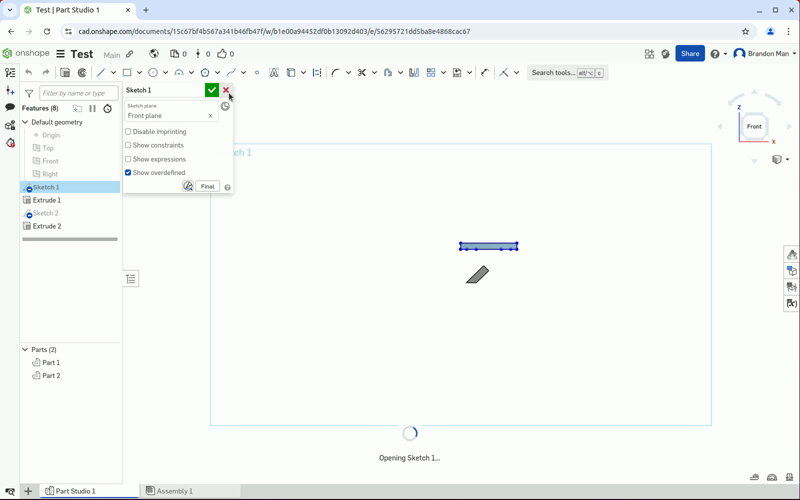
key(shift+s)
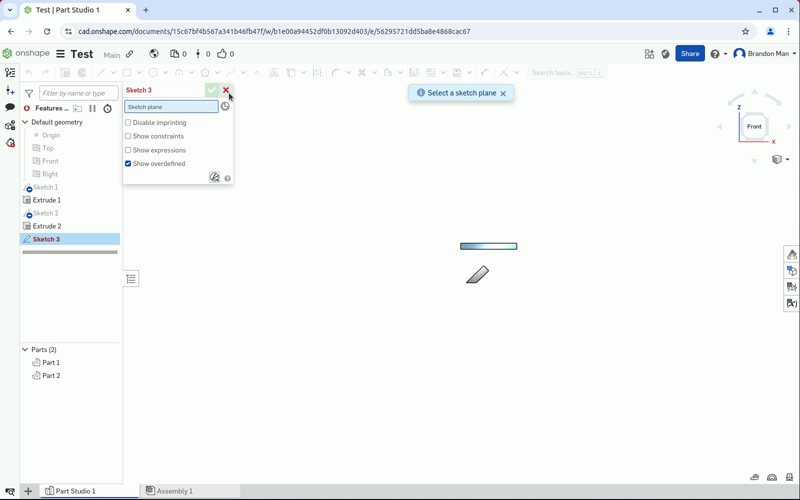
mouse_move(73, 163)
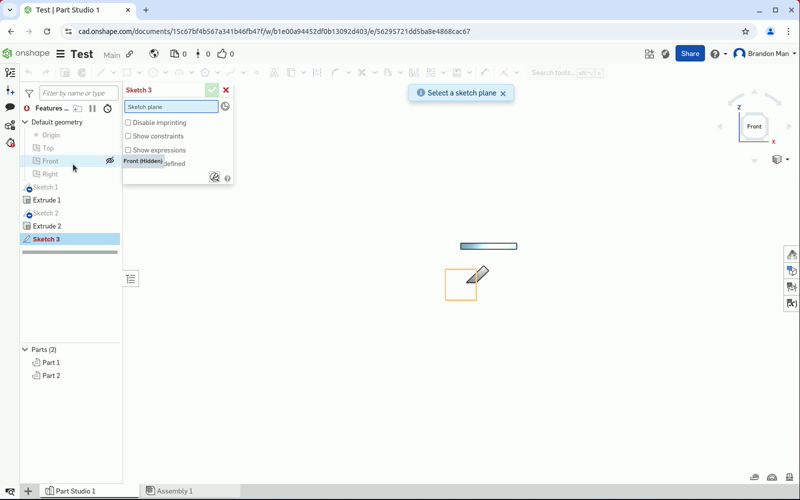
click(73, 163)
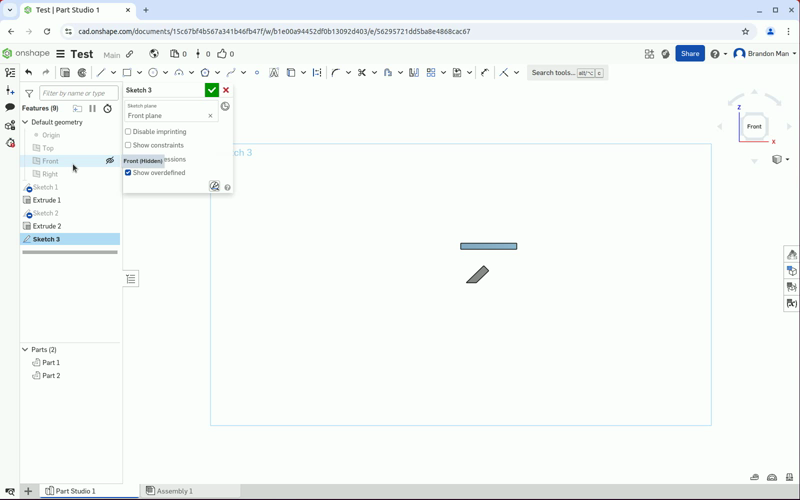
mouse_move(73, 352)
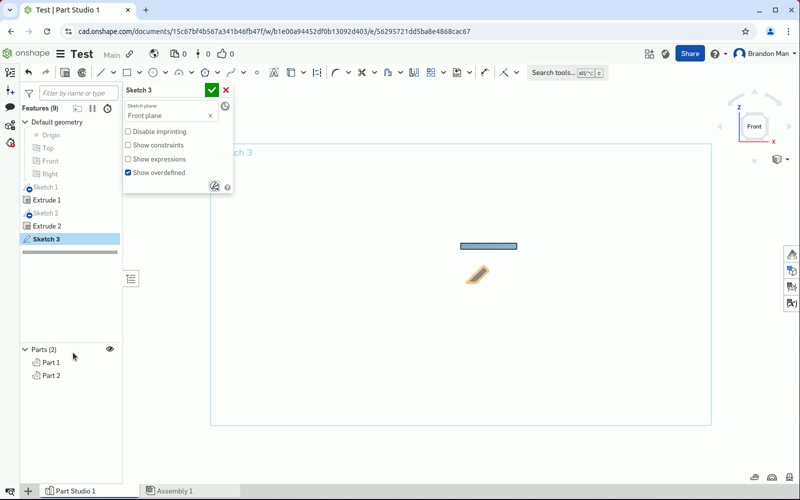
key(y)
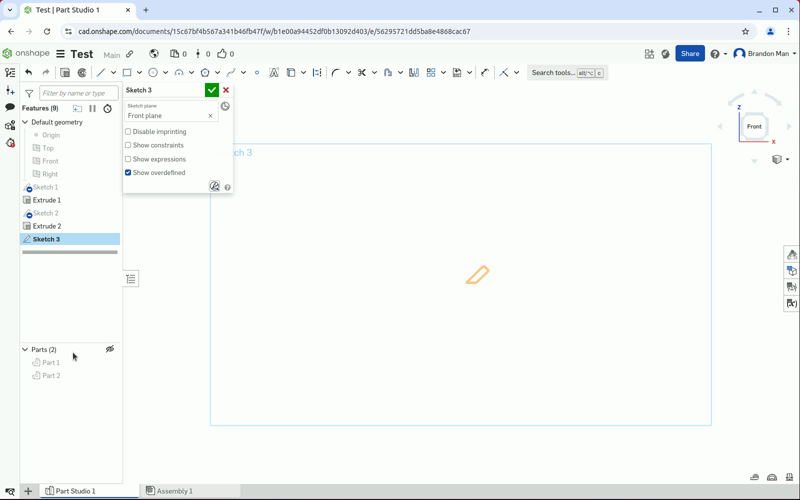
key(l)
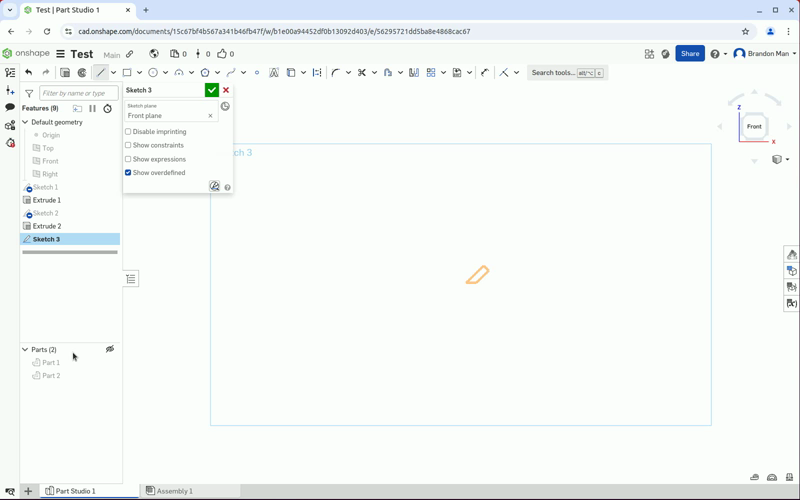
key_down(shift)
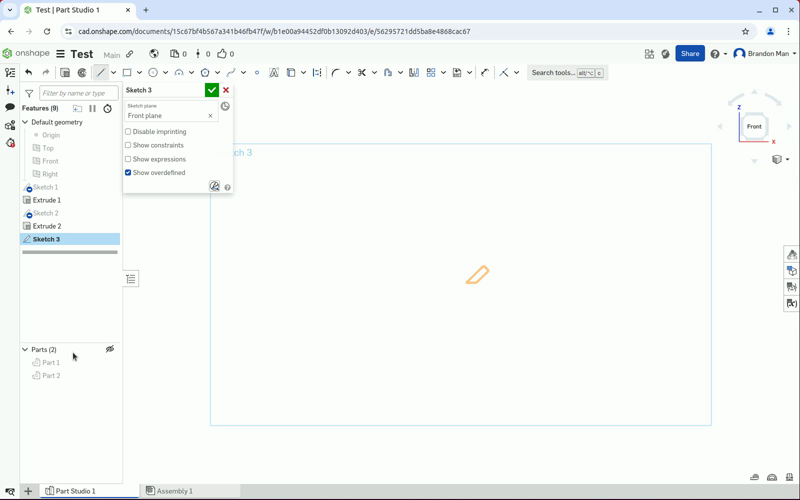
mouse_move(483, 266)
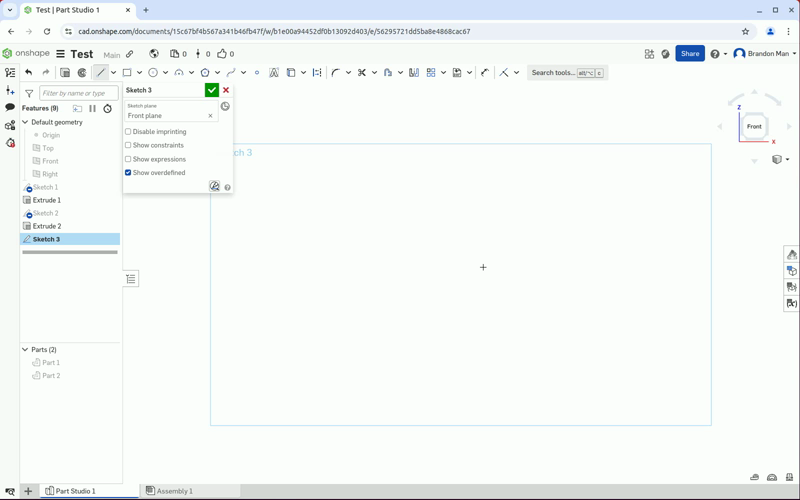
click(483, 266)
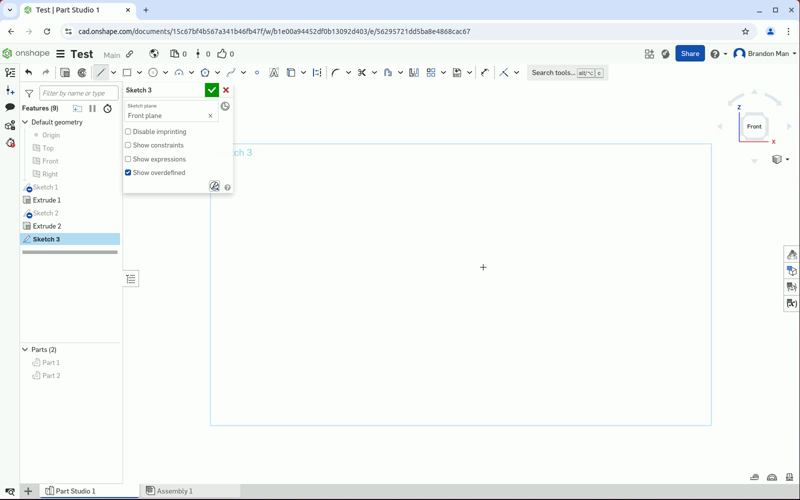
key_up(shift)
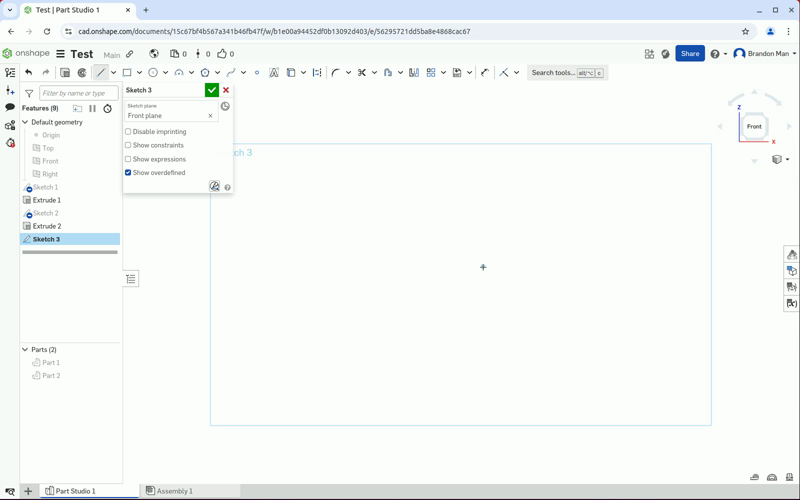
key_down(shift)
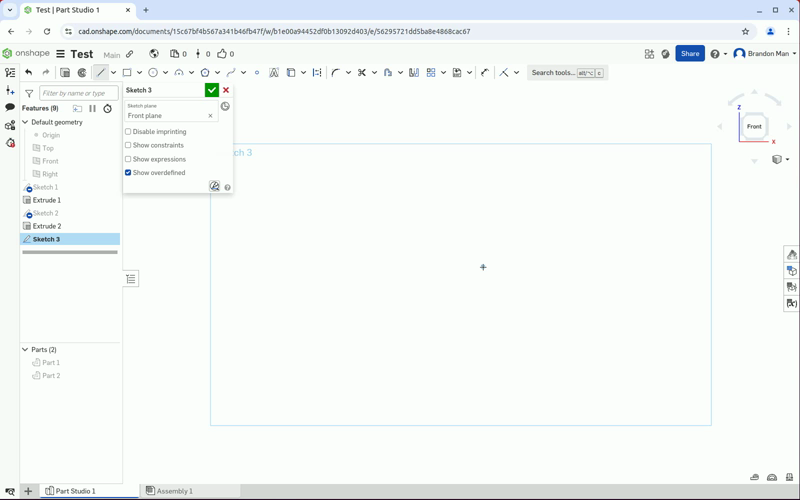
mouse_move(513, 266)
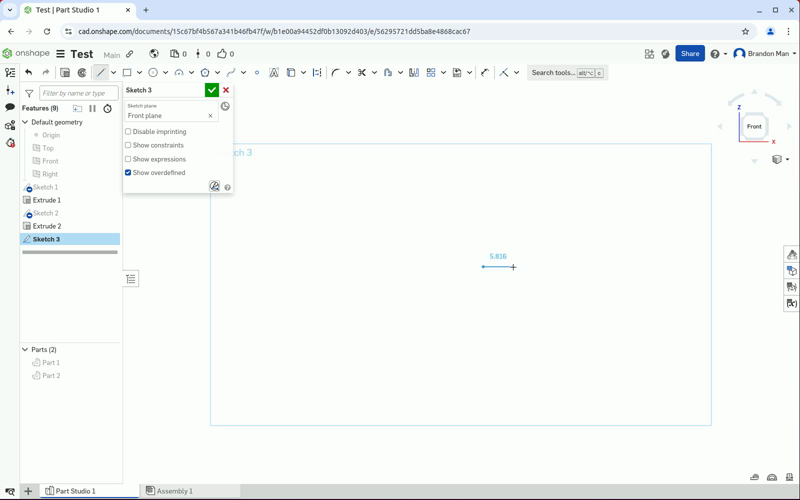
mouse_move(488, 271)
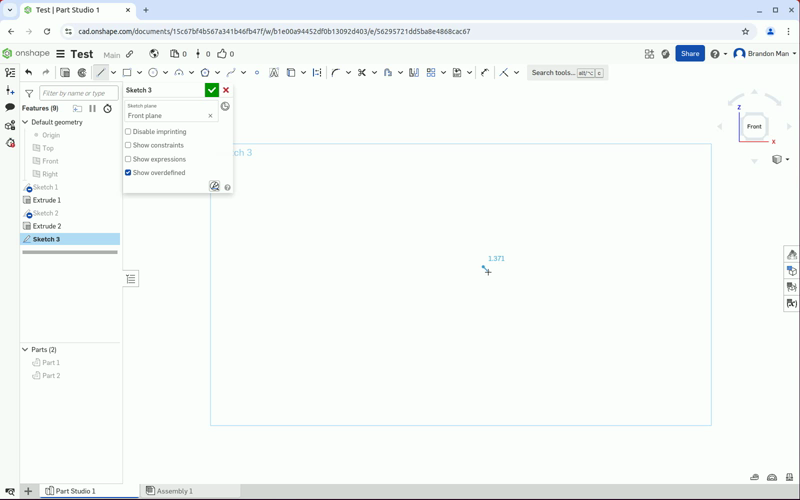
scroll(6)
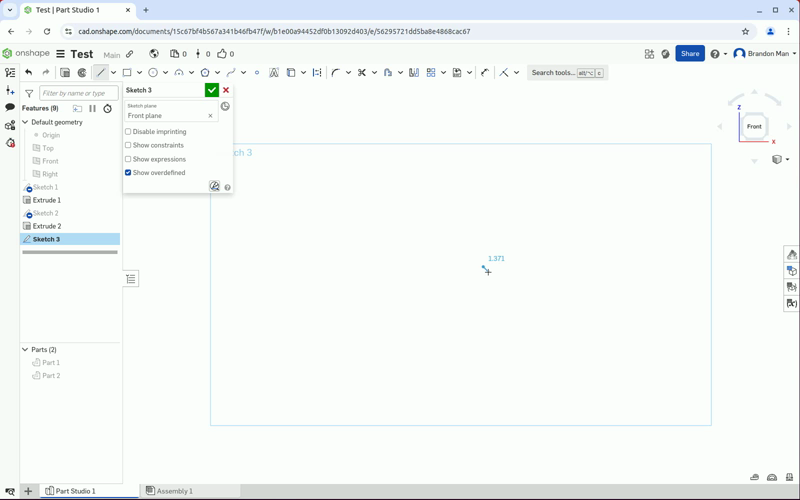
scroll(6)
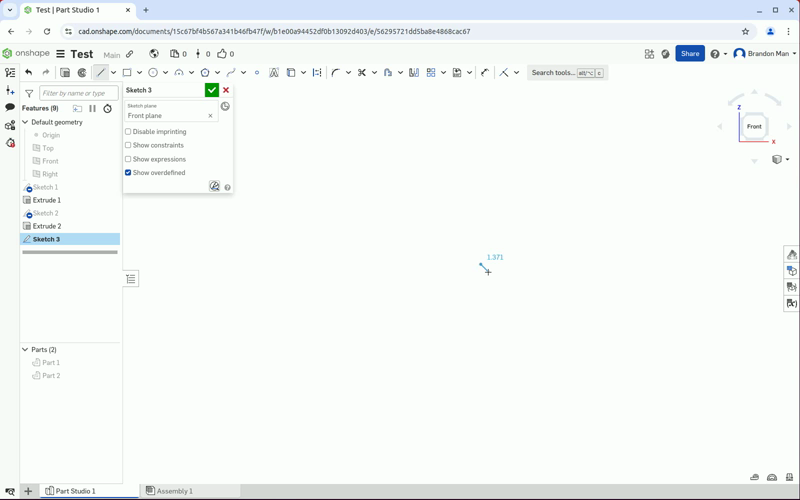
scroll(6)
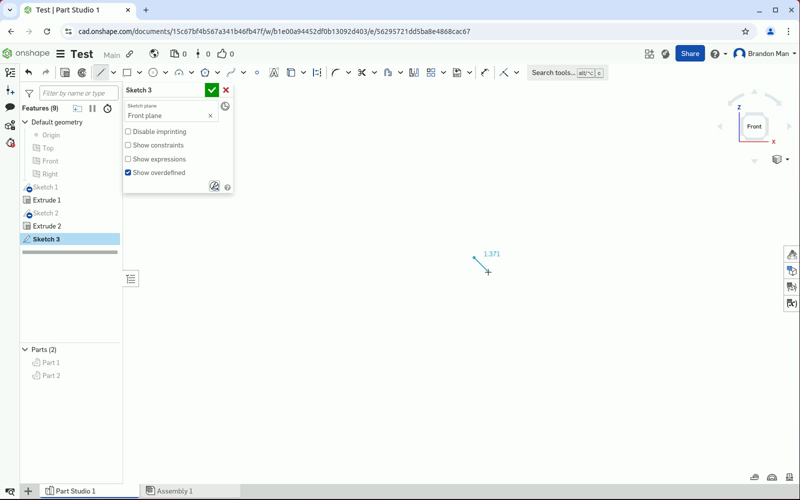
scroll(6)
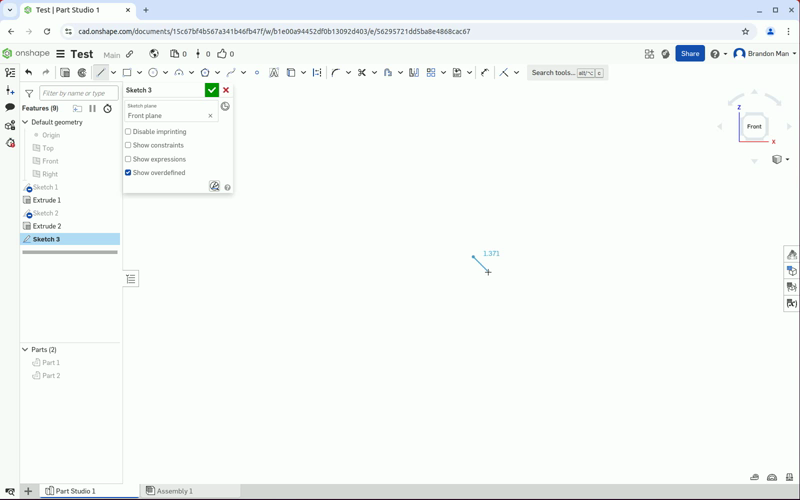
scroll(6)
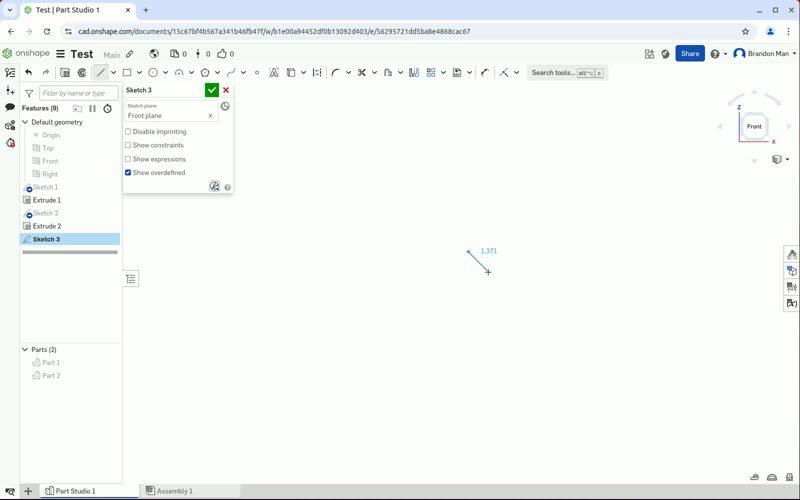
scroll(6)
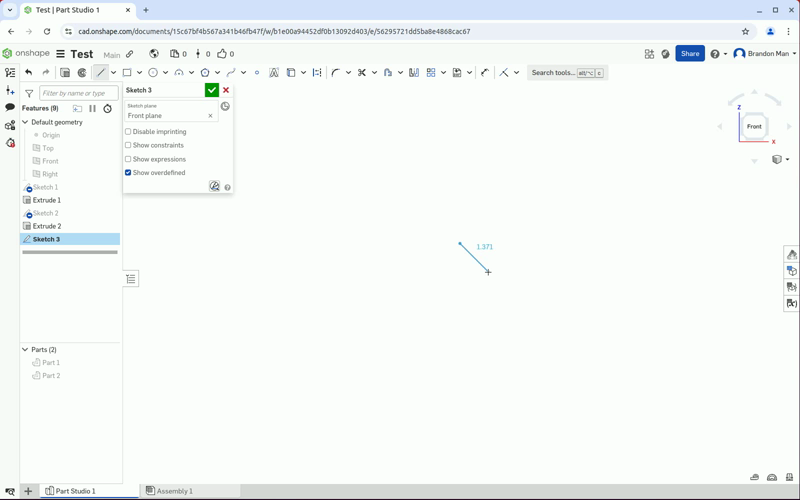
scroll(6)
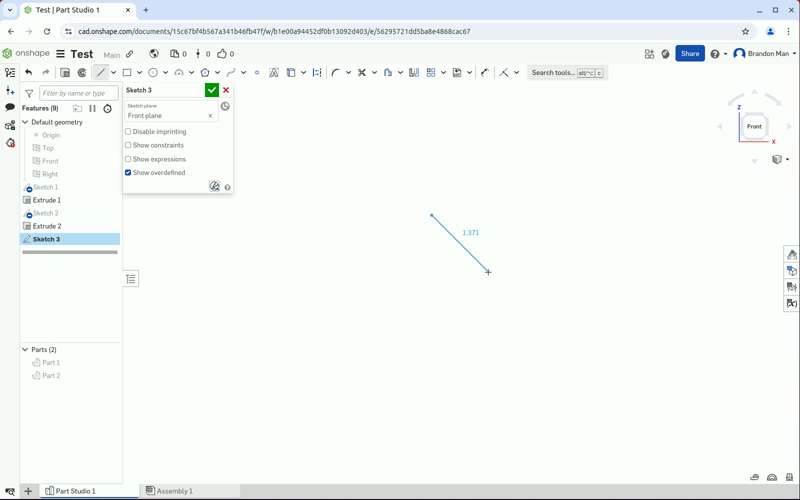
click(488, 271)
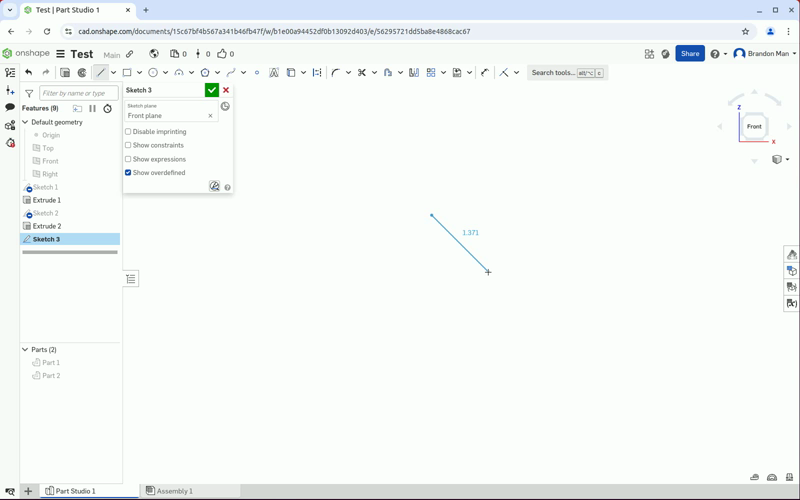
scroll(-6)
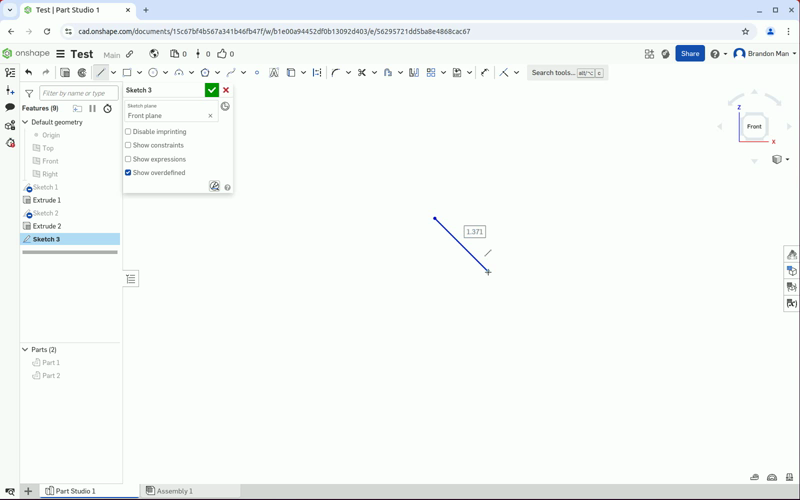
scroll(-6)
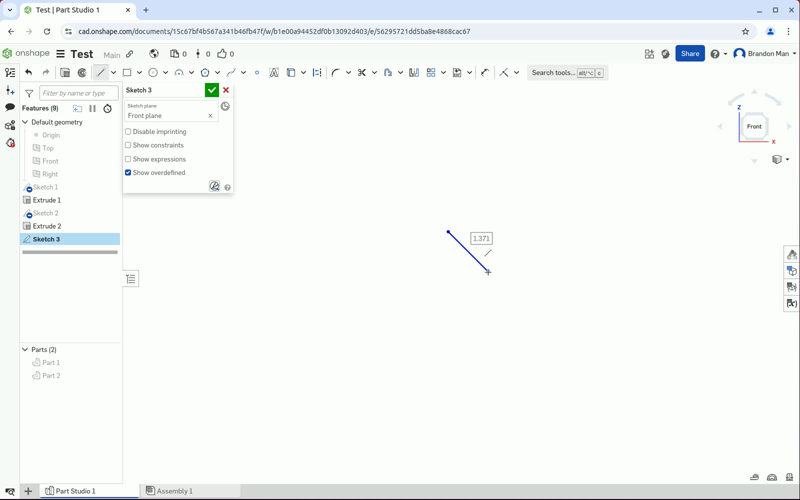
scroll(-6)
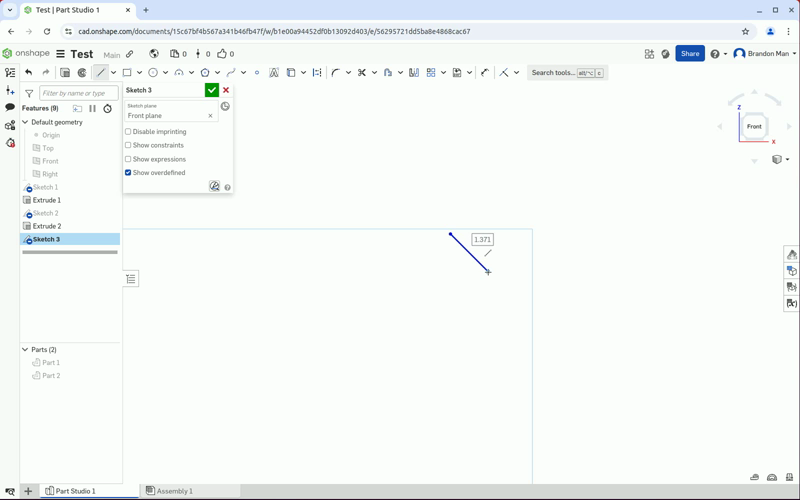
scroll(-6)
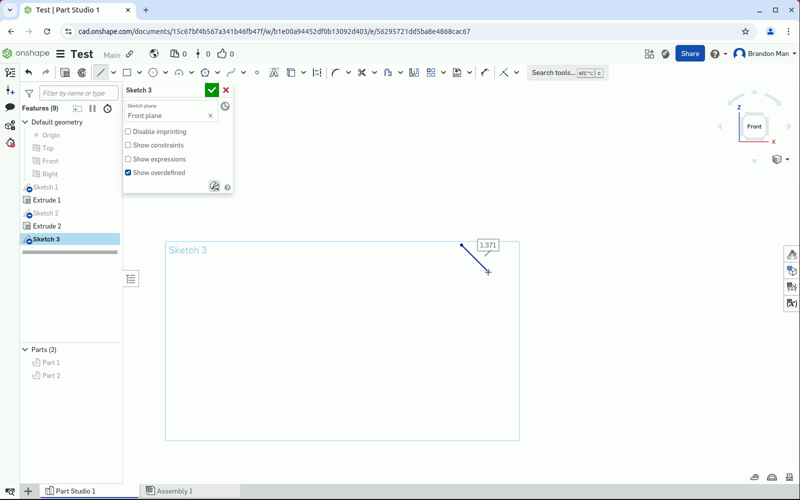
scroll(-6)
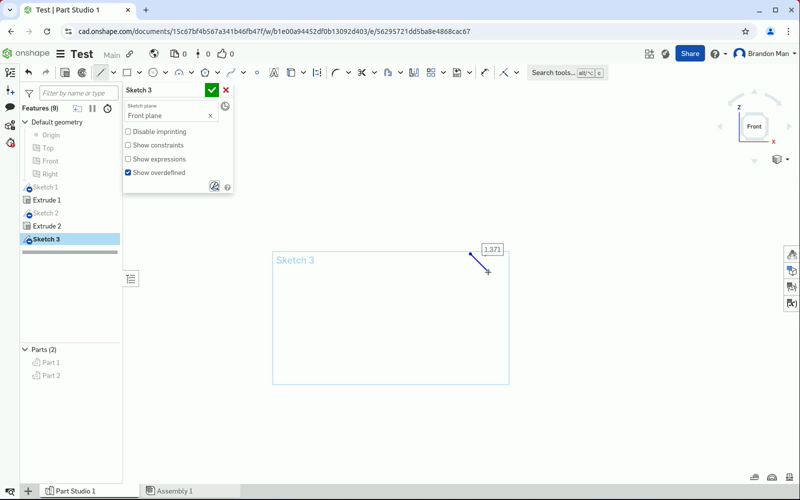
scroll(-6)
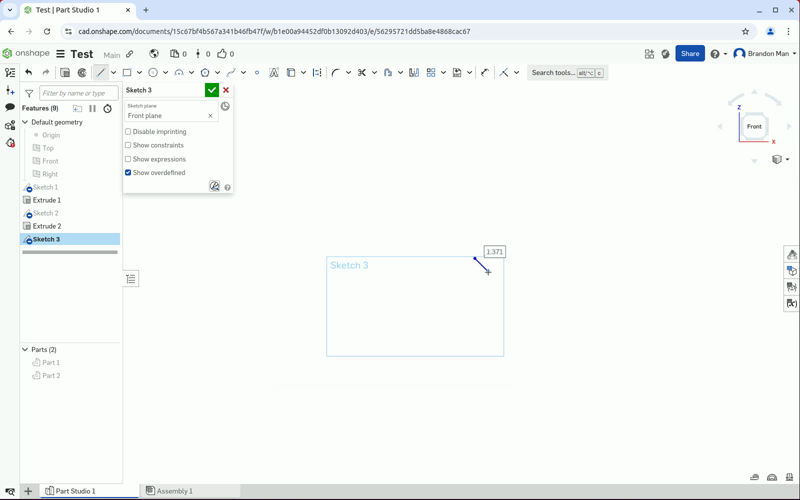
scroll(-6)
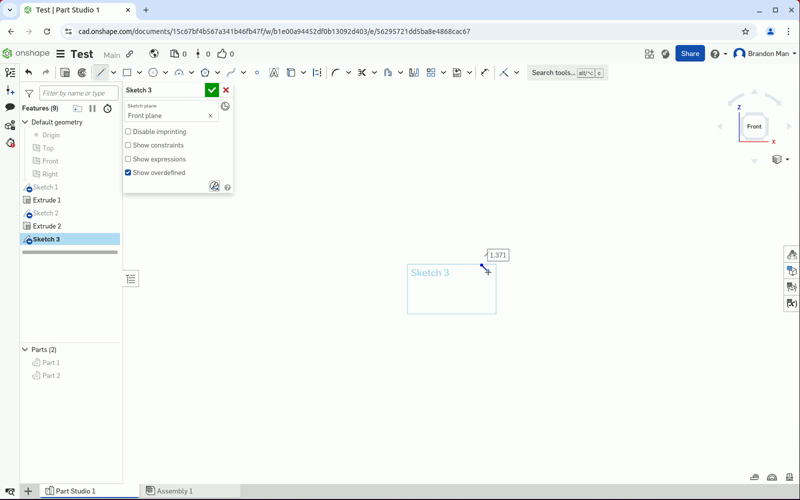
key_up(shift)
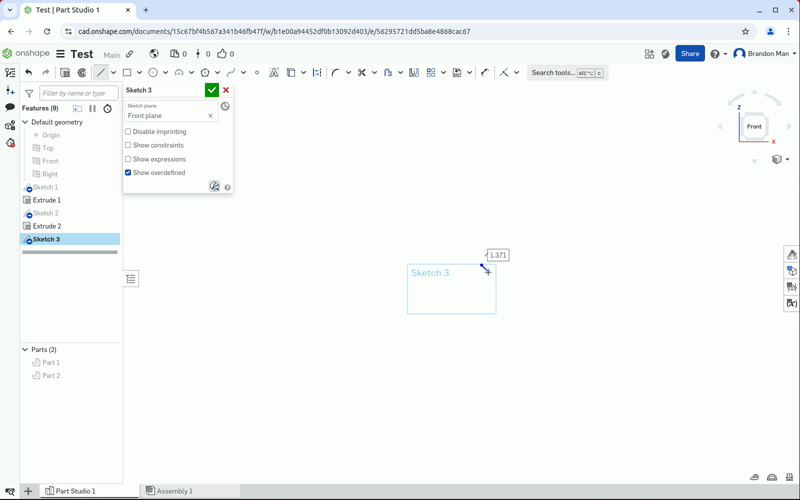
key_down(shift)
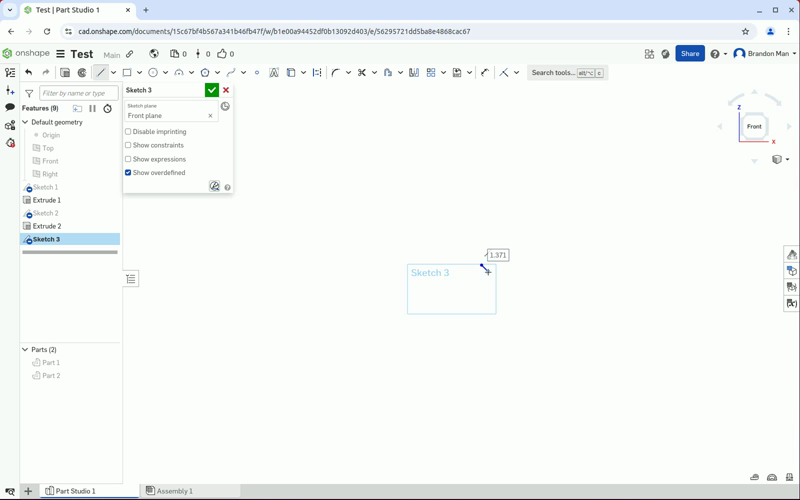
mouse_move(518, 271)
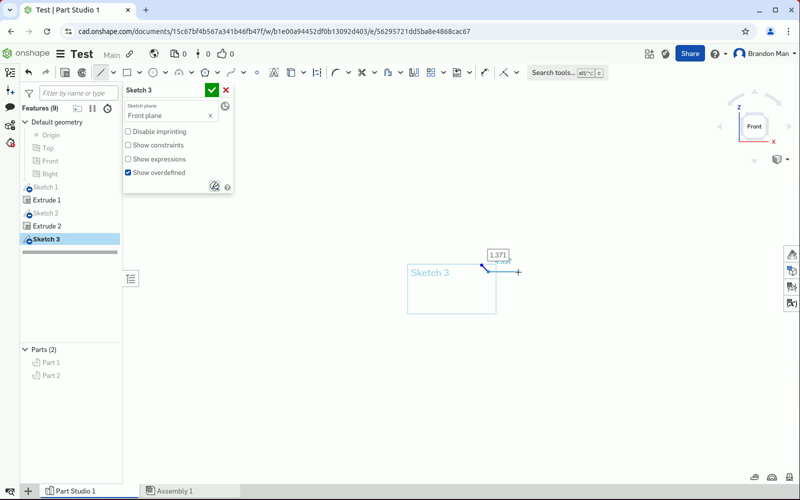
mouse_move(493, 266)
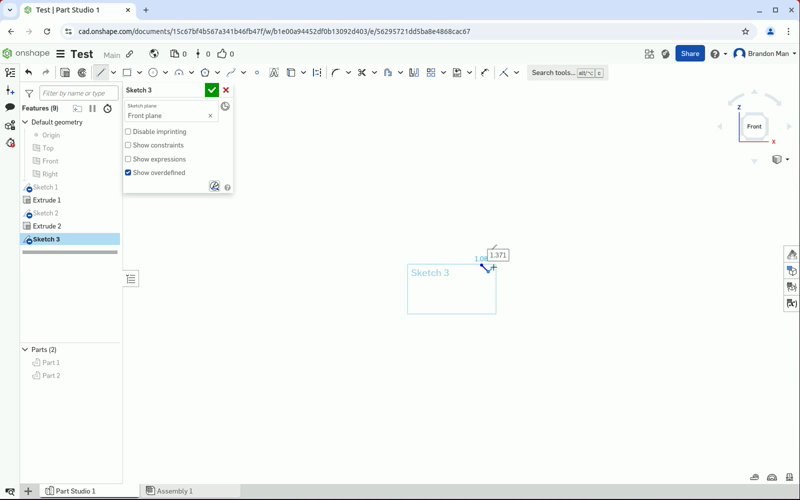
scroll(6)
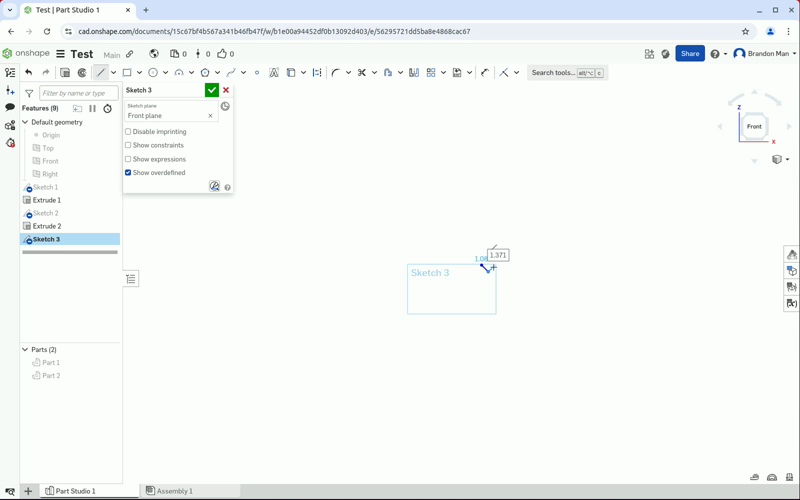
scroll(6)
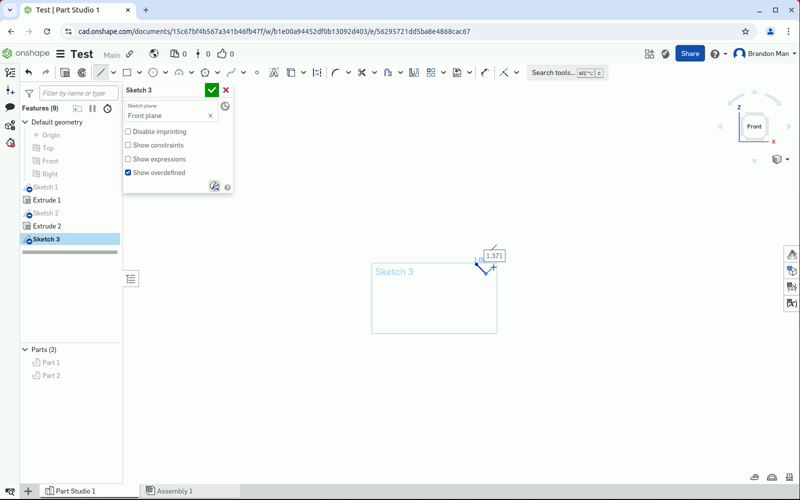
scroll(6)
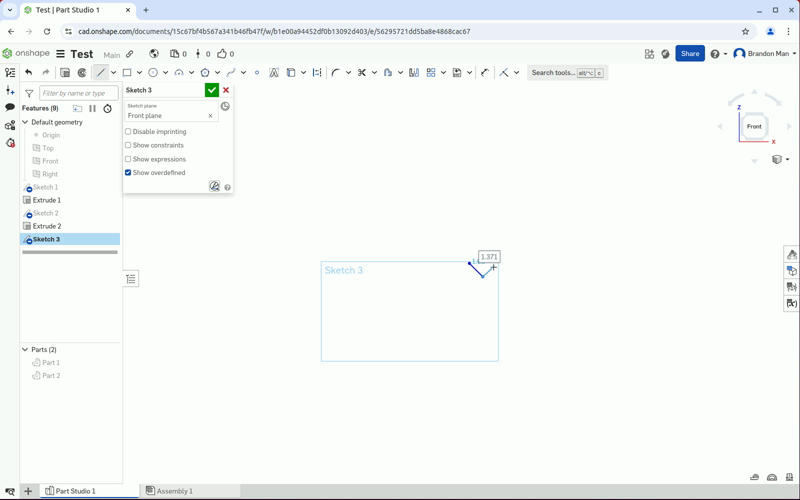
scroll(6)
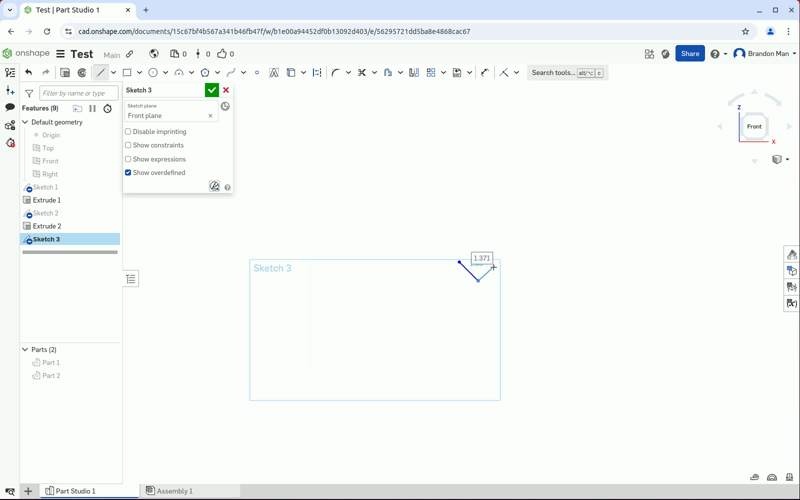
scroll(6)
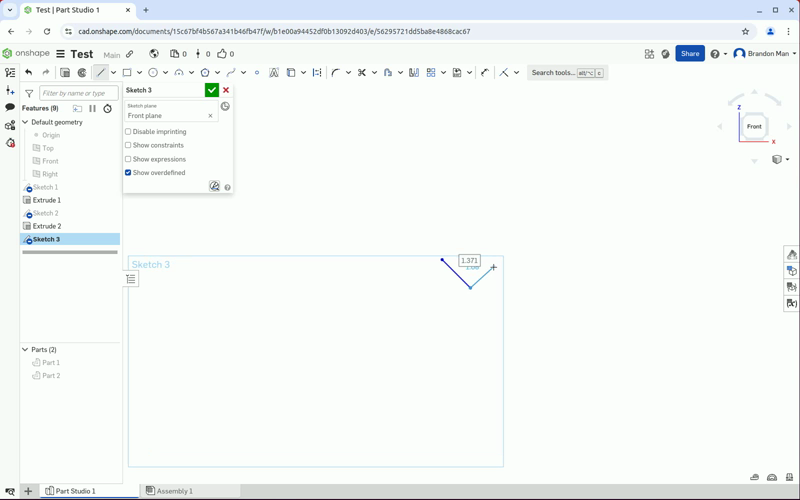
scroll(6)
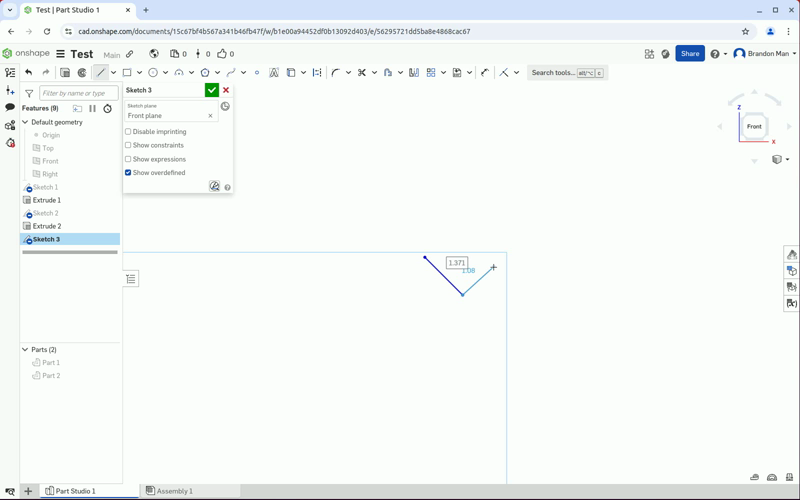
scroll(6)
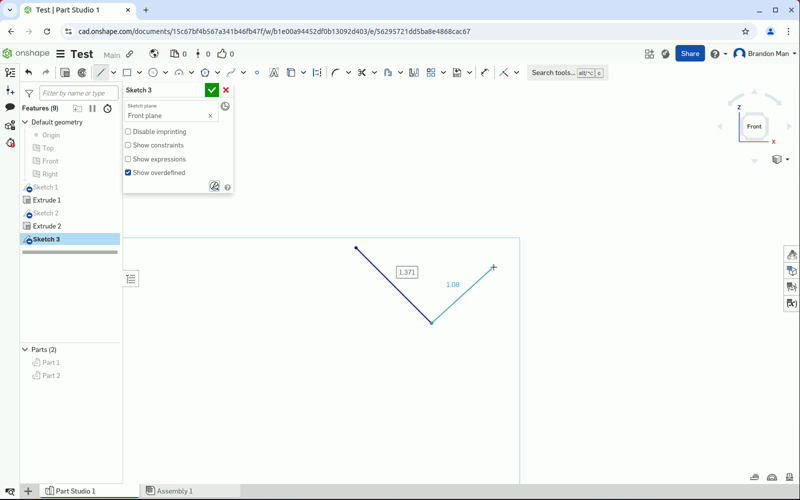
click(493, 266)
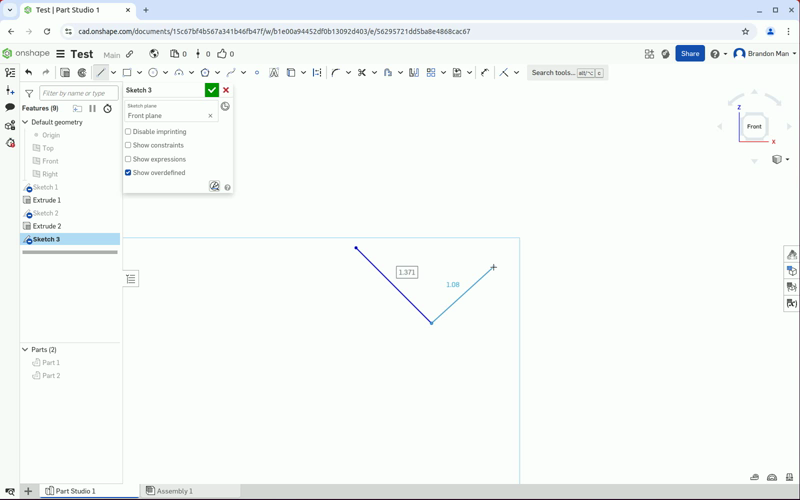
scroll(-6)
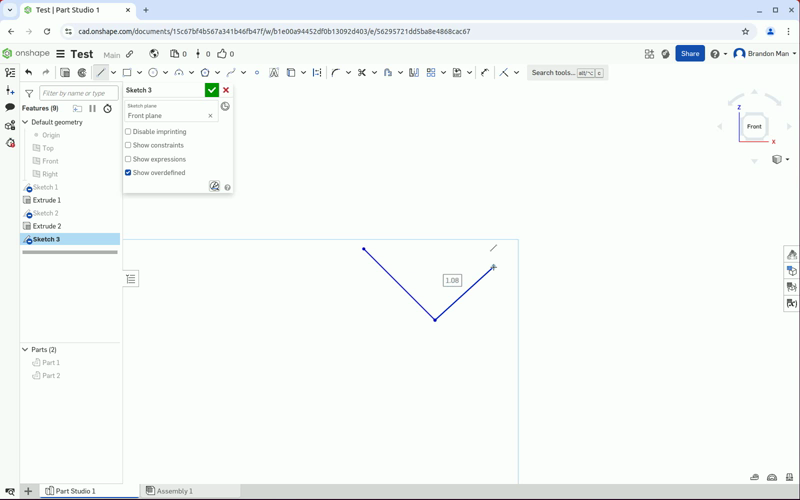
scroll(-6)
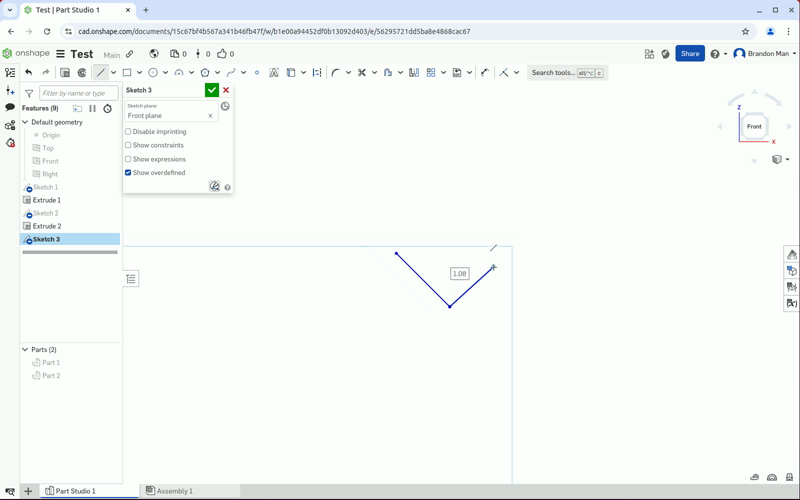
scroll(-6)
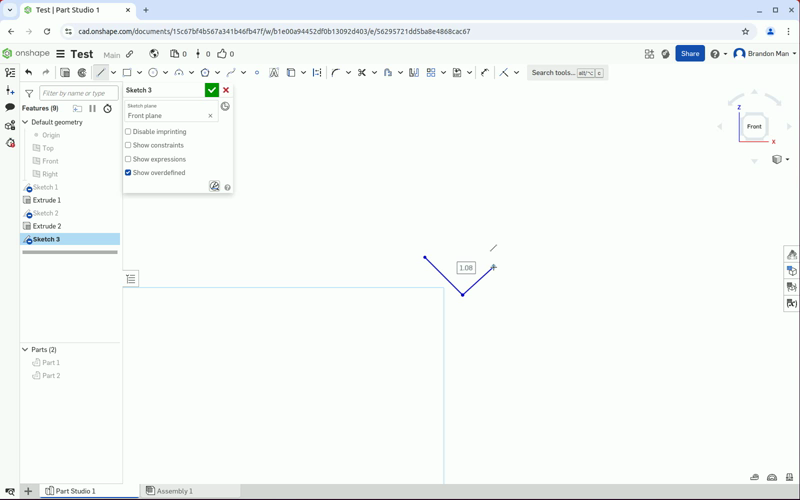
scroll(-6)
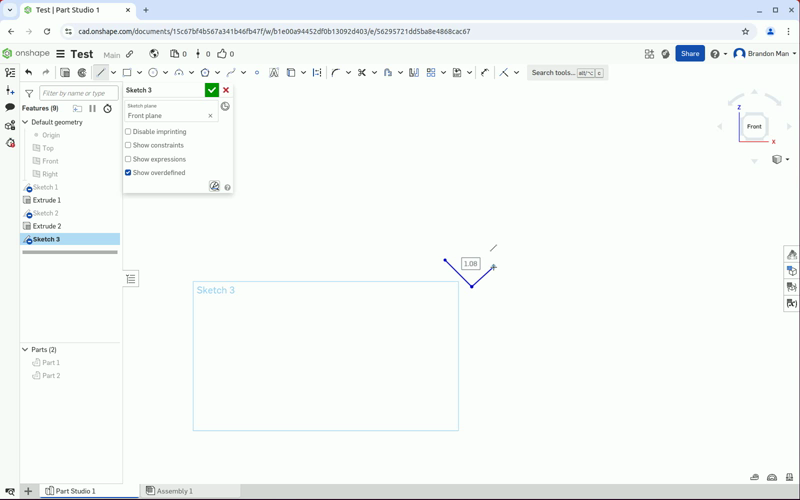
scroll(-6)
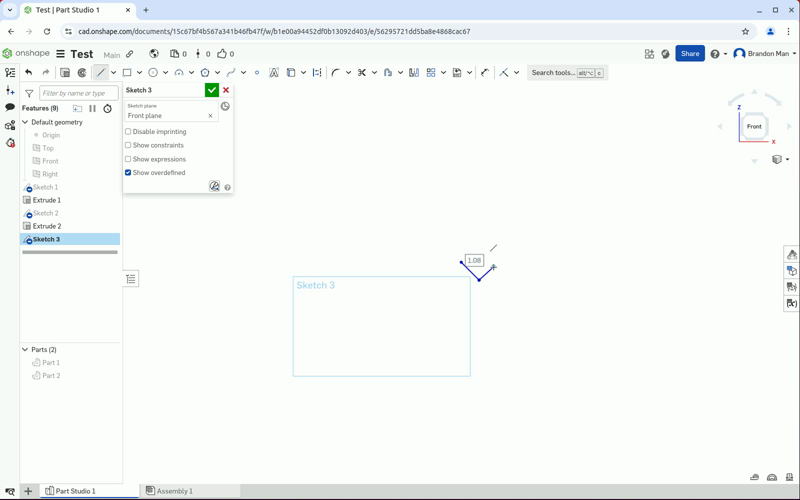
scroll(-6)
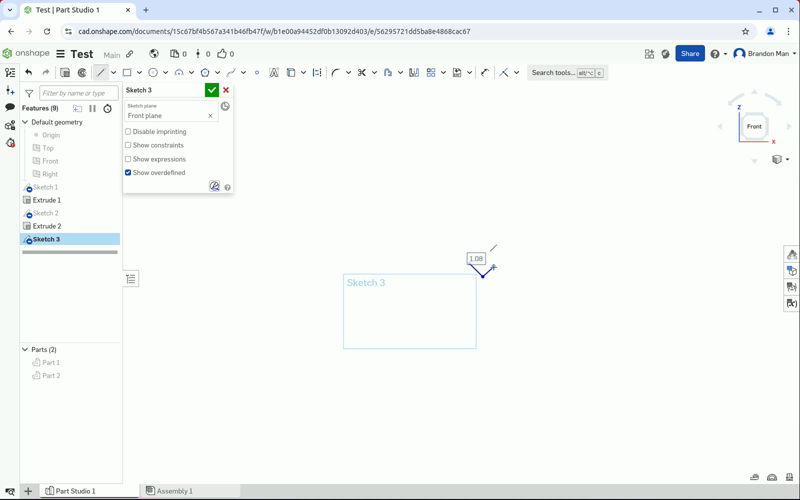
scroll(-6)
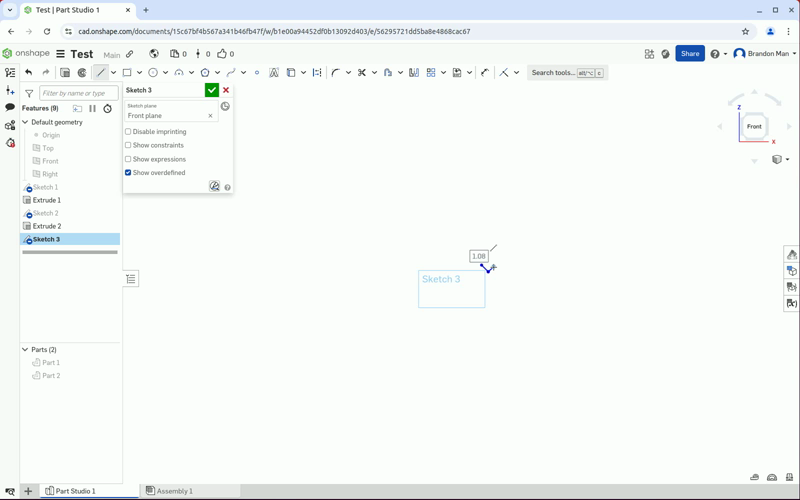
key_up(shift)
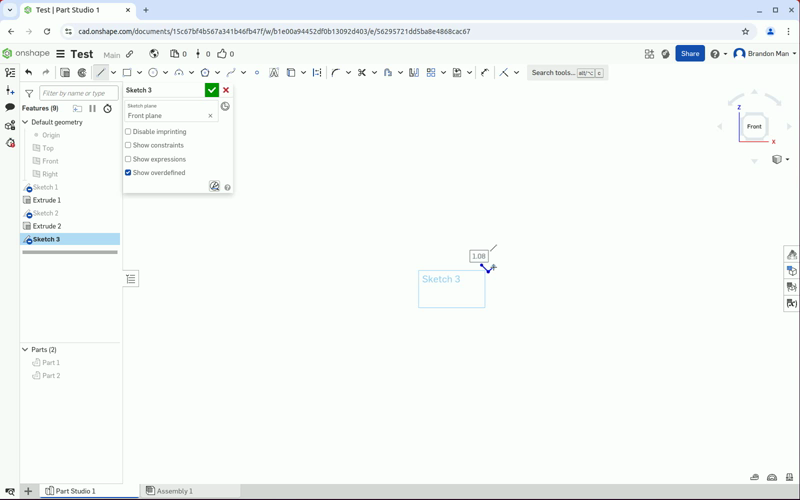
key_down(shift)
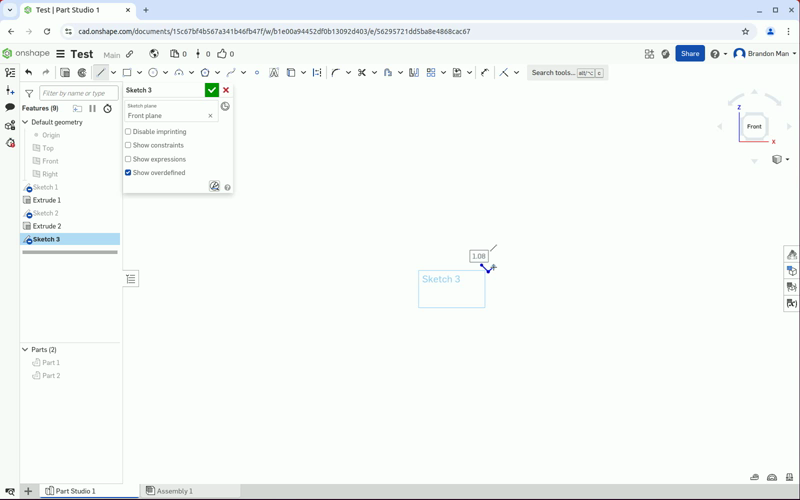
mouse_move(523, 266)
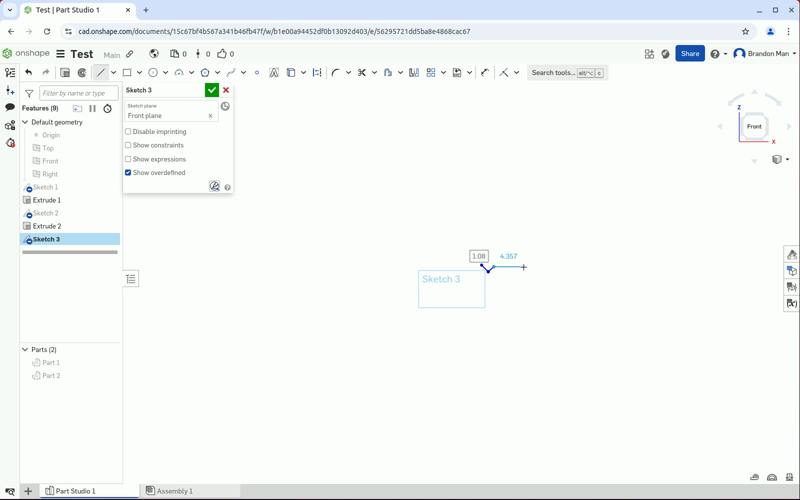
mouse_move(488, 261)
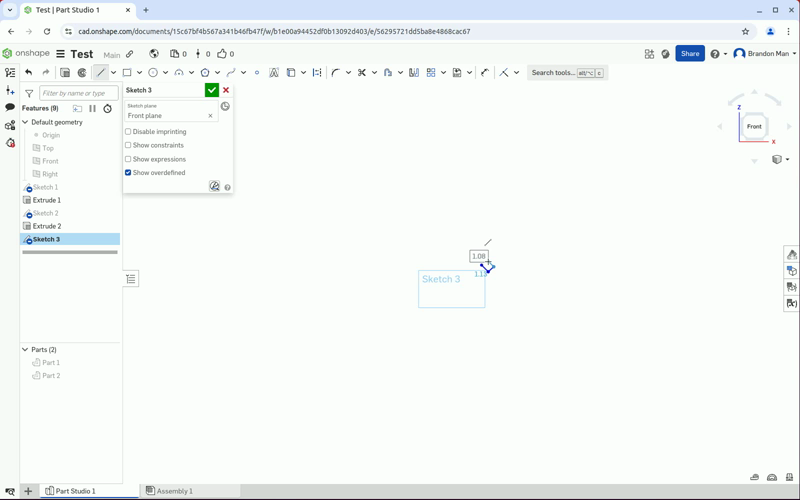
scroll(6)
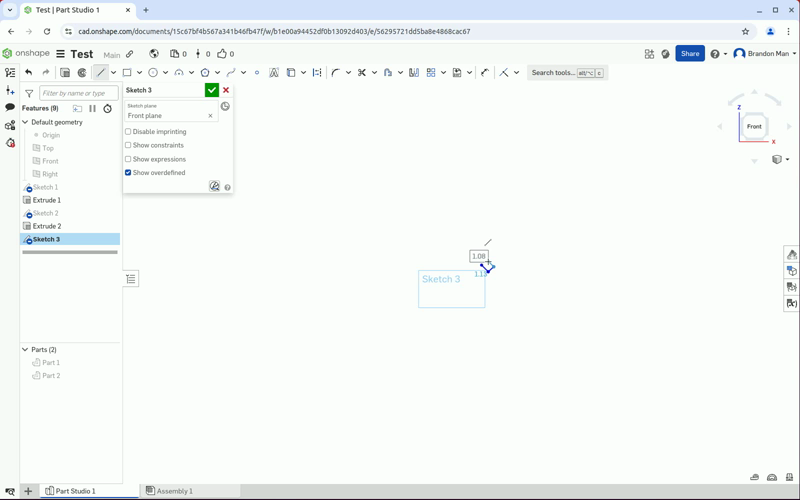
scroll(6)
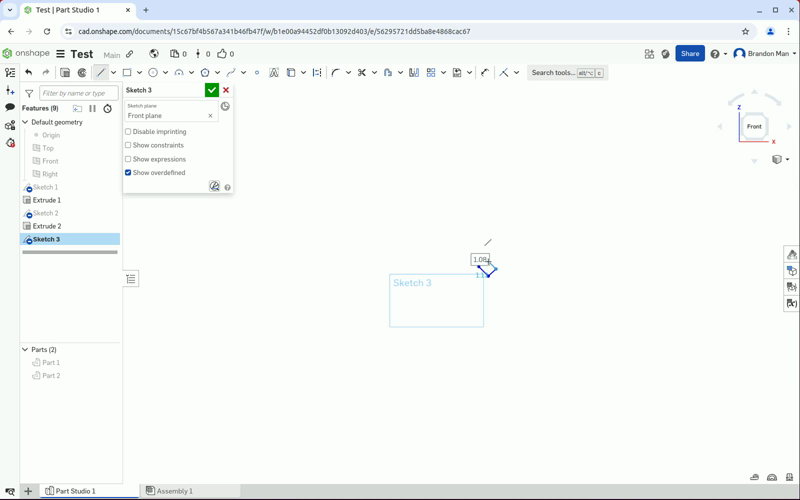
scroll(6)
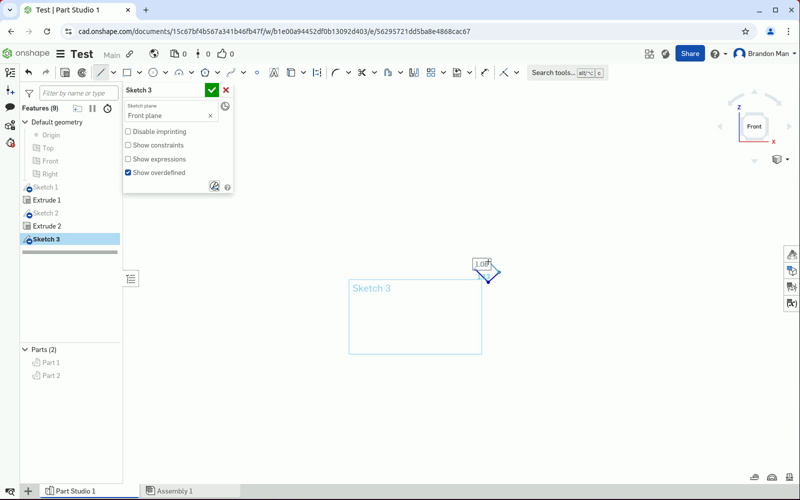
scroll(6)
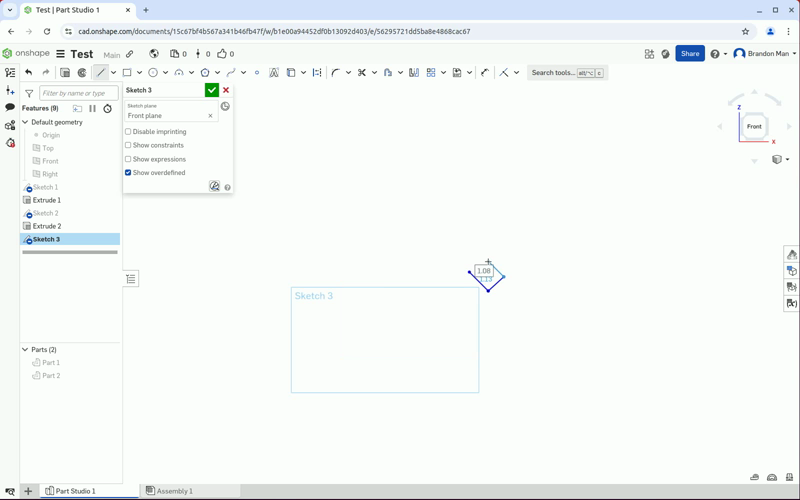
scroll(6)
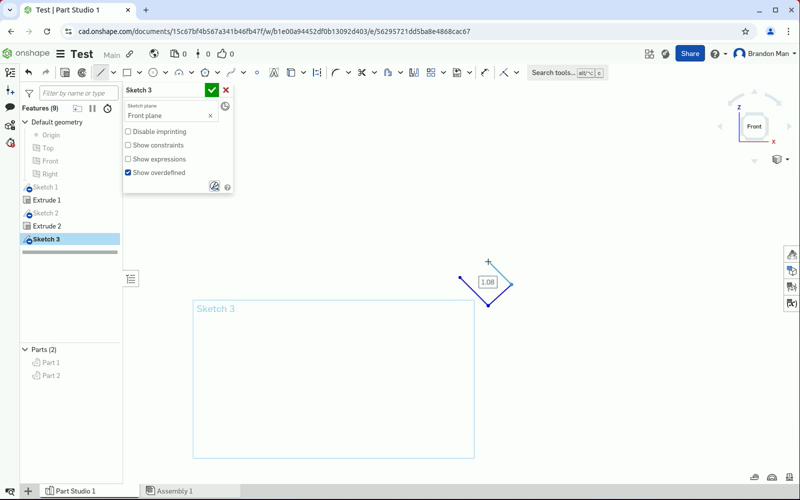
scroll(6)
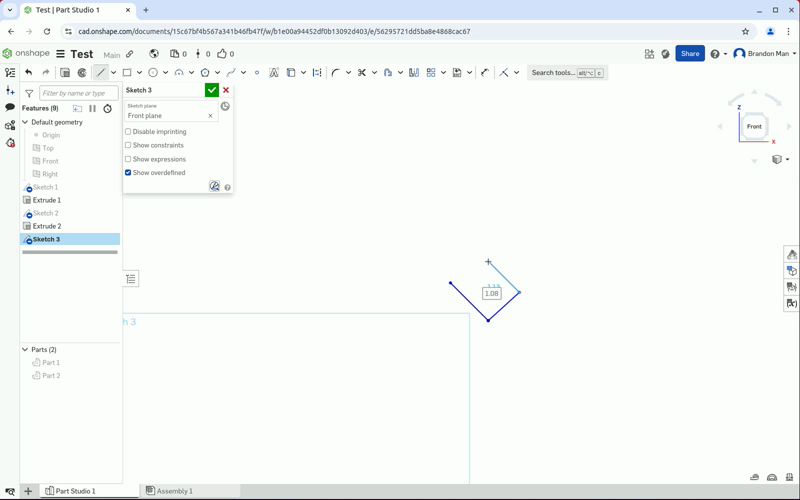
scroll(6)
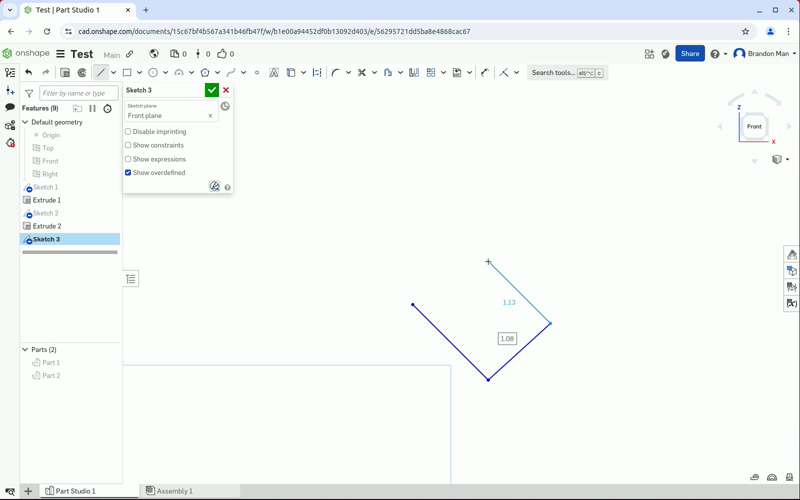
click(488, 261)
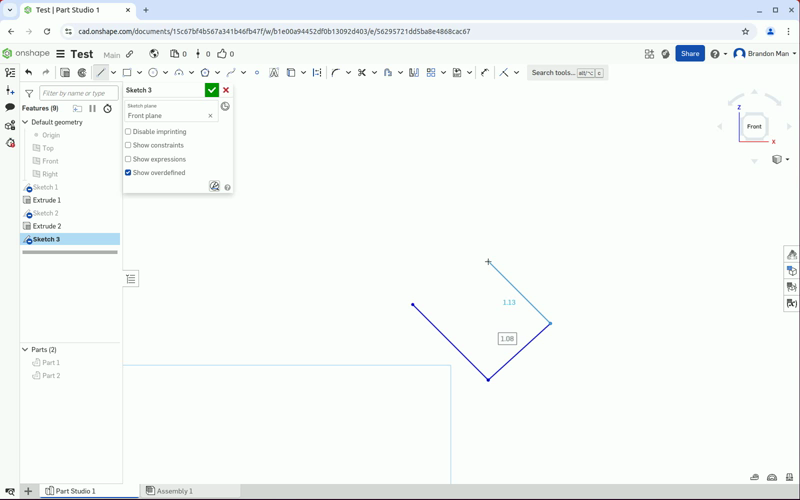
scroll(-6)
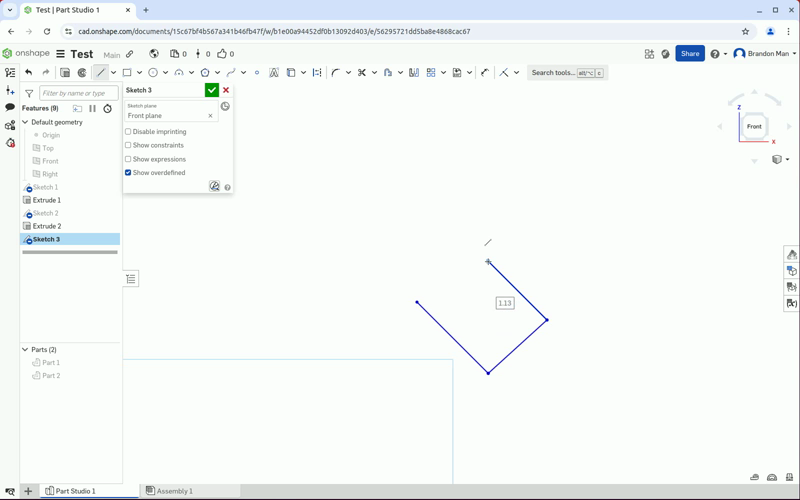
scroll(-6)
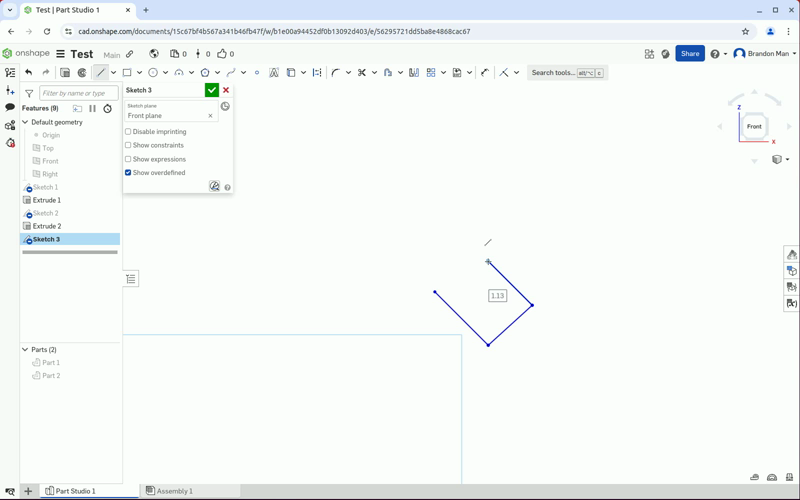
scroll(-6)
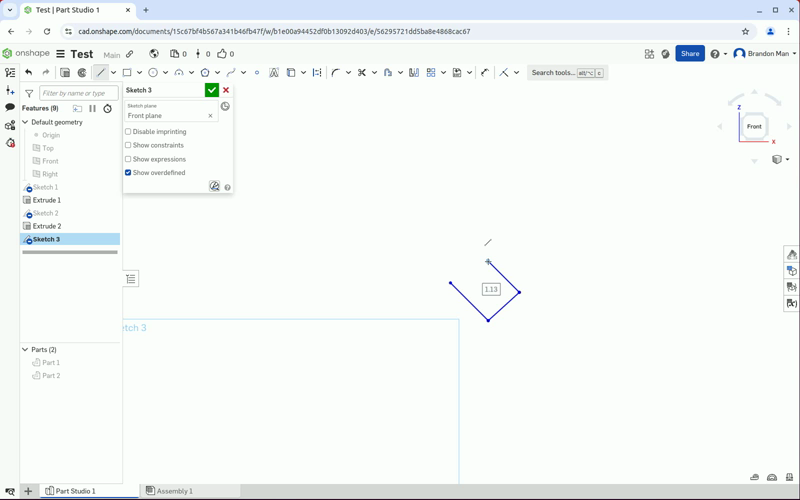
scroll(-6)
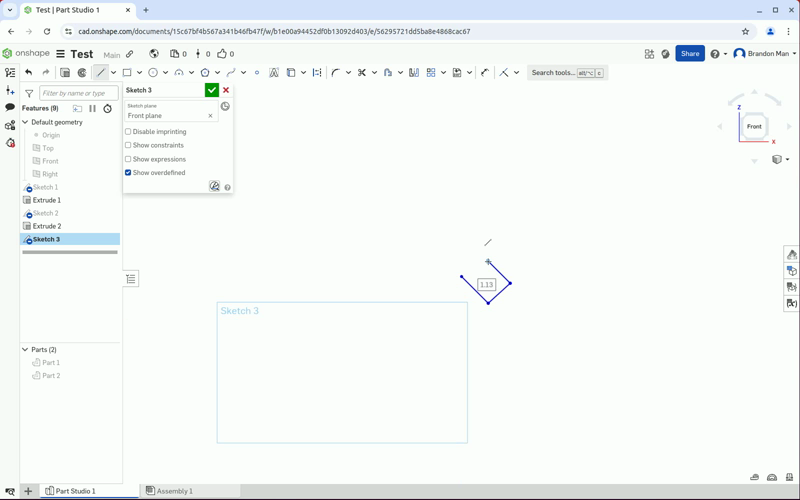
scroll(-6)
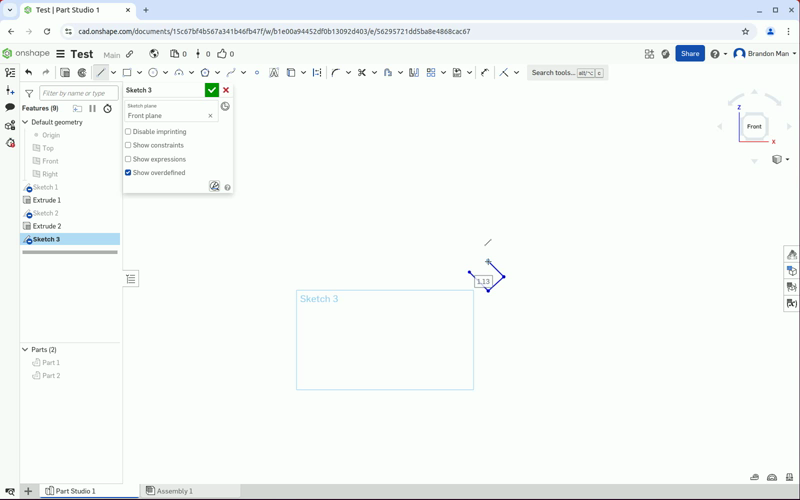
scroll(-6)
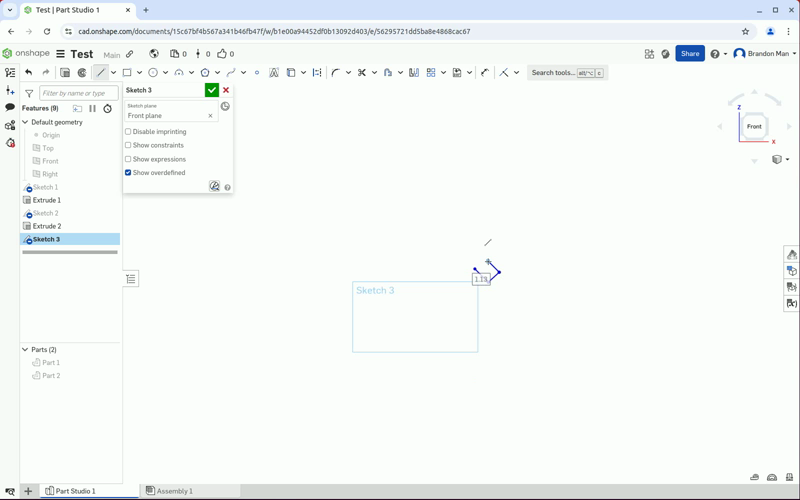
scroll(-6)
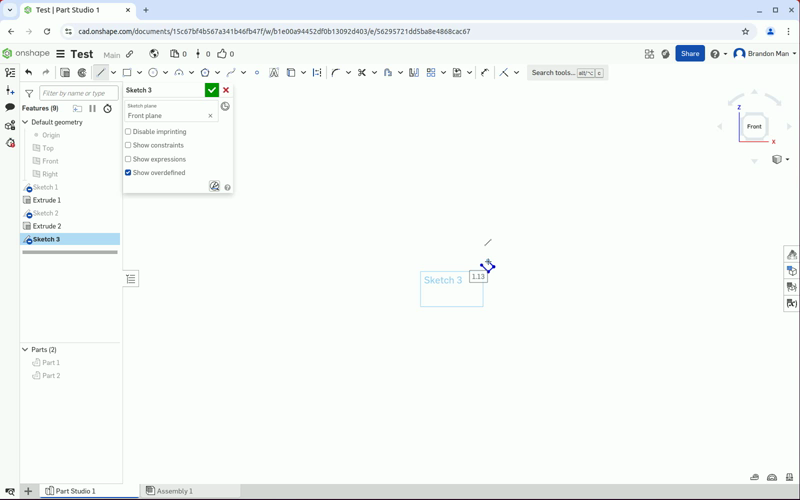
key_up(shift)
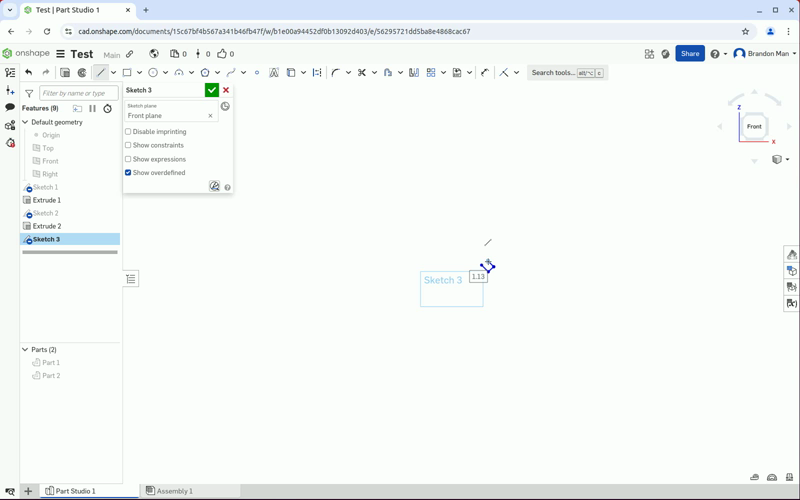
mouse_move(518, 261)
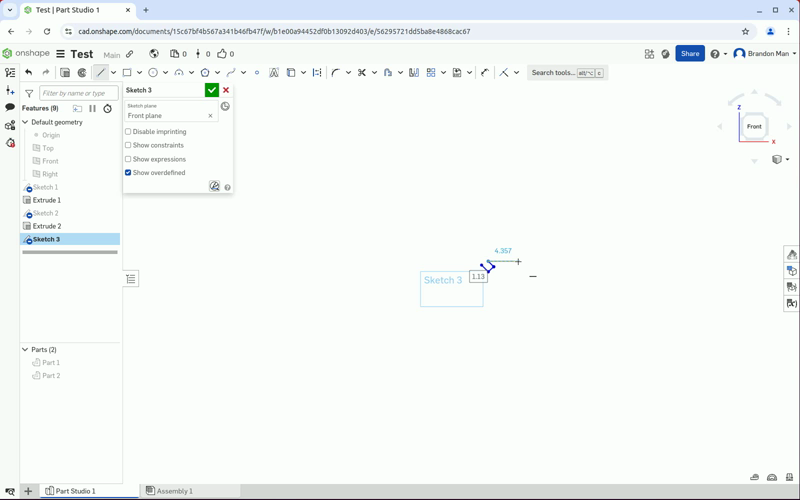
key_down(shift)
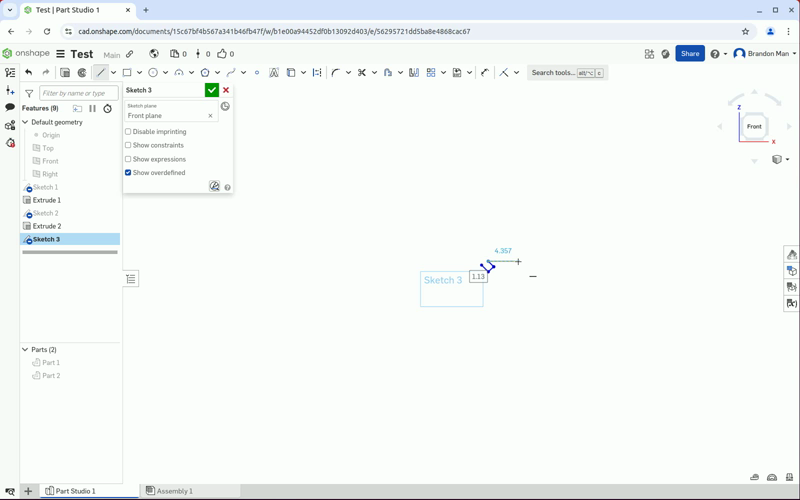
mouse_move(483, 266)
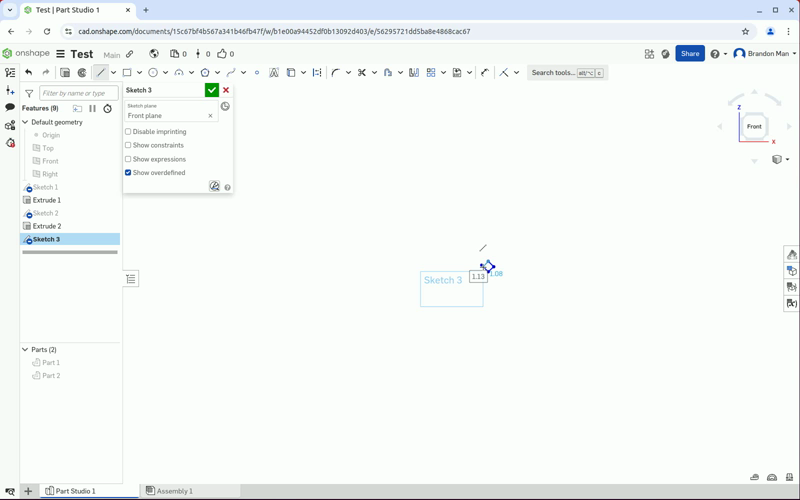
key_up(shift)
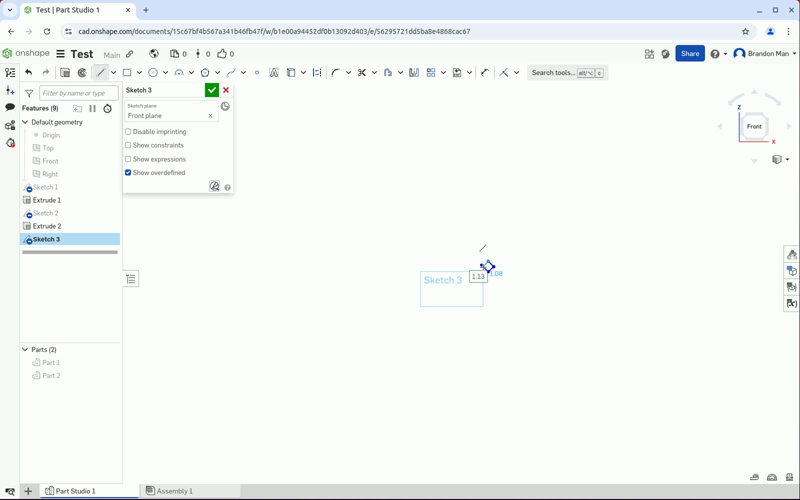
click(483, 266)
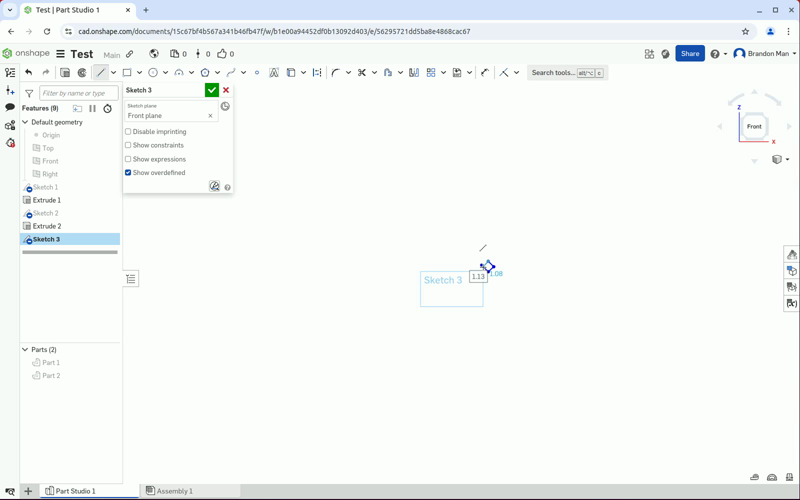
key(esc)
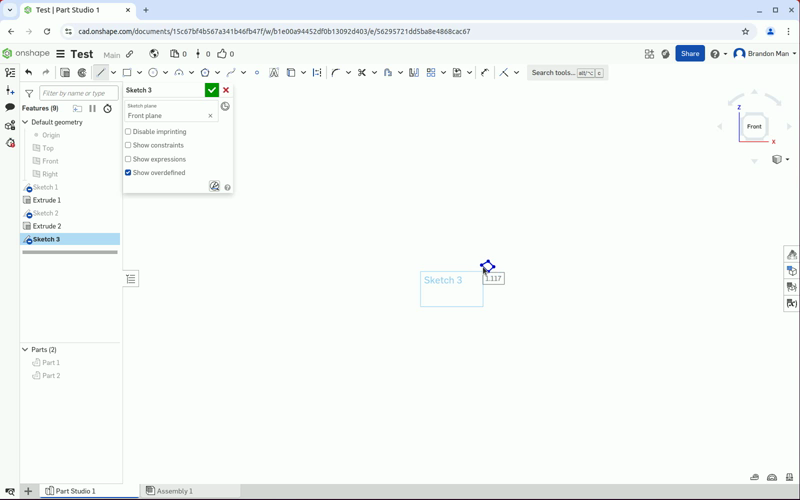
mouse_move(491, 267)
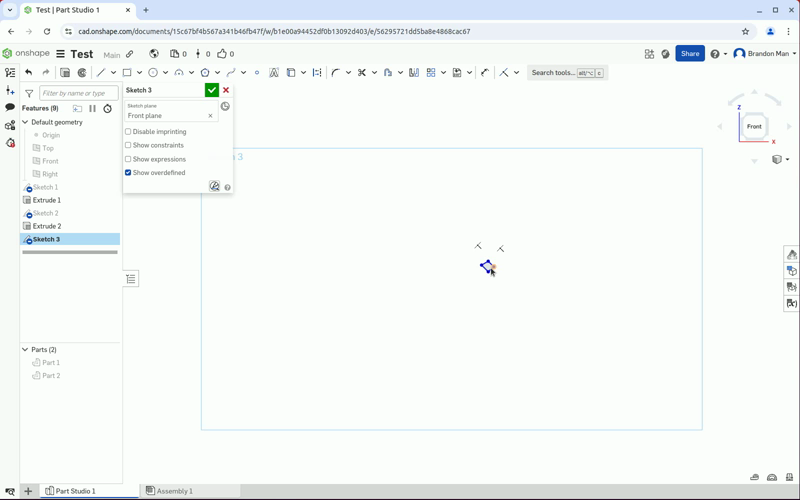
scroll(6)
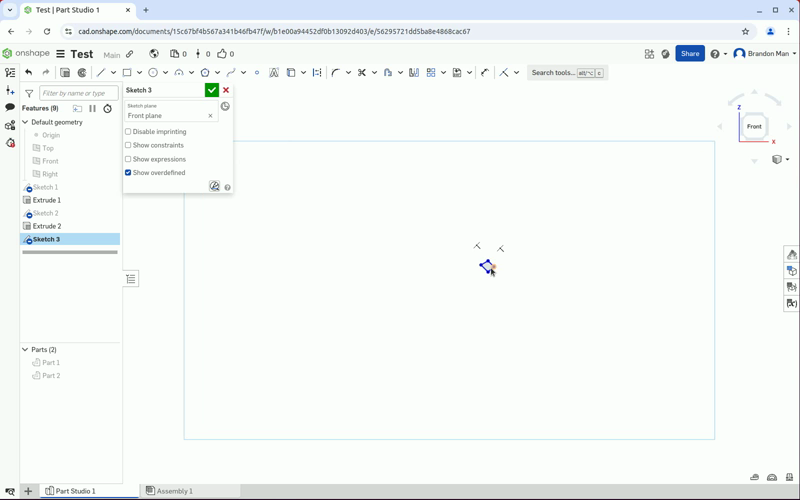
scroll(6)
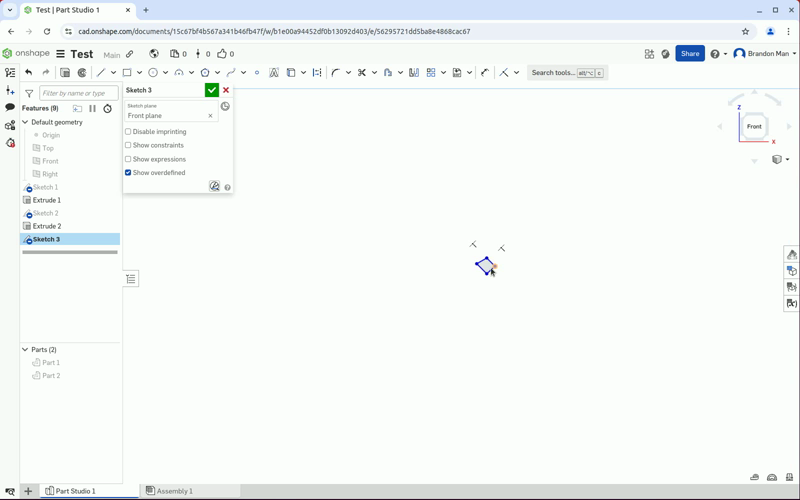
scroll(6)
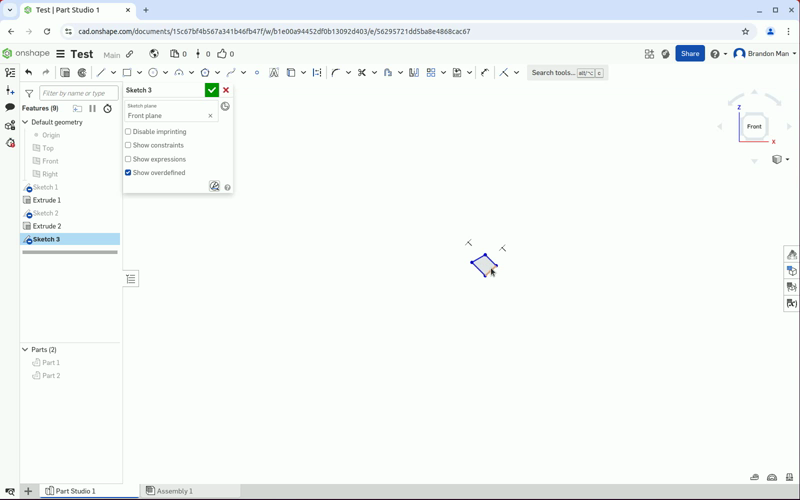
scroll(6)
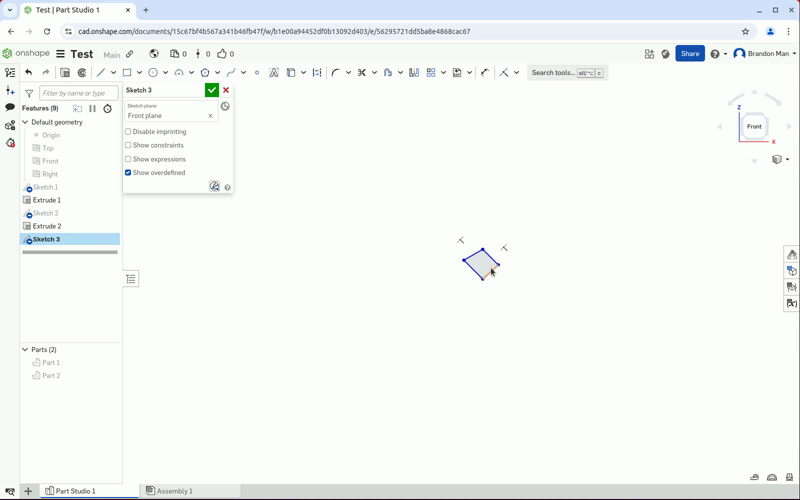
scroll(6)
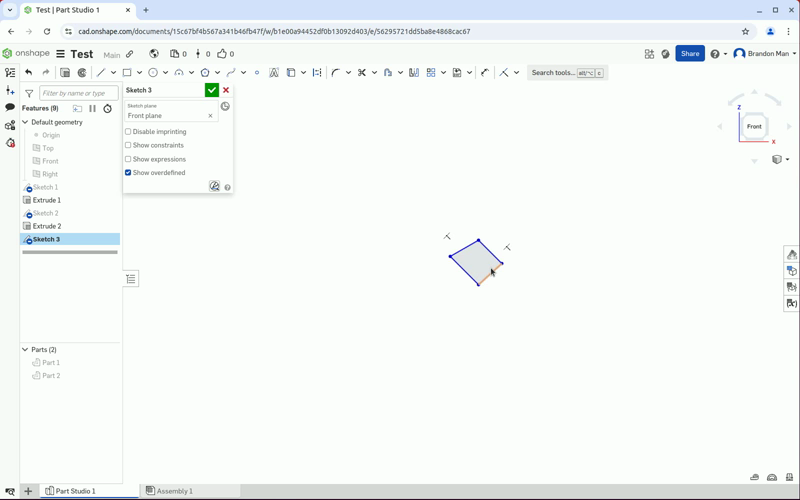
scroll(6)
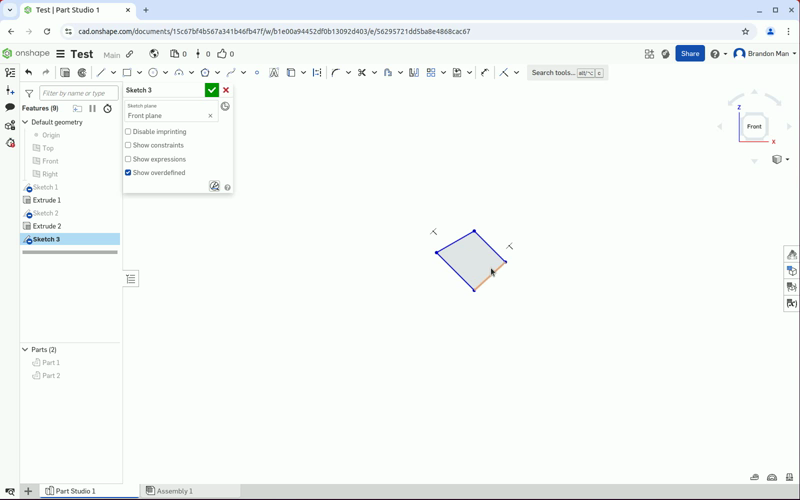
scroll(6)
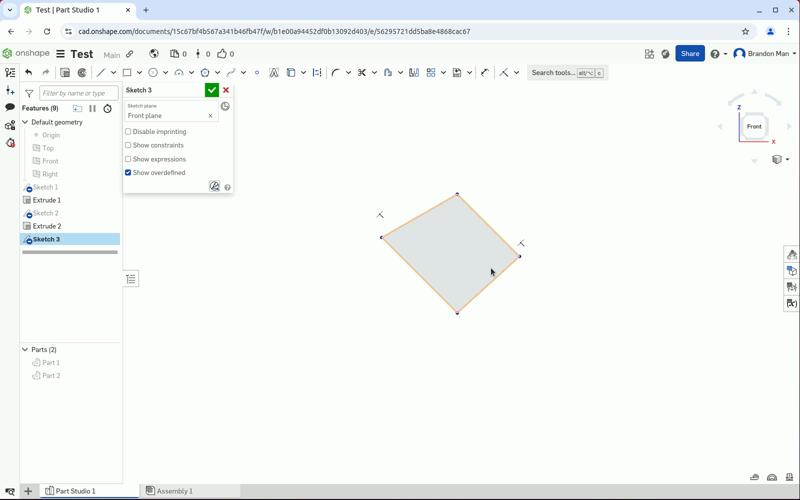
click(491, 267)
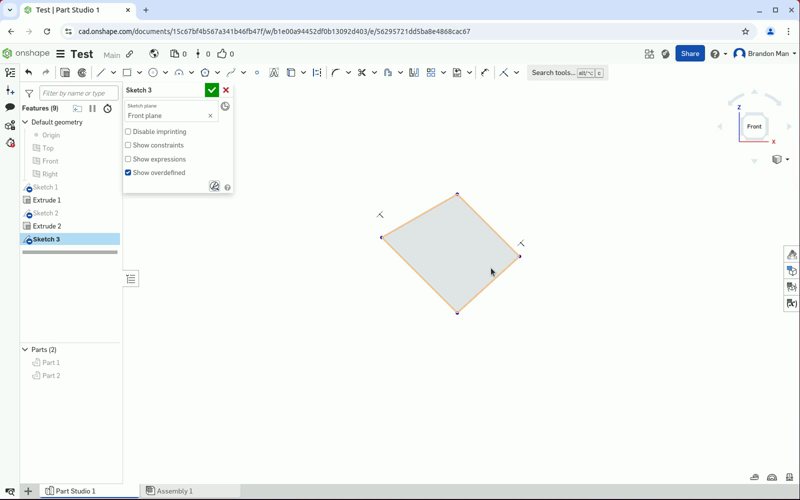
scroll(-6)
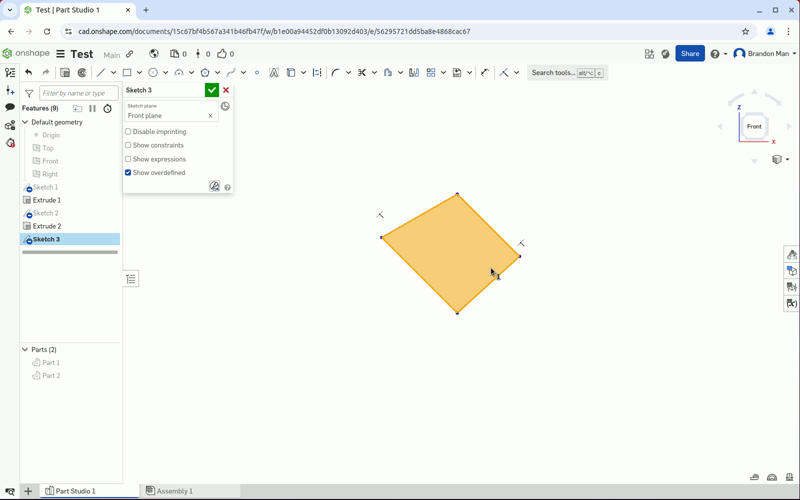
scroll(-6)
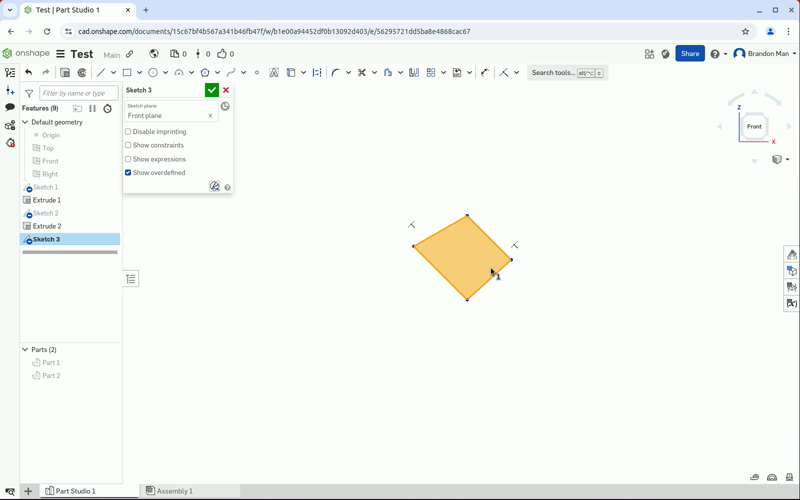
scroll(-6)
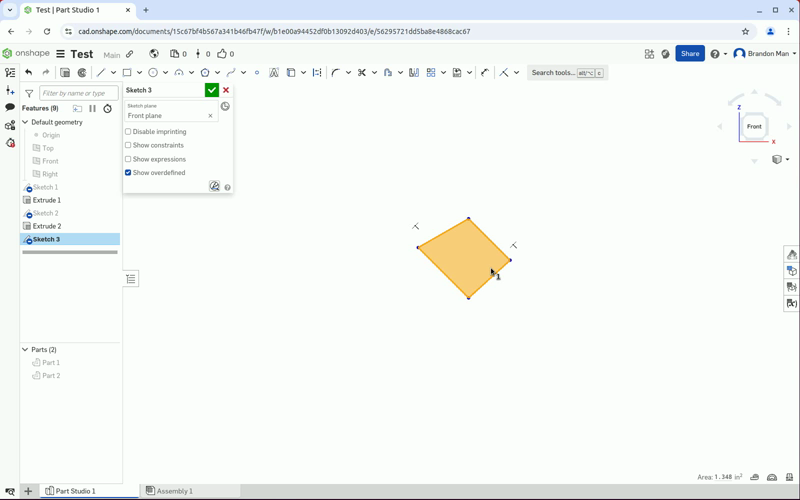
scroll(-6)
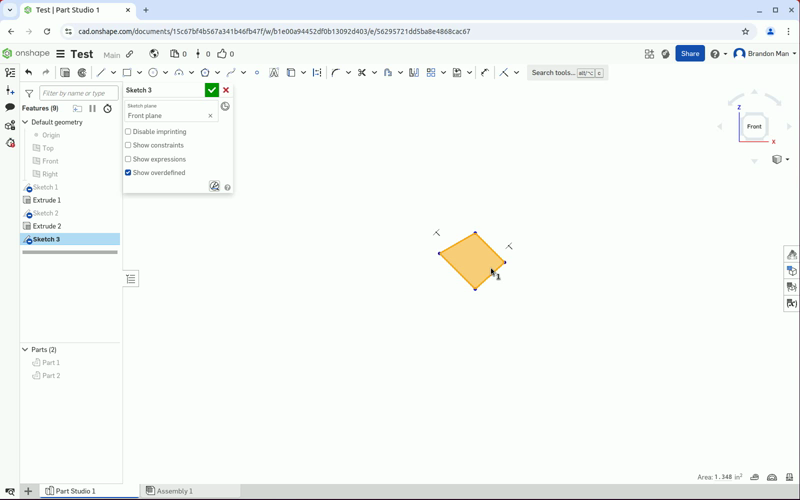
scroll(-6)
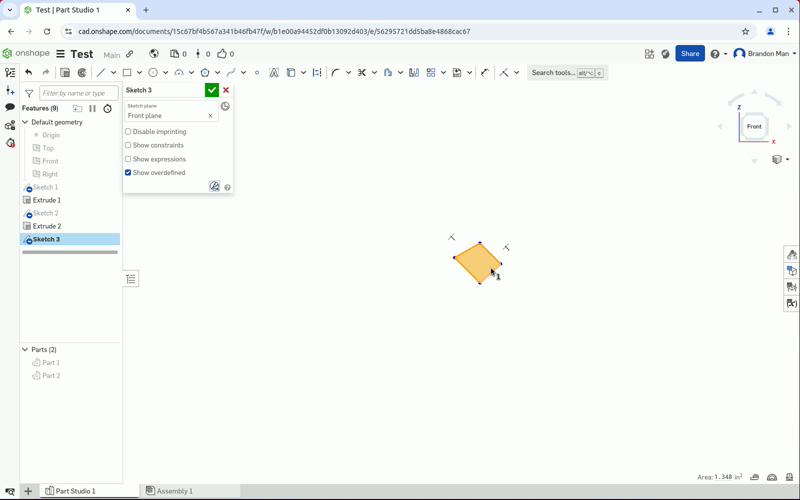
scroll(-6)
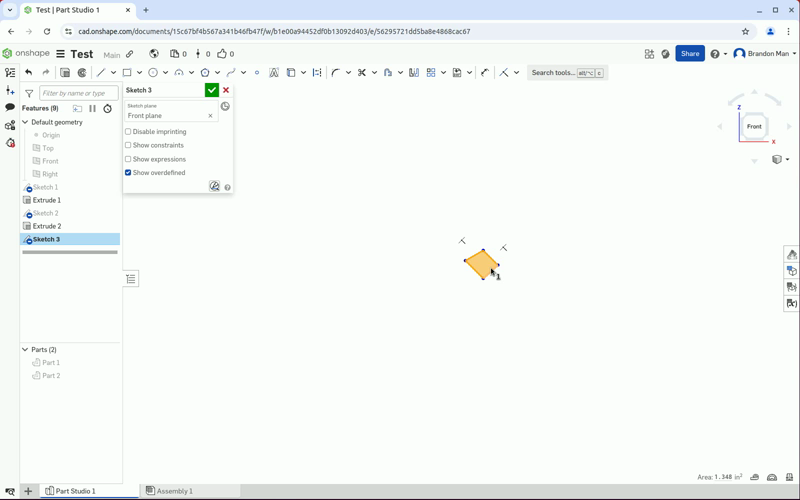
scroll(-6)
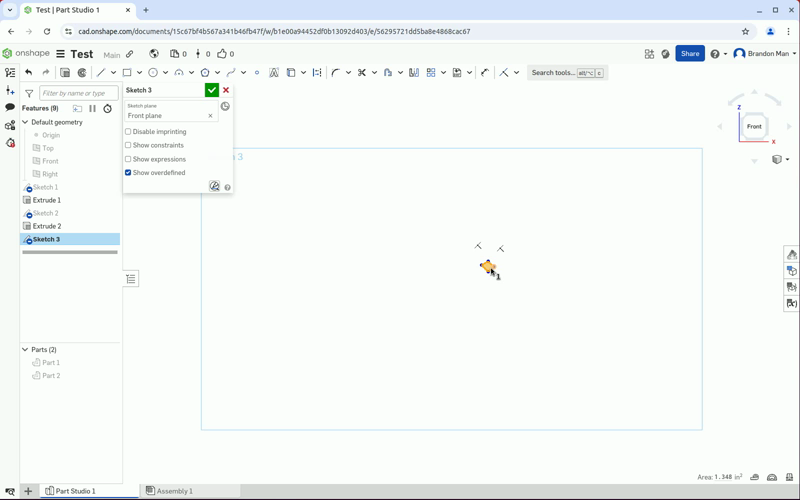
mouse_move(73, 352)
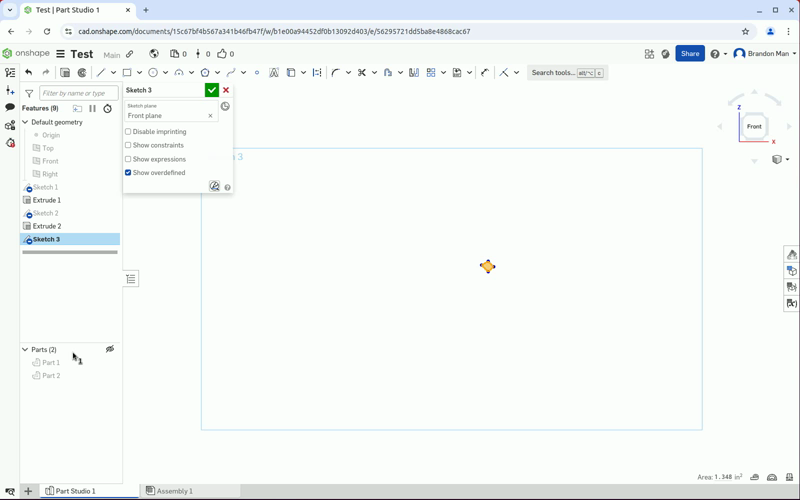
key(shift+y)
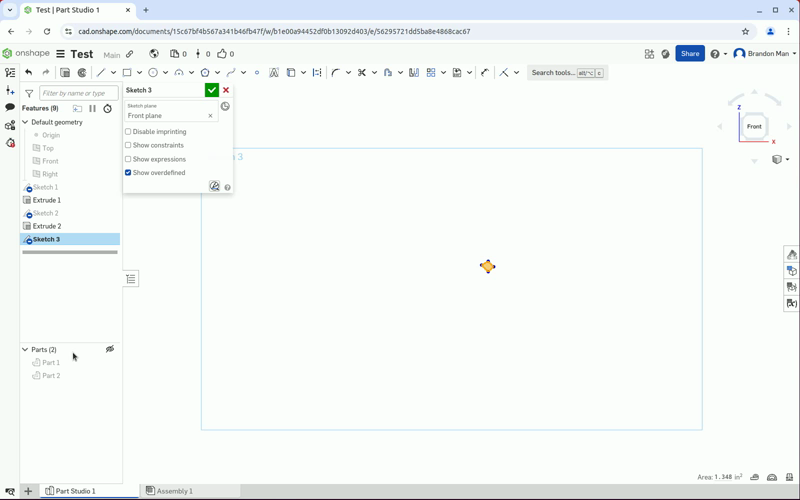
key(shift+e)
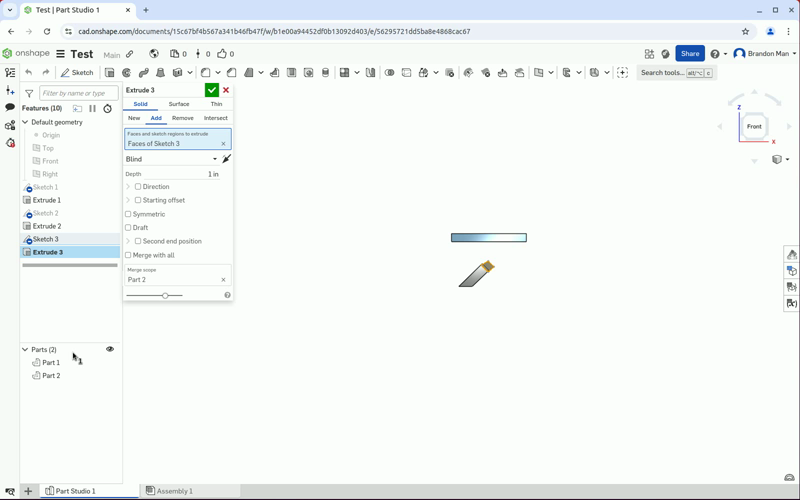
mouse_move(143, 106)
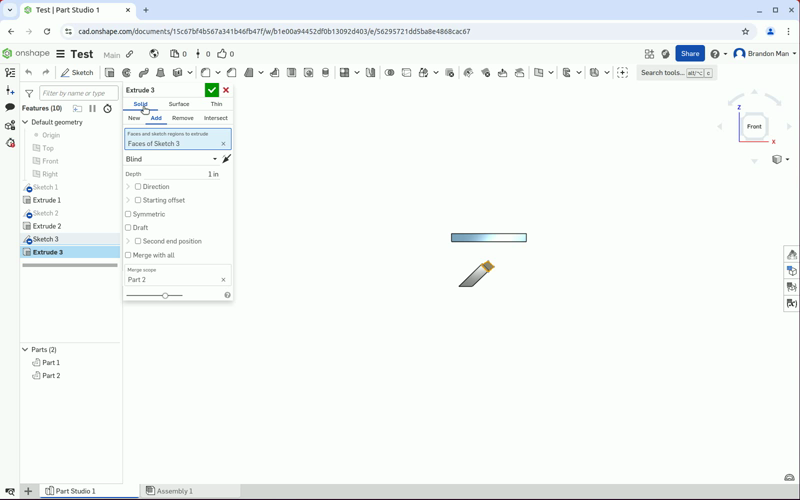
click(143, 106)
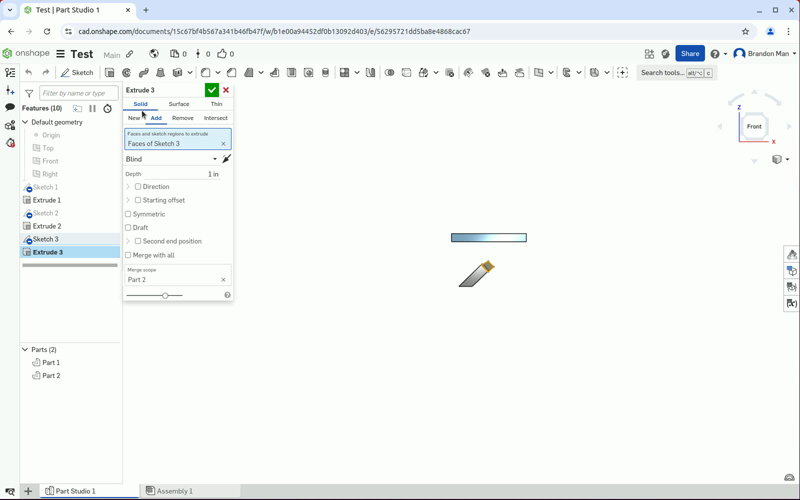
mouse_move(137, 120)
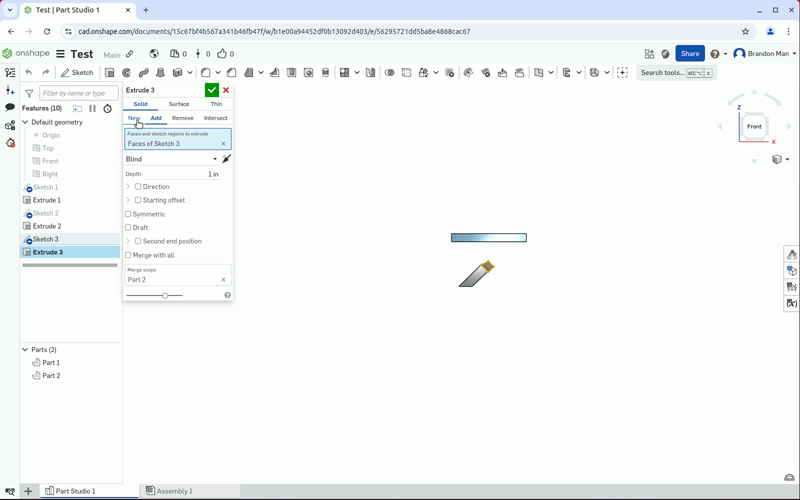
click(137, 120)
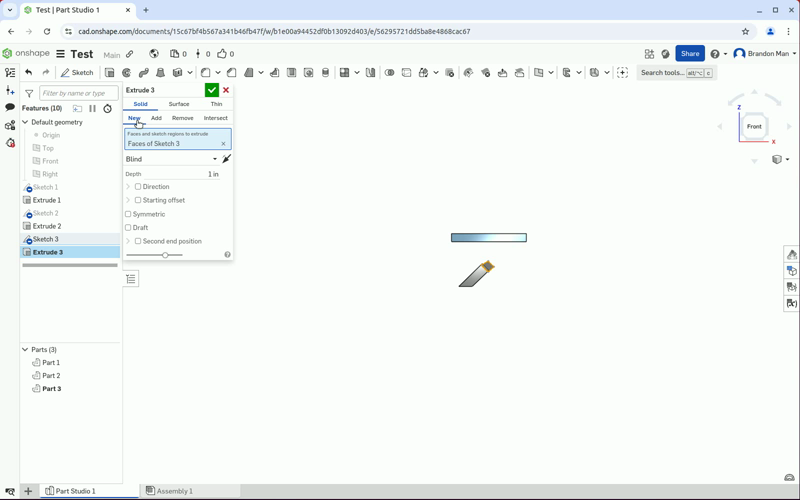
key(tab, 4)
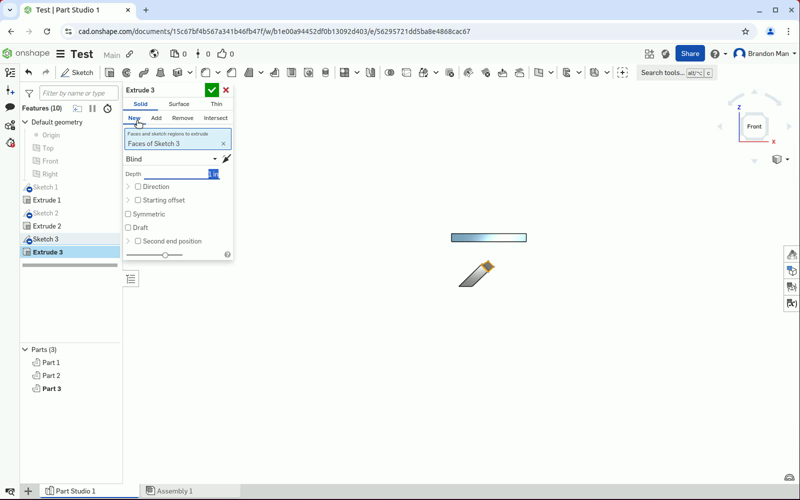
text(23.108)
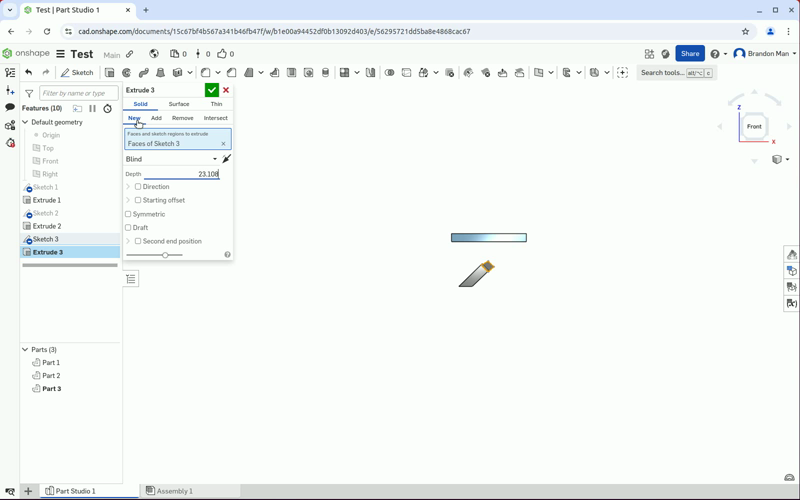
key(enter)
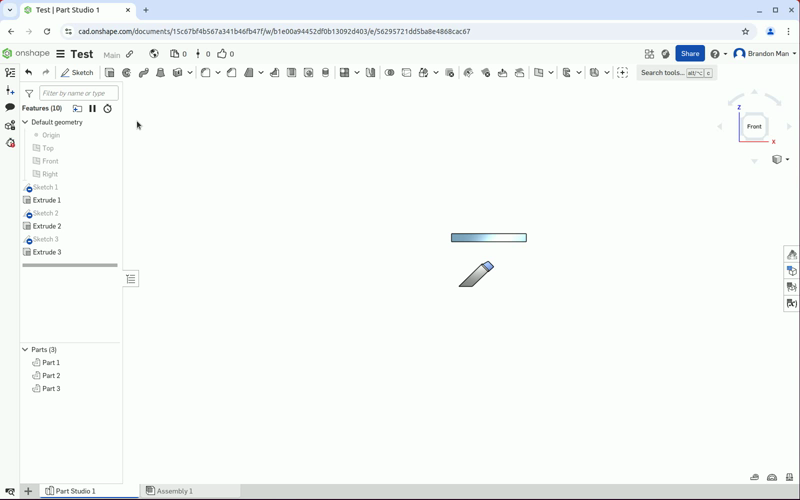
key(shift+h)
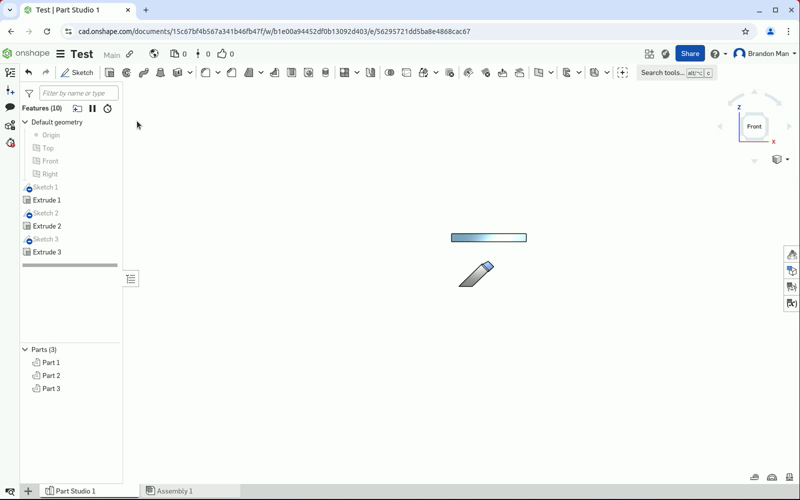
key(shift+h)
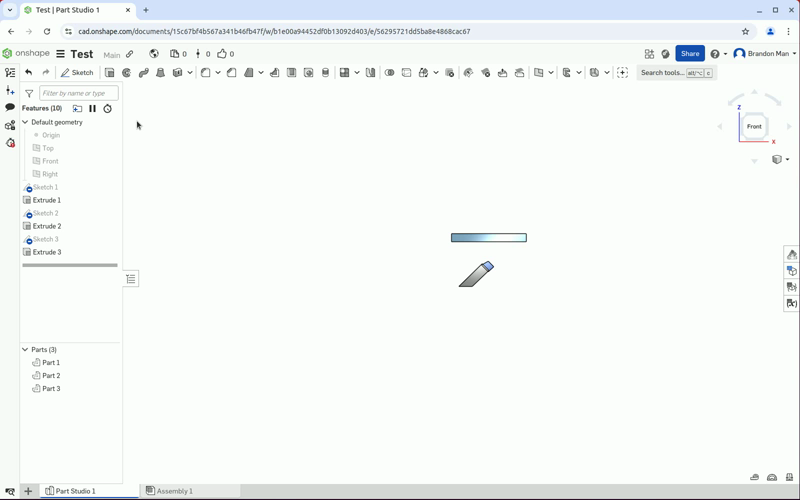
mouse_move(73, 189)
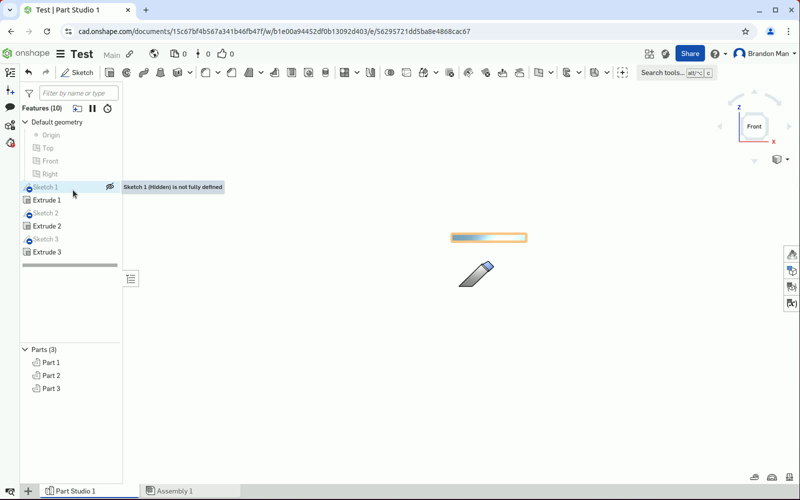
click(73, 189)
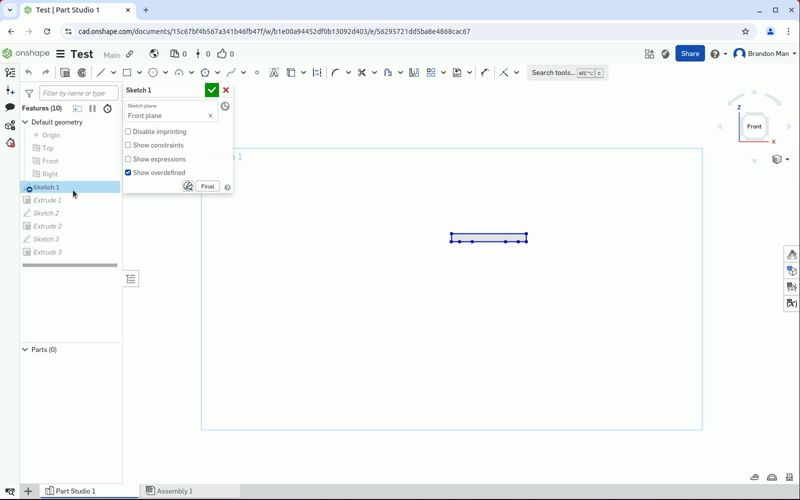
mouse_move(229, 92)
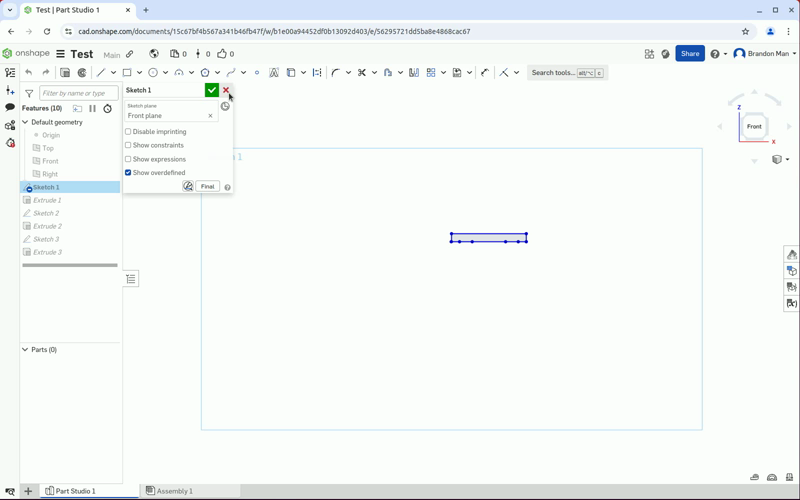
click(229, 92)
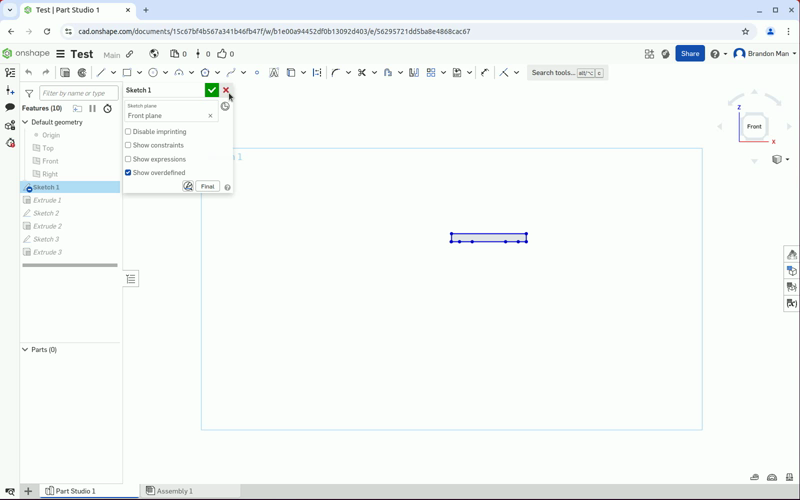
key(shift+s)
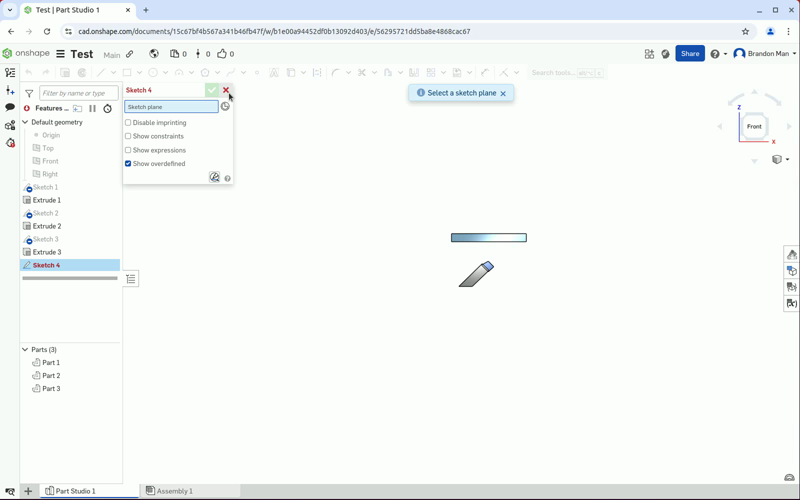
mouse_move(73, 163)
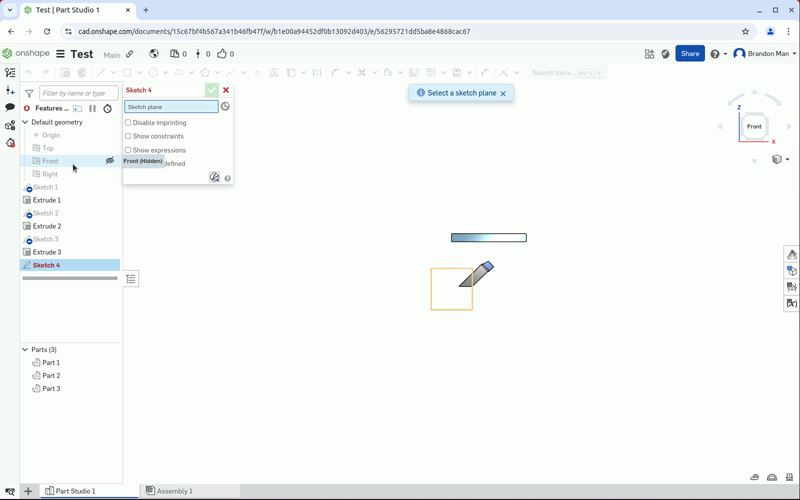
click(73, 163)
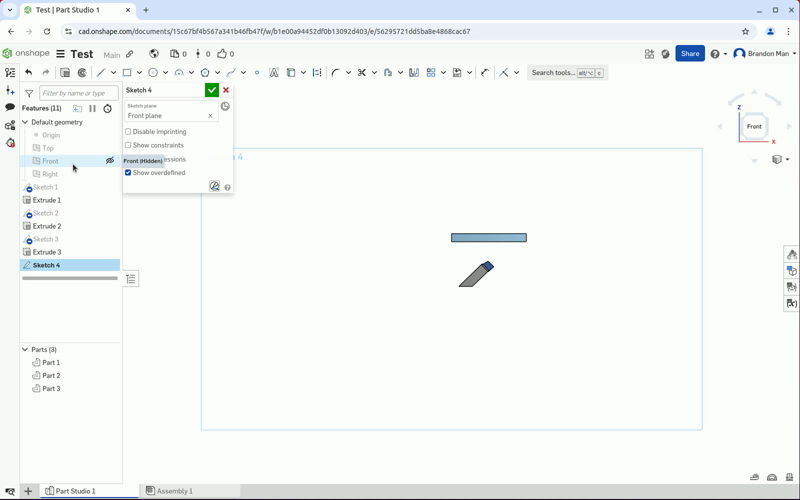
mouse_move(73, 352)
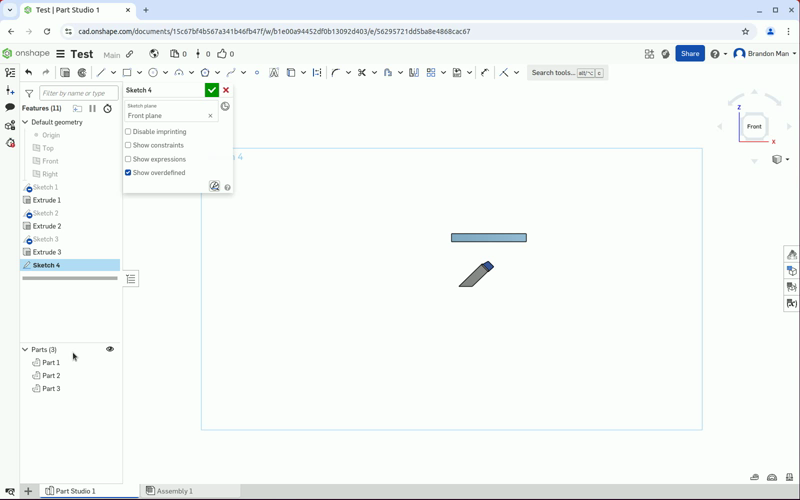
key(y)
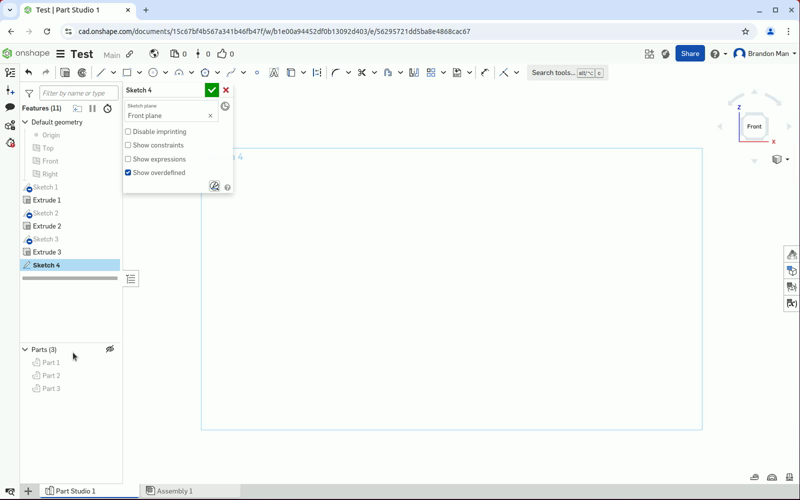
key(l)
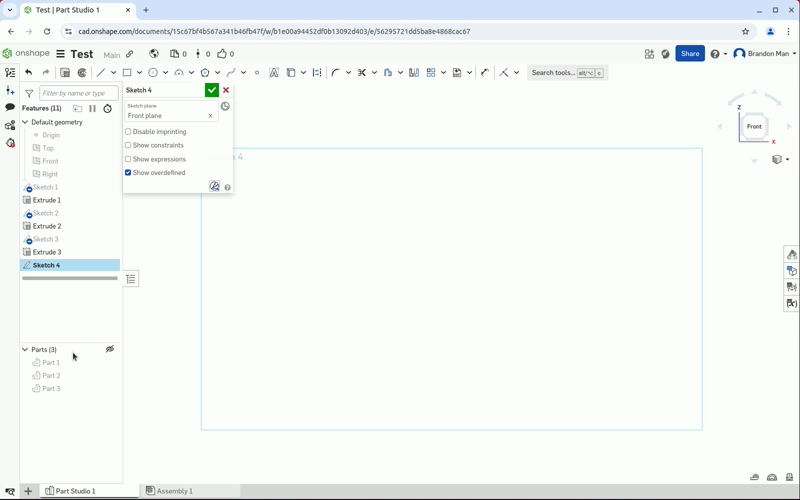
key_down(shift)
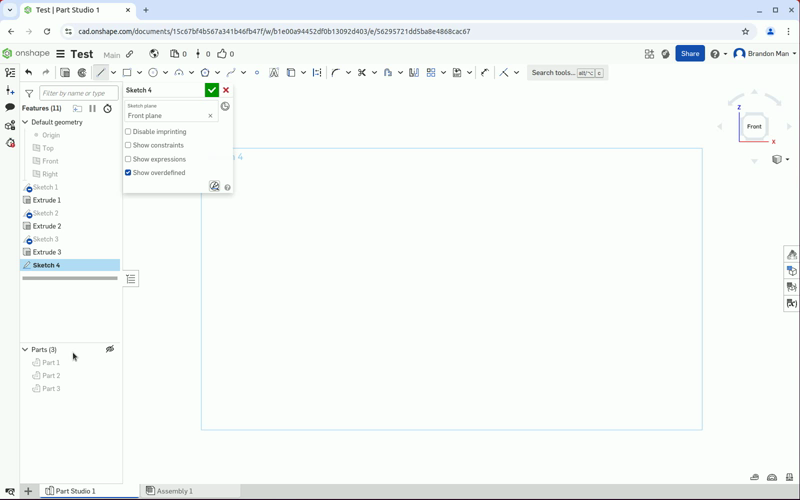
mouse_move(487, 271)
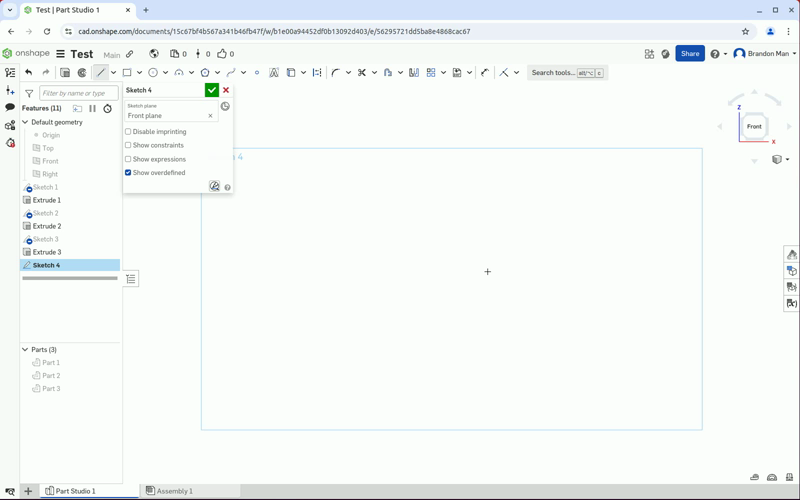
click(487, 271)
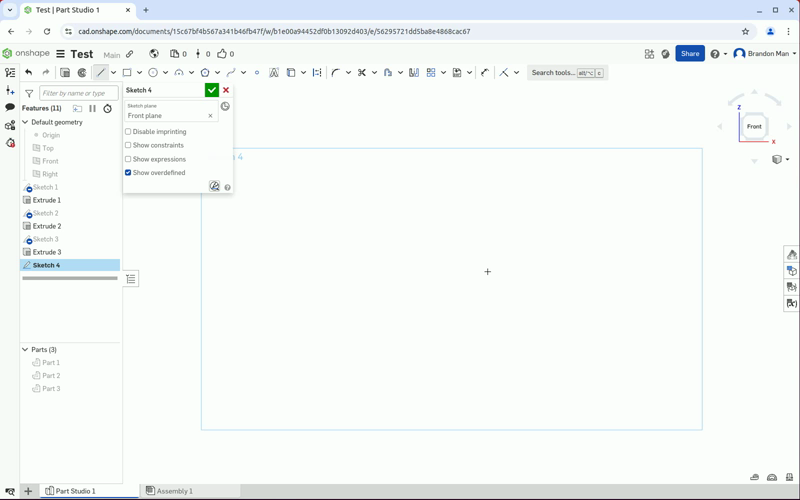
key_up(shift)
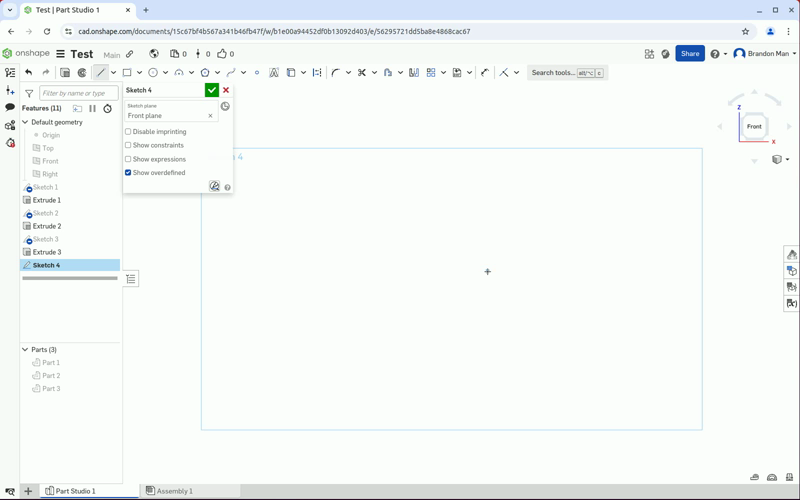
key_down(shift)
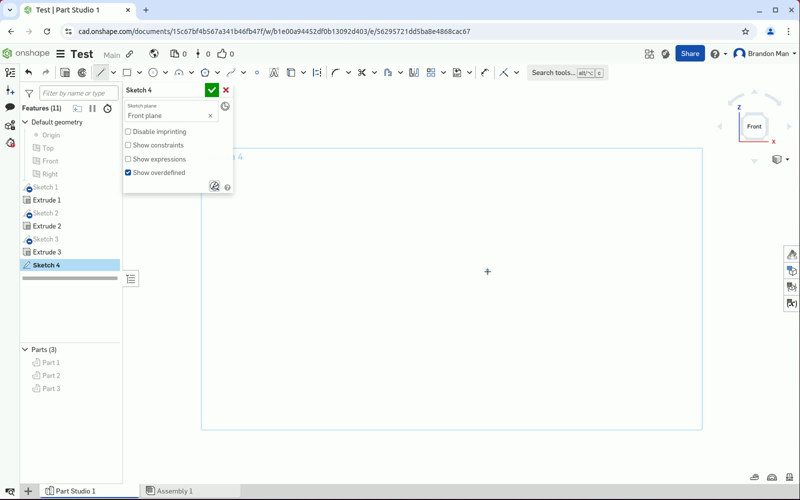
mouse_move(517, 271)
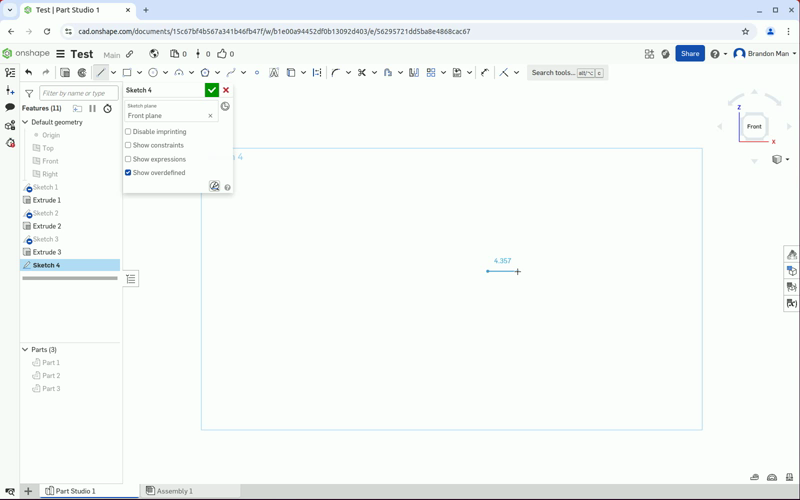
mouse_move(500, 283)
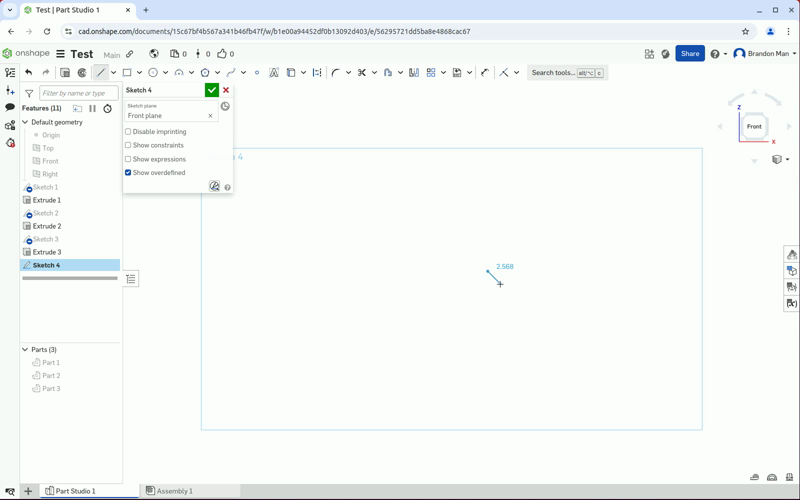
click(500, 283)
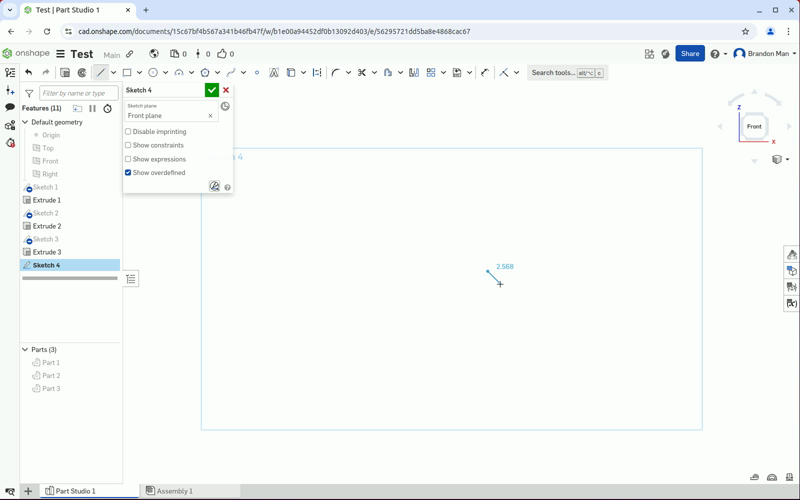
key_up(shift)
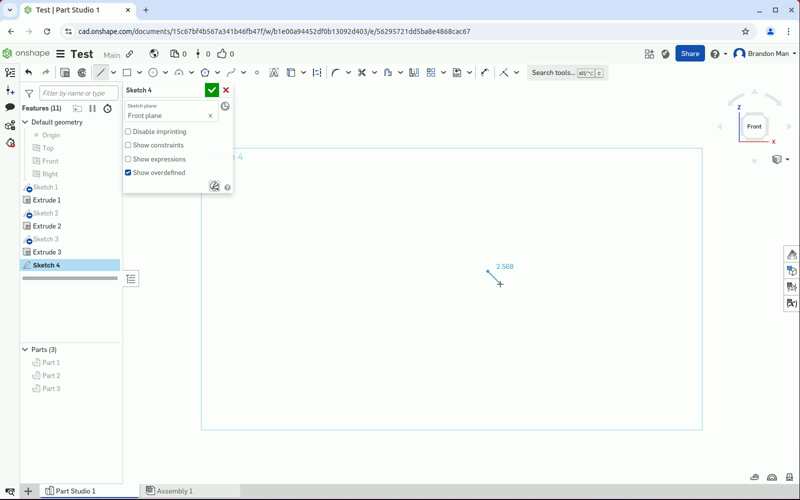
key_down(shift)
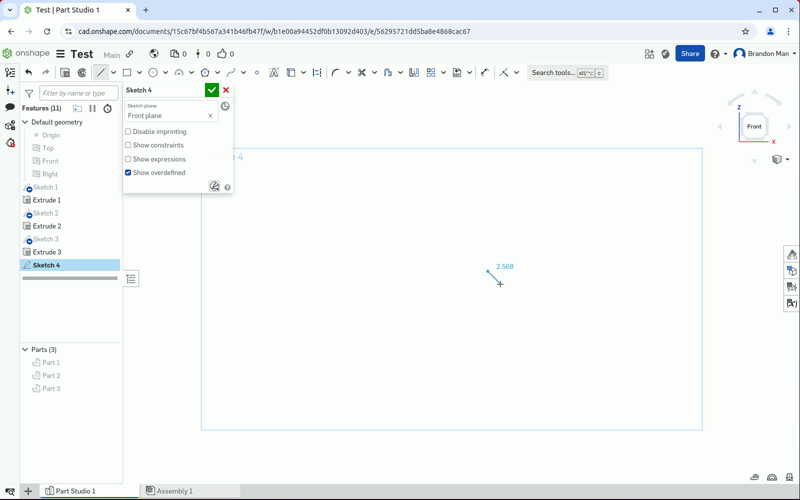
mouse_move(530, 283)
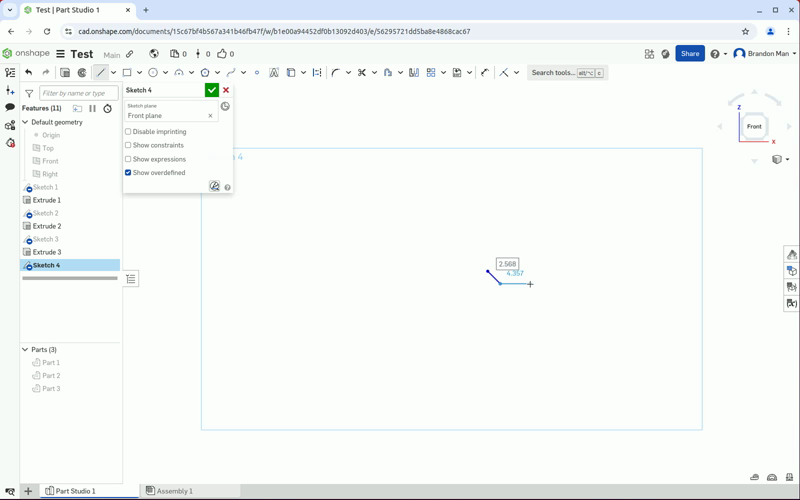
mouse_move(509, 283)
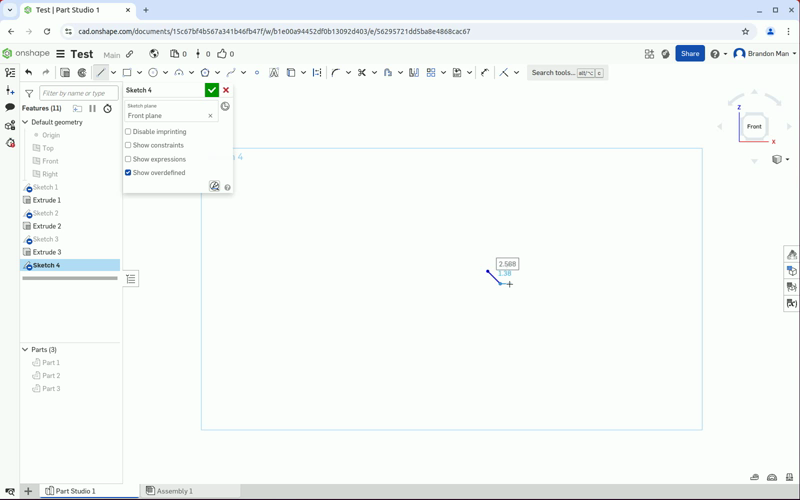
click(509, 283)
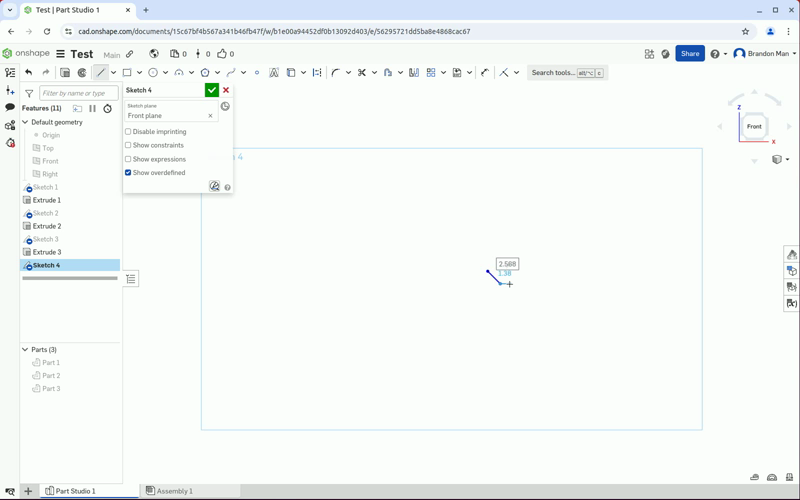
key_up(shift)
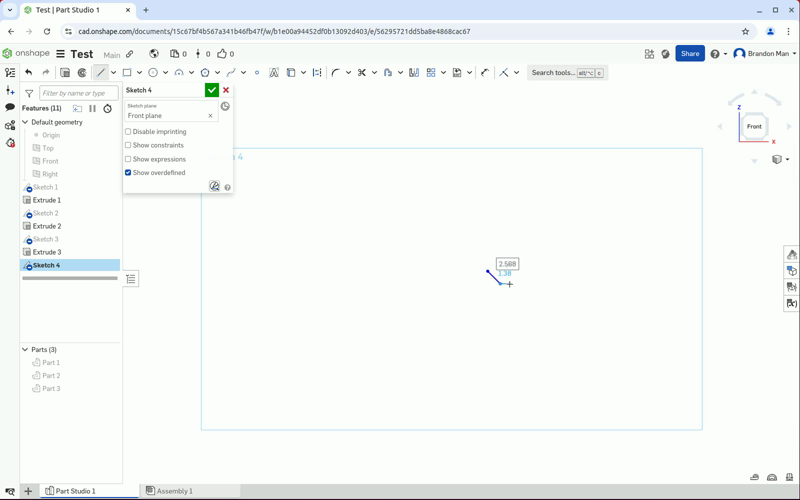
key_down(shift)
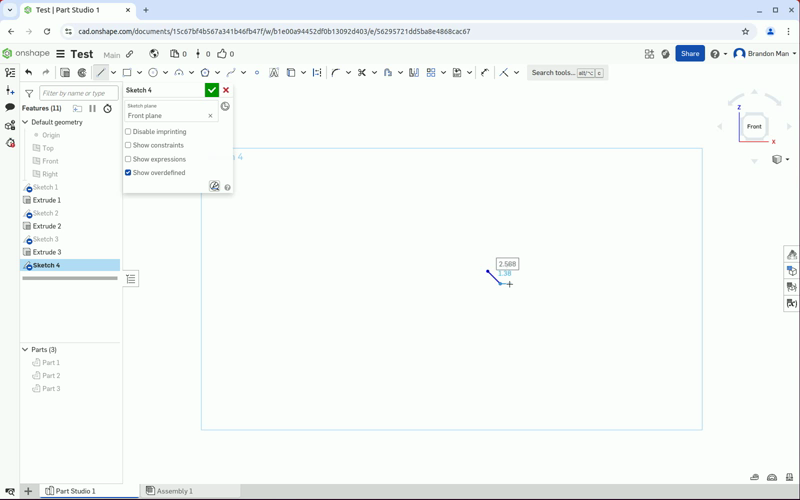
mouse_move(539, 283)
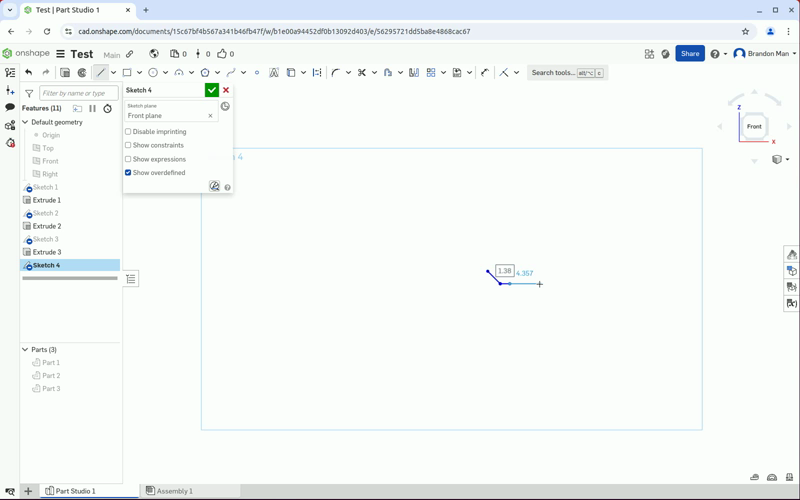
mouse_move(492, 266)
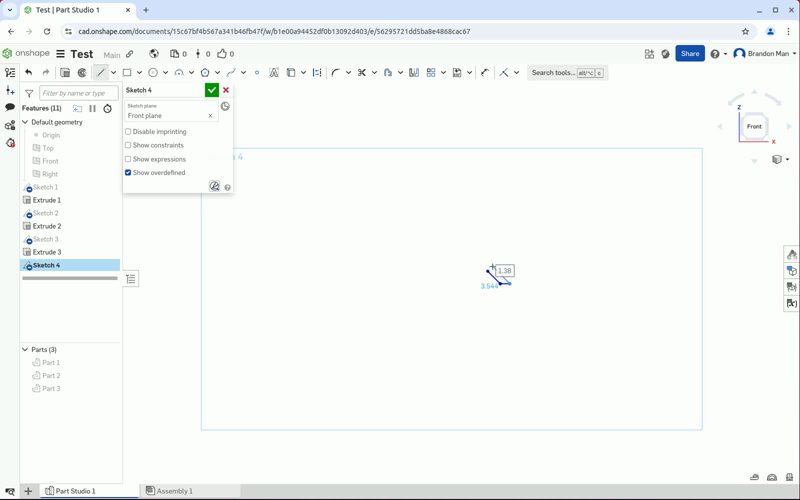
click(492, 266)
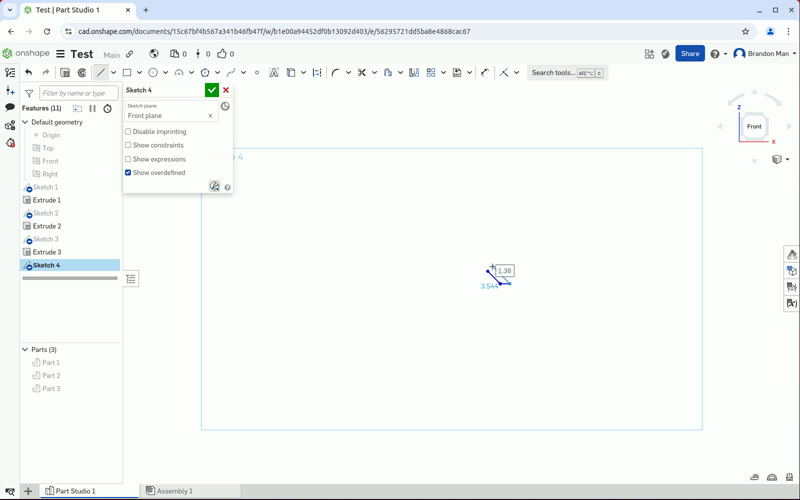
key_up(shift)
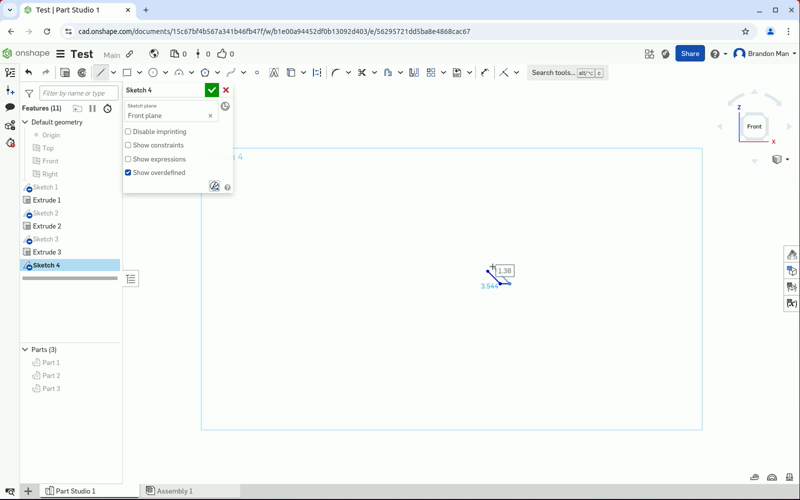
mouse_move(522, 266)
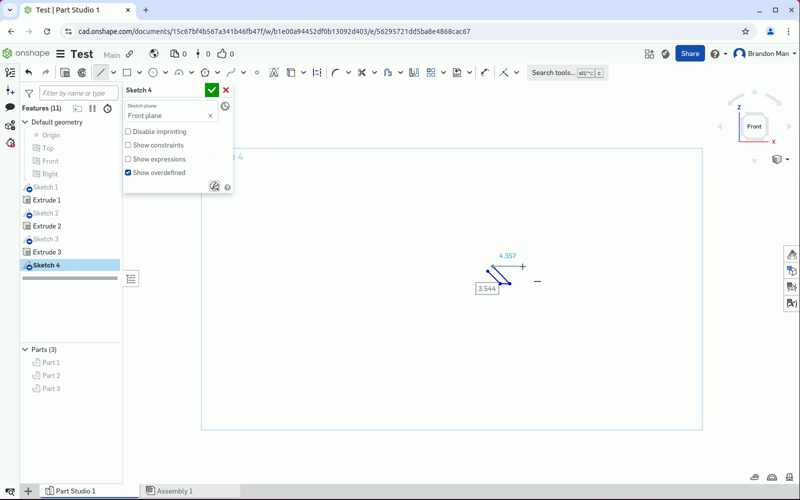
key_down(shift)
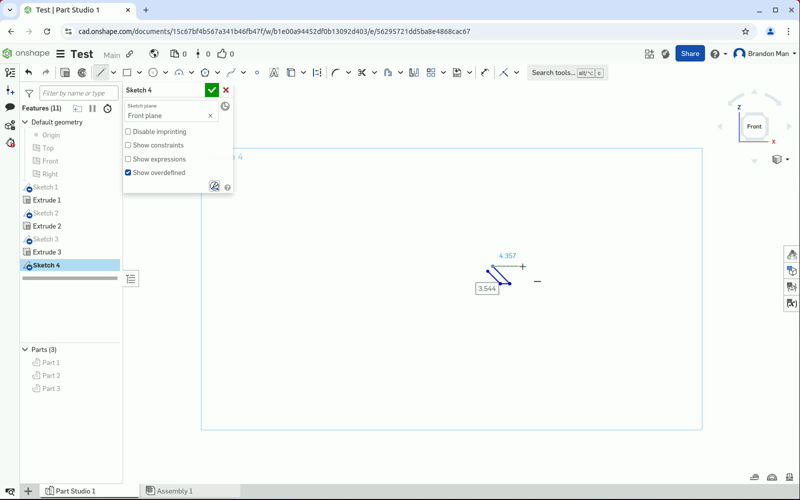
mouse_move(487, 271)
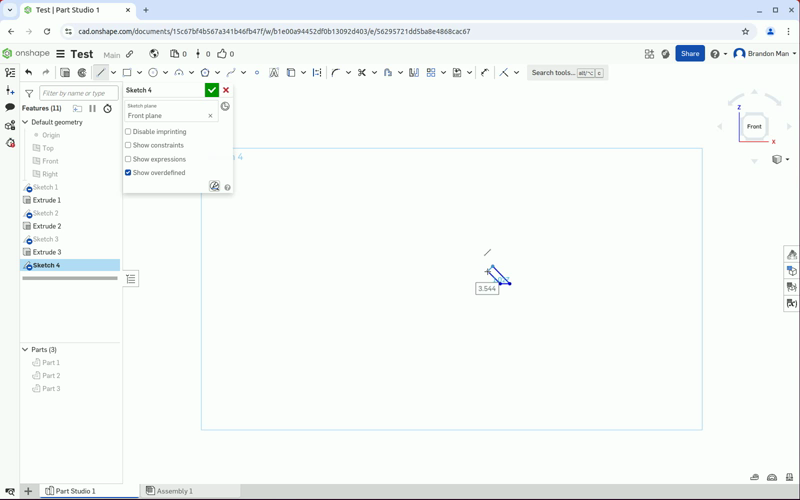
scroll(6)
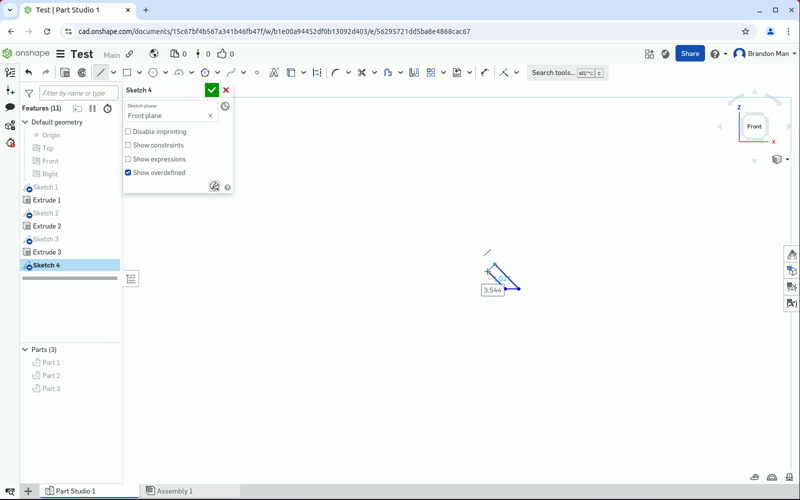
scroll(6)
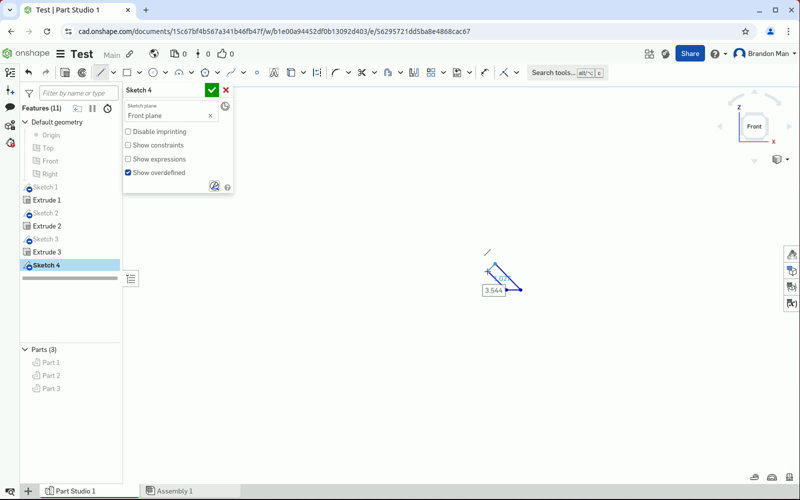
scroll(6)
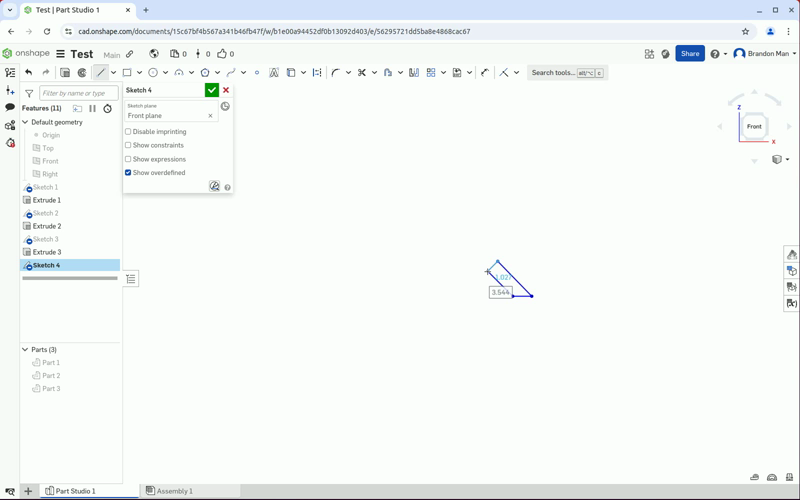
scroll(6)
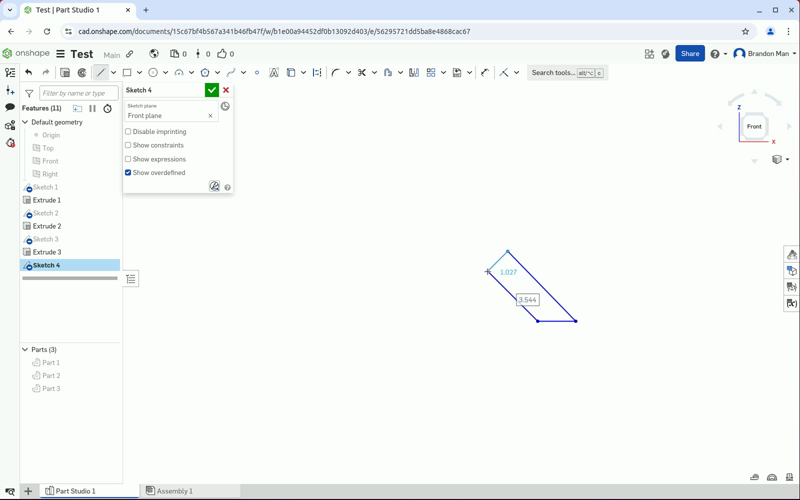
scroll(6)
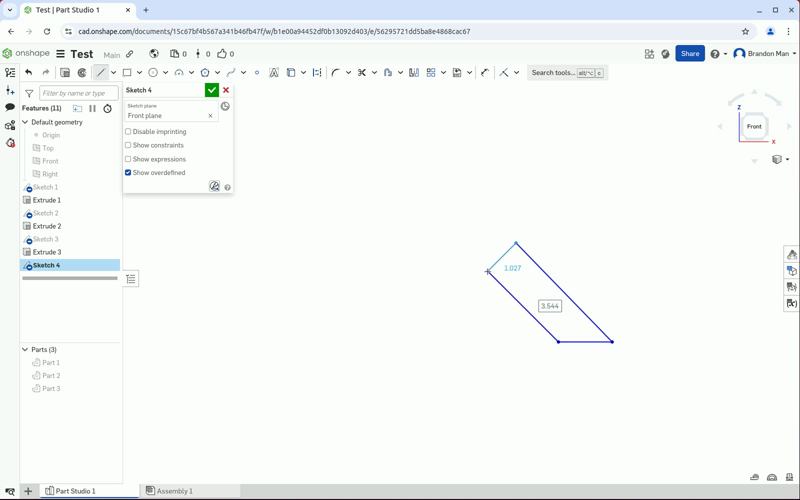
scroll(6)
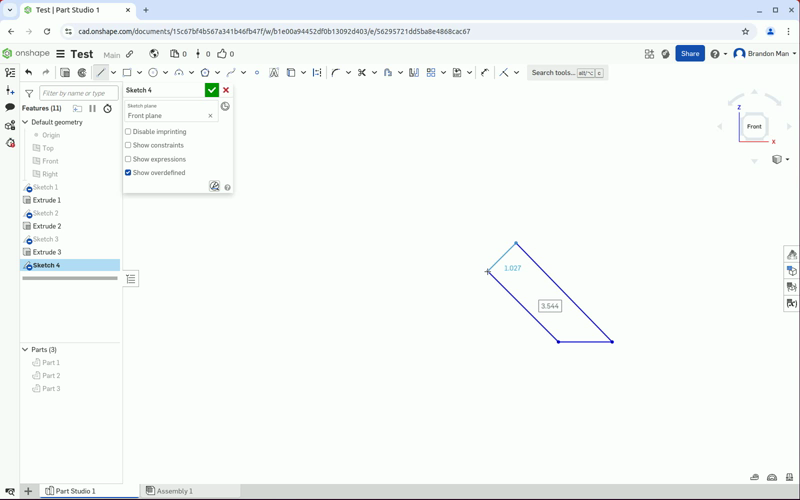
scroll(6)
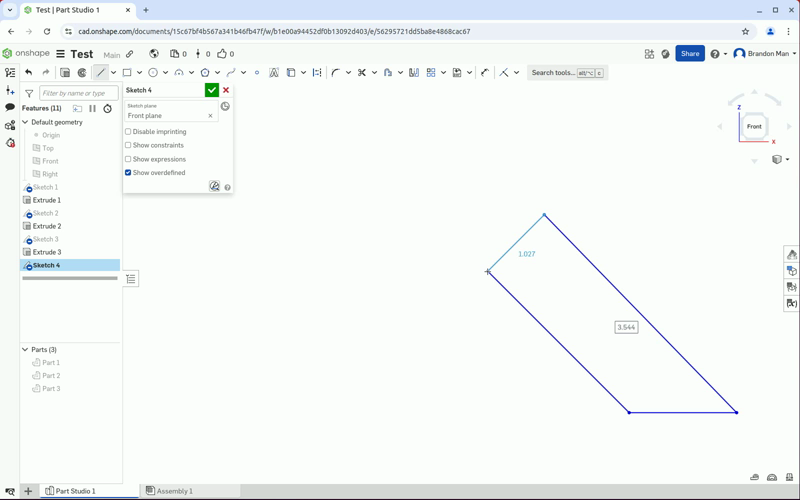
key_up(shift)
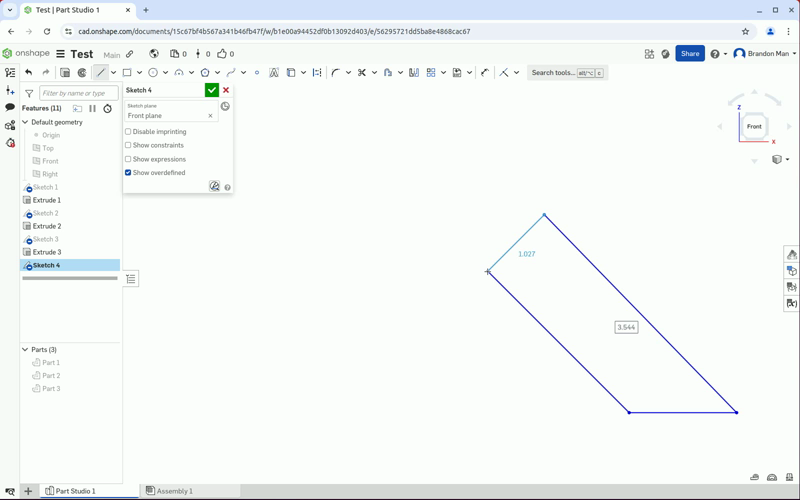
click(487, 271)
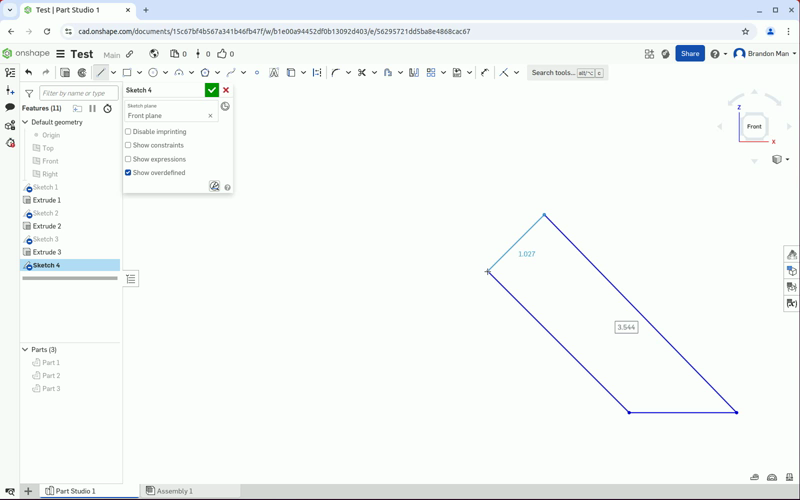
scroll(-6)
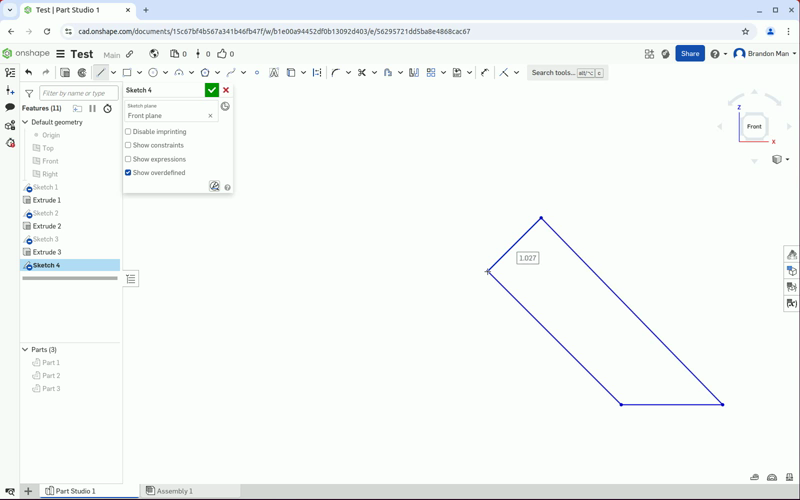
scroll(-6)
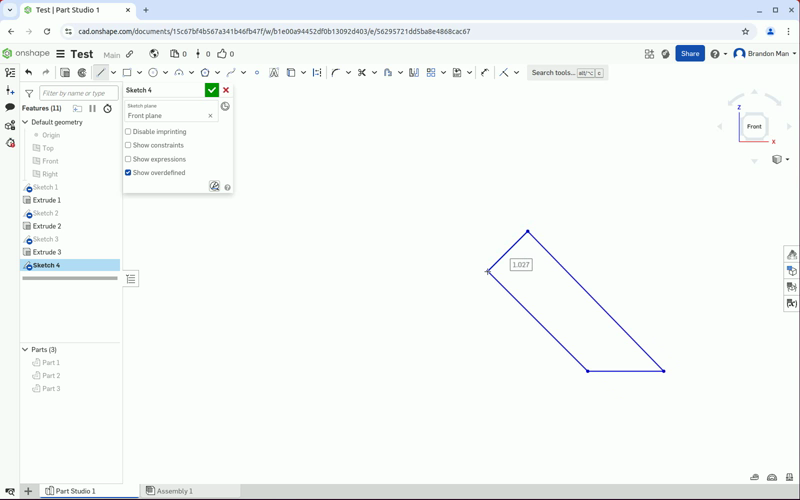
scroll(-6)
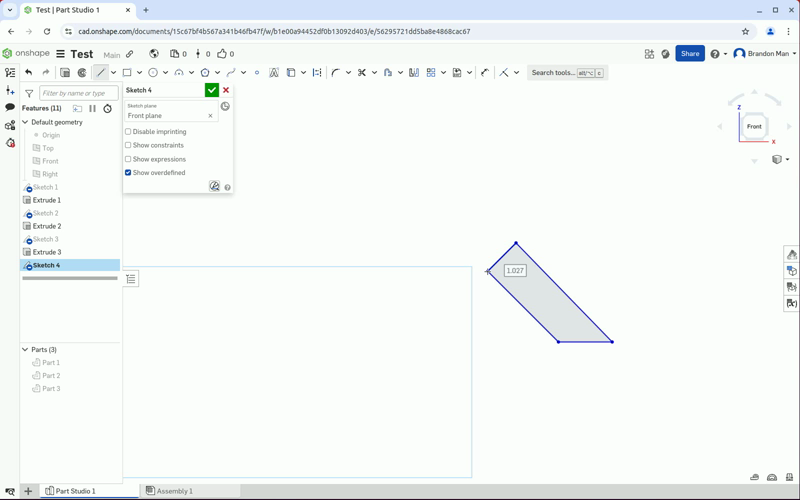
scroll(-6)
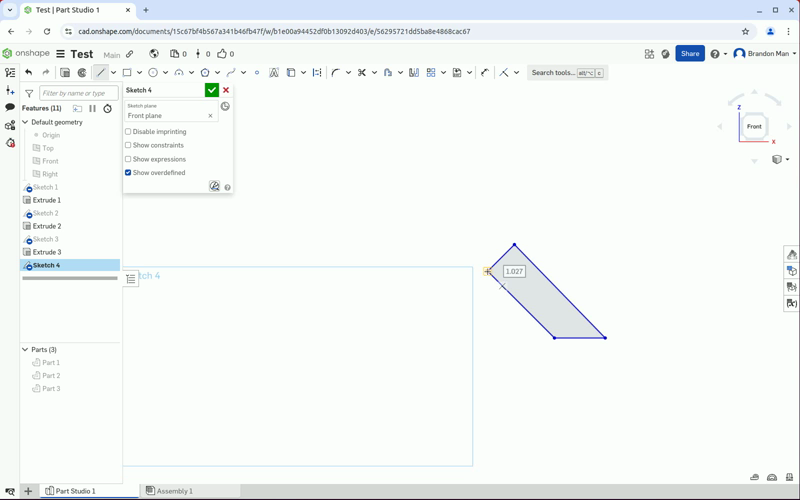
scroll(-6)
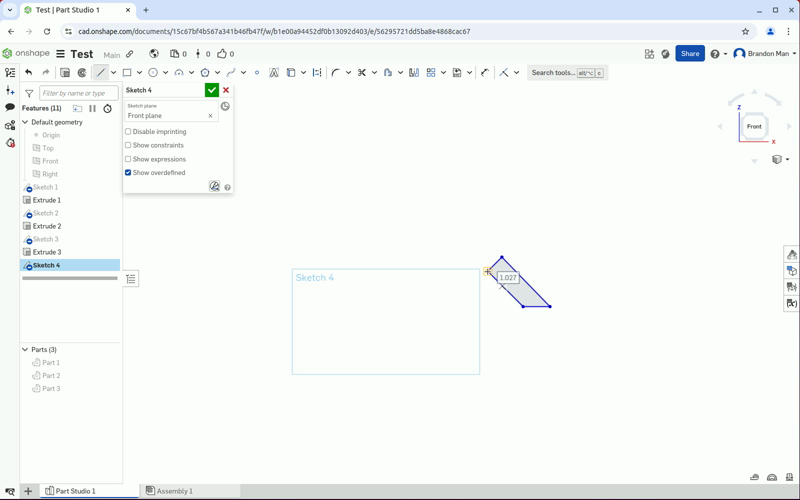
scroll(-6)
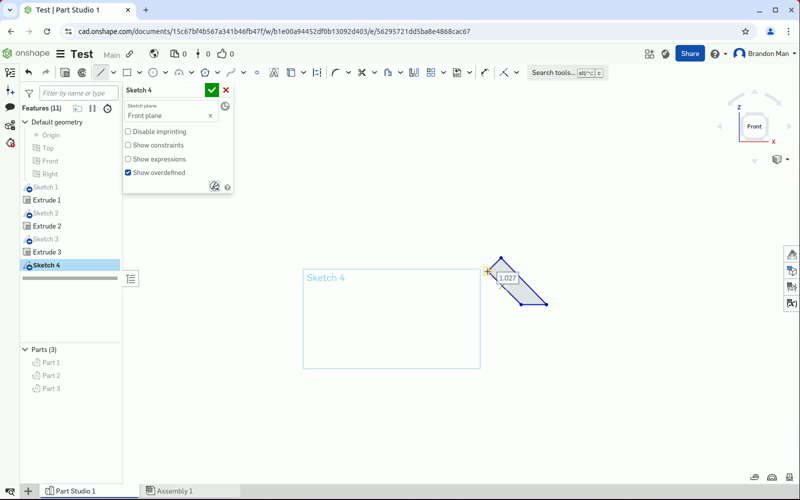
scroll(-6)
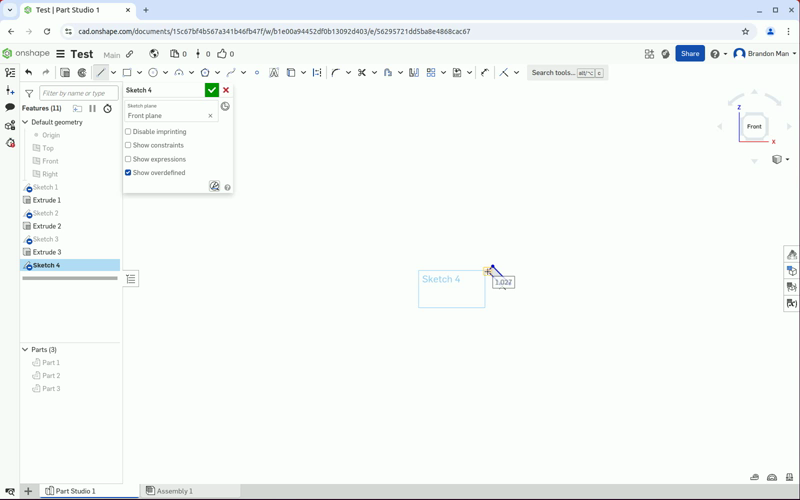
key(esc)
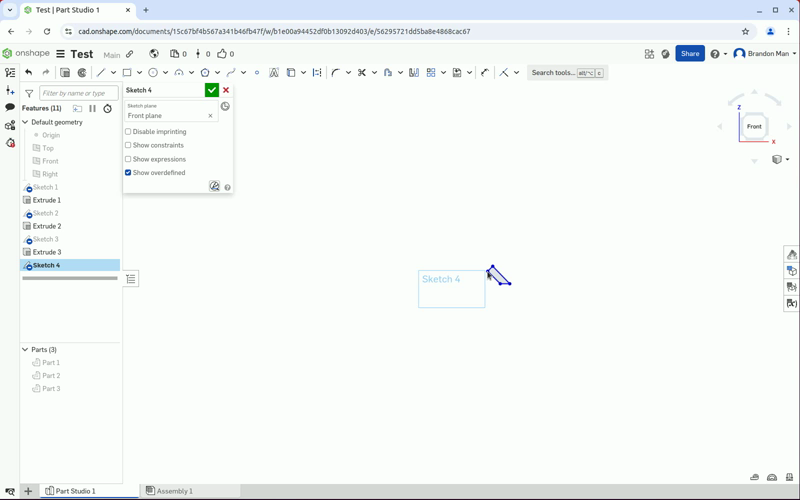
mouse_move(489, 270)
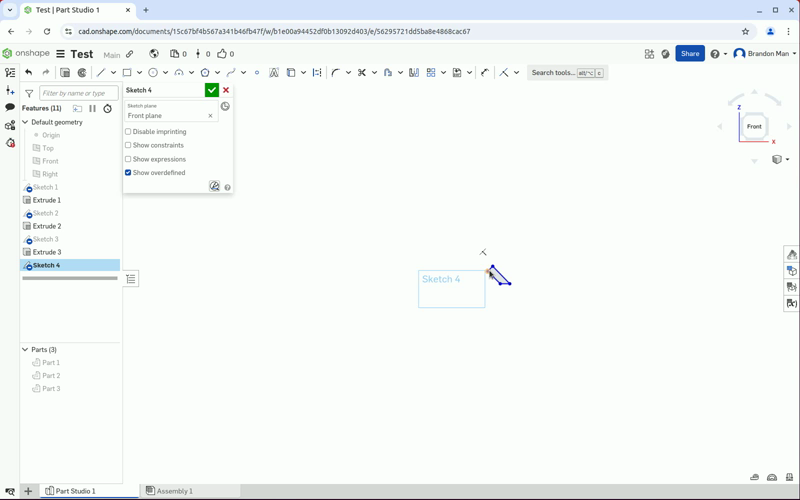
scroll(6)
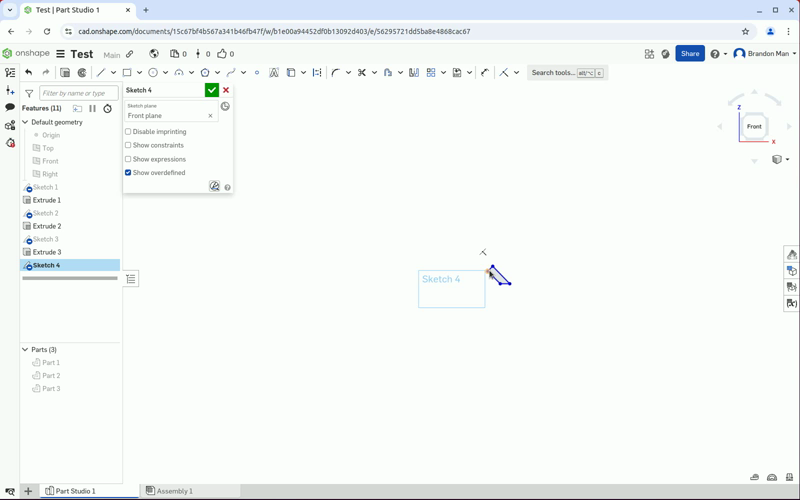
scroll(6)
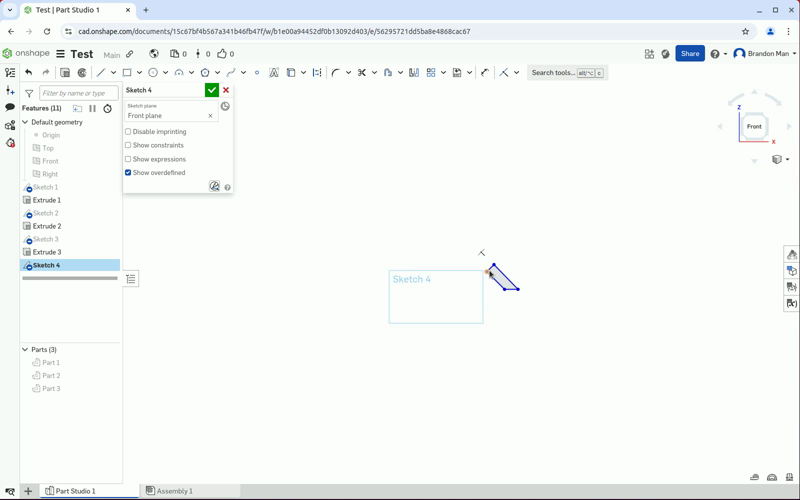
scroll(6)
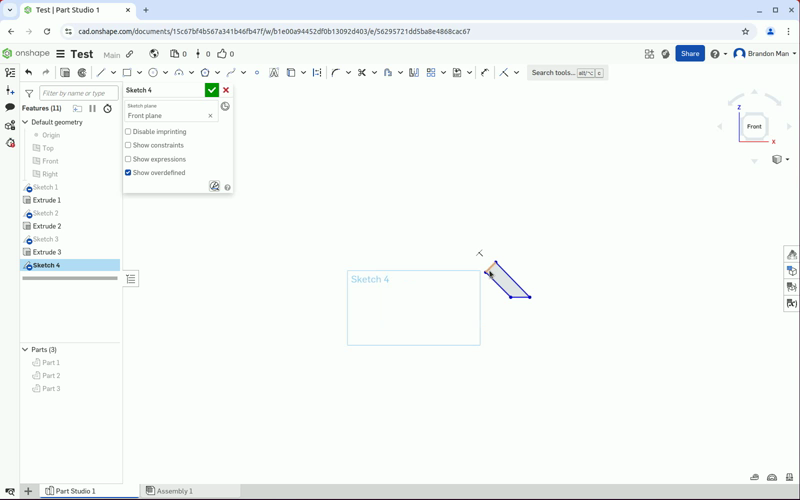
scroll(6)
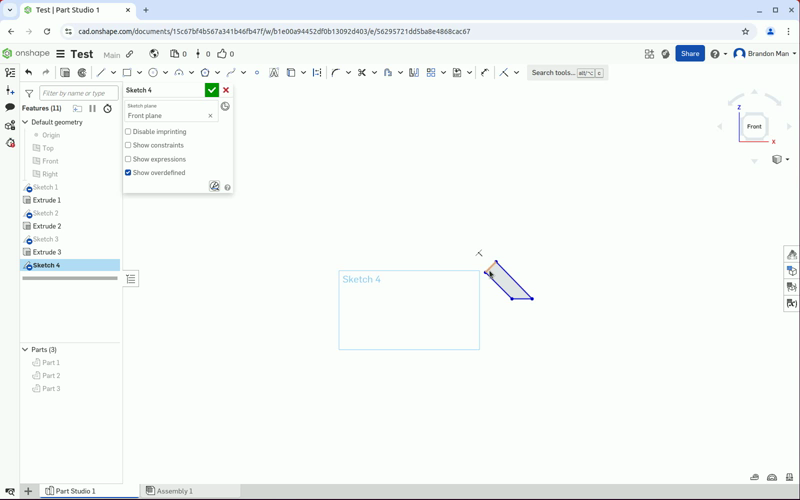
scroll(6)
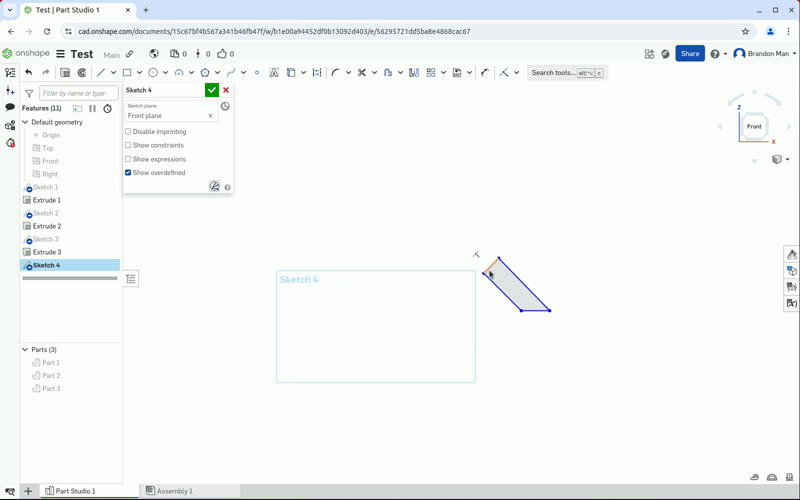
scroll(6)
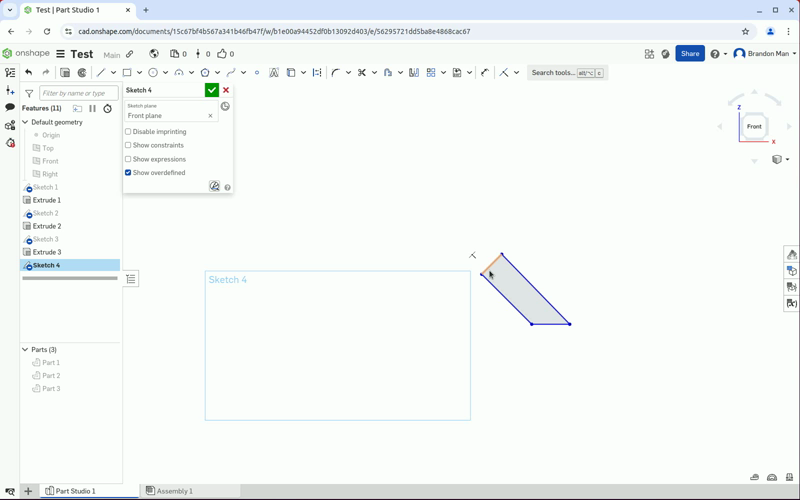
scroll(6)
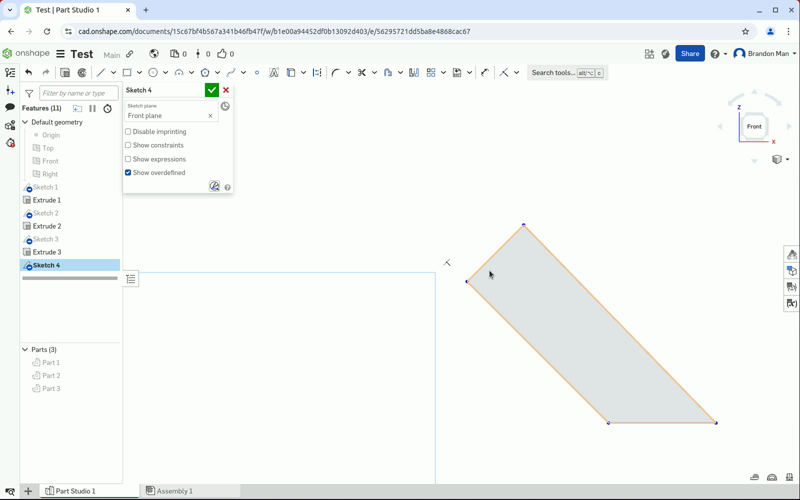
click(489, 270)
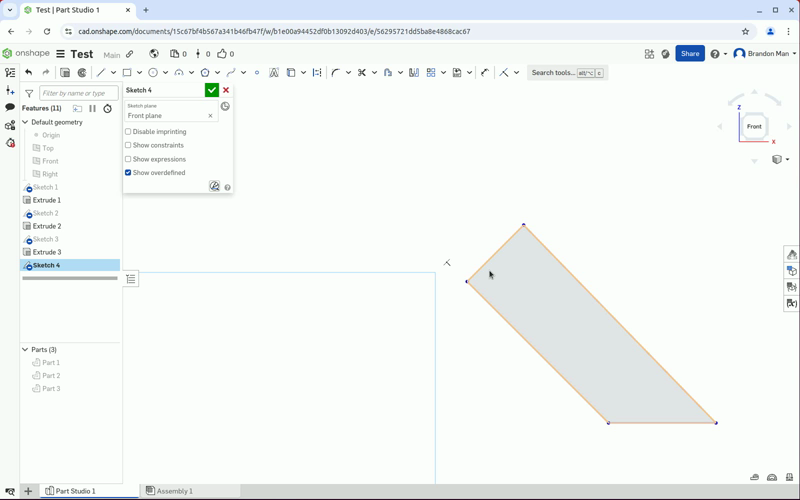
scroll(-6)
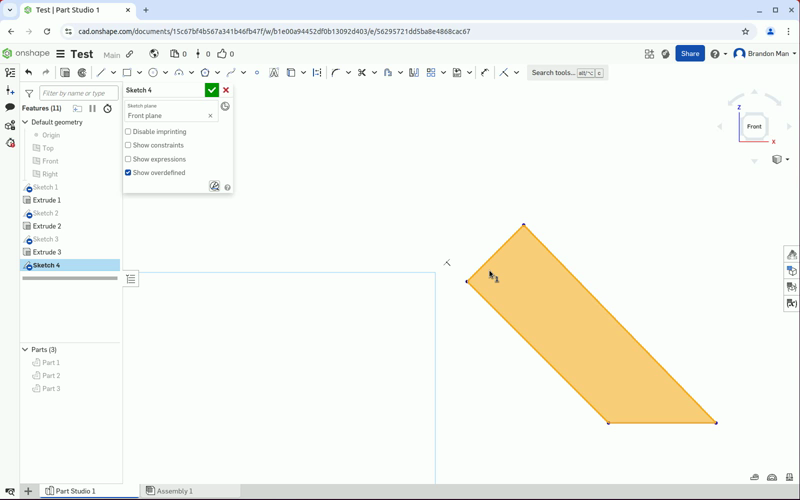
scroll(-6)
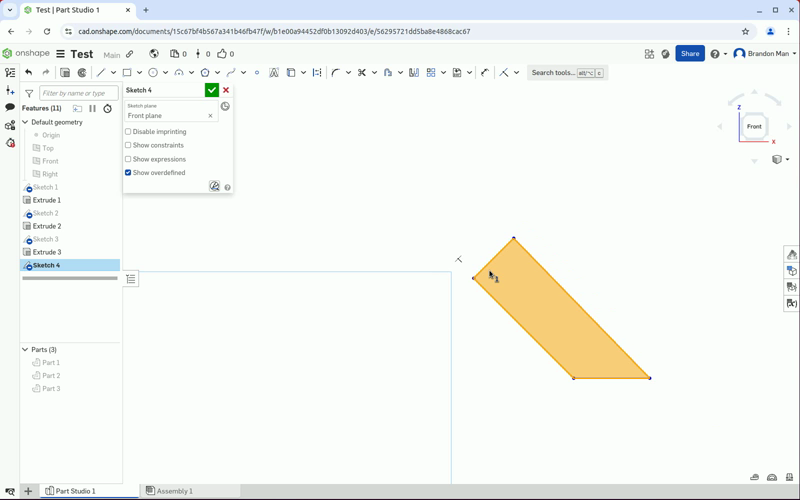
scroll(-6)
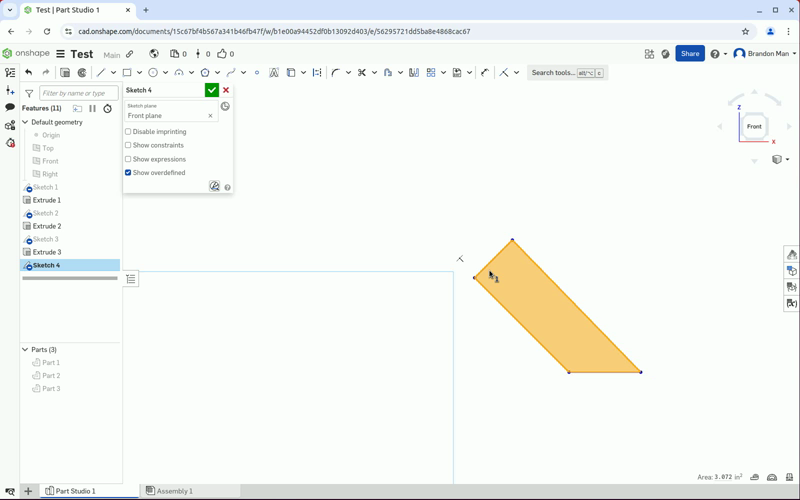
scroll(-6)
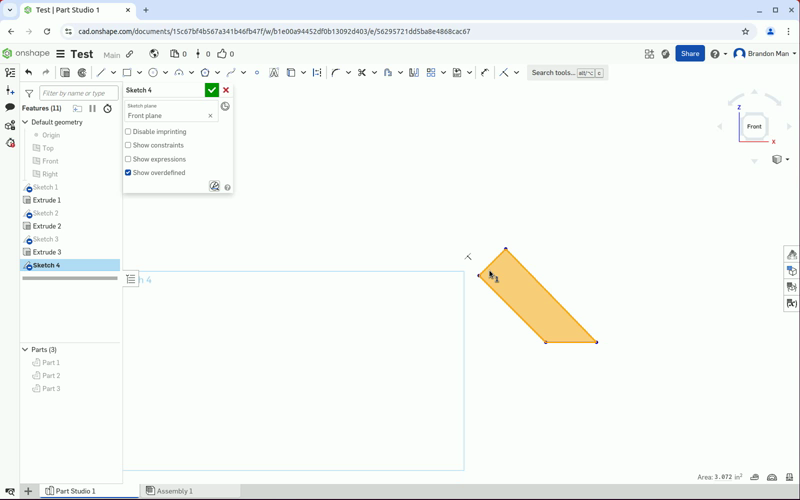
scroll(-6)
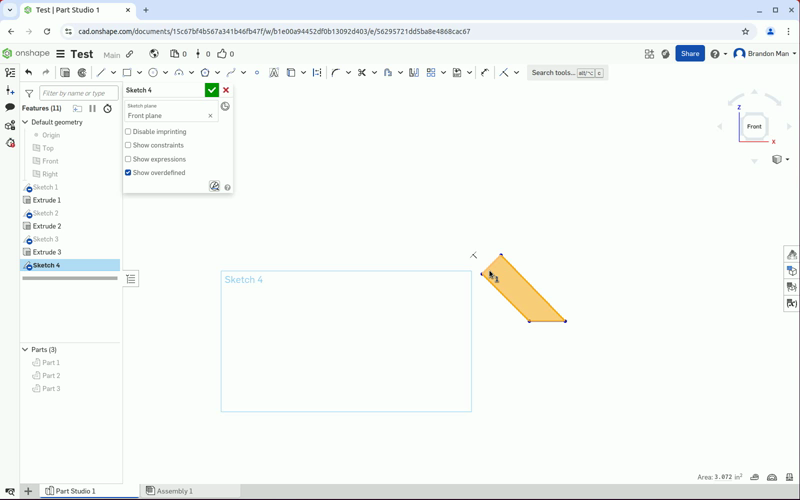
scroll(-6)
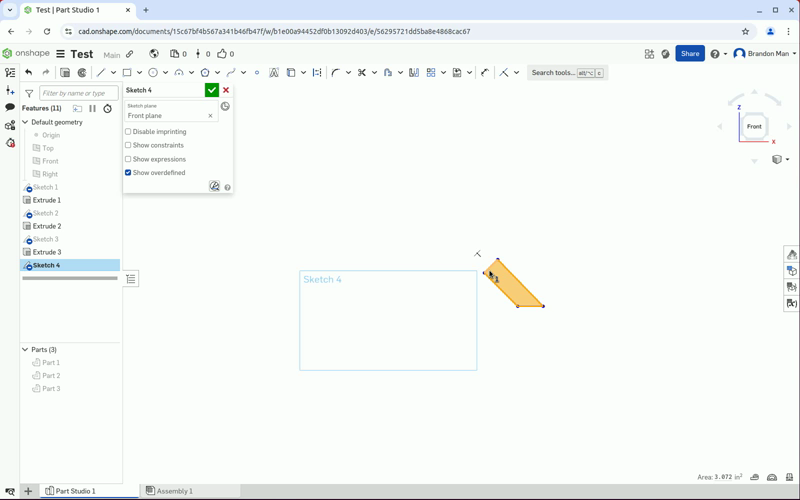
scroll(-6)
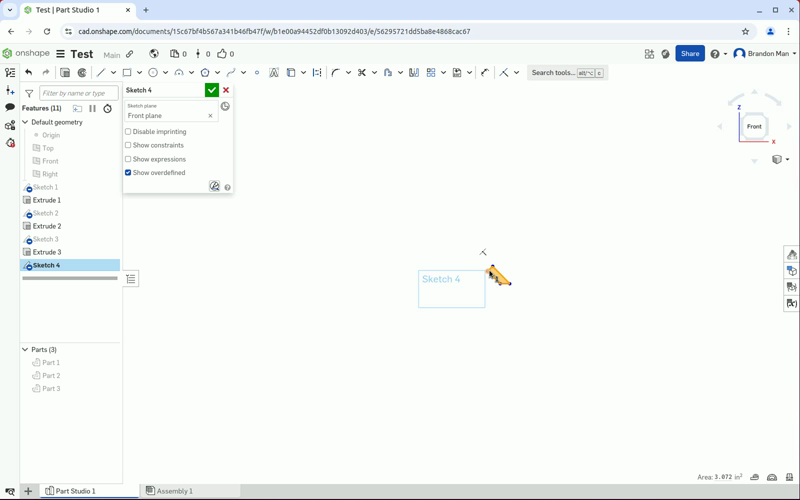
mouse_move(73, 352)
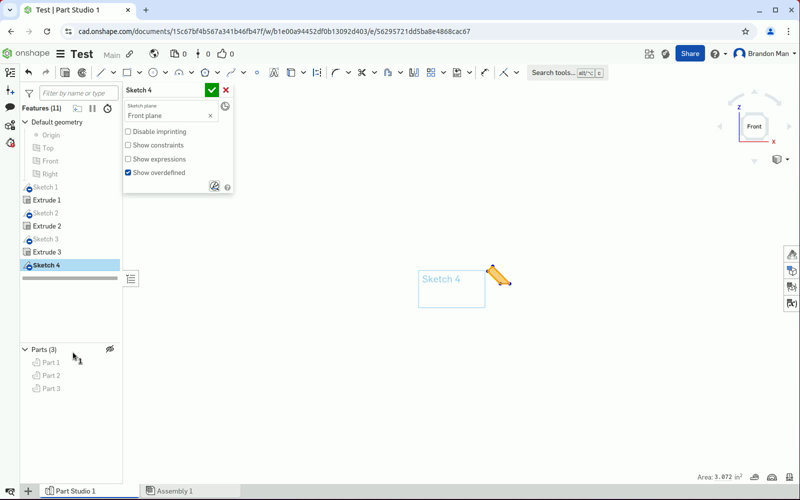
key(shift+y)
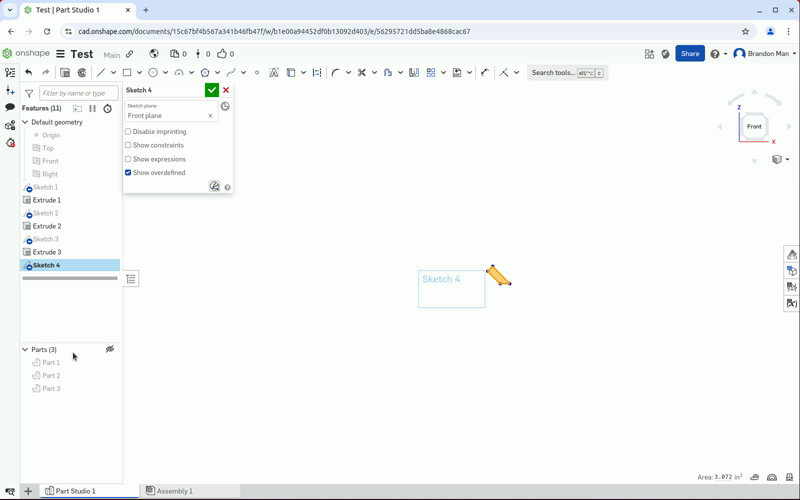
key(shift+e)
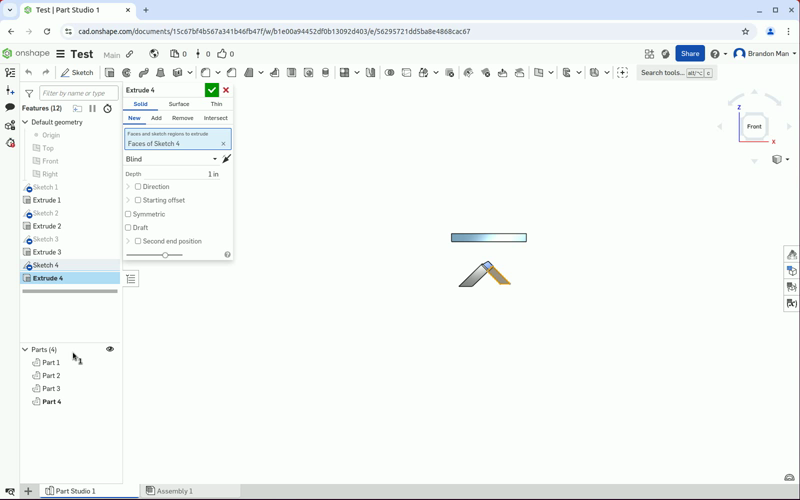
mouse_move(143, 106)
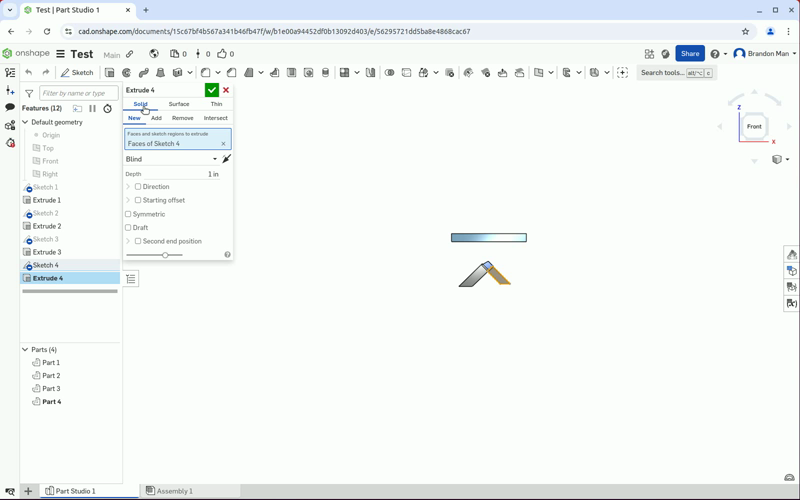
click(143, 106)
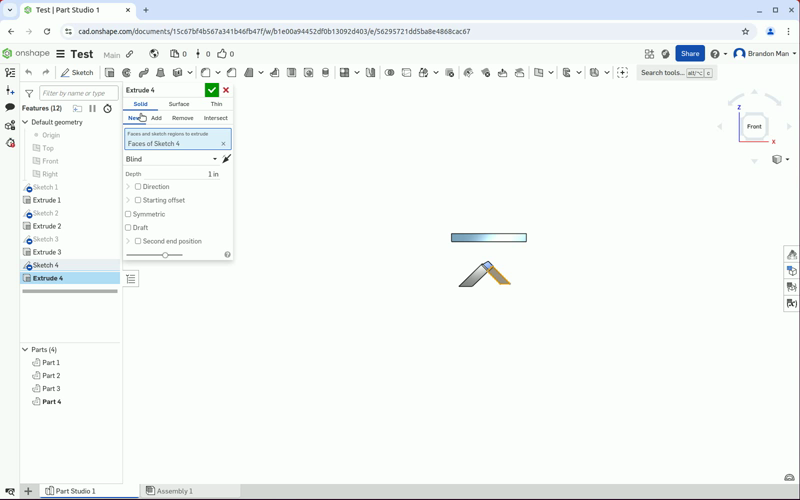
mouse_move(137, 120)
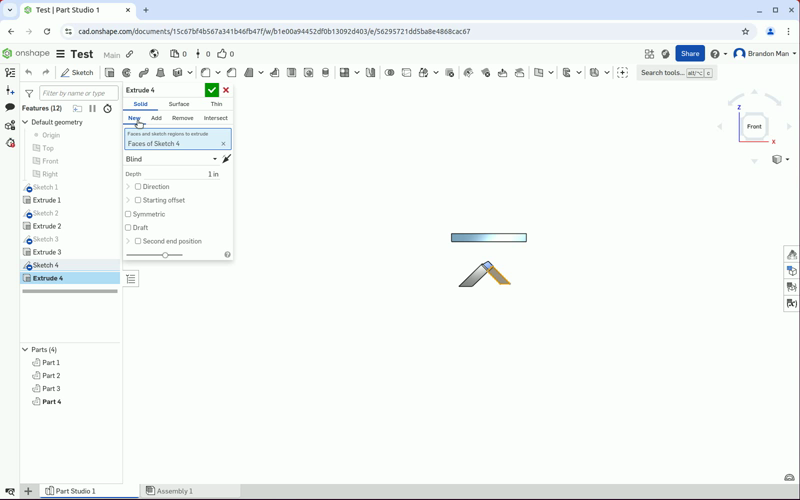
click(137, 120)
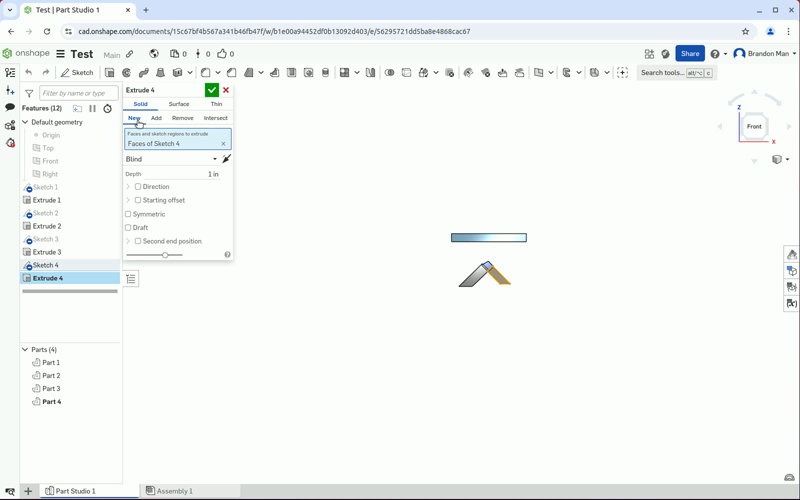
key(tab, 4)
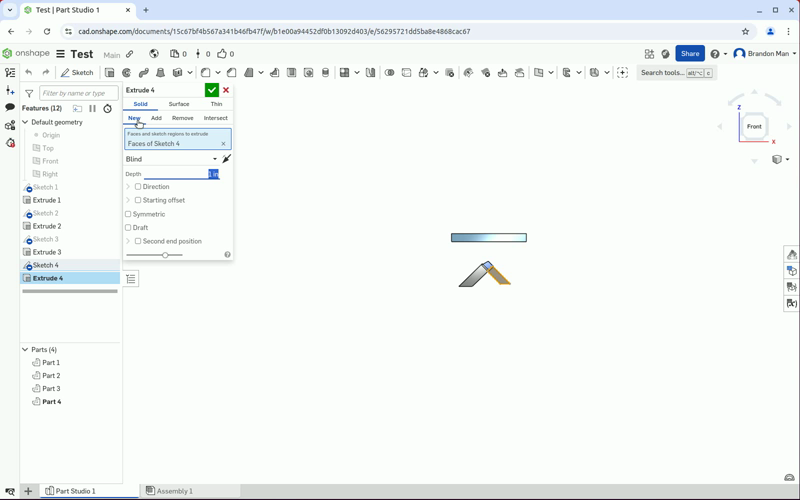
text(23.108)
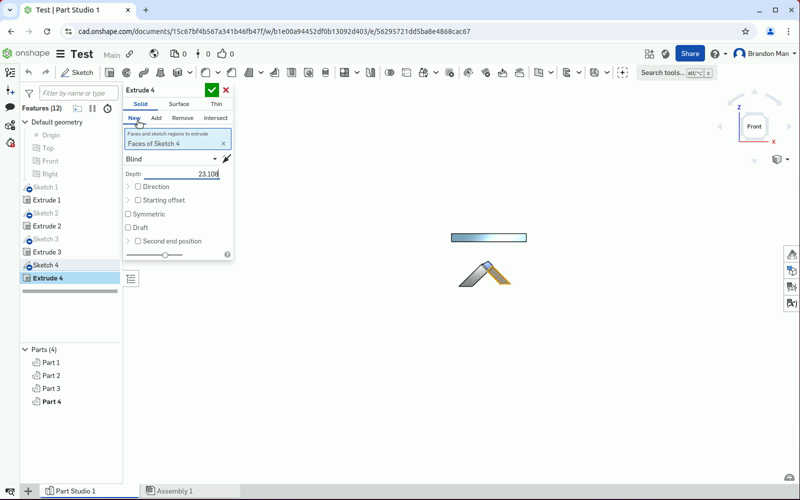
key(enter)
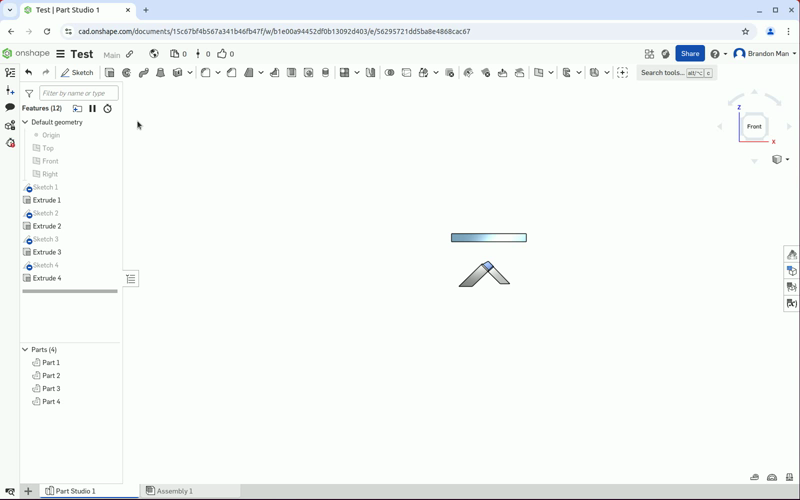
key(shift+h)
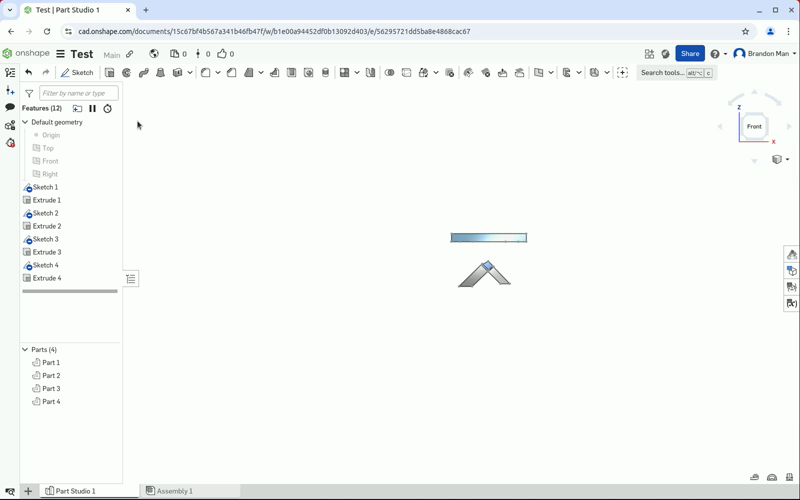
key(shift+h)
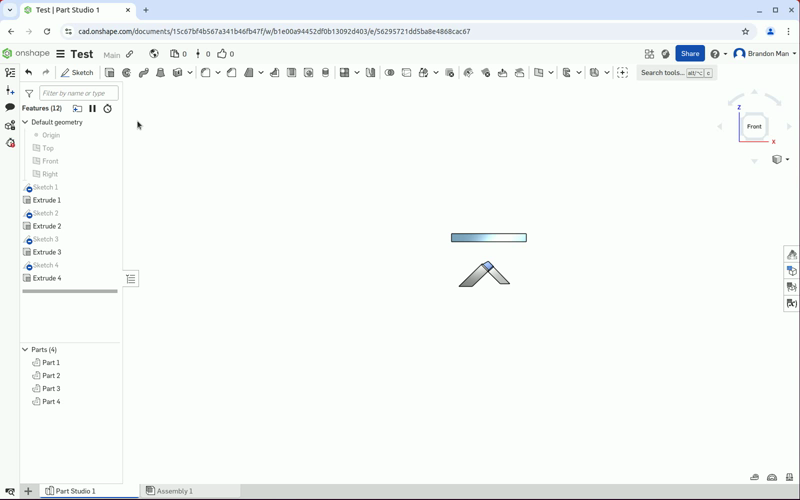
mouse_move(73, 189)
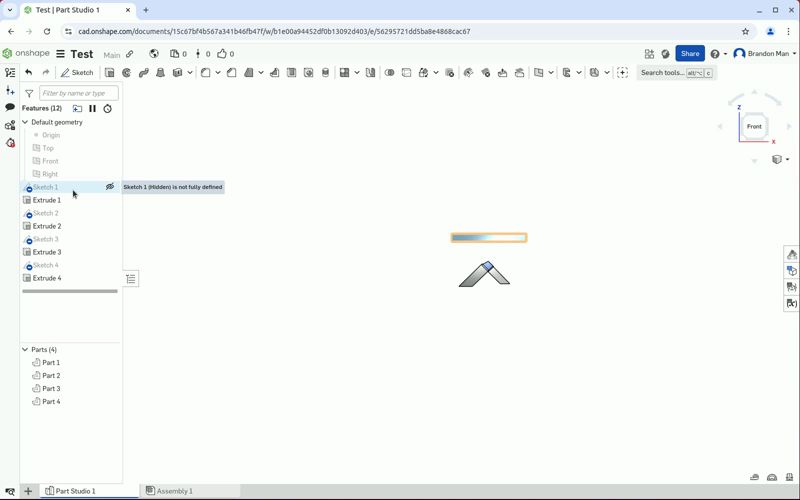
click(73, 189)
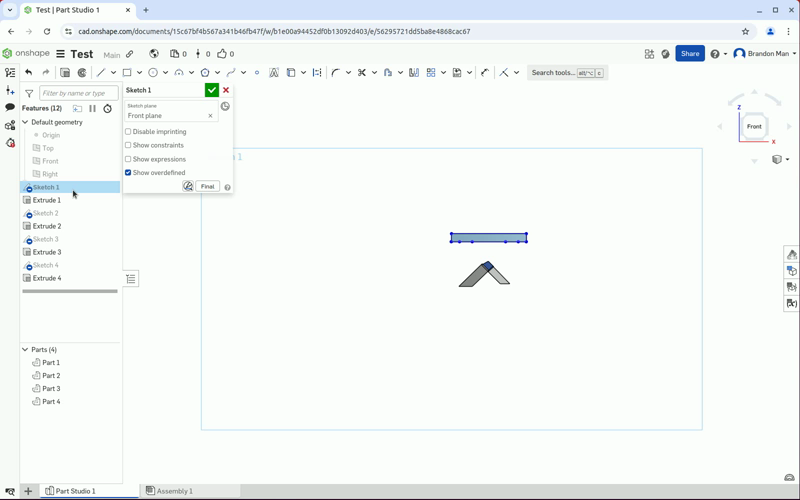
mouse_move(229, 92)
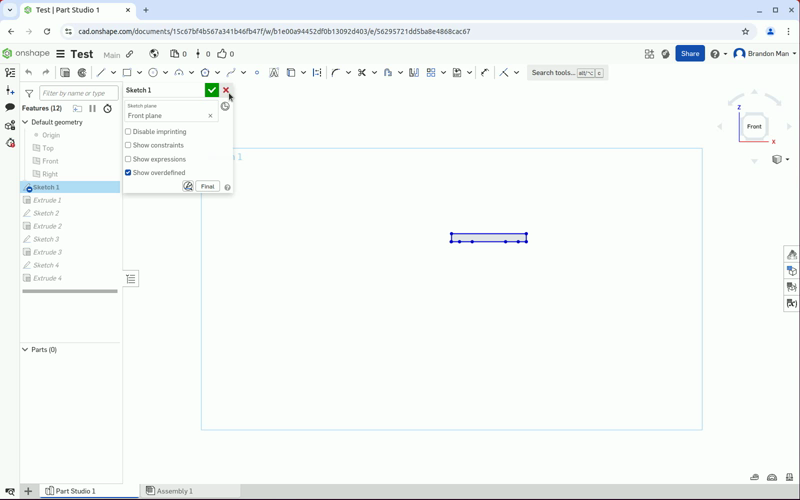
click(229, 92)
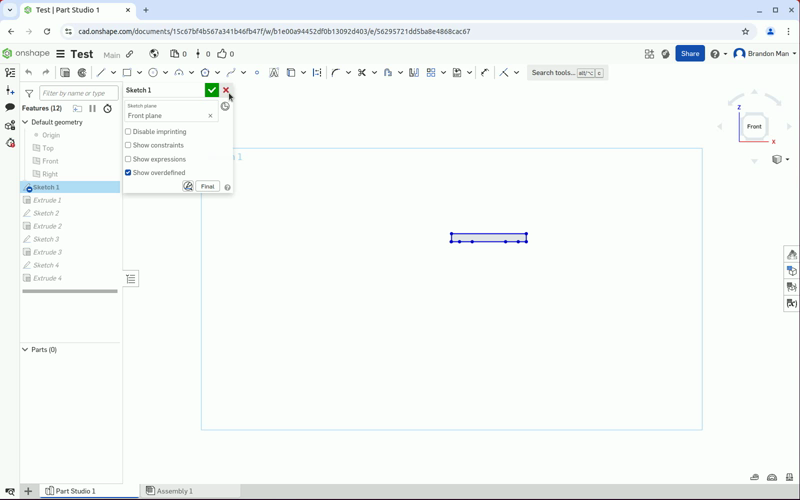
key(shift+s)
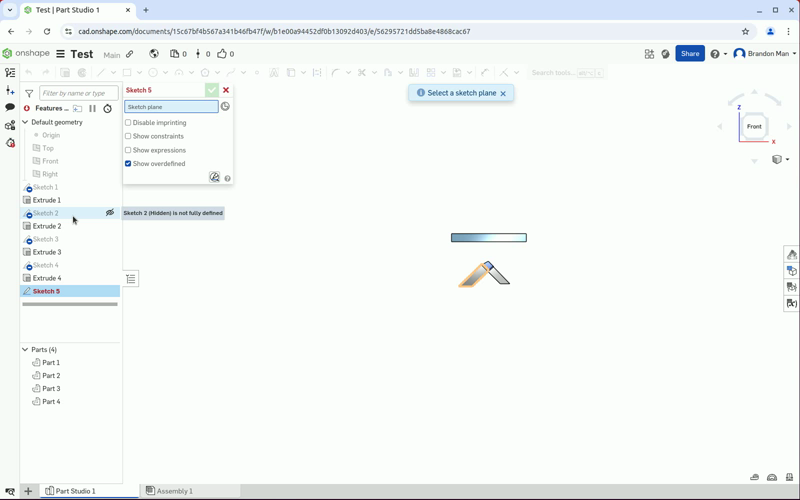
scroll(3)
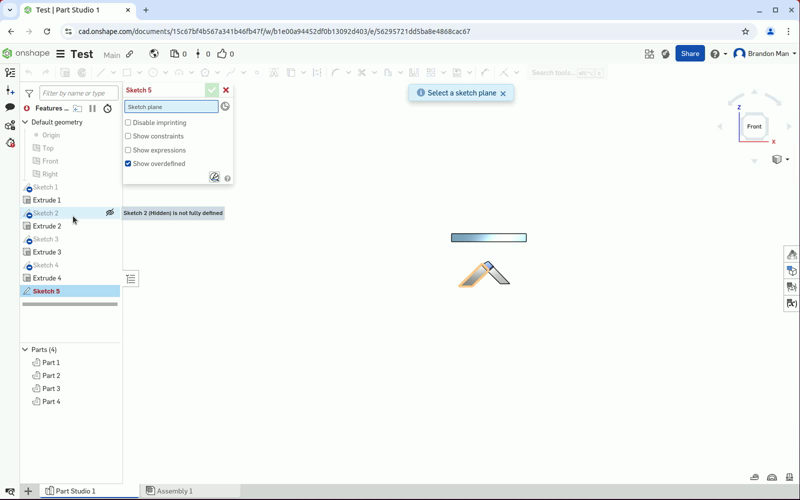
mouse_move(73, 163)
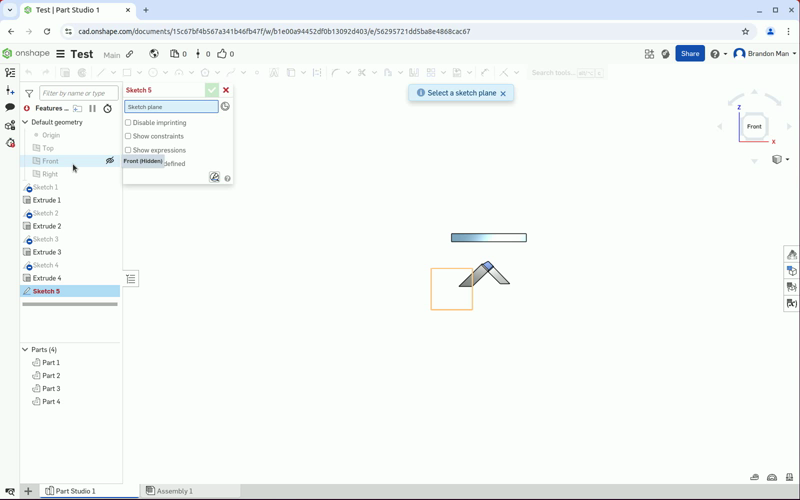
click(73, 163)
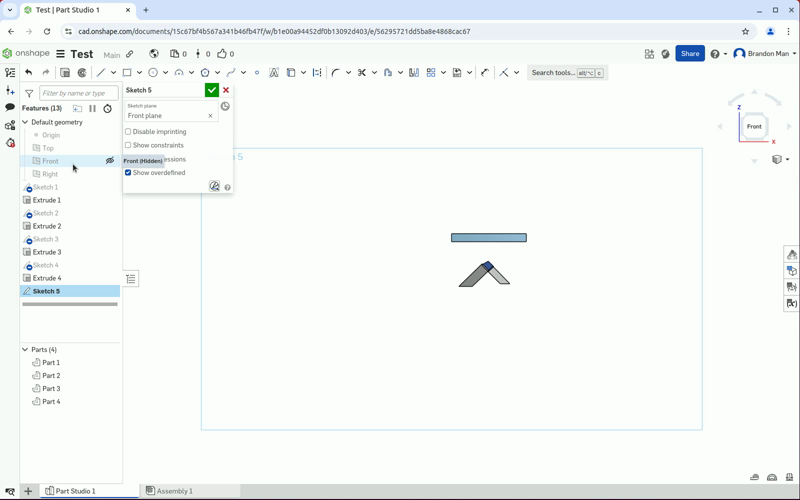
mouse_move(73, 352)
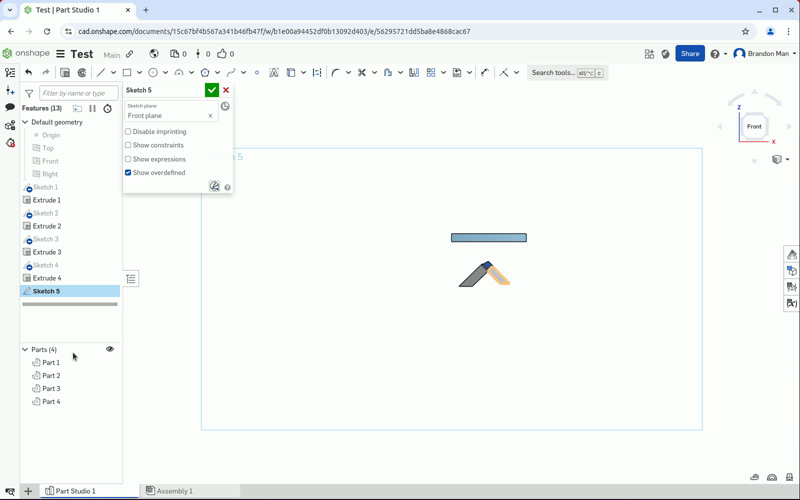
key(y)
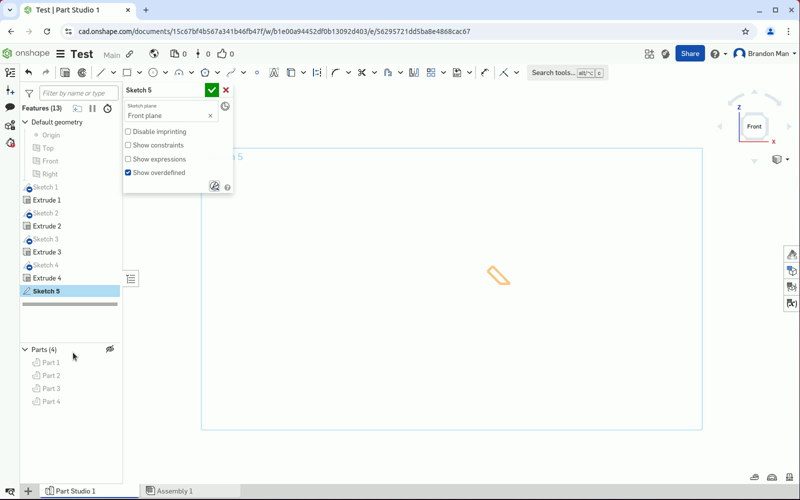
key(l)
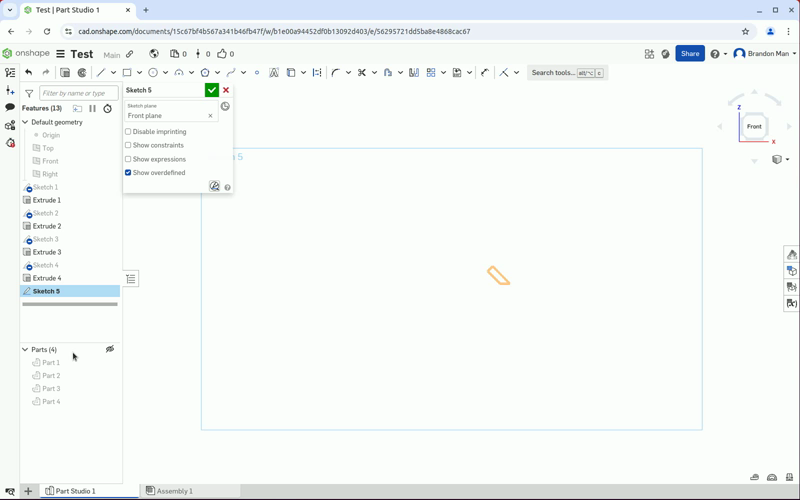
key_down(shift)
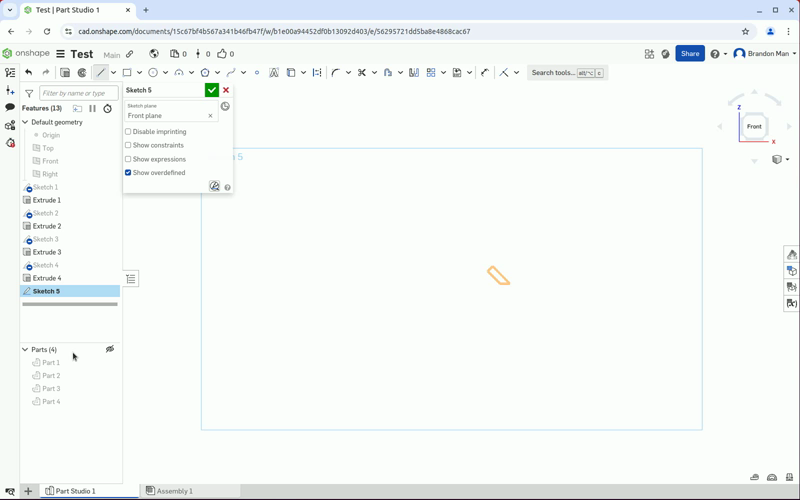
mouse_move(487, 261)
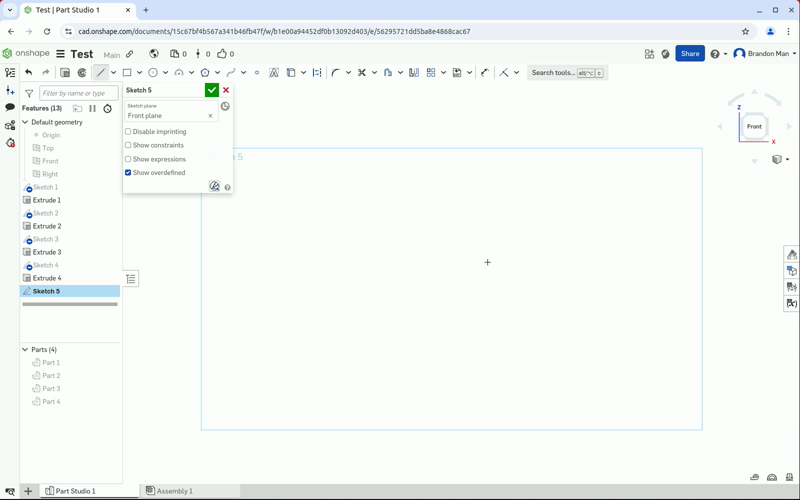
click(487, 261)
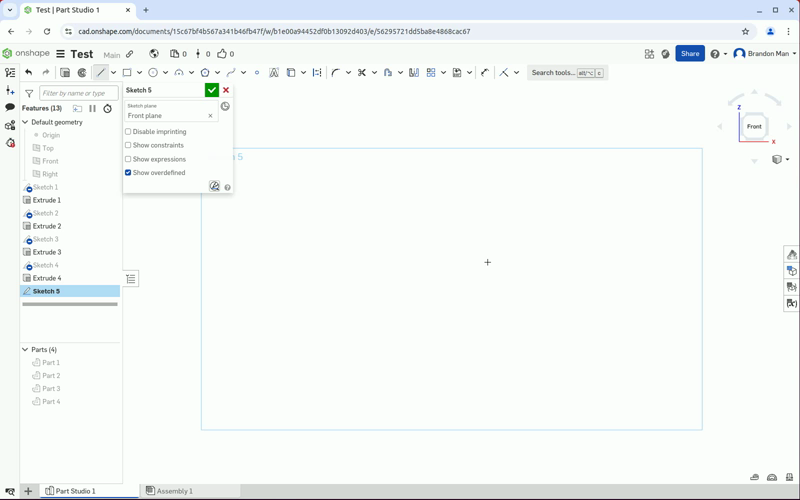
key_up(shift)
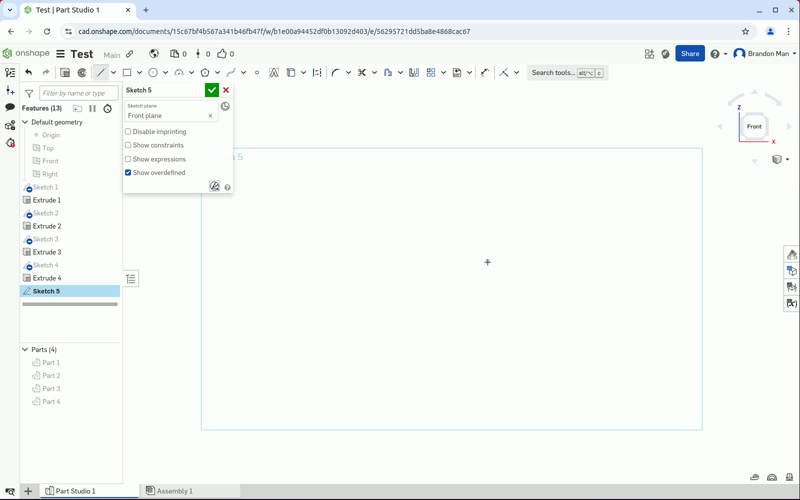
key_down(shift)
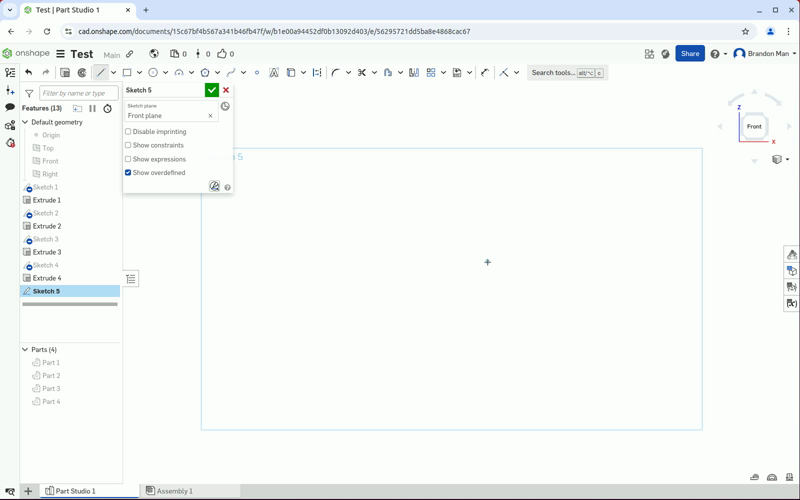
mouse_move(517, 261)
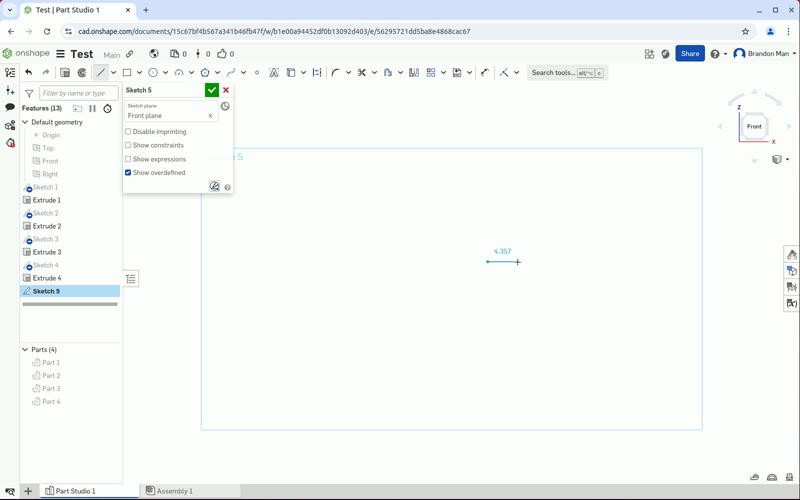
mouse_move(492, 266)
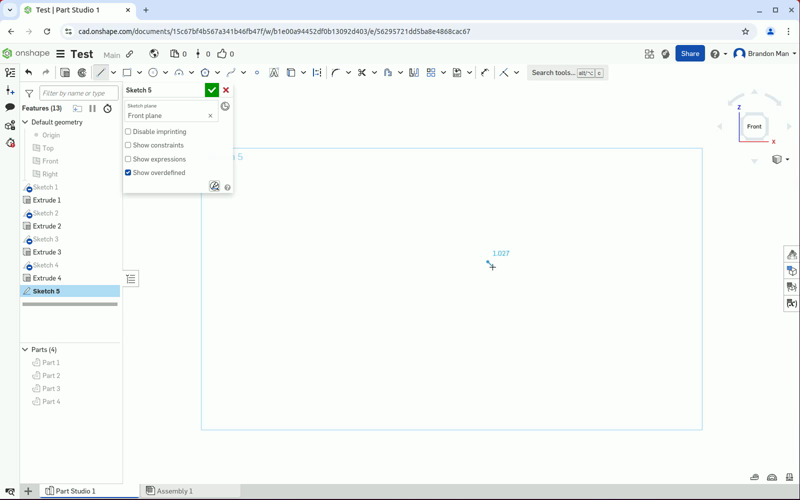
scroll(6)
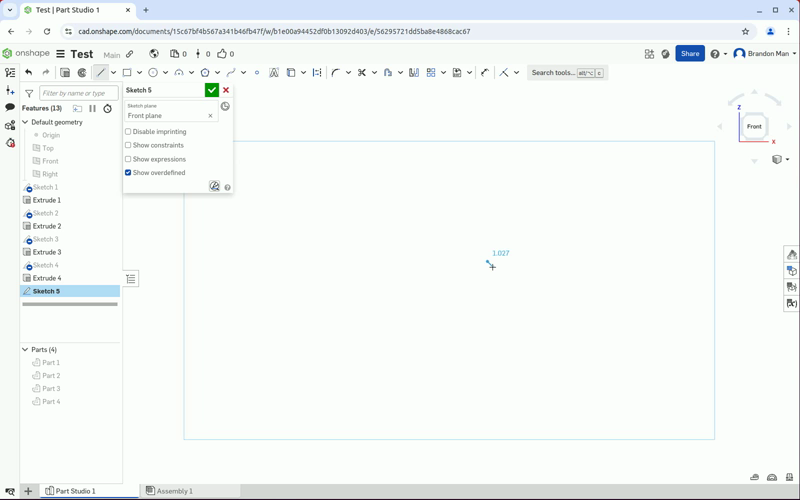
scroll(6)
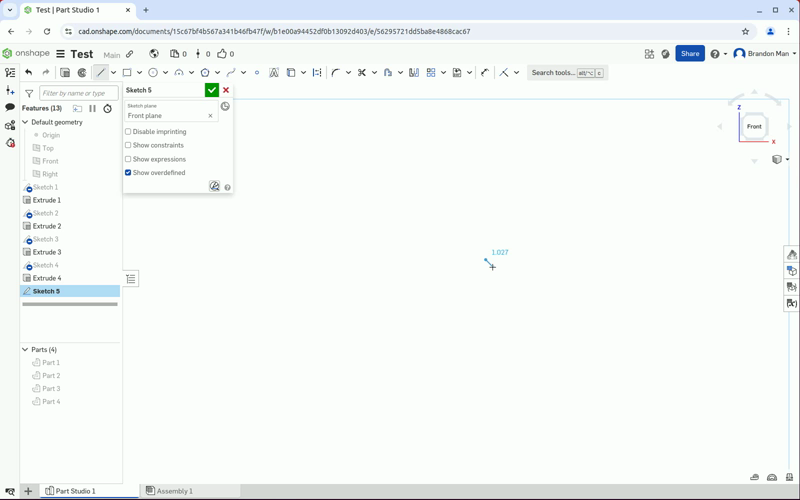
scroll(6)
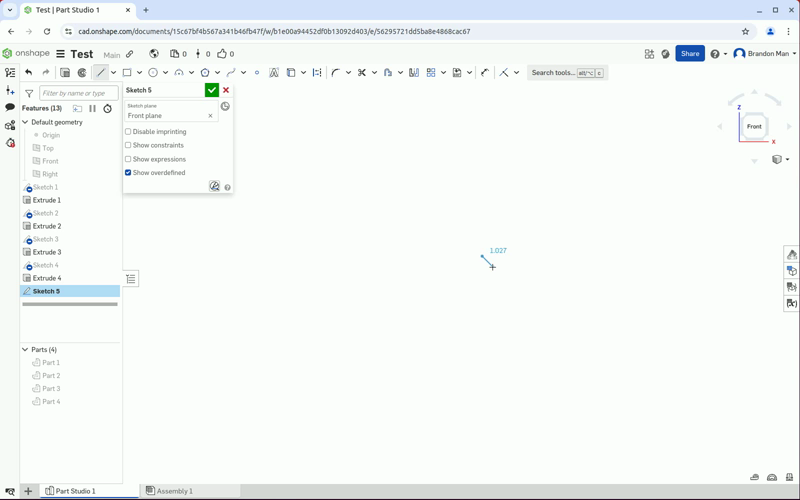
scroll(6)
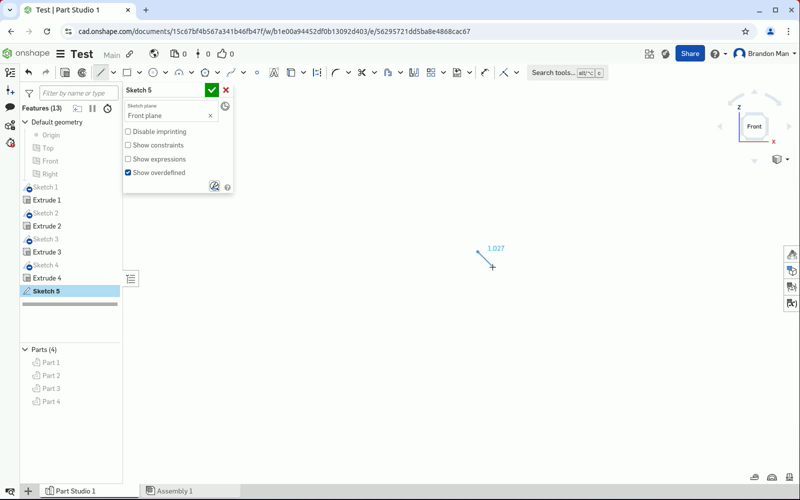
scroll(6)
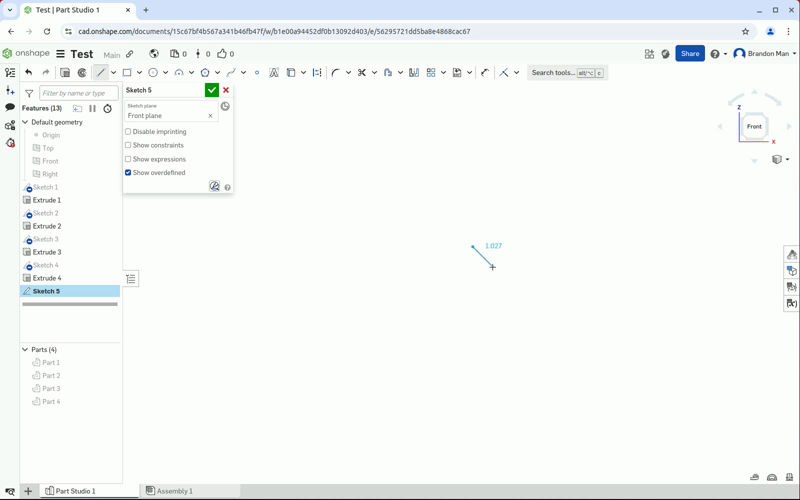
scroll(6)
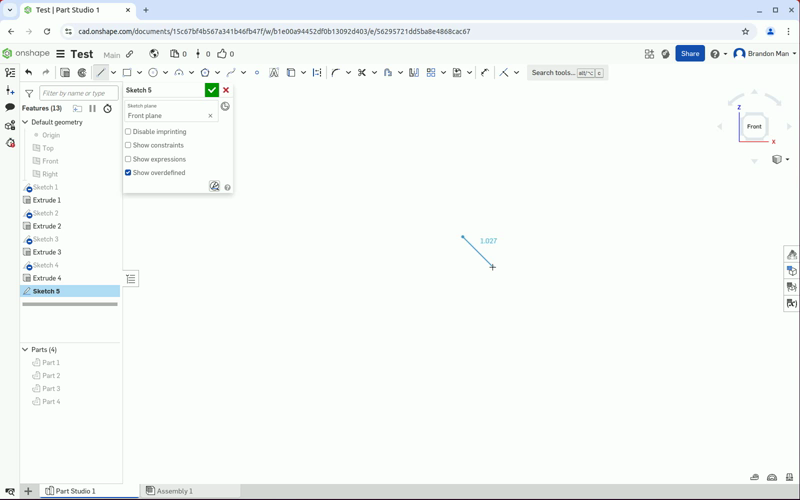
scroll(6)
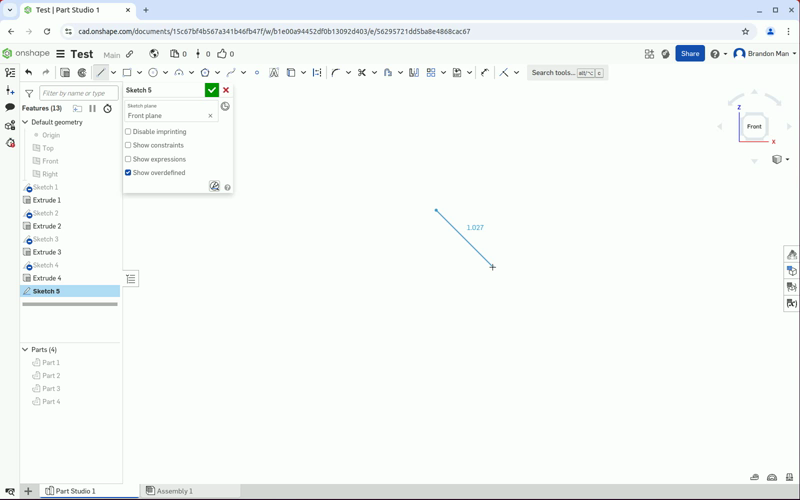
click(492, 266)
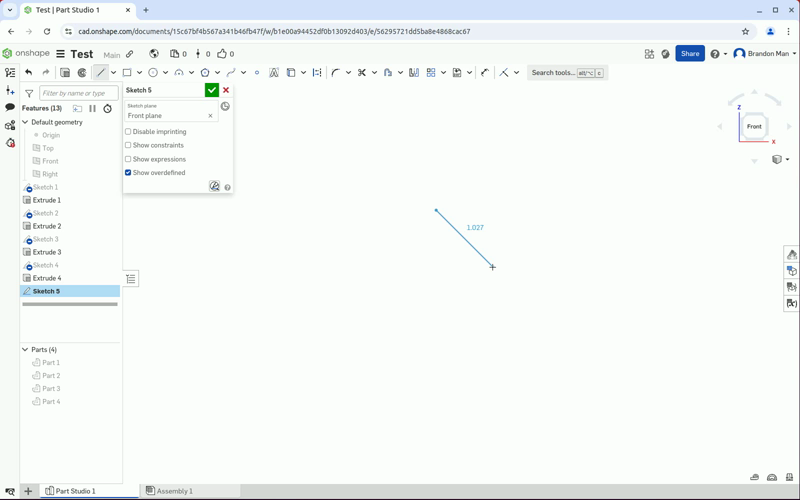
scroll(-6)
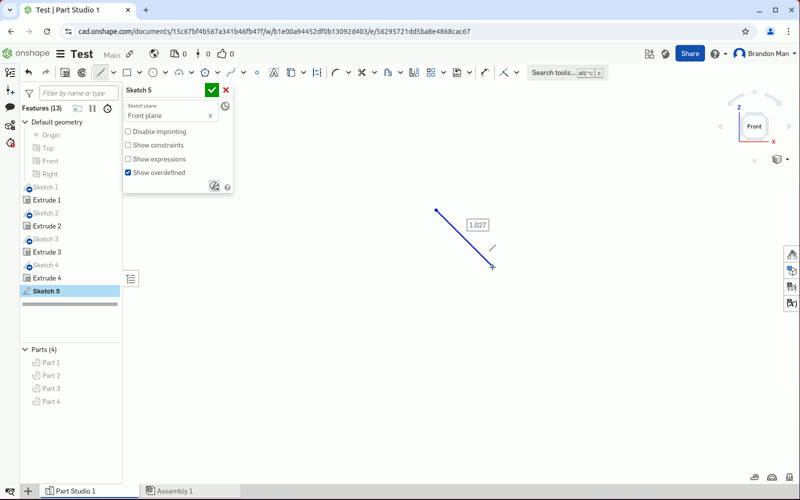
scroll(-6)
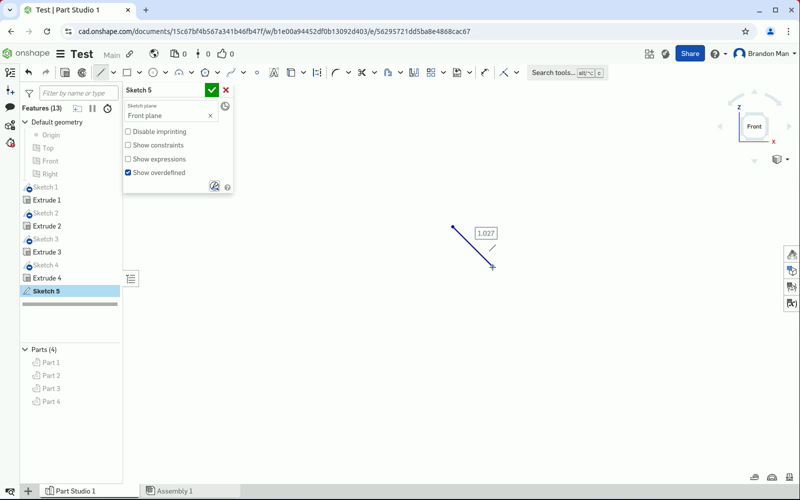
scroll(-6)
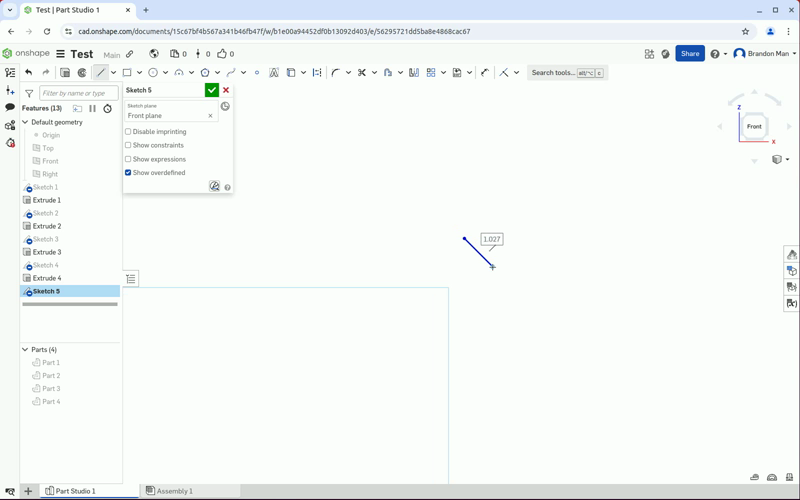
scroll(-6)
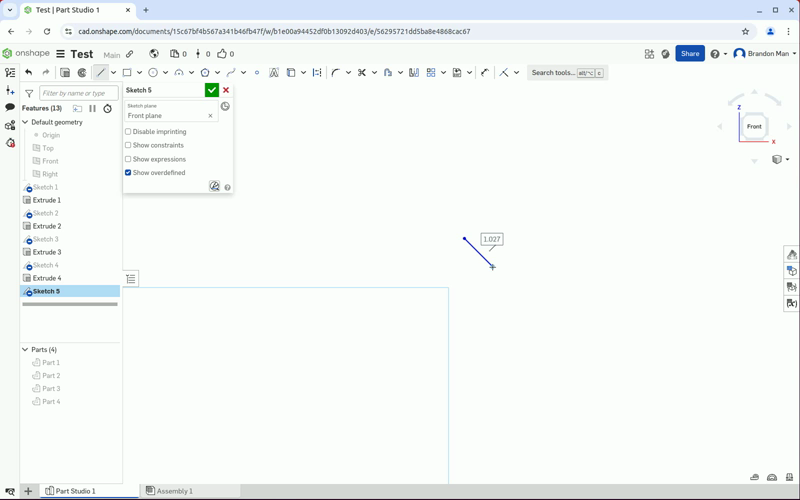
scroll(-6)
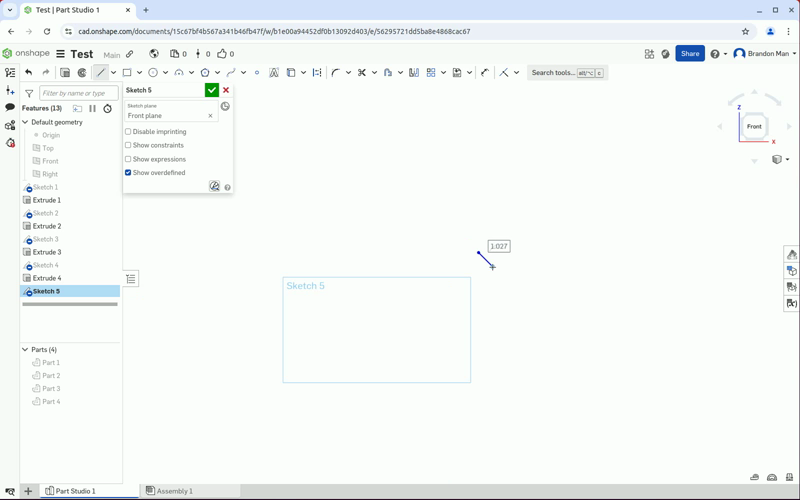
scroll(-6)
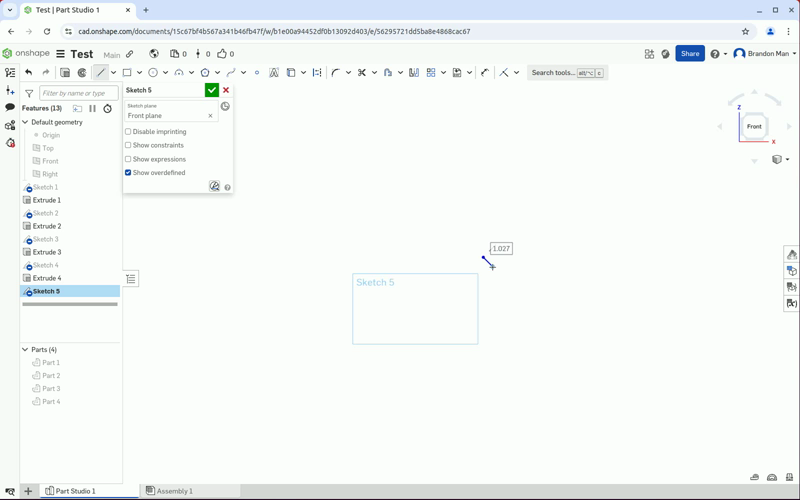
scroll(-6)
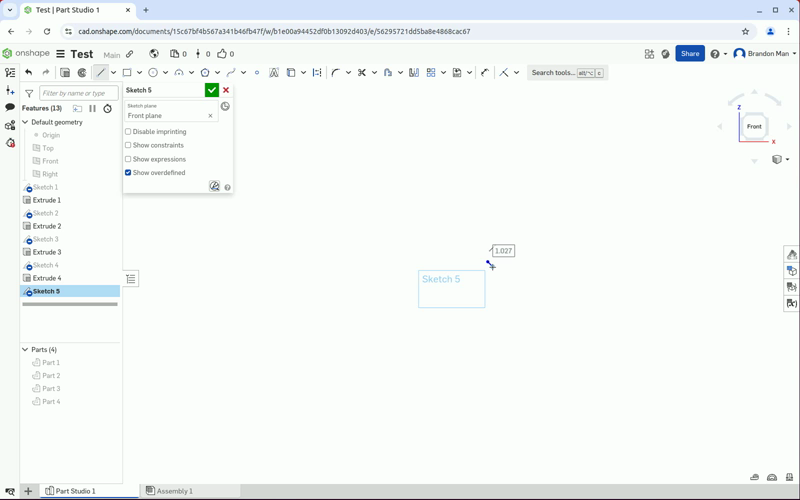
key_up(shift)
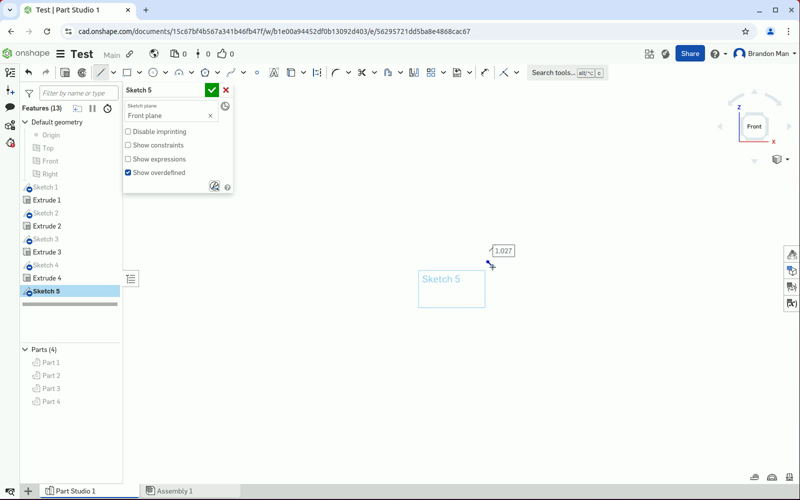
key_down(shift)
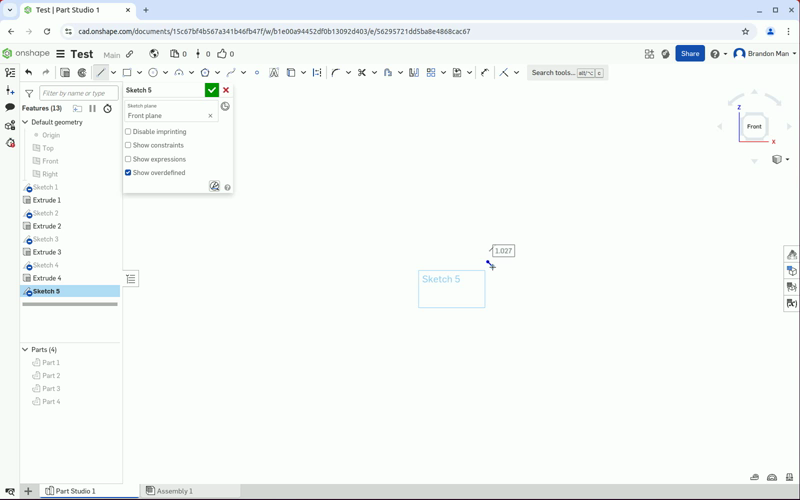
mouse_move(522, 266)
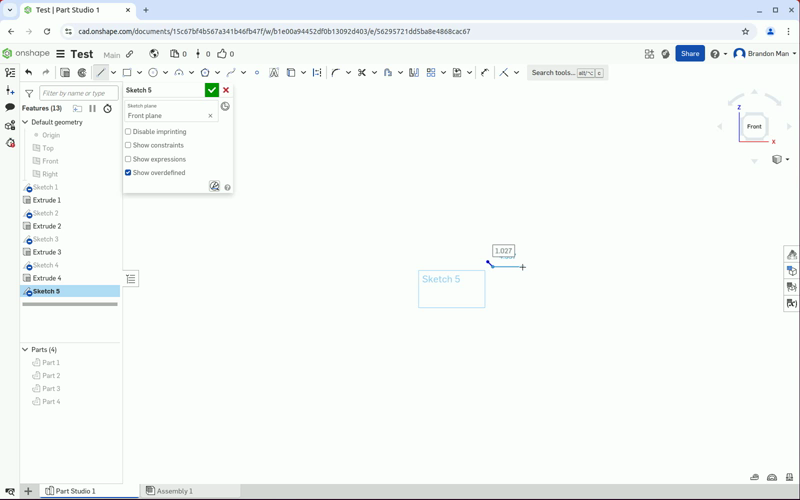
mouse_move(509, 249)
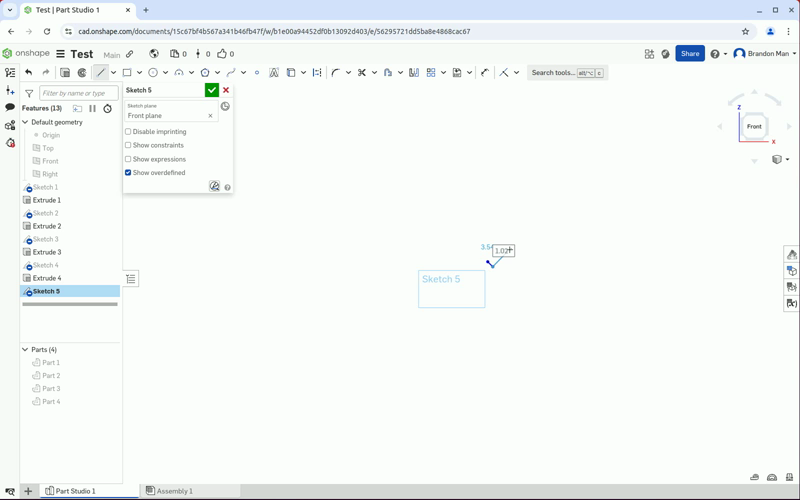
click(509, 249)
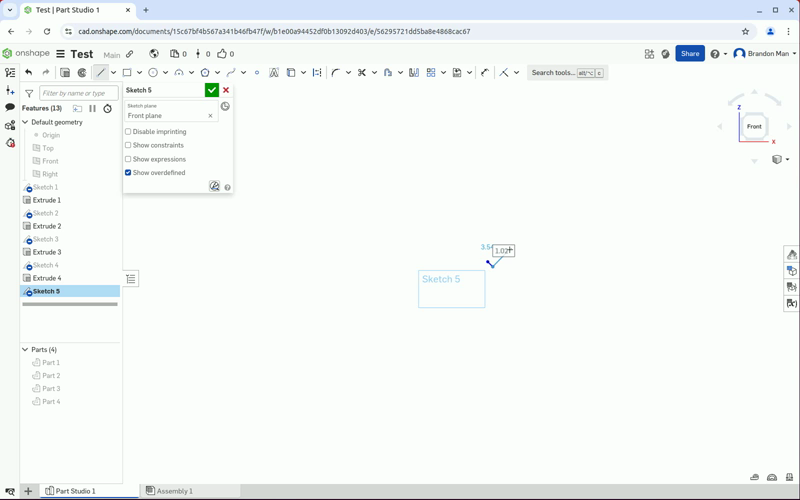
key_up(shift)
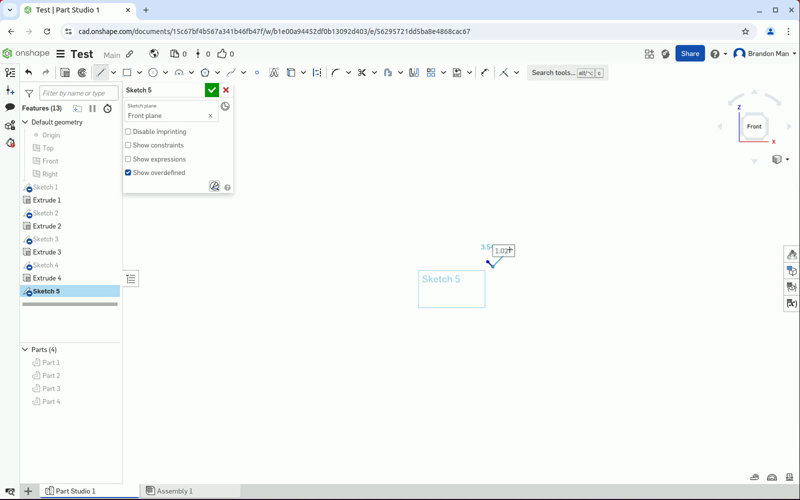
key_down(shift)
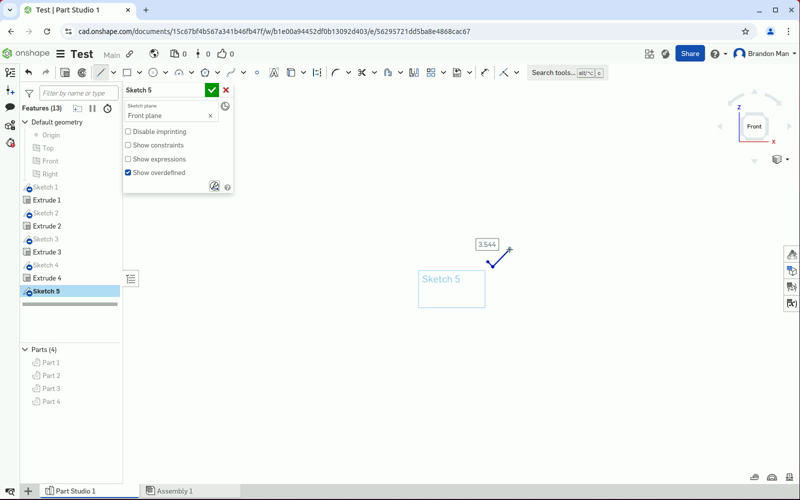
mouse_move(539, 249)
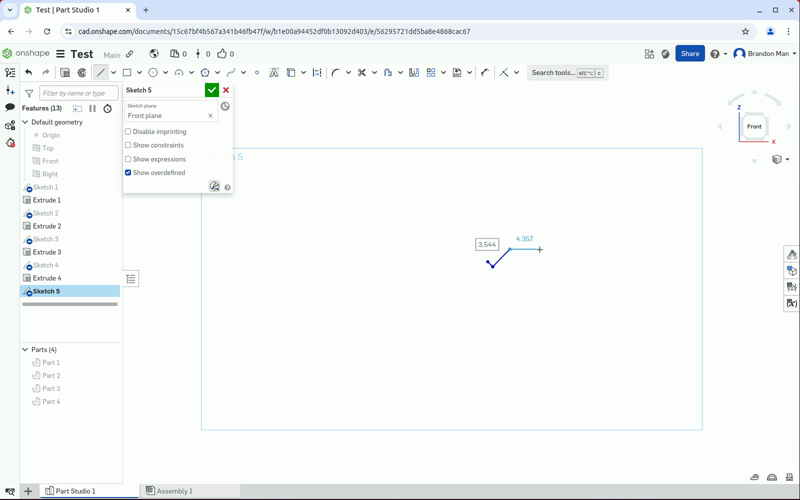
mouse_move(500, 249)
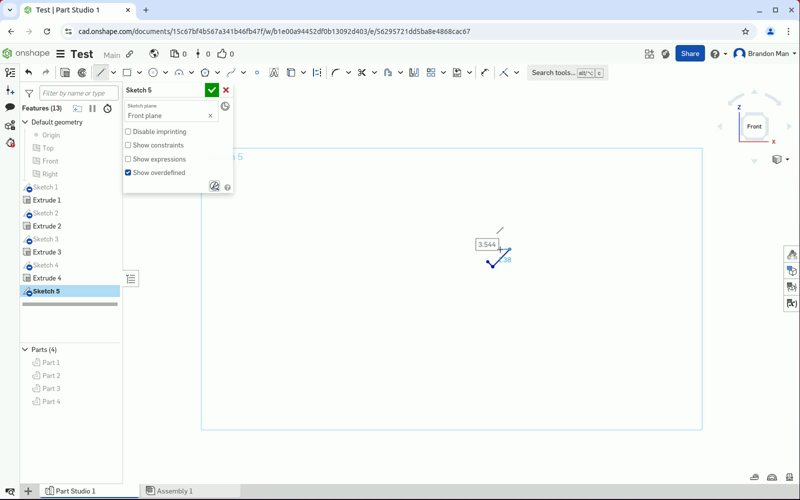
click(500, 249)
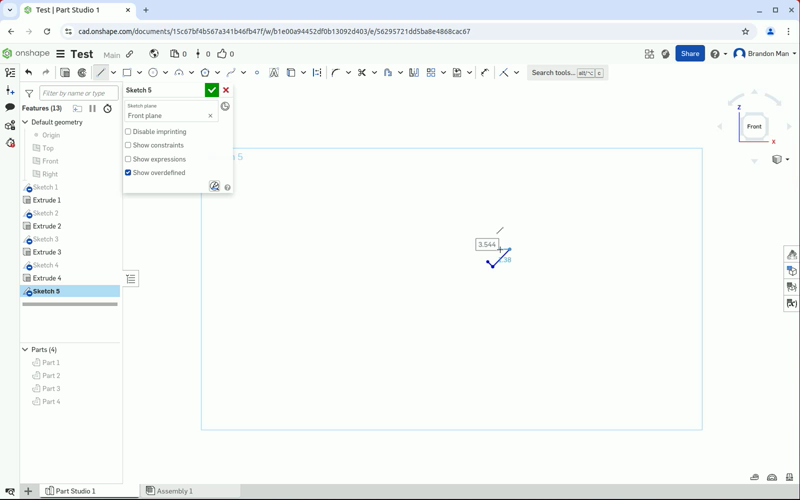
key_up(shift)
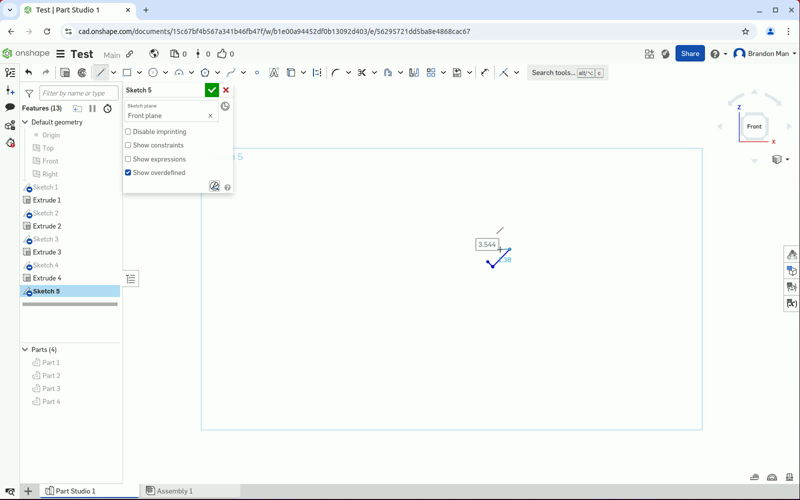
mouse_move(530, 249)
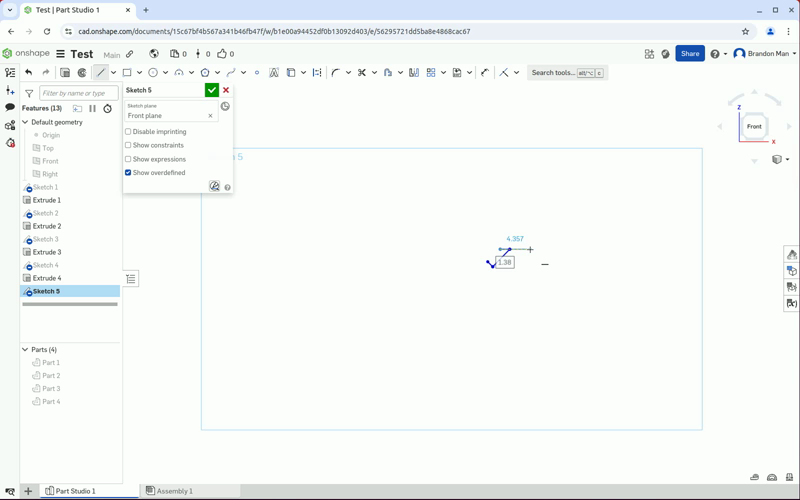
key_down(shift)
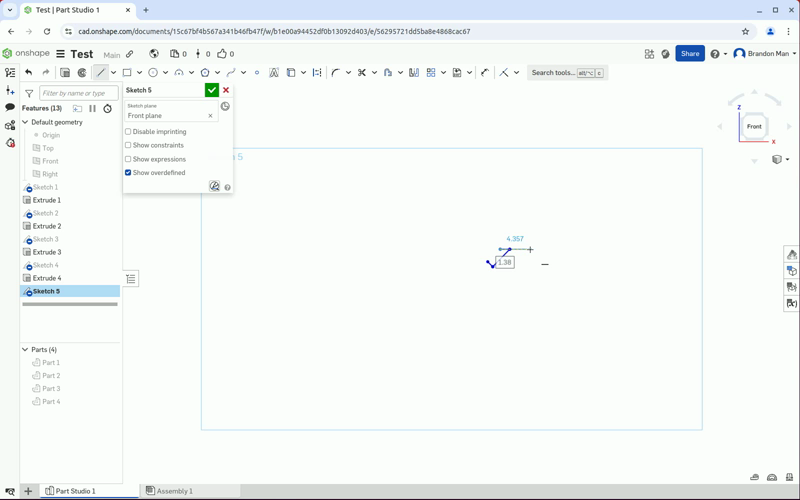
mouse_move(487, 261)
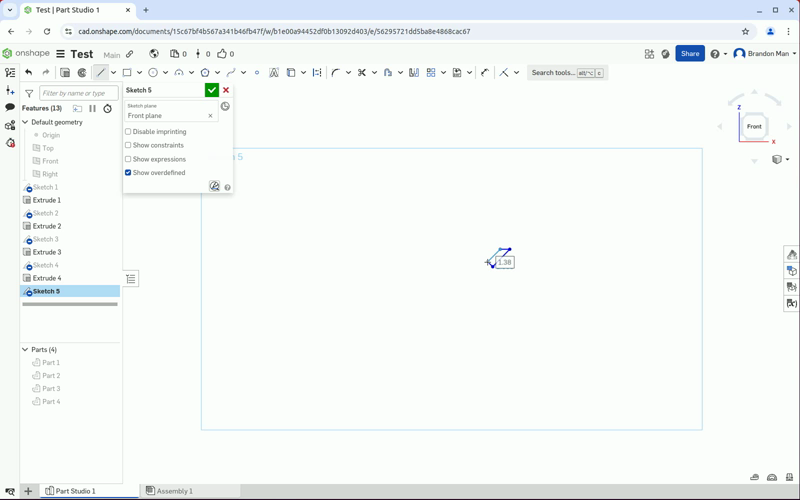
key_up(shift)
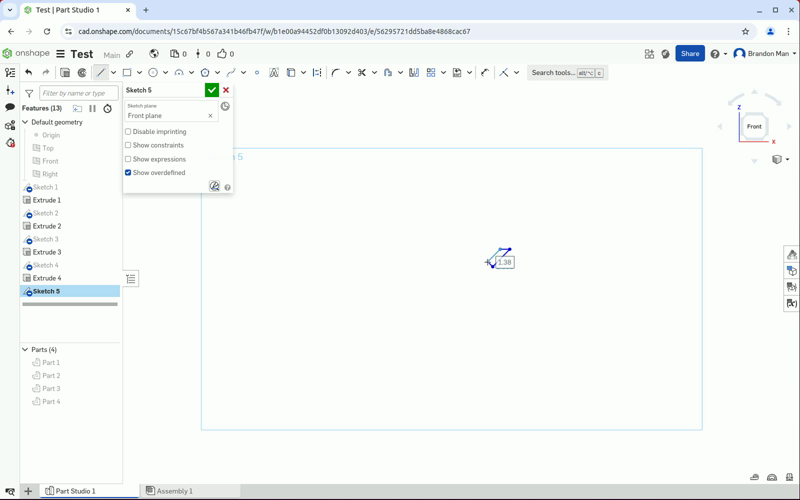
click(487, 261)
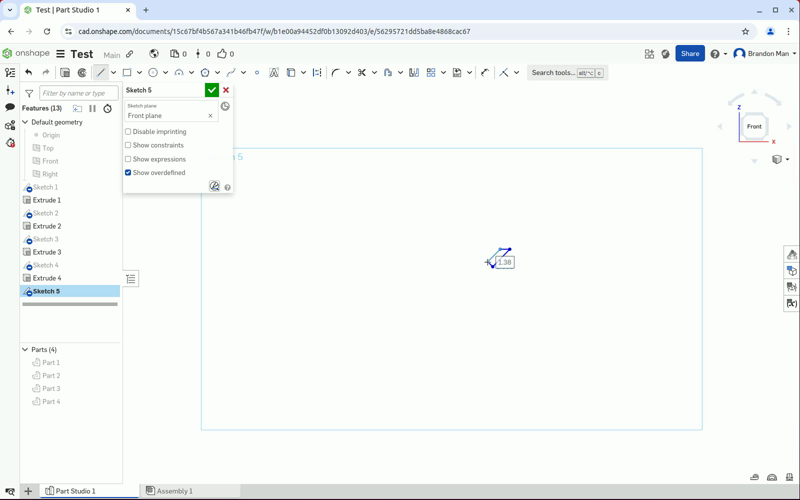
key(esc)
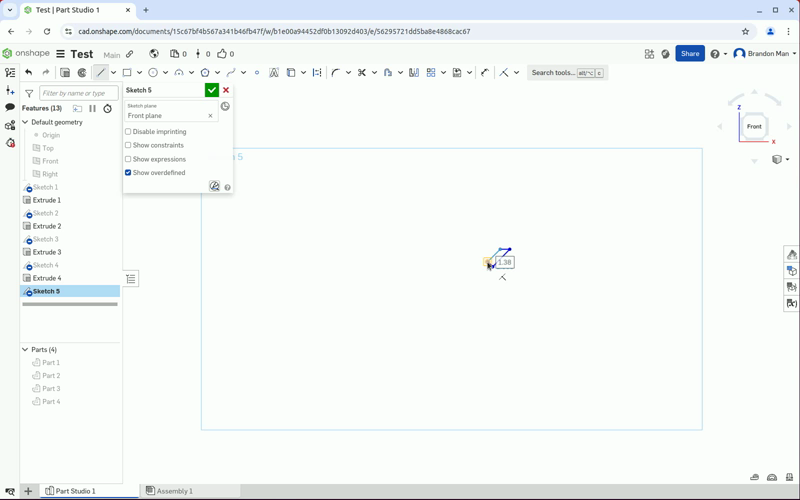
mouse_move(497, 254)
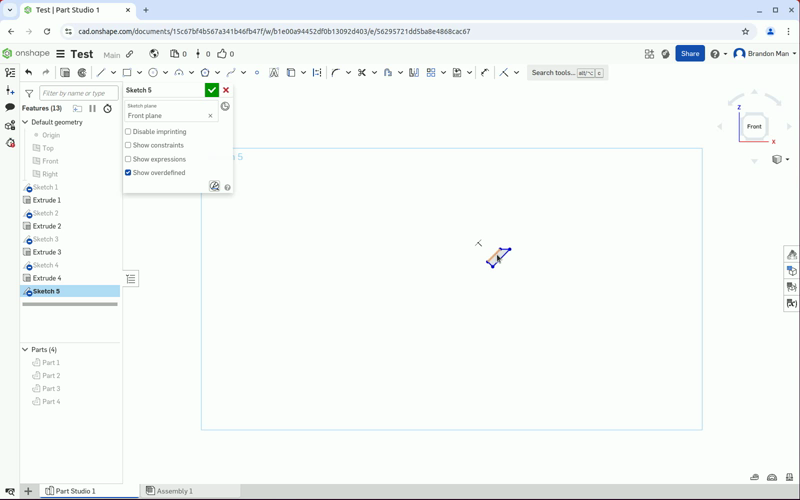
scroll(6)
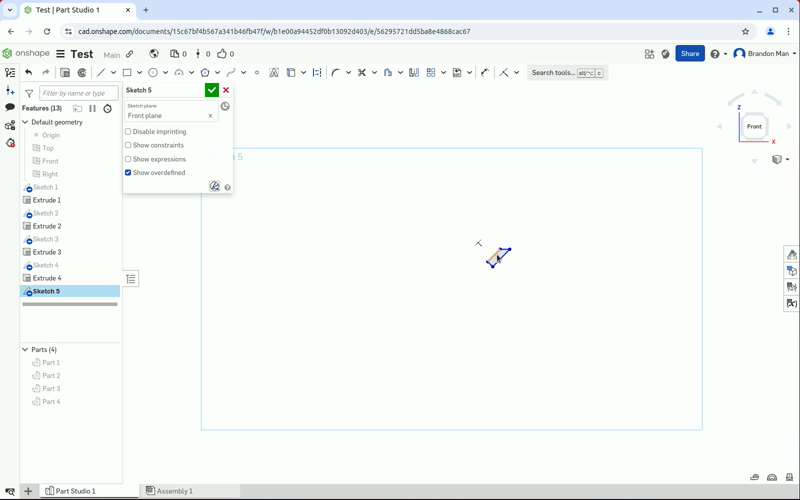
scroll(6)
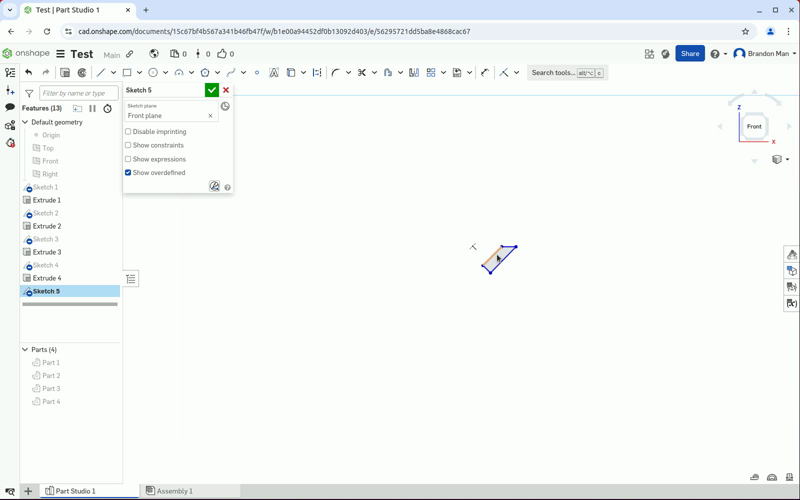
scroll(6)
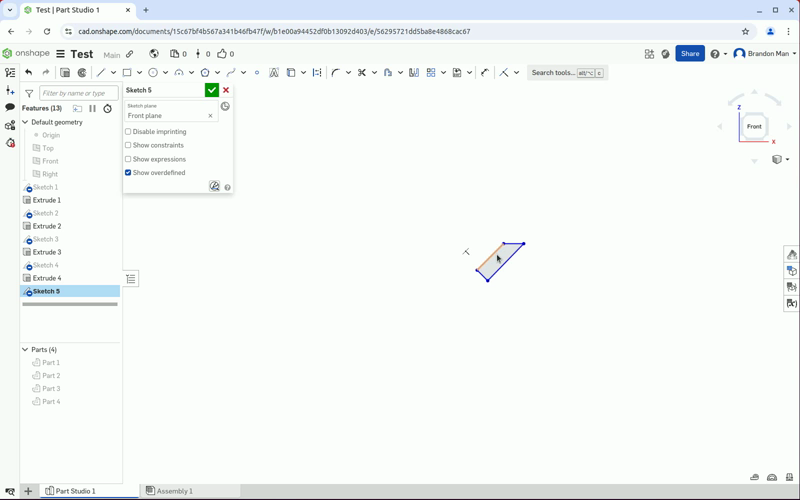
scroll(6)
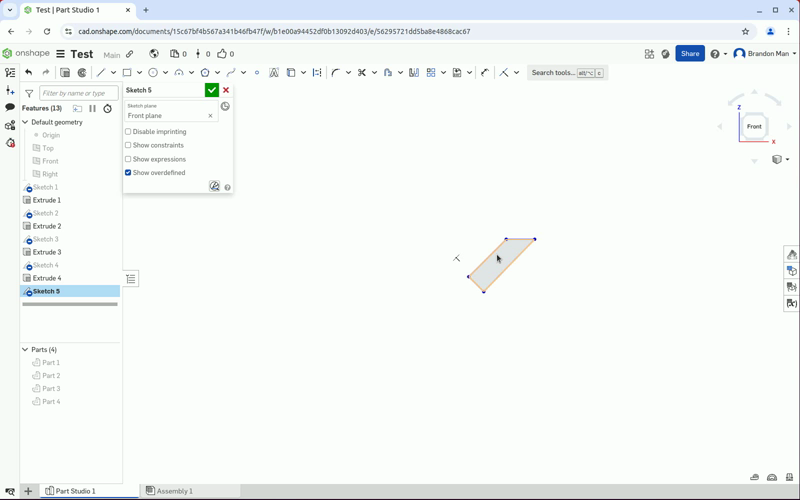
scroll(6)
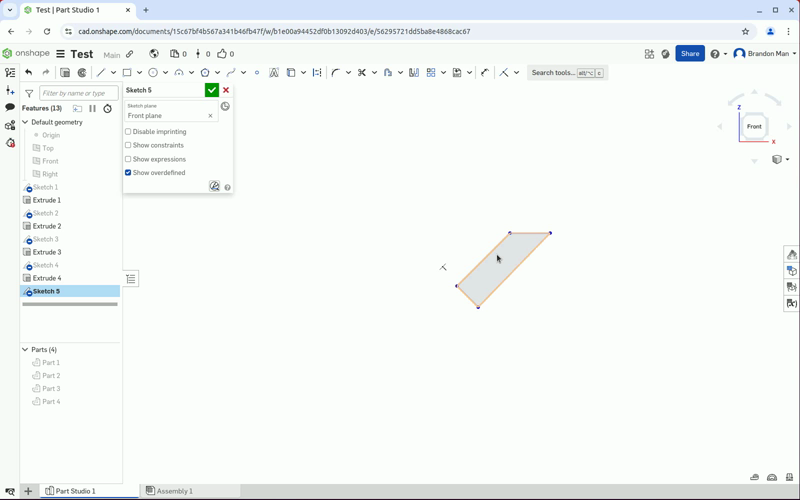
scroll(6)
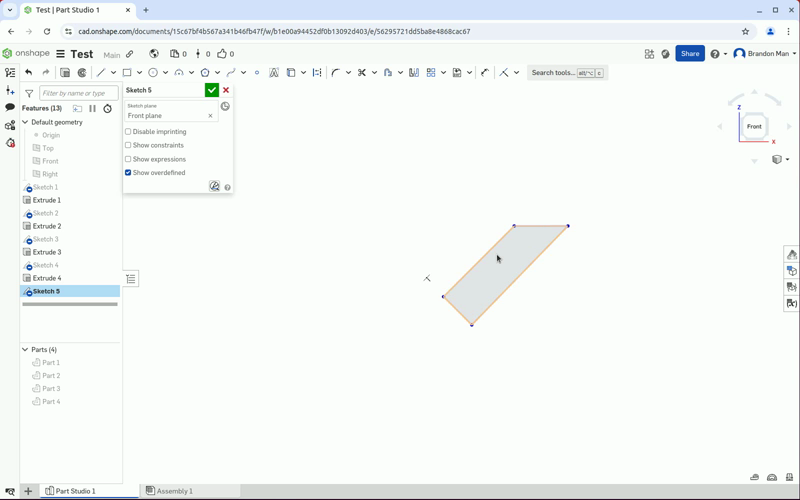
scroll(6)
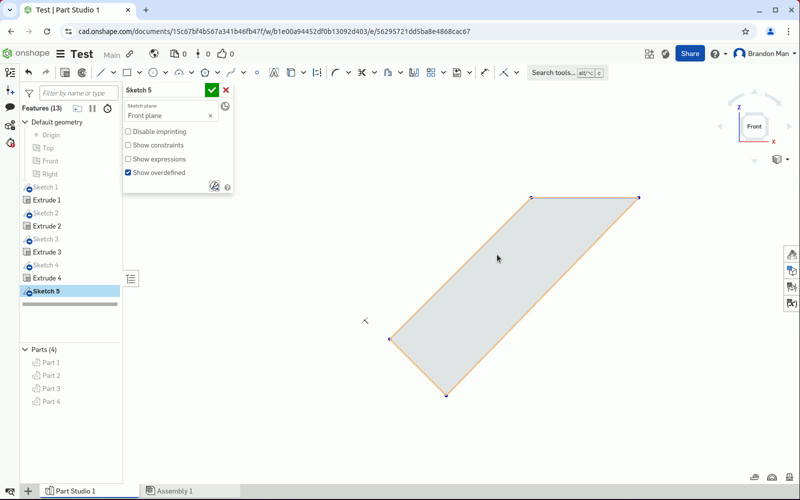
click(497, 254)
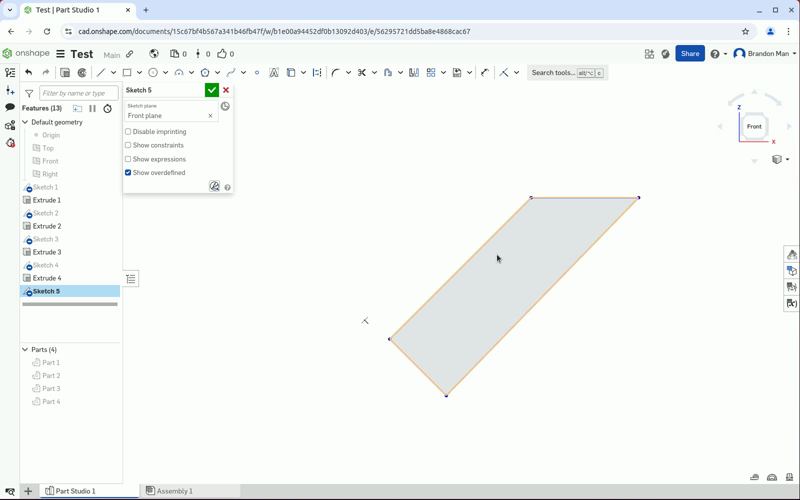
scroll(-6)
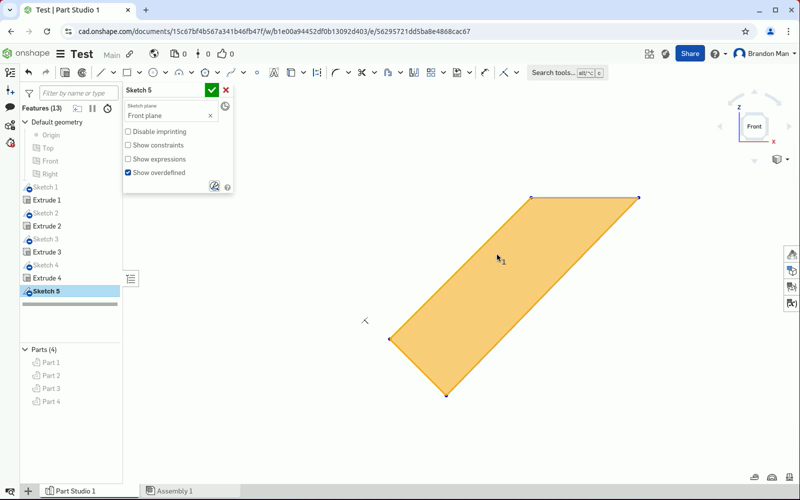
scroll(-6)
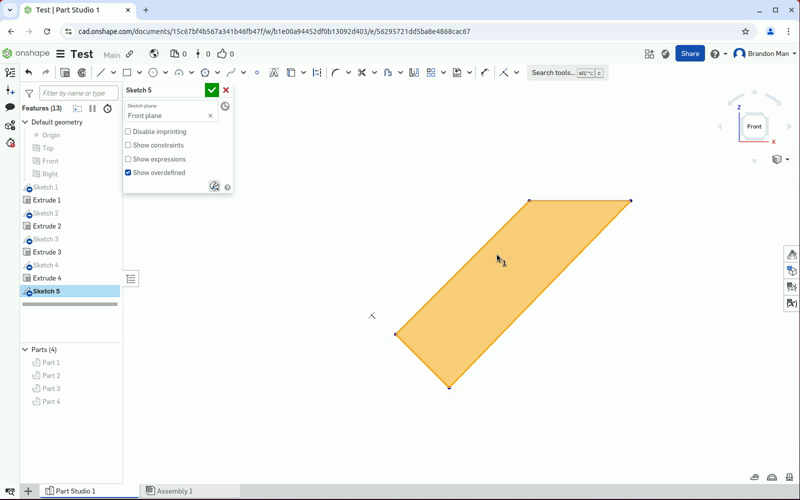
scroll(-6)
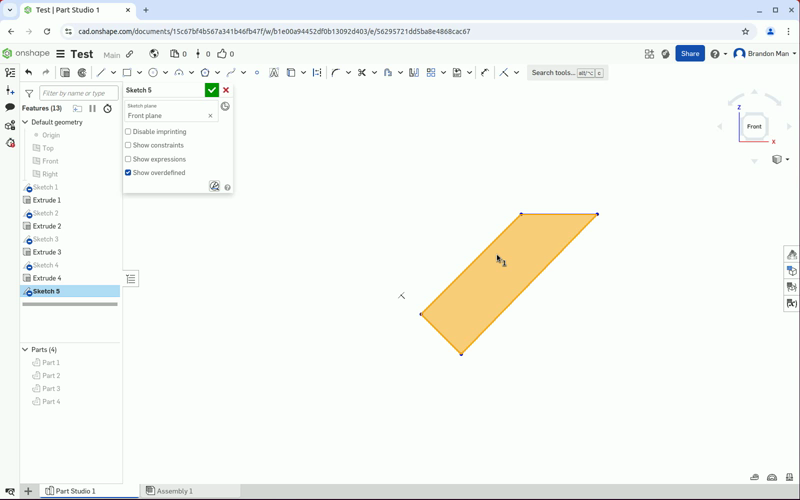
scroll(-6)
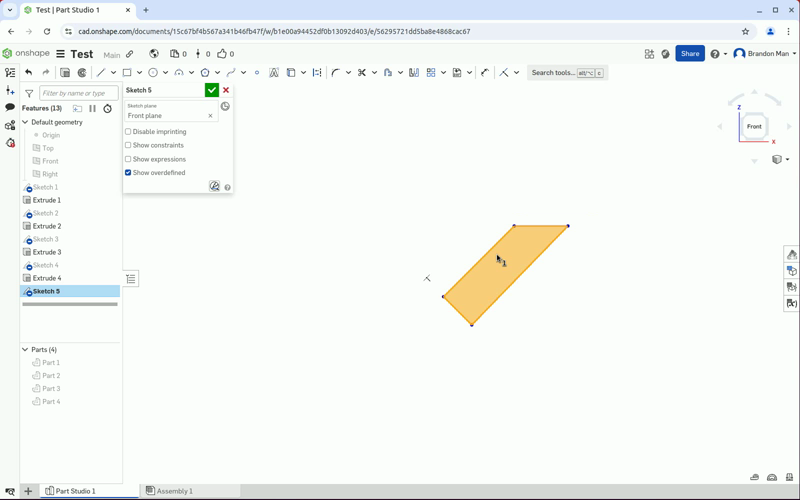
scroll(-6)
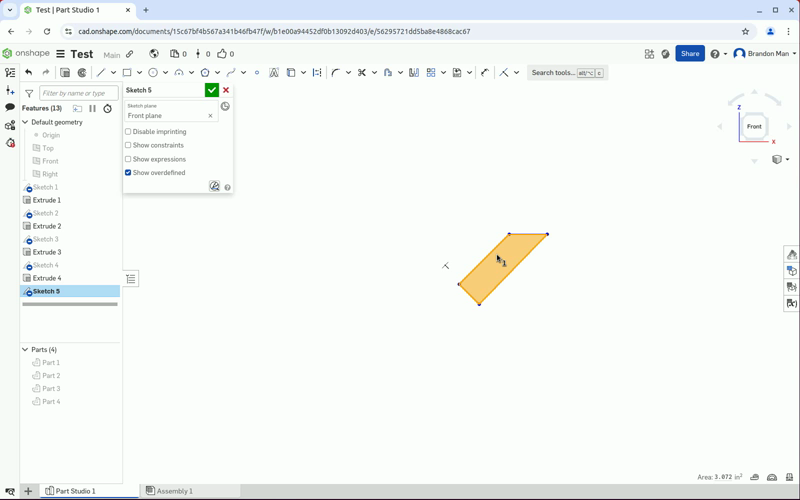
scroll(-6)
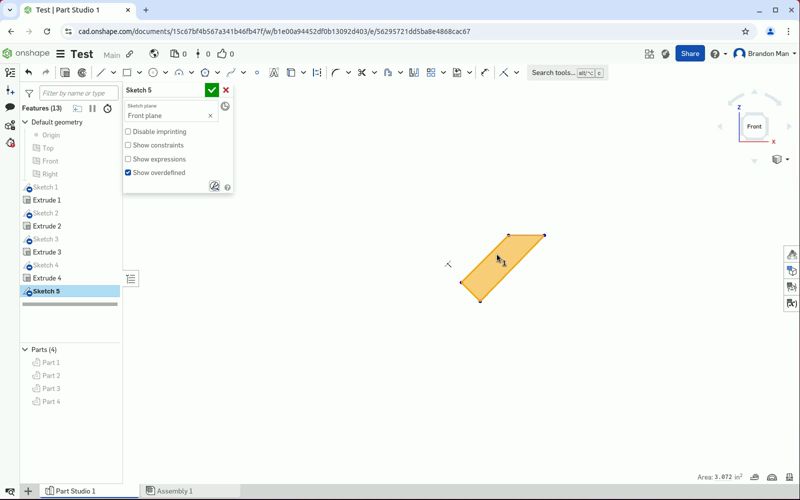
scroll(-6)
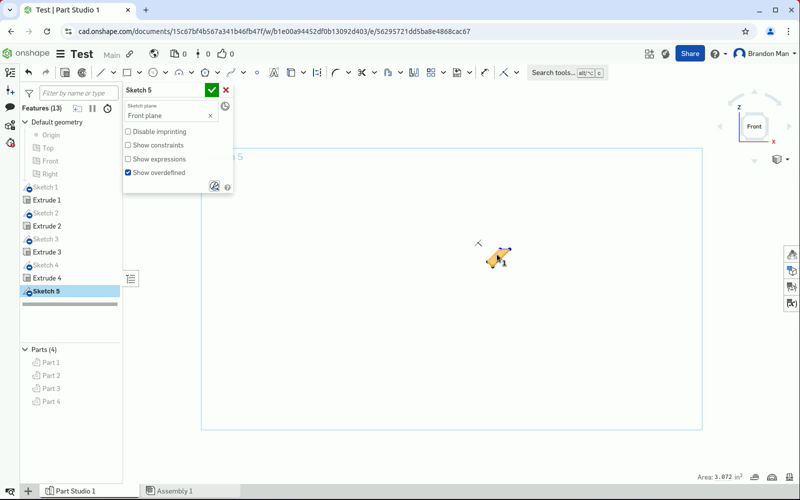
mouse_move(73, 352)
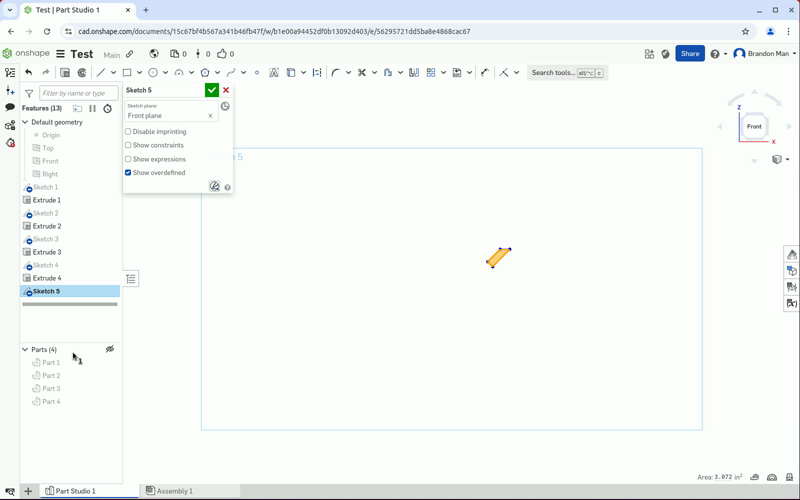
key(shift+y)
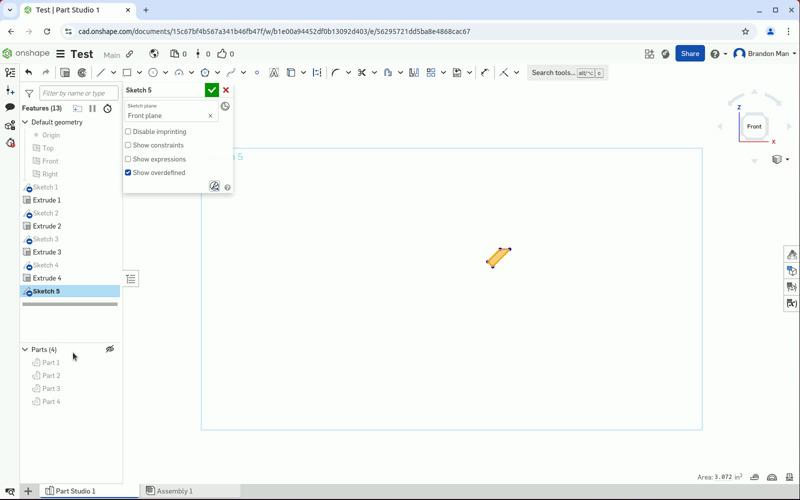
key(shift+e)
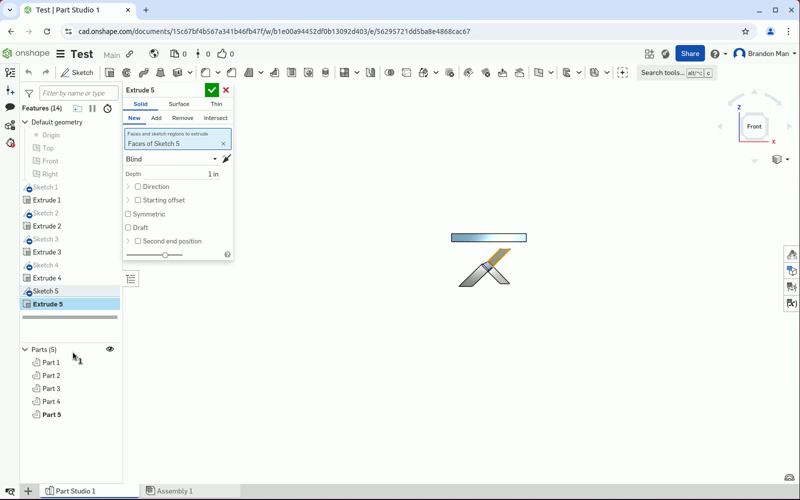
mouse_move(143, 106)
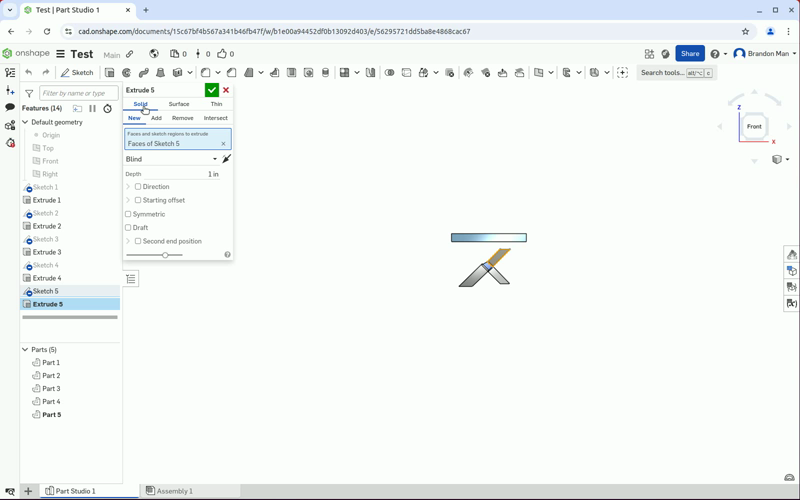
click(143, 106)
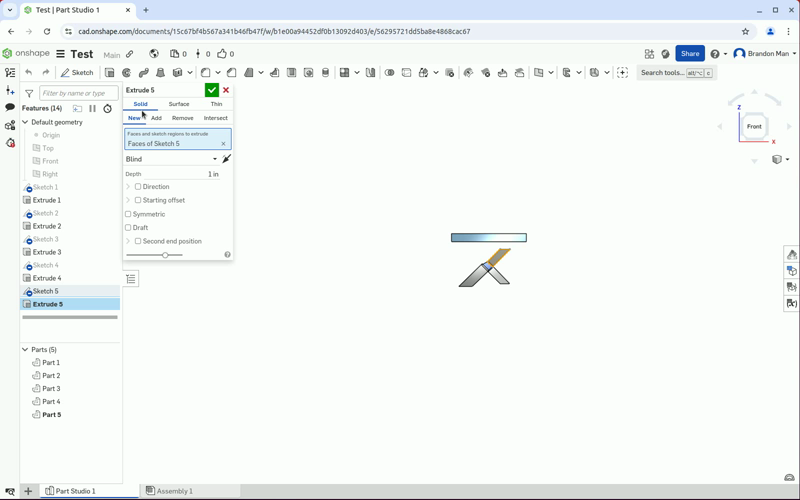
mouse_move(137, 120)
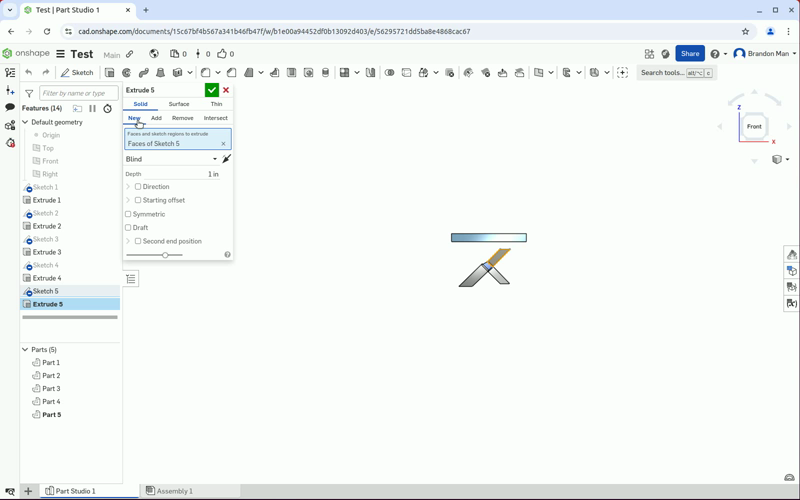
click(137, 120)
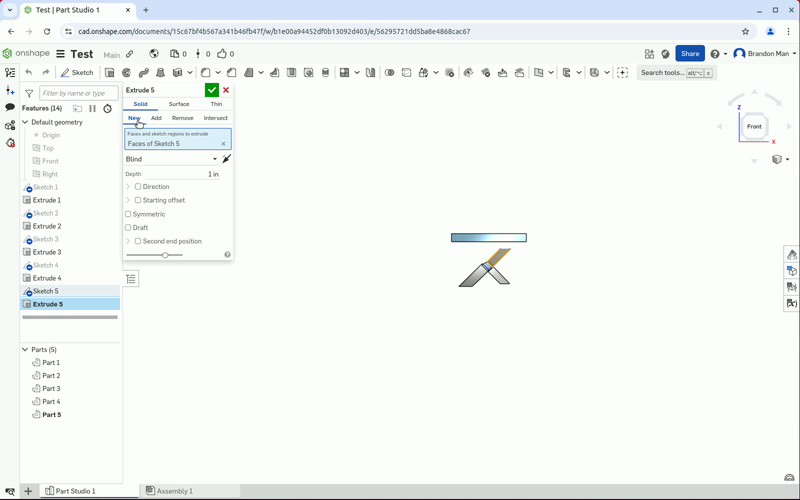
key(tab, 4)
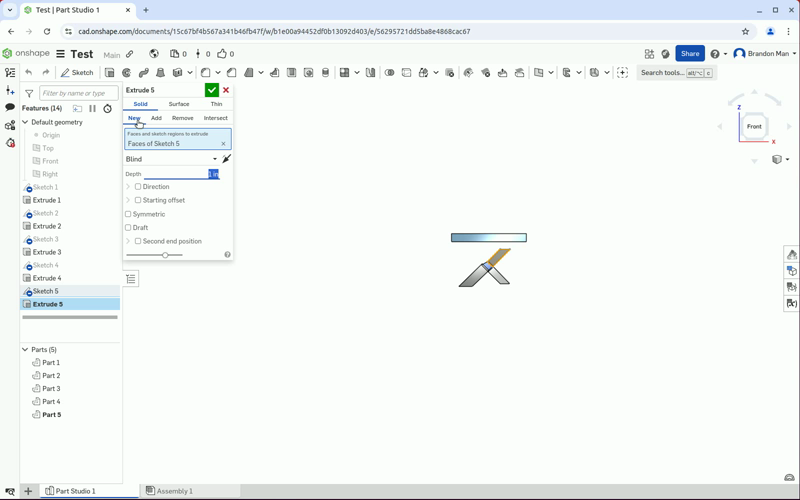
text(23.108)
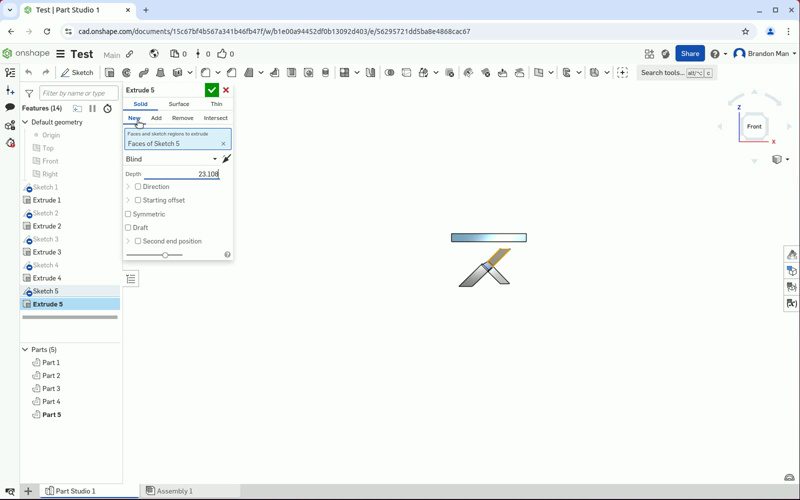
key(enter)
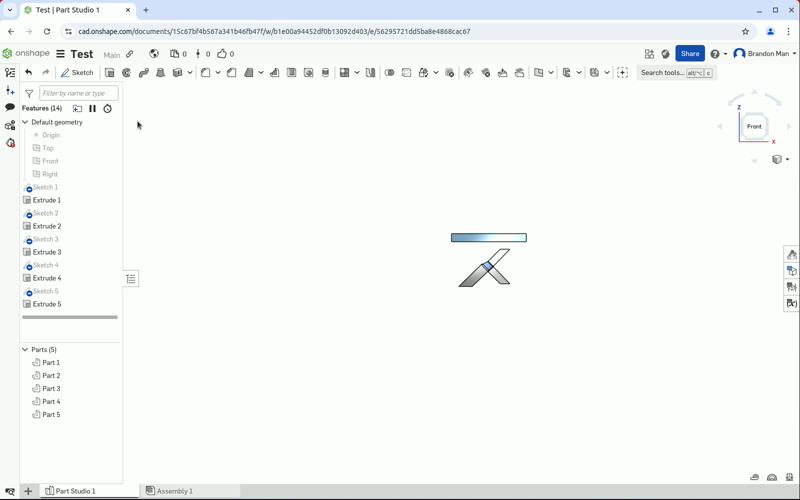
key(shift+h)
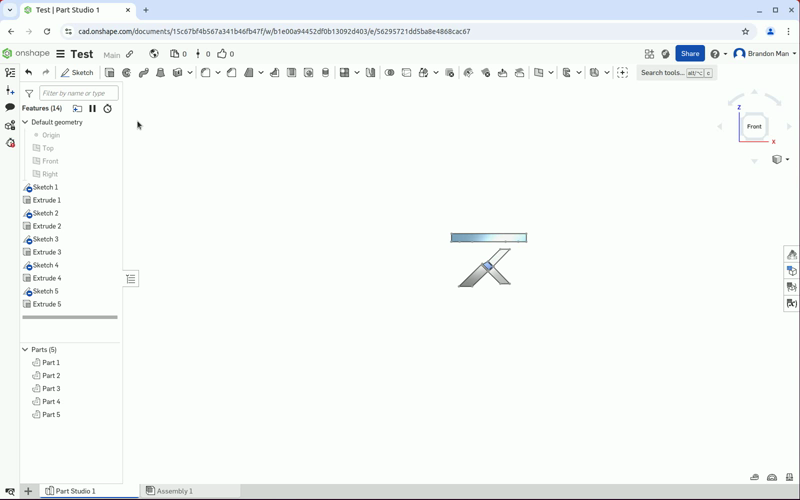
key(shift+h)
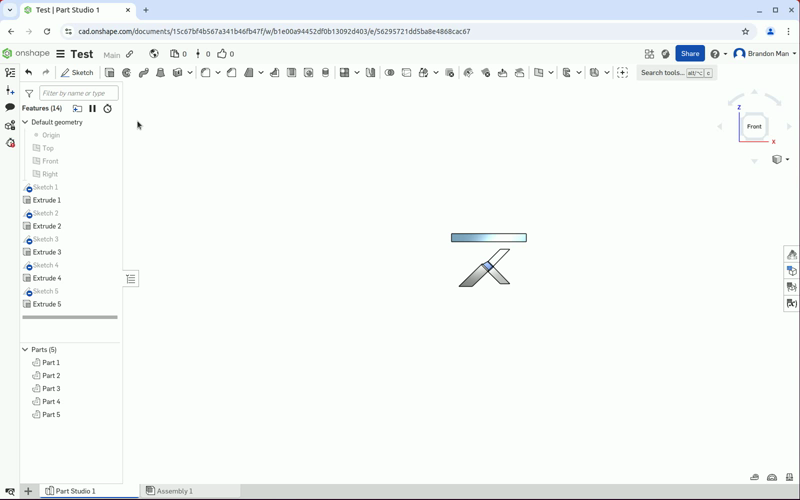
mouse_move(73, 189)
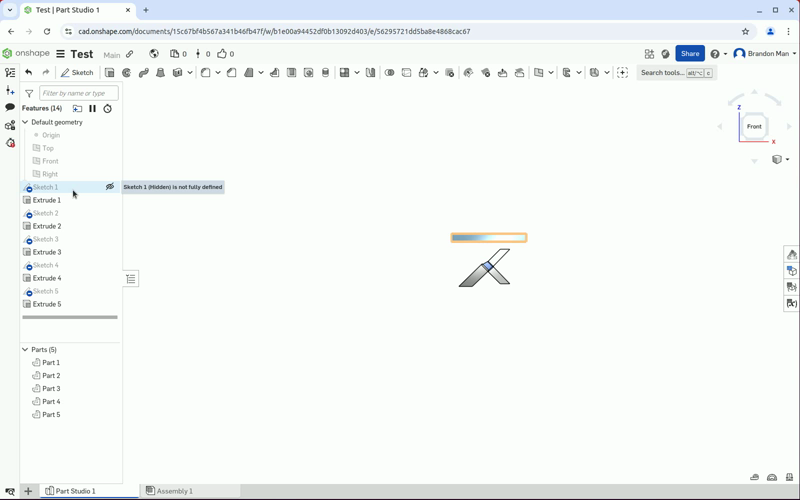
click(73, 189)
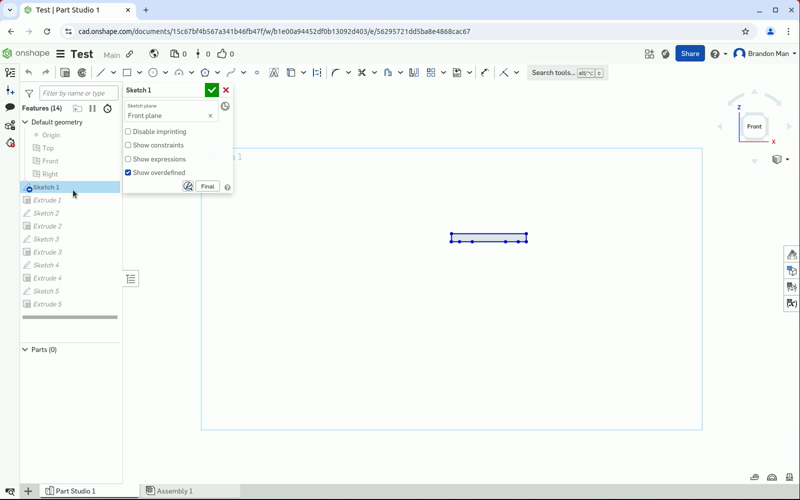
mouse_move(229, 92)
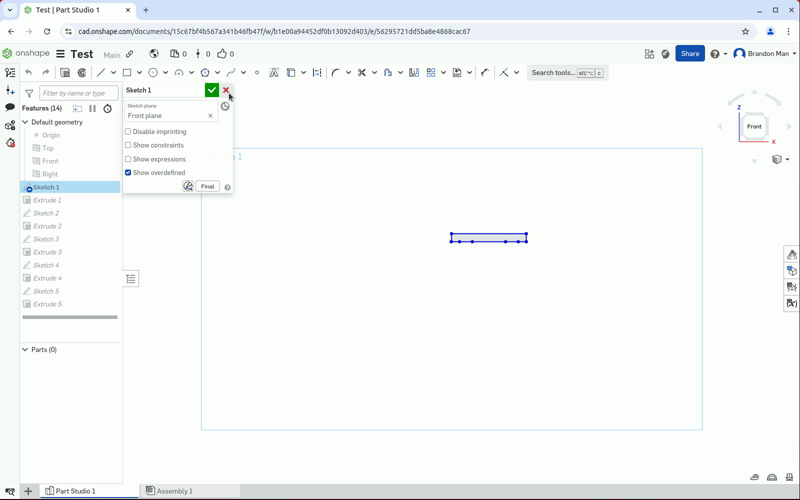
click(229, 92)
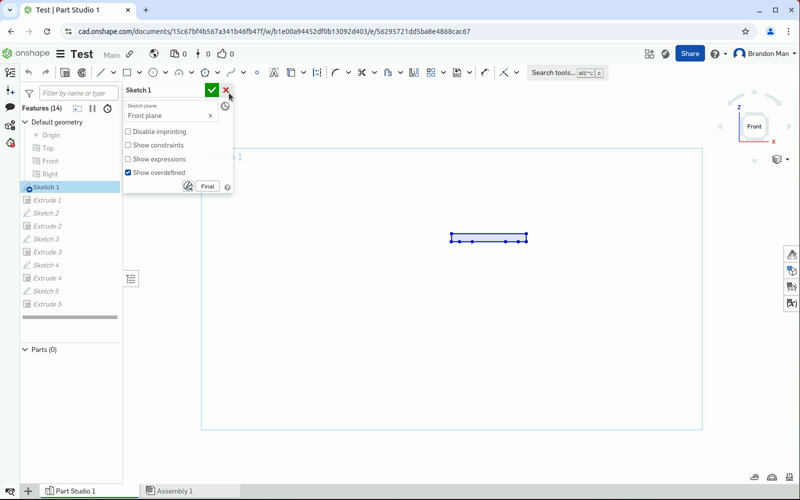
key(shift+s)
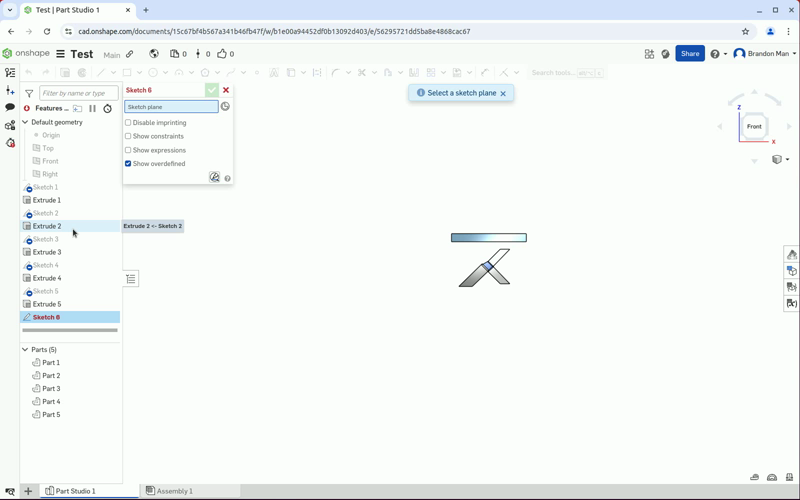
scroll(3)
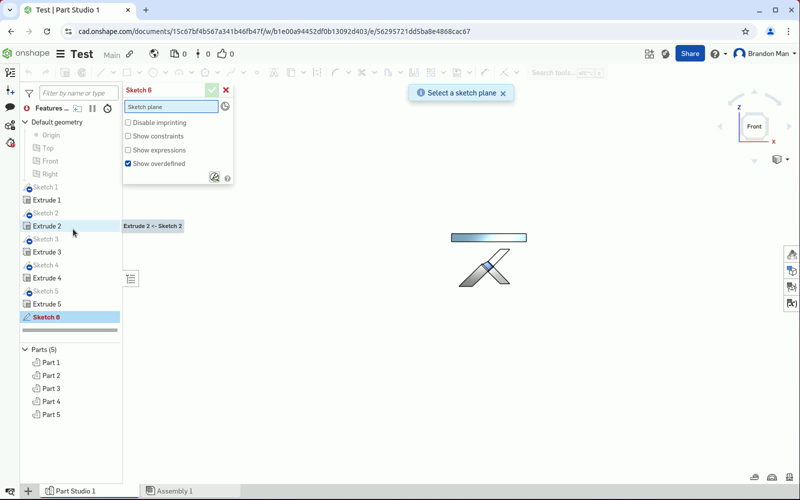
mouse_move(73, 163)
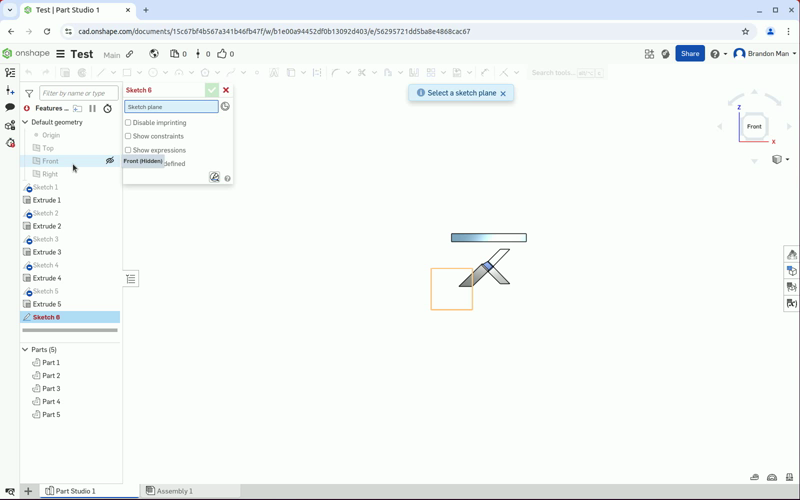
click(73, 163)
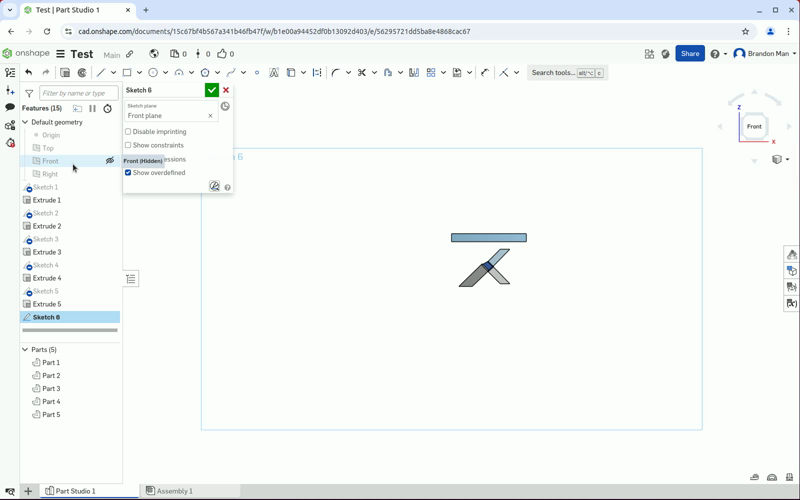
mouse_move(73, 352)
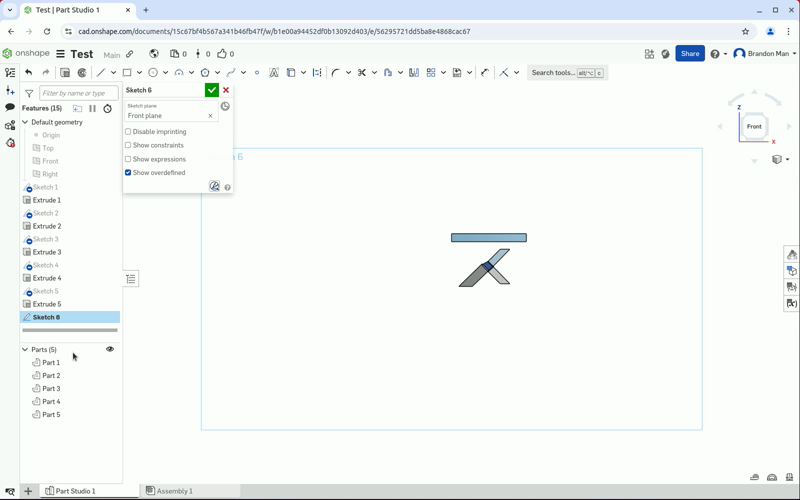
key(y)
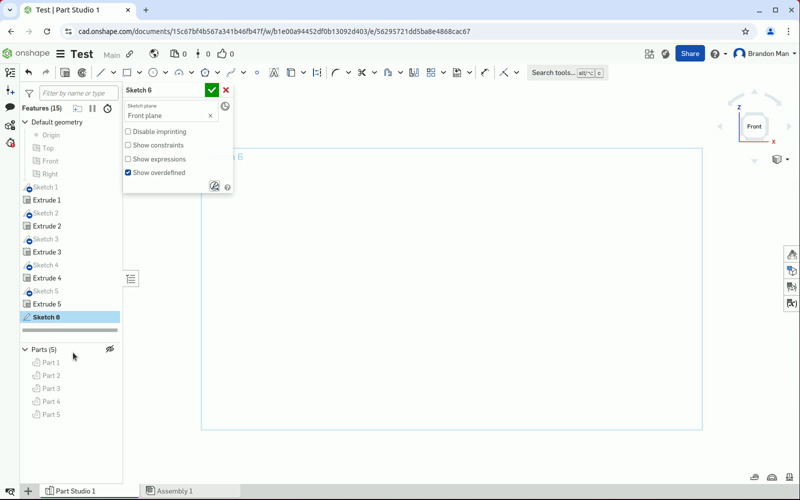
key(l)
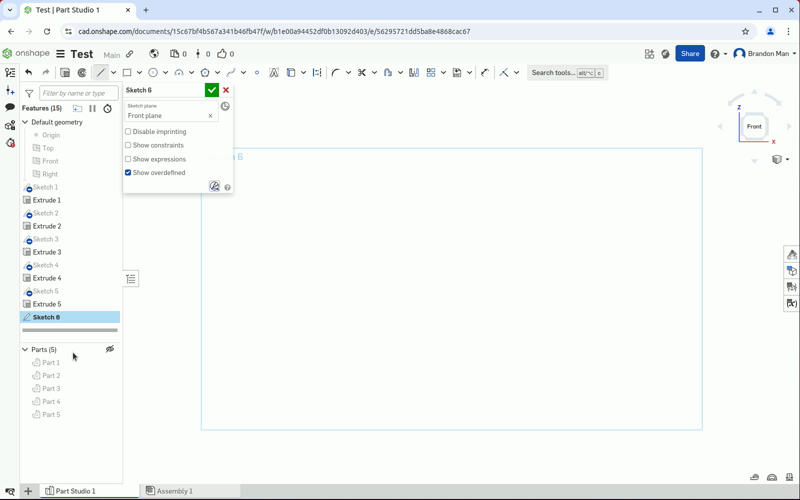
key_down(shift)
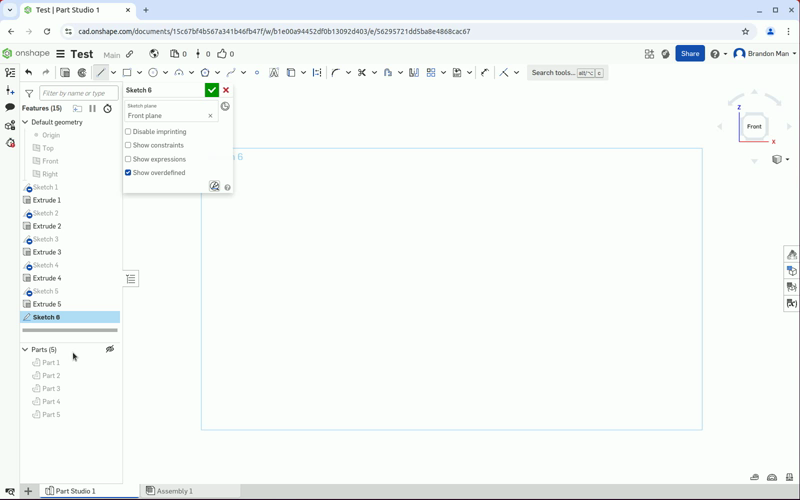
mouse_move(466, 249)
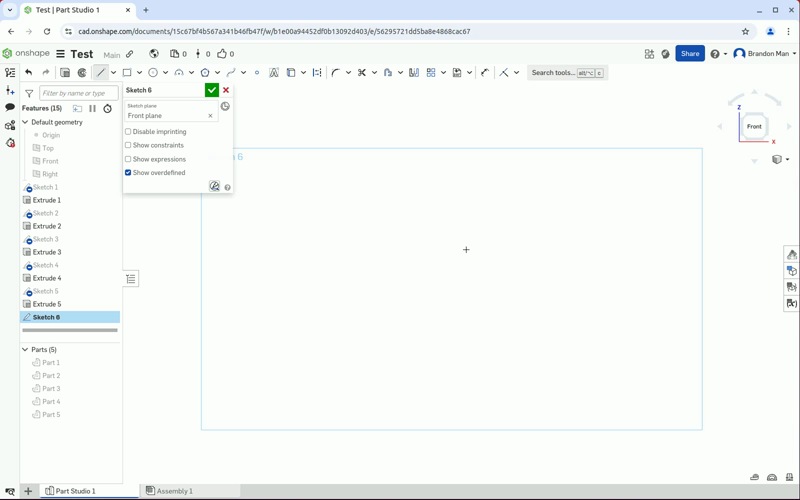
click(466, 249)
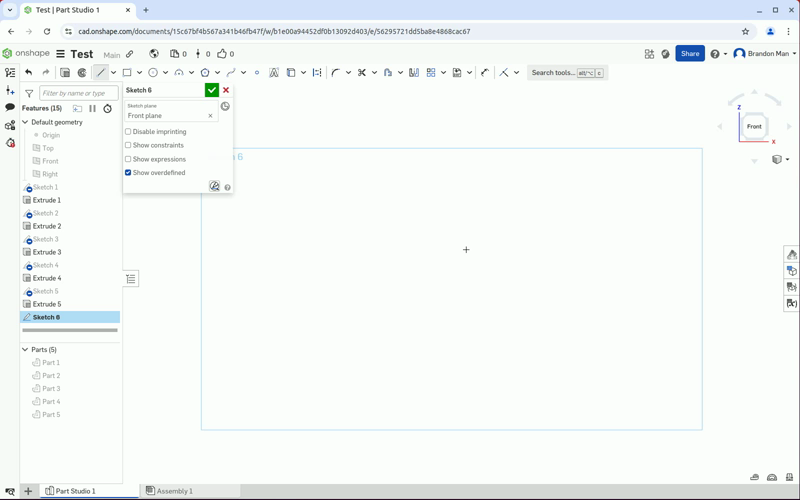
key_up(shift)
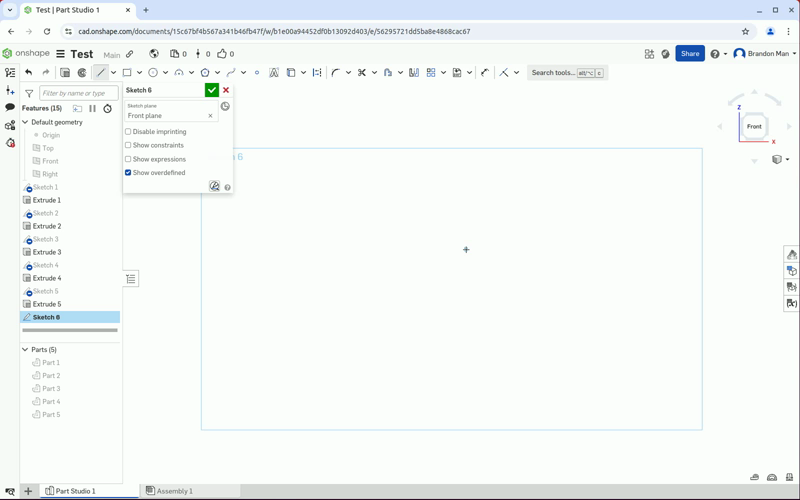
key_down(shift)
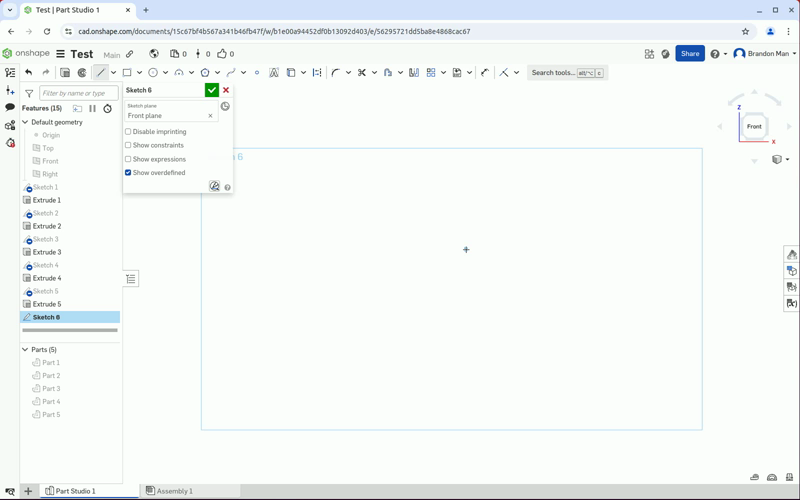
mouse_move(496, 249)
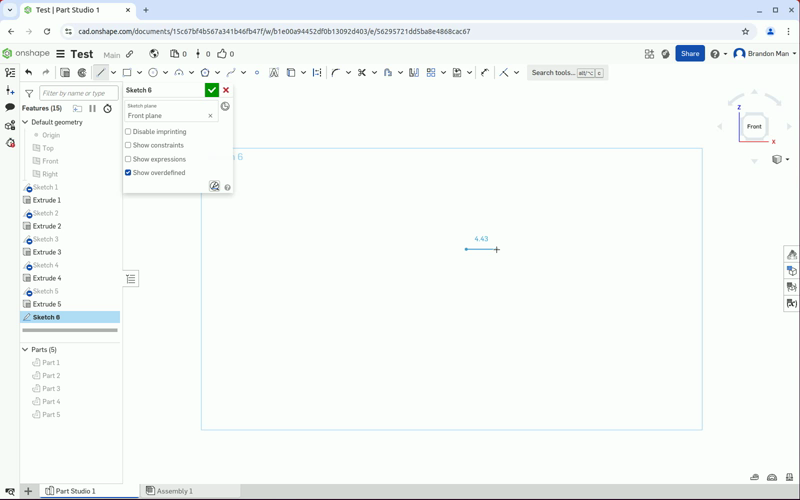
mouse_move(483, 266)
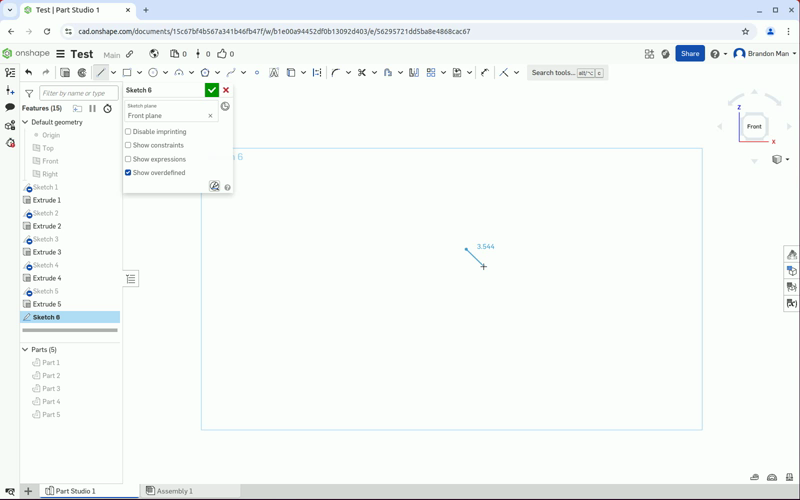
click(483, 266)
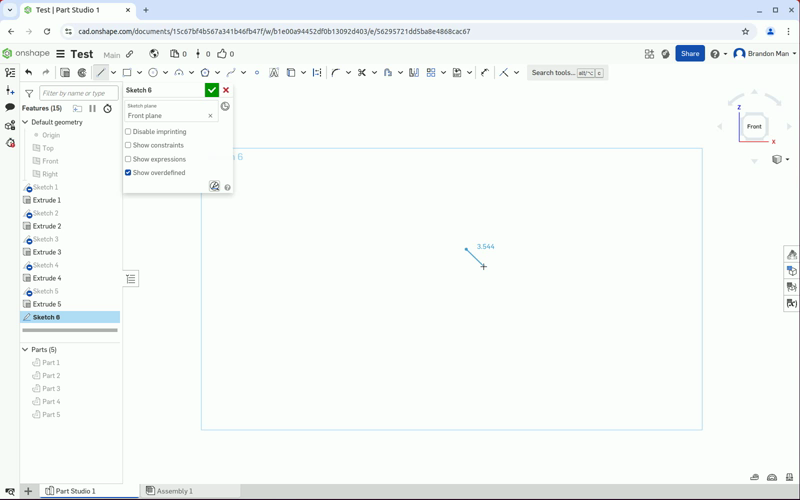
key_up(shift)
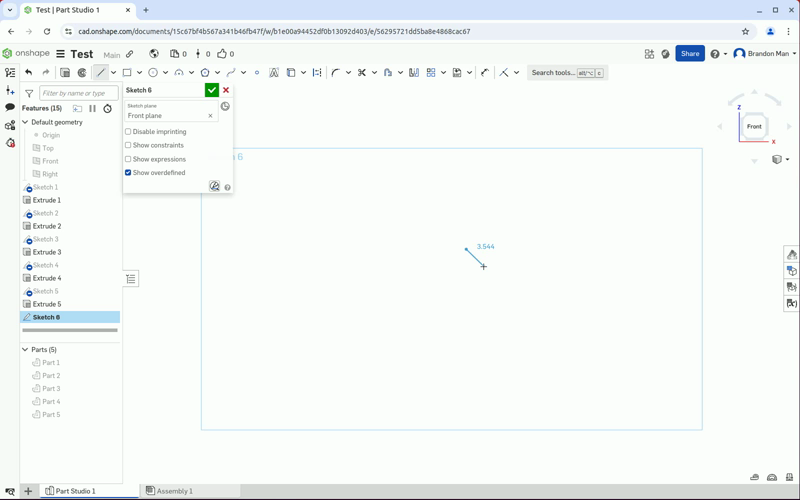
key_down(shift)
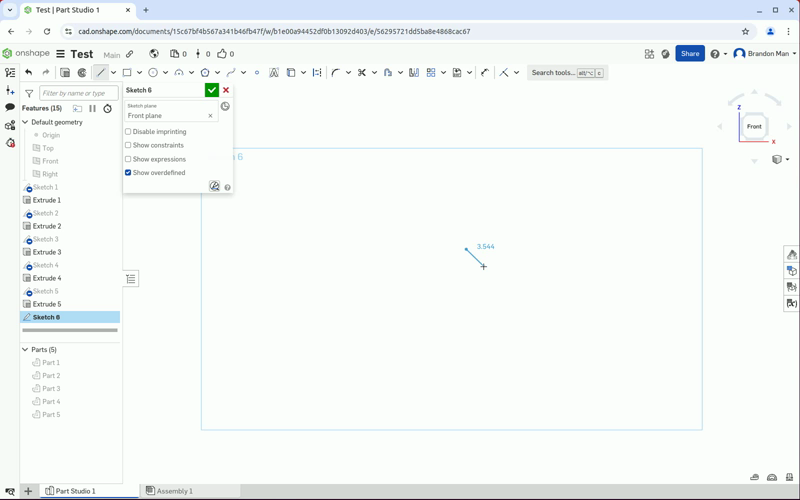
mouse_move(513, 266)
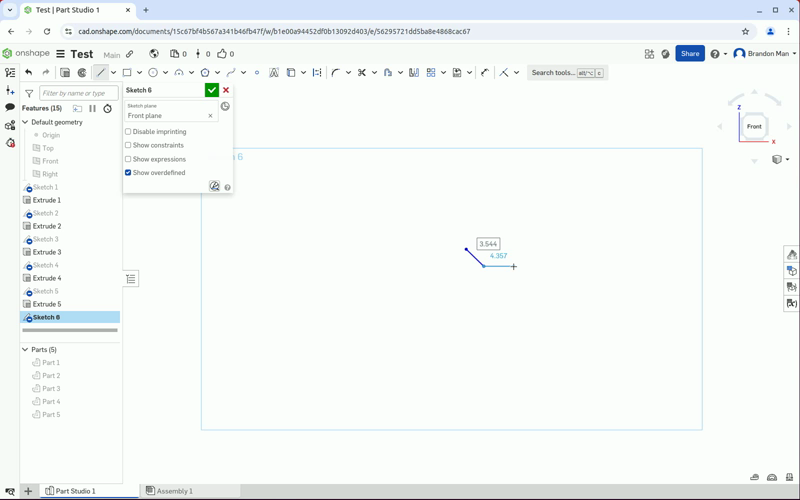
mouse_move(488, 261)
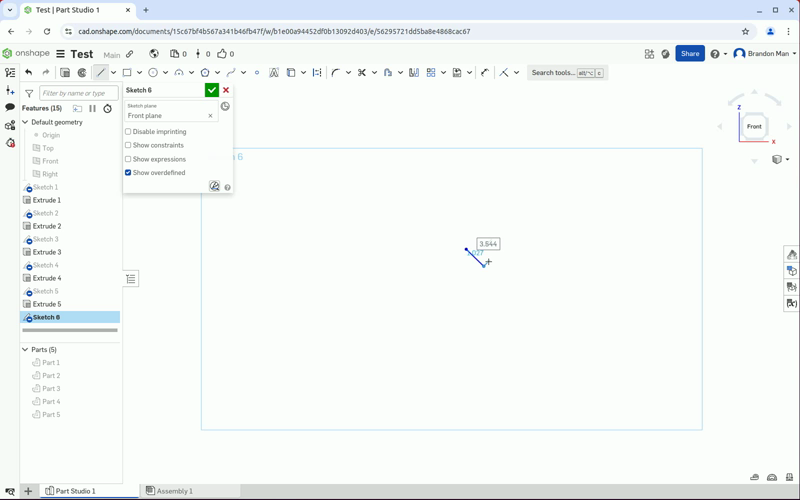
scroll(6)
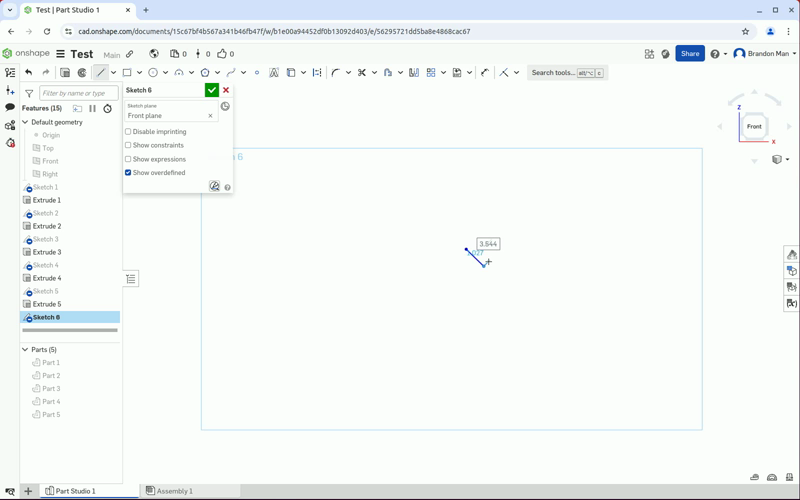
scroll(6)
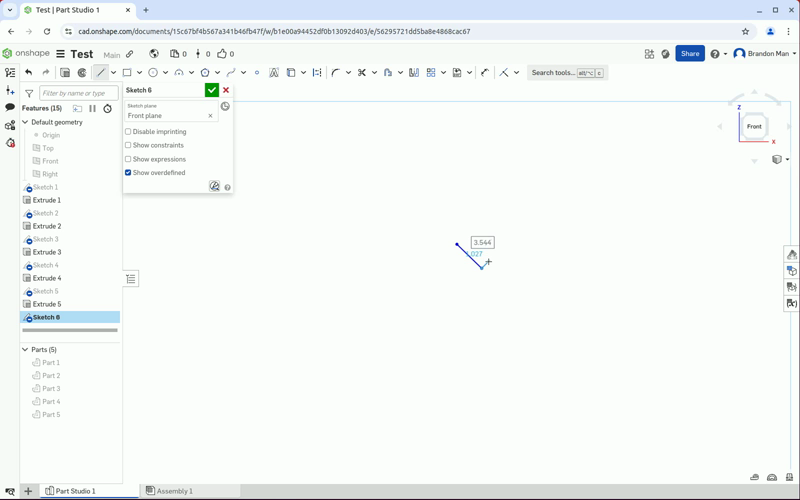
scroll(6)
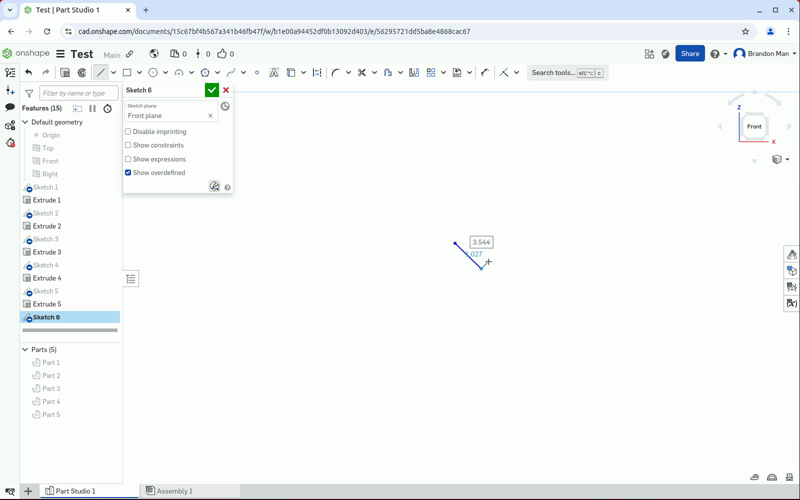
scroll(6)
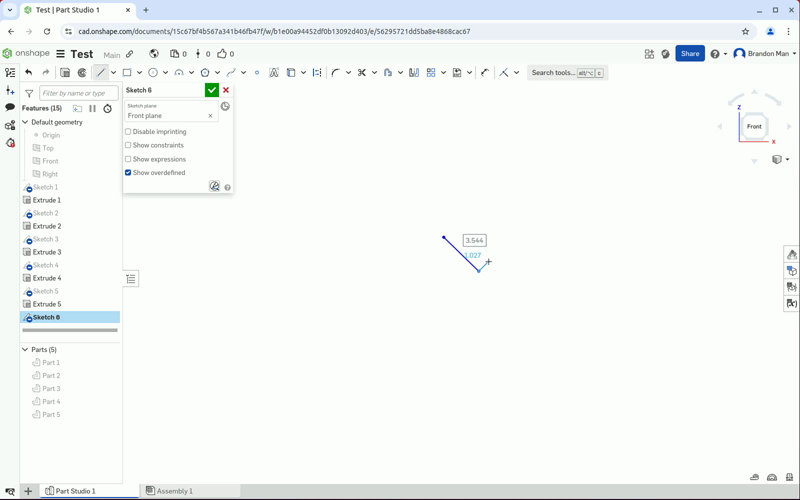
scroll(6)
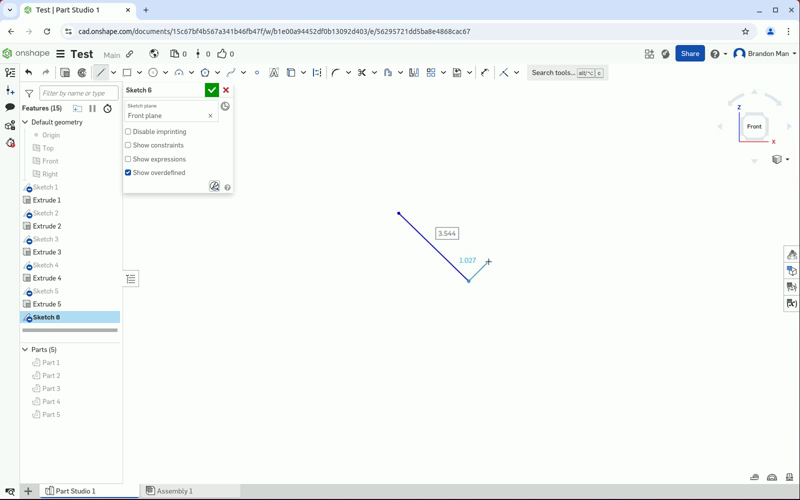
scroll(6)
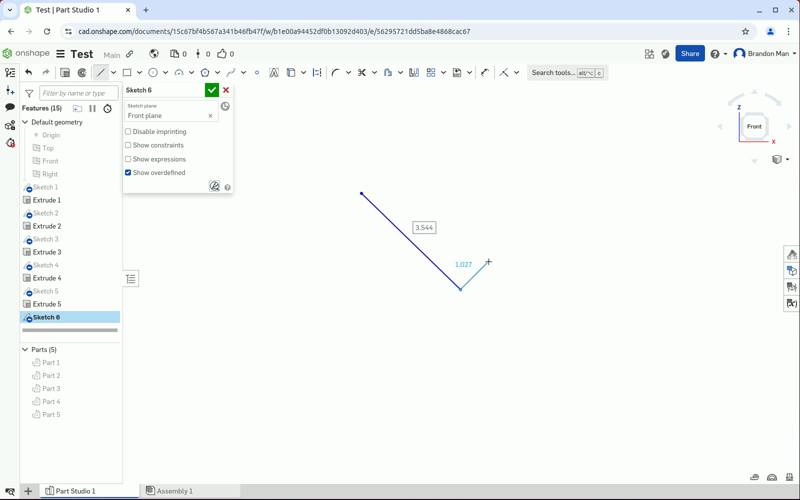
scroll(6)
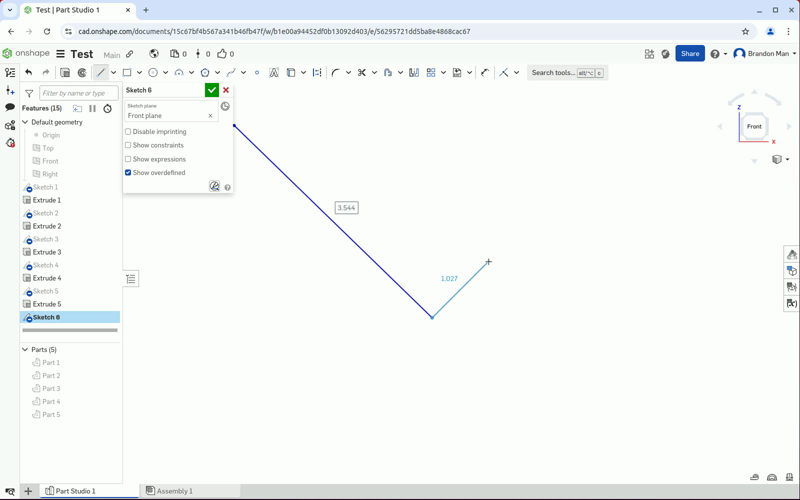
click(488, 261)
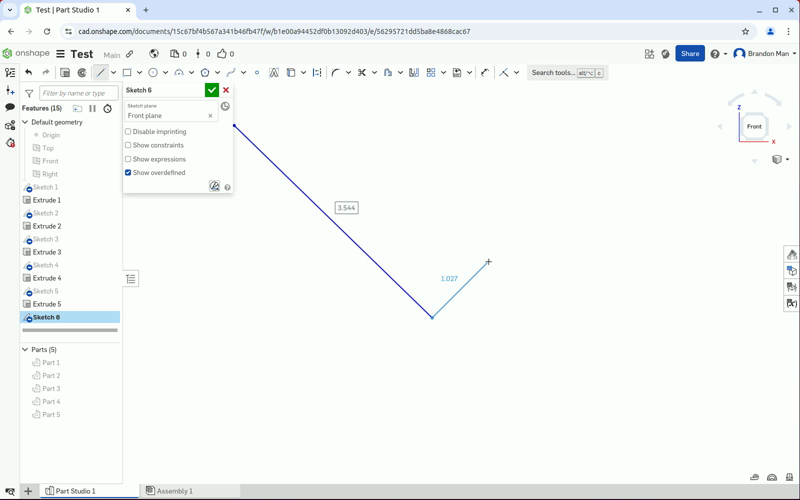
scroll(-6)
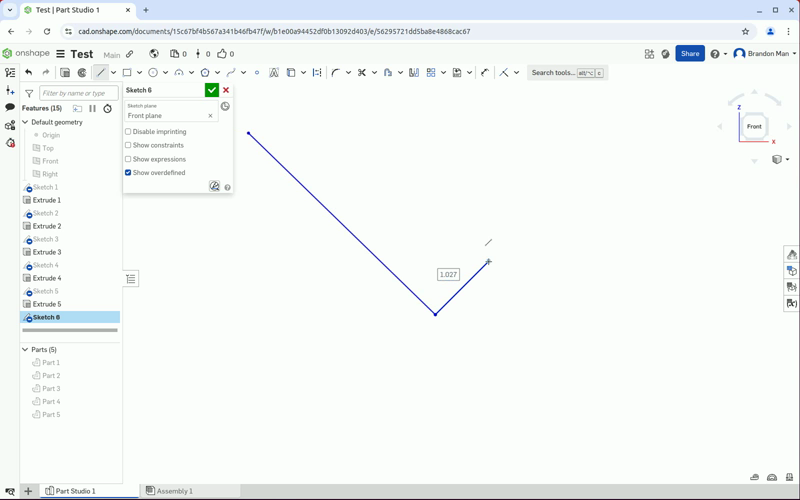
scroll(-6)
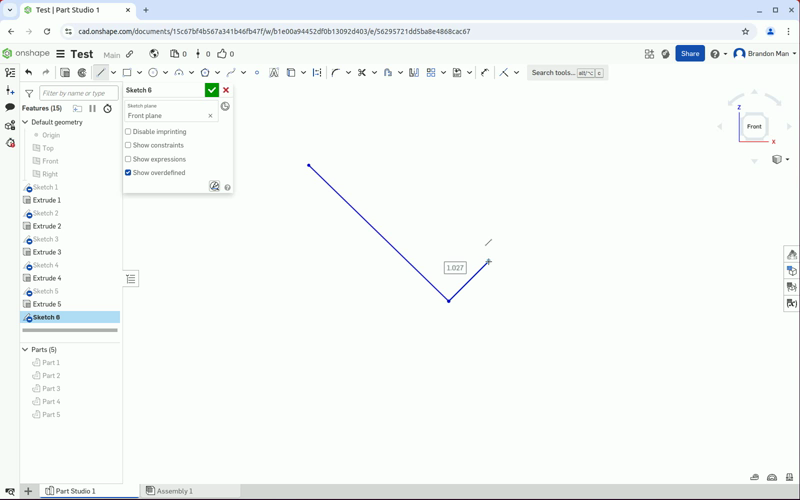
scroll(-6)
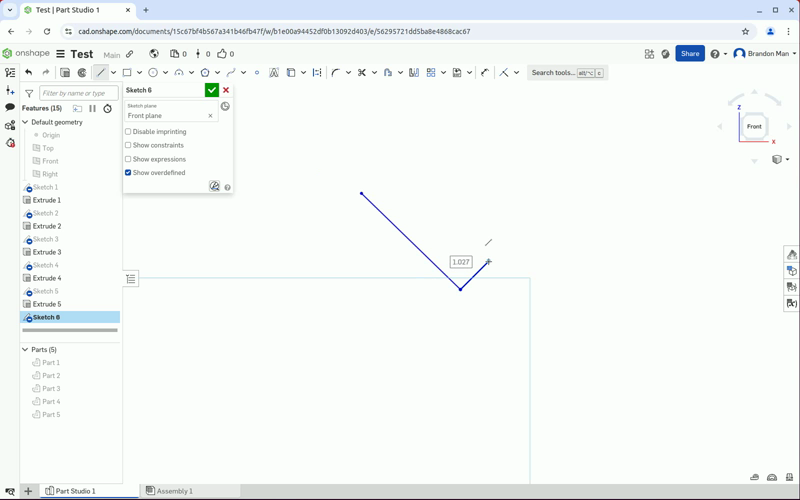
scroll(-6)
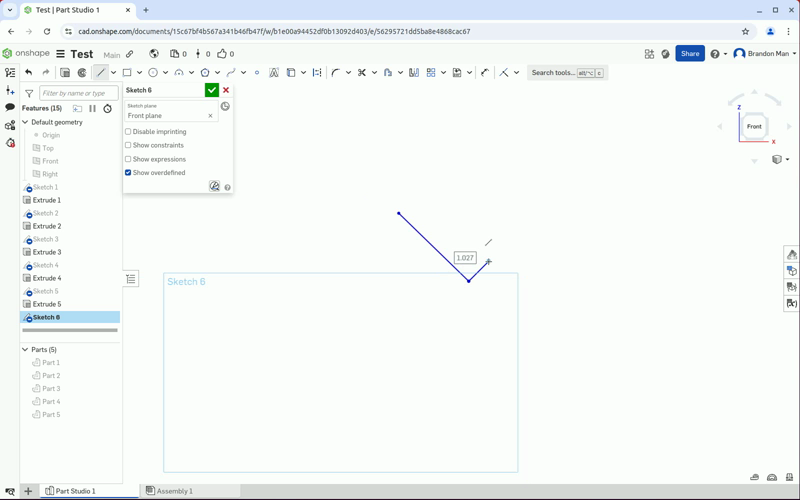
scroll(-6)
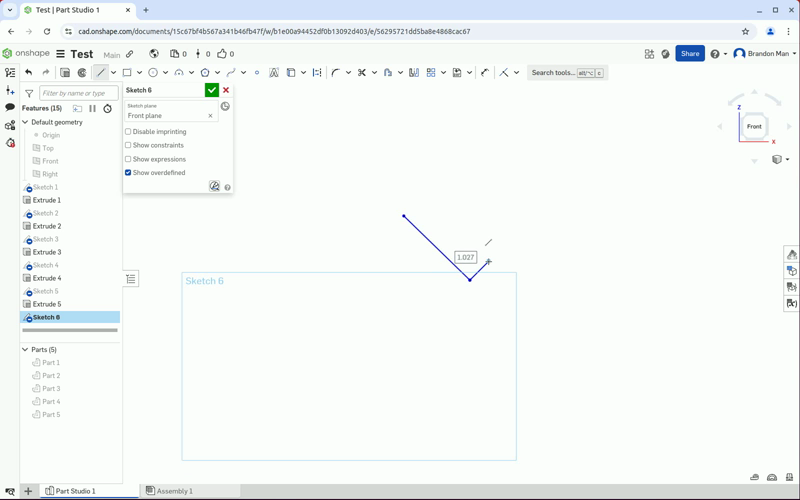
scroll(-6)
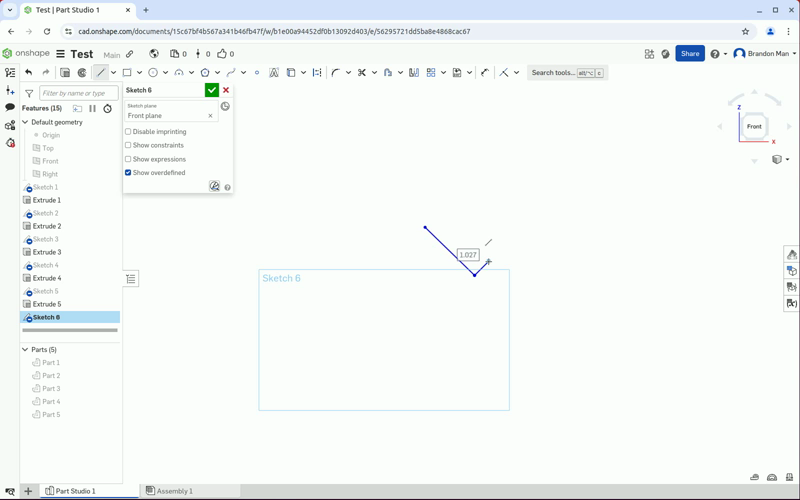
scroll(-6)
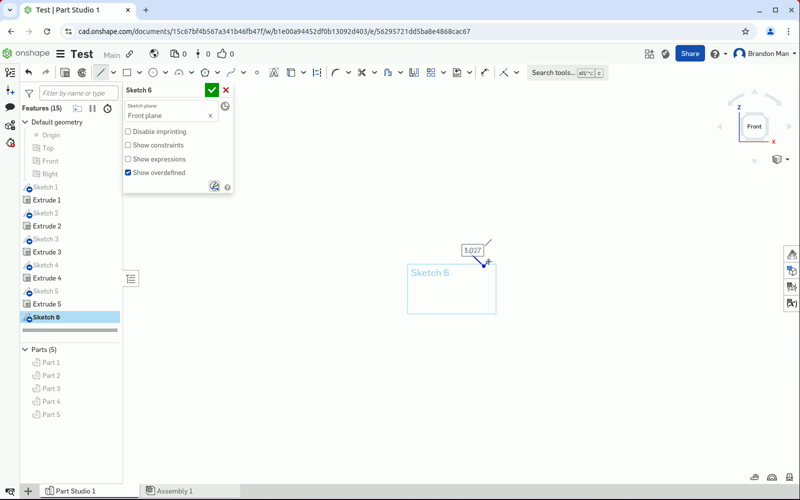
key_up(shift)
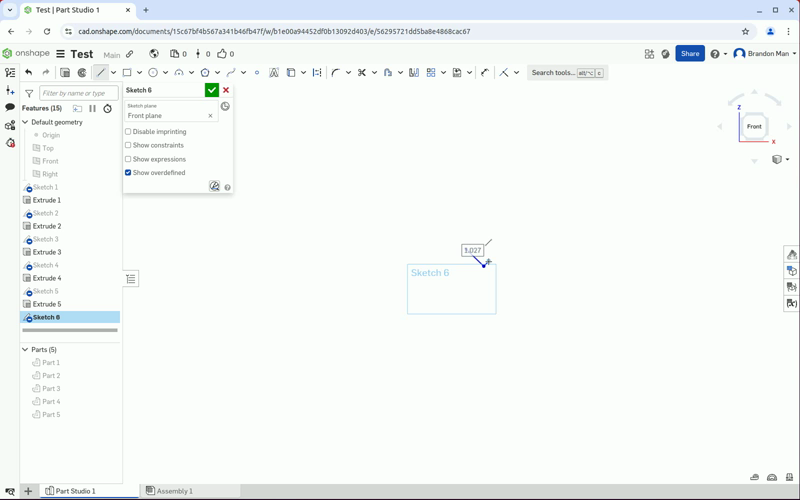
key_down(shift)
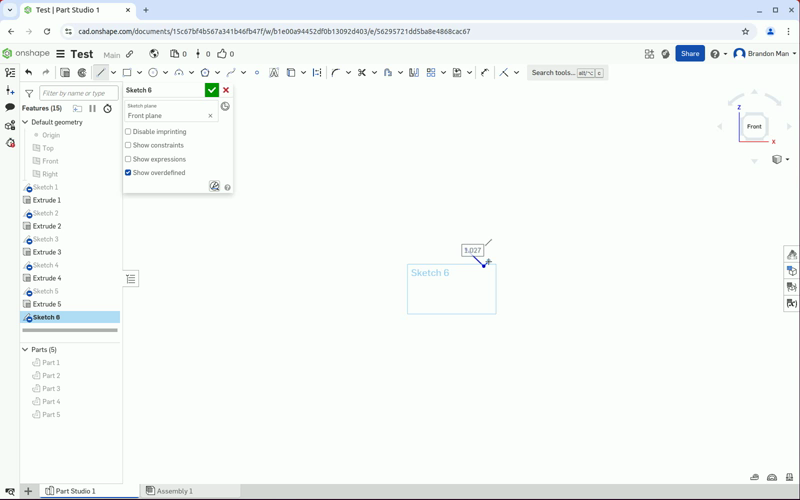
mouse_move(518, 261)
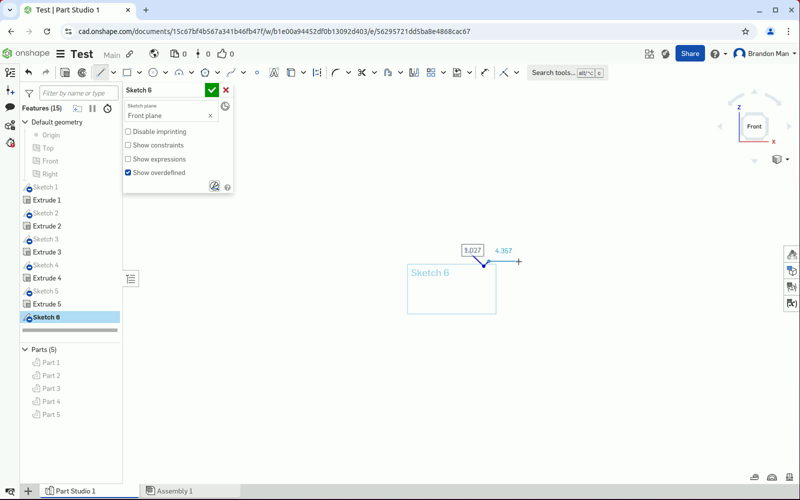
mouse_move(476, 249)
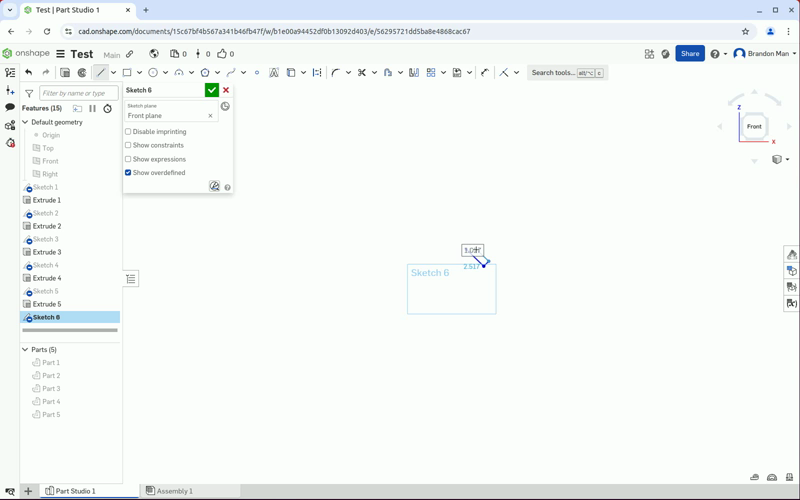
click(476, 249)
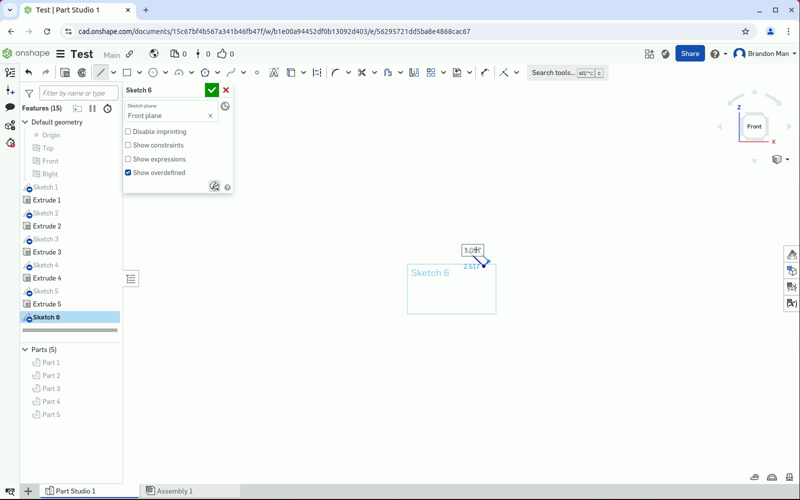
key_up(shift)
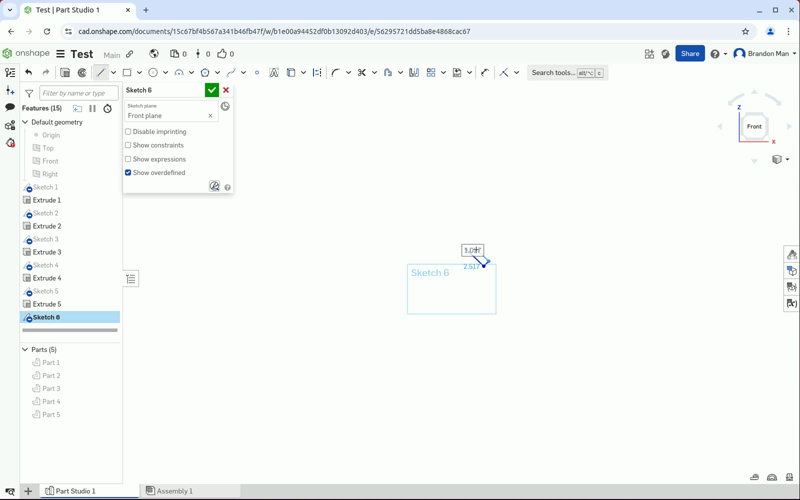
mouse_move(506, 249)
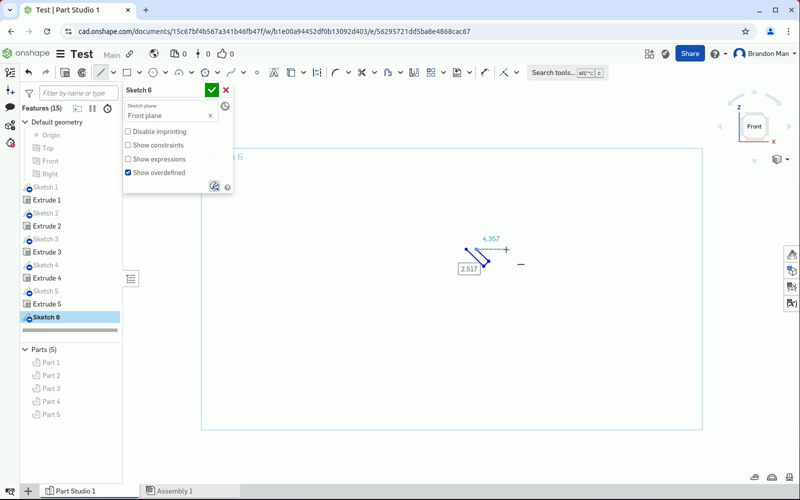
key_down(shift)
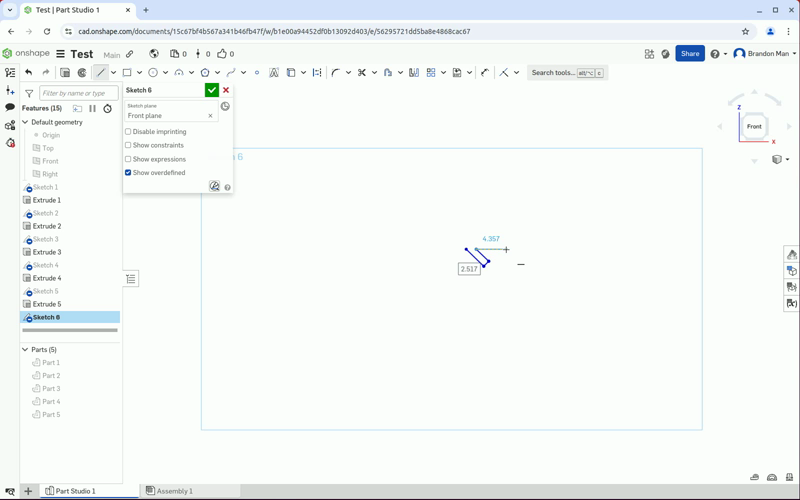
mouse_move(466, 249)
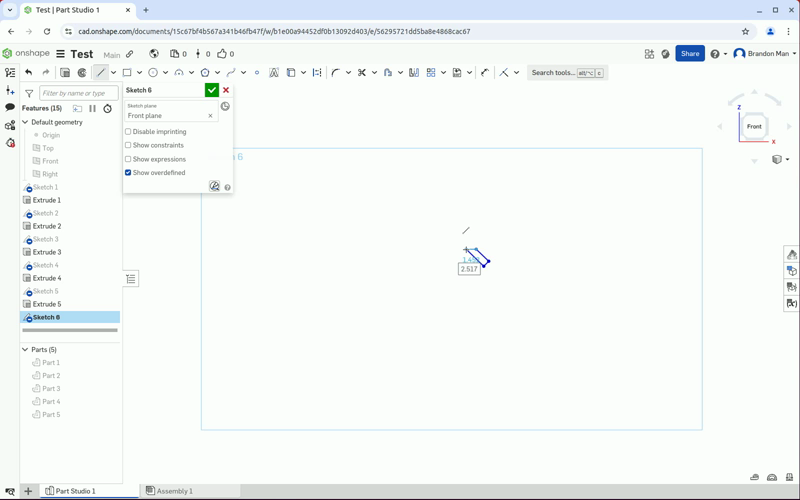
key_up(shift)
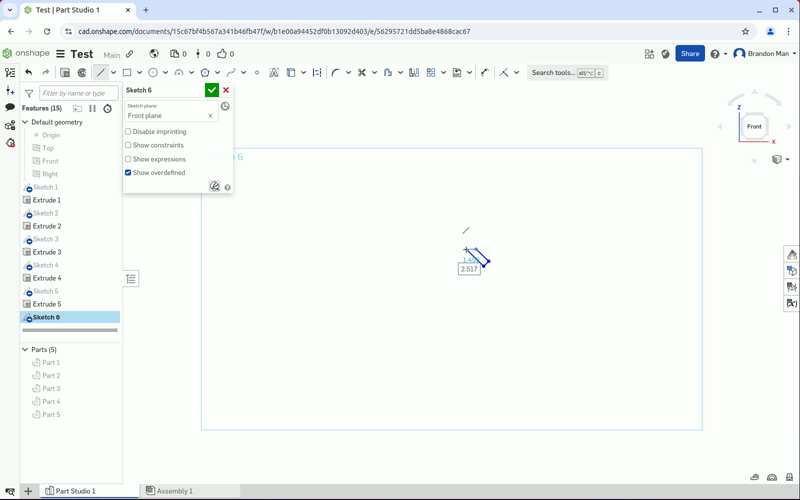
click(466, 249)
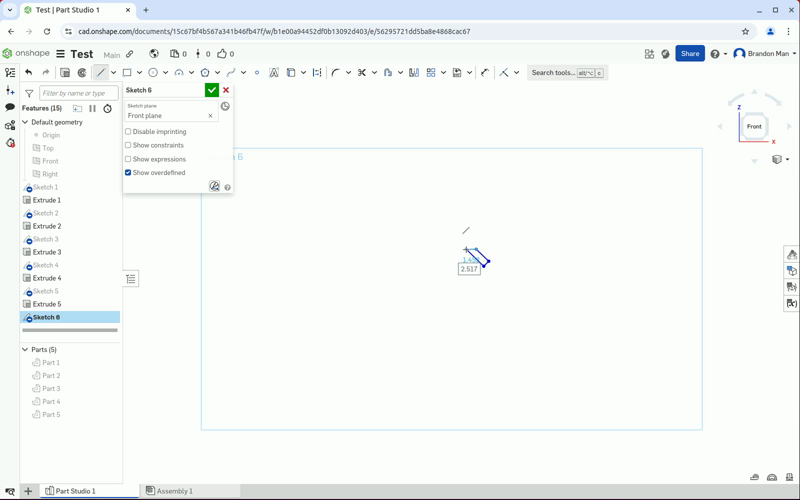
key(esc)
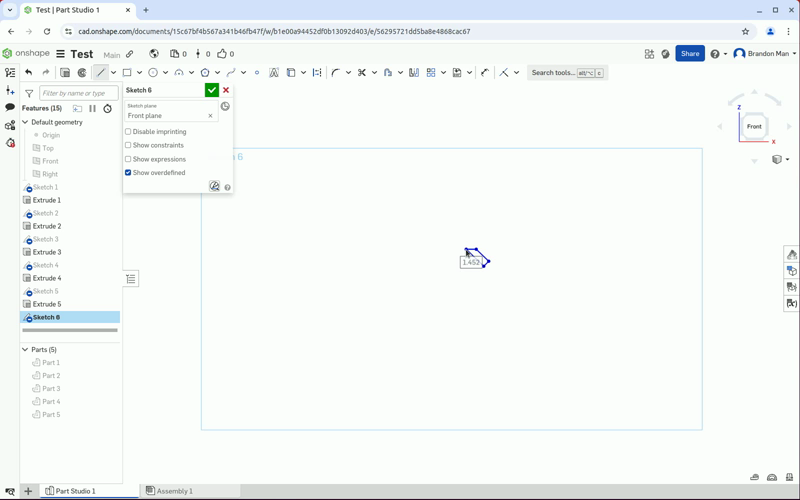
mouse_move(472, 251)
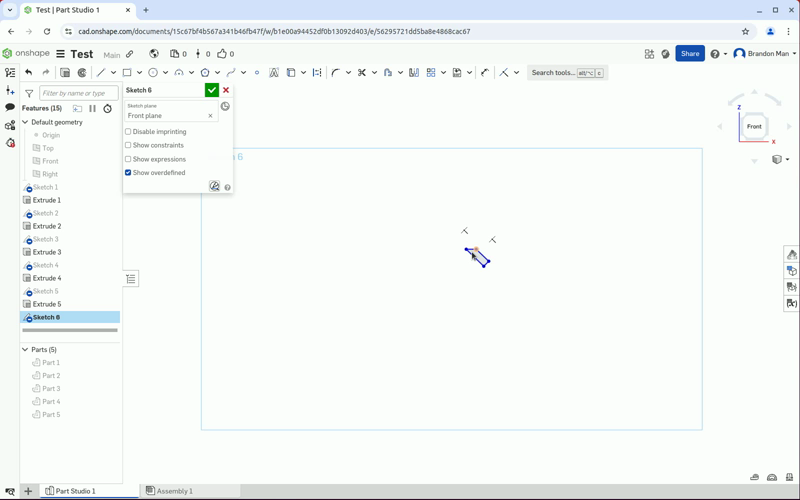
scroll(6)
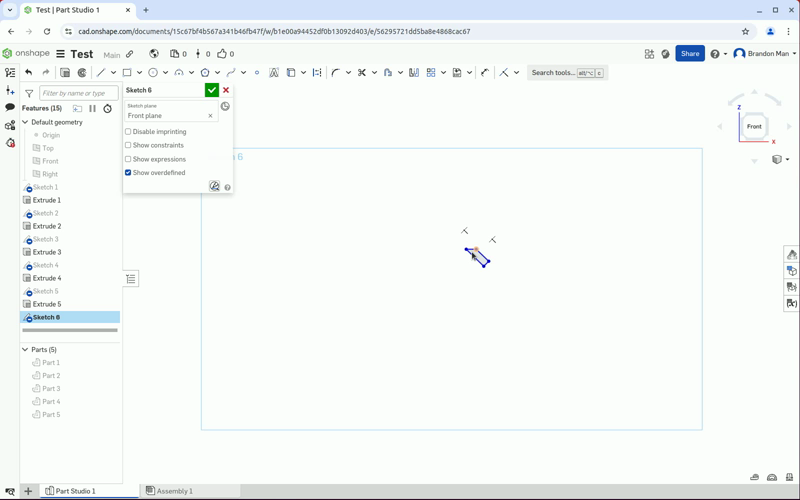
scroll(6)
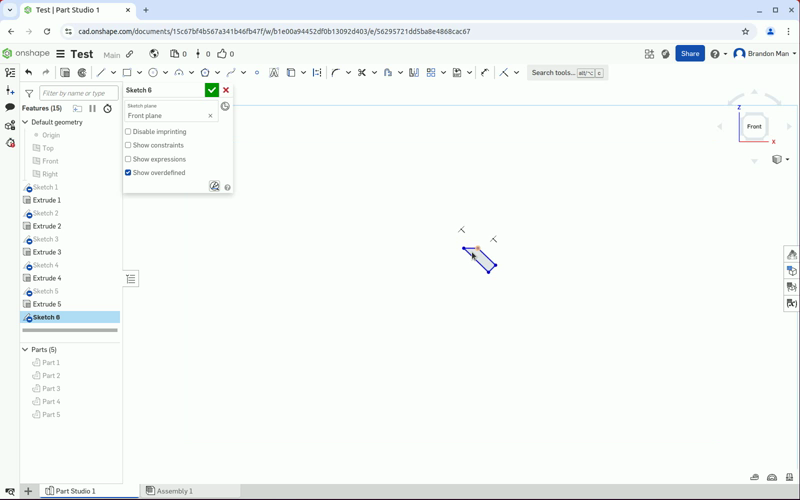
scroll(6)
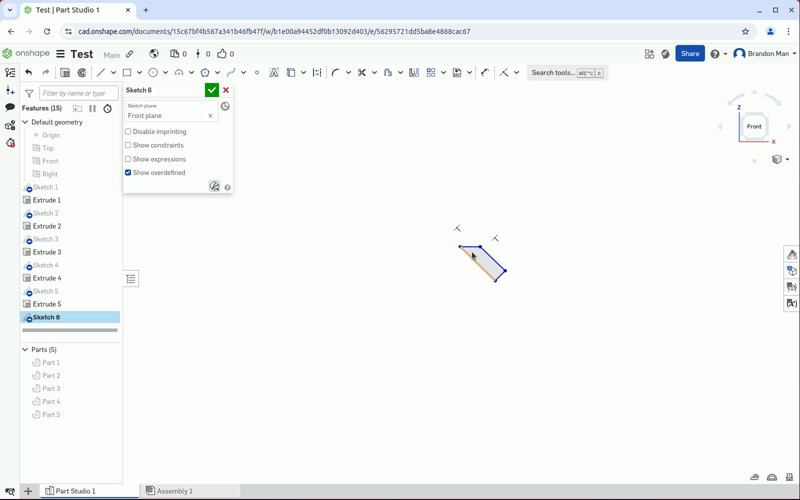
scroll(6)
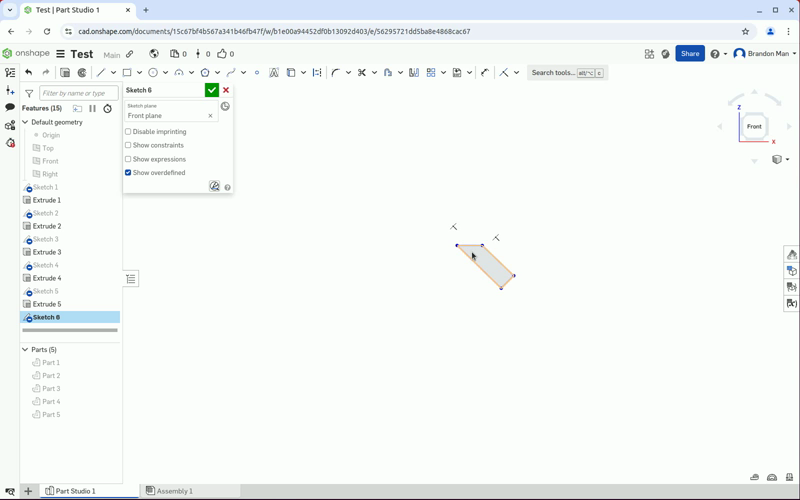
scroll(6)
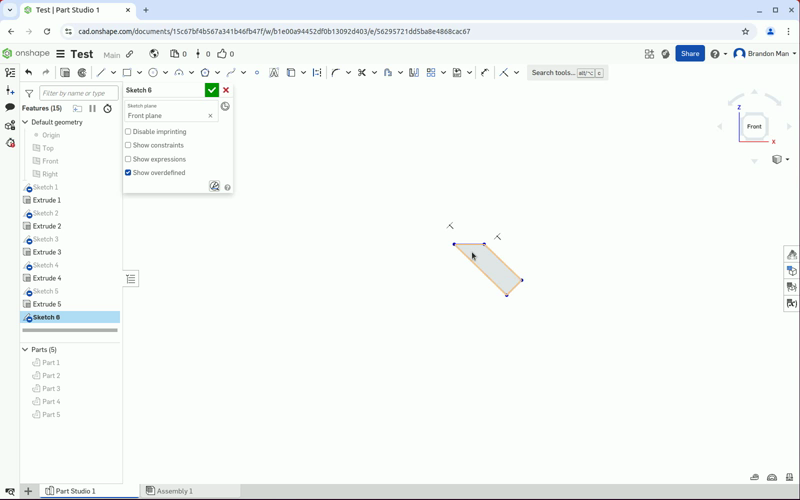
scroll(6)
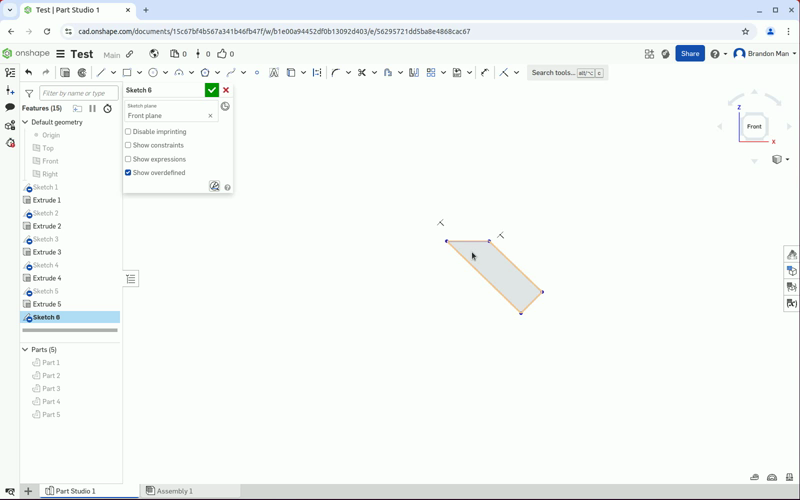
scroll(6)
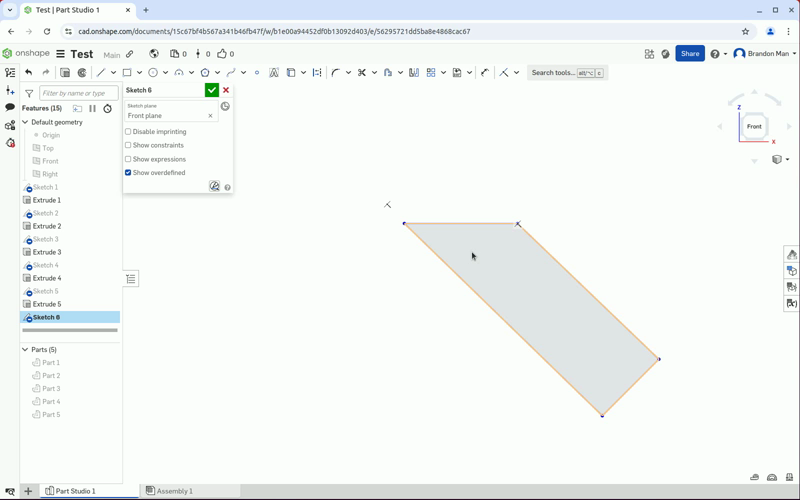
click(472, 251)
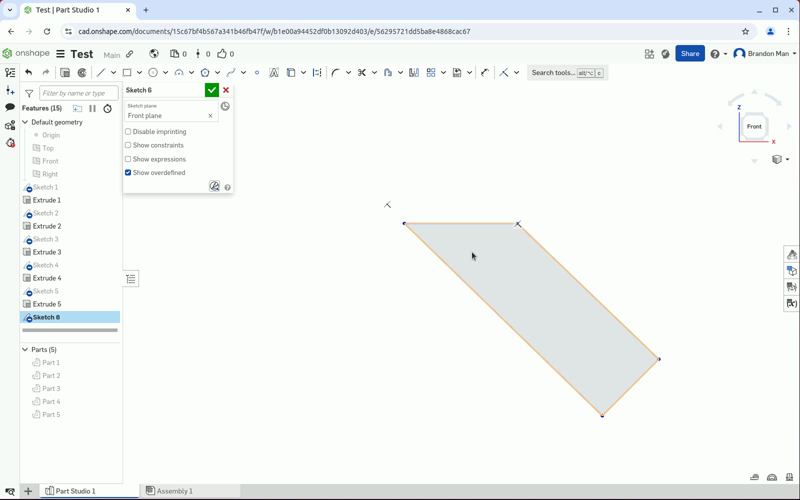
scroll(-6)
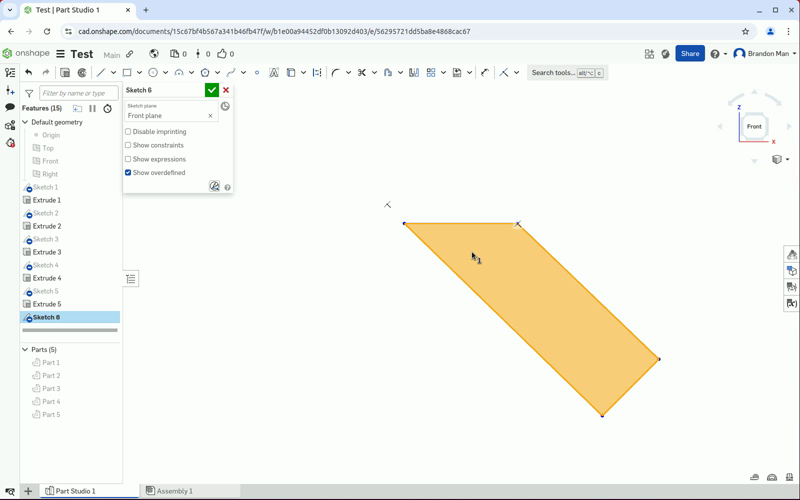
scroll(-6)
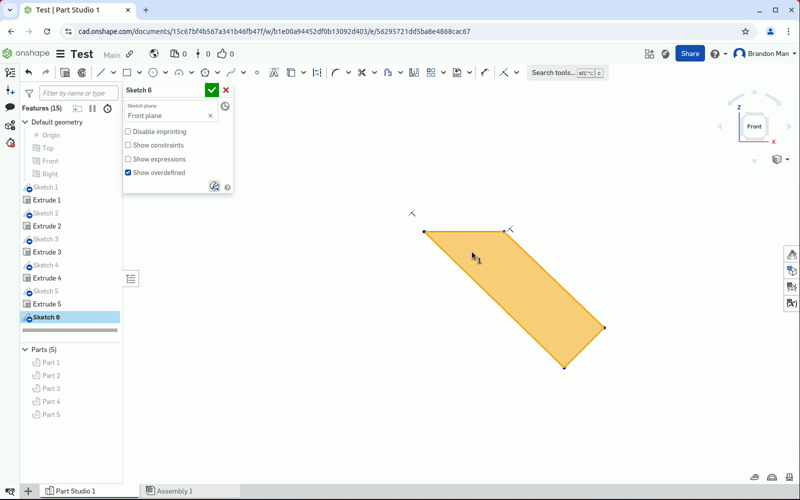
scroll(-6)
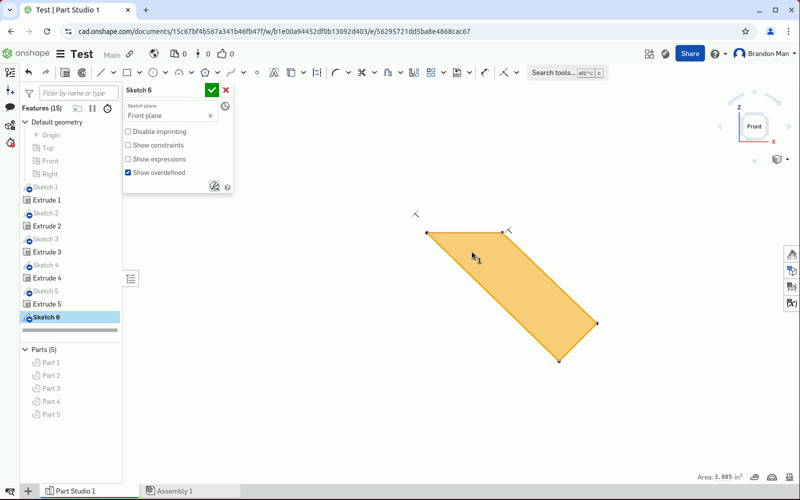
scroll(-6)
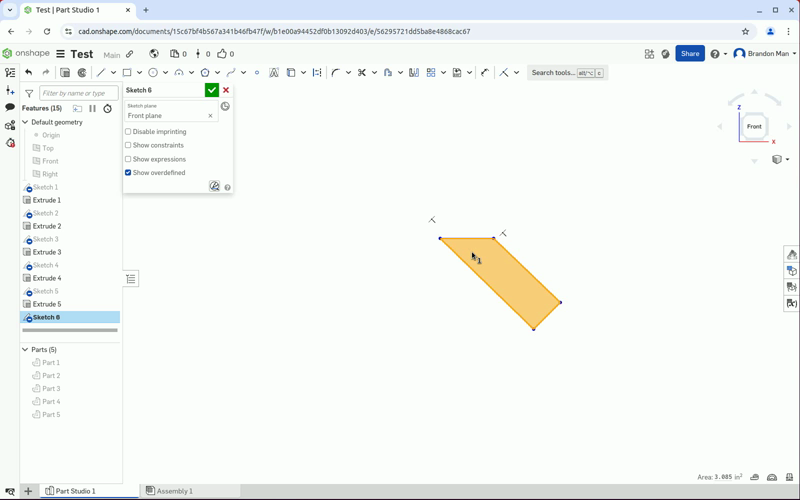
scroll(-6)
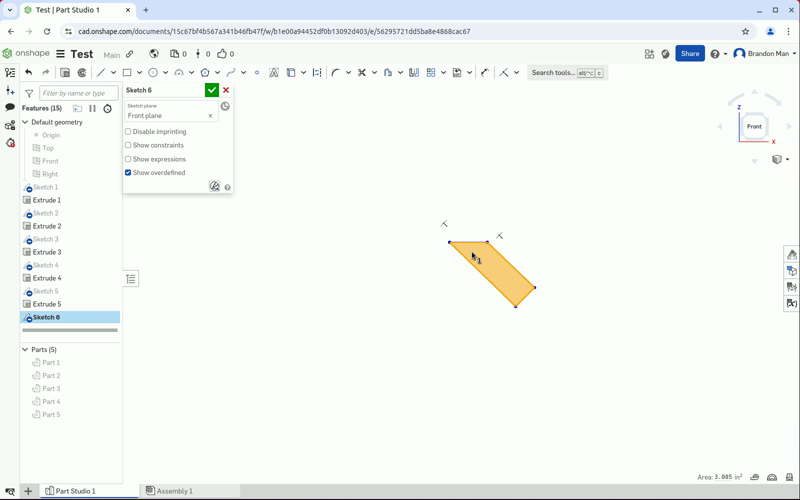
scroll(-6)
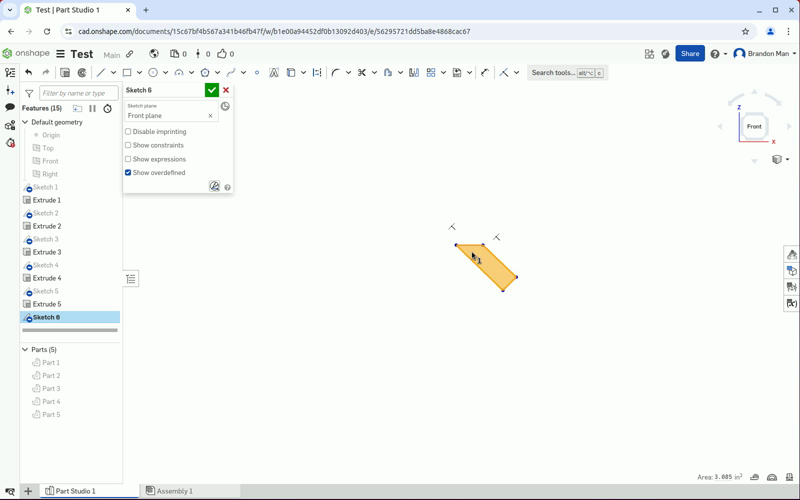
scroll(-6)
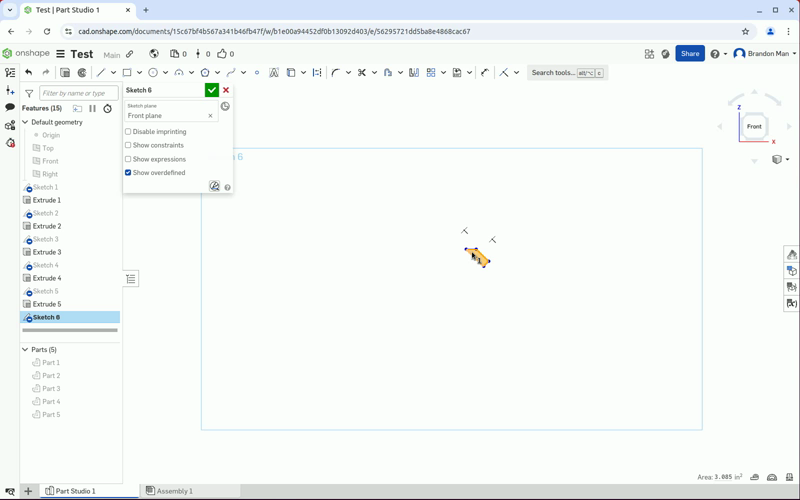
mouse_move(73, 352)
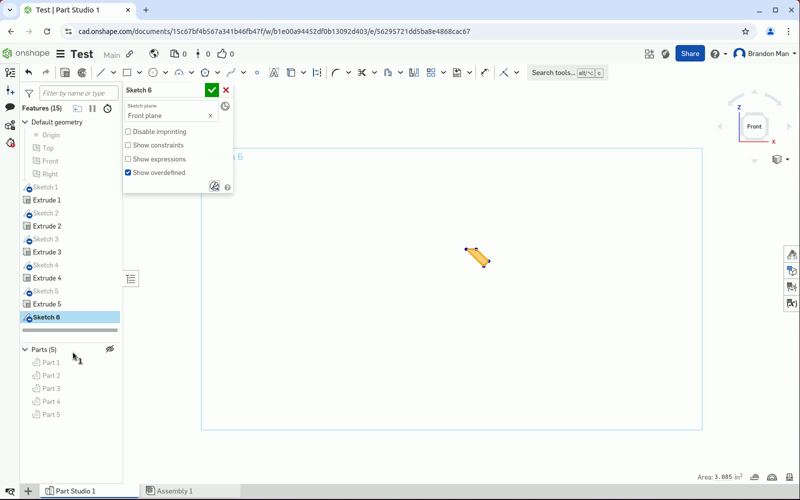
key(shift+y)
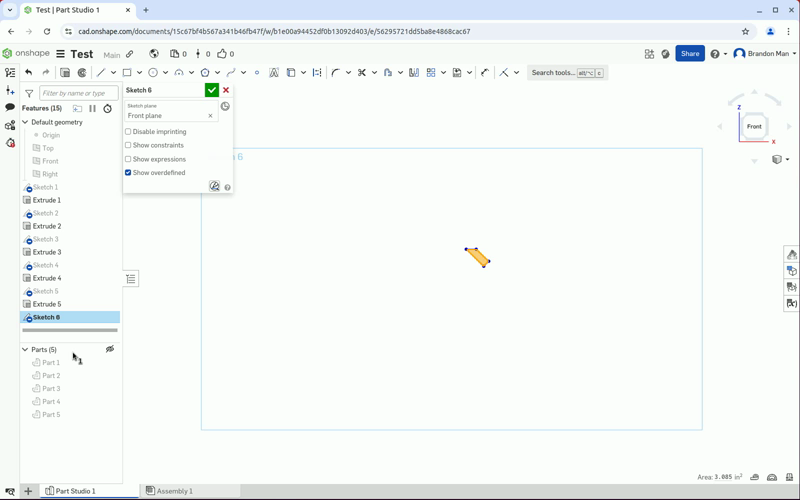
key(shift+e)
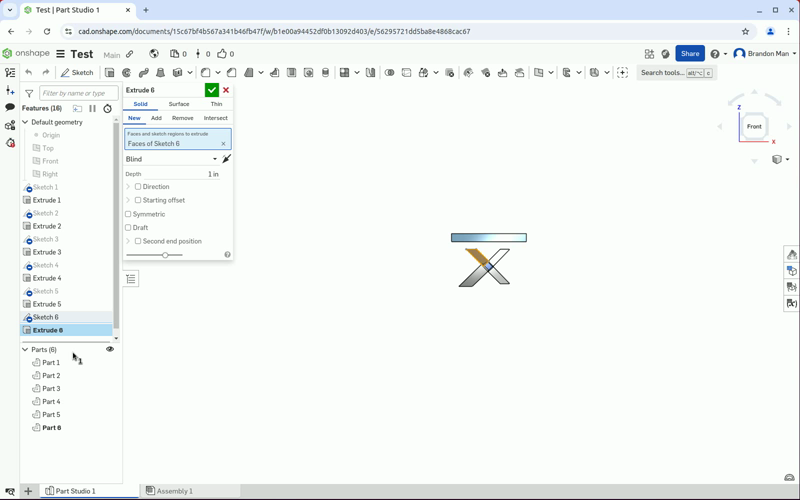
mouse_move(143, 106)
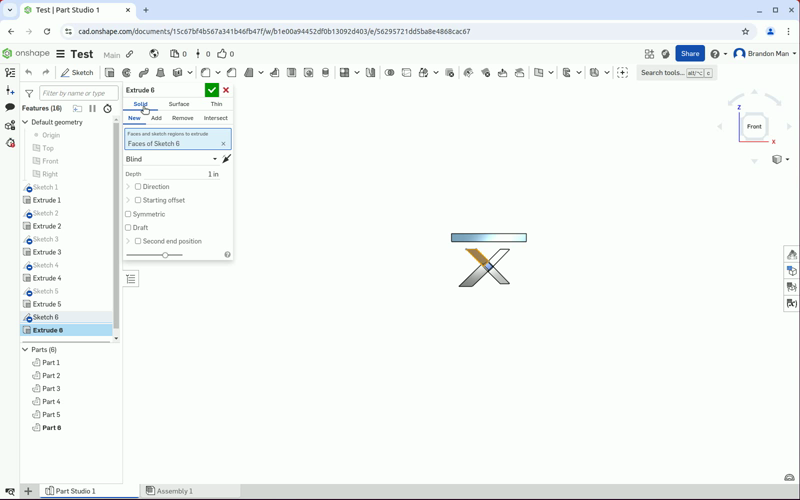
click(143, 106)
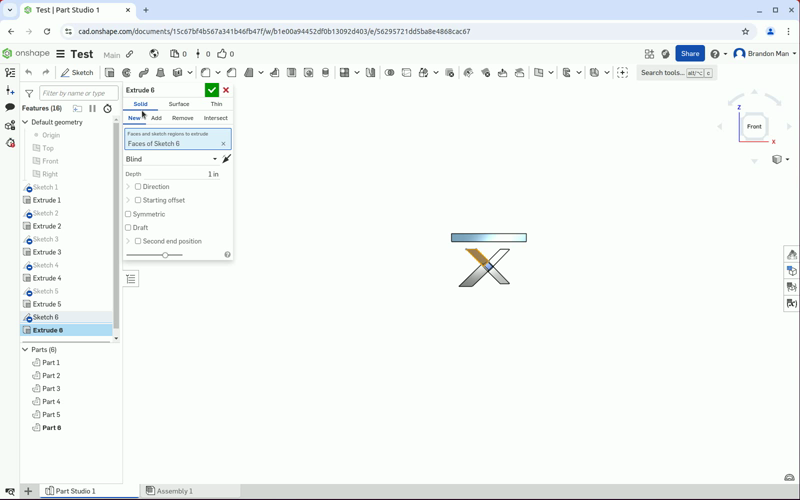
mouse_move(137, 120)
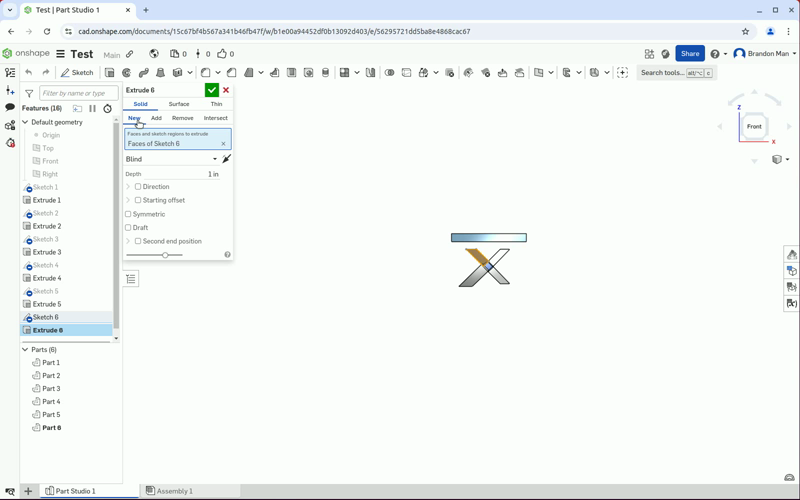
click(137, 120)
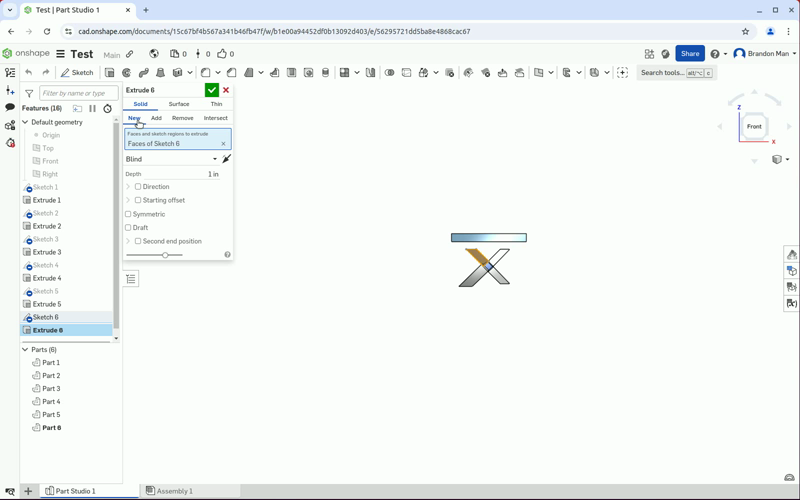
key(tab, 4)
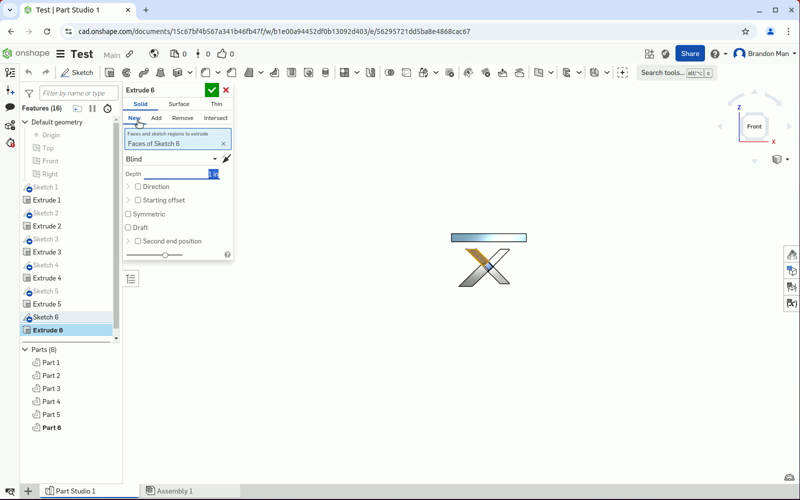
text(23.108)
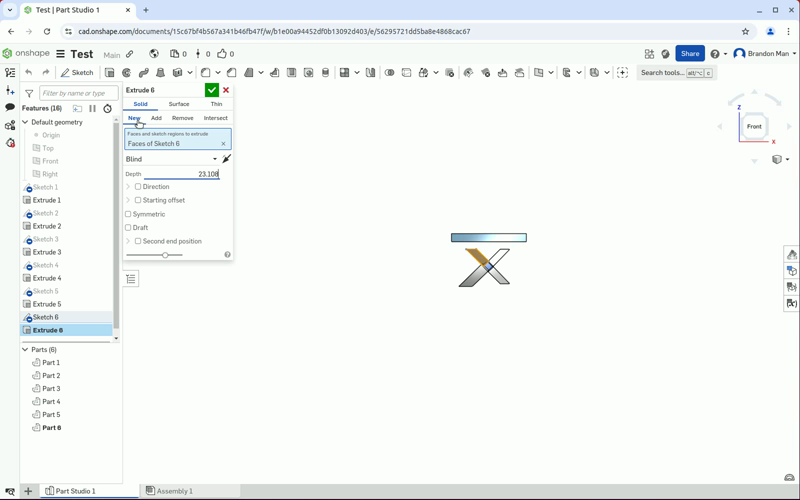
key(enter)
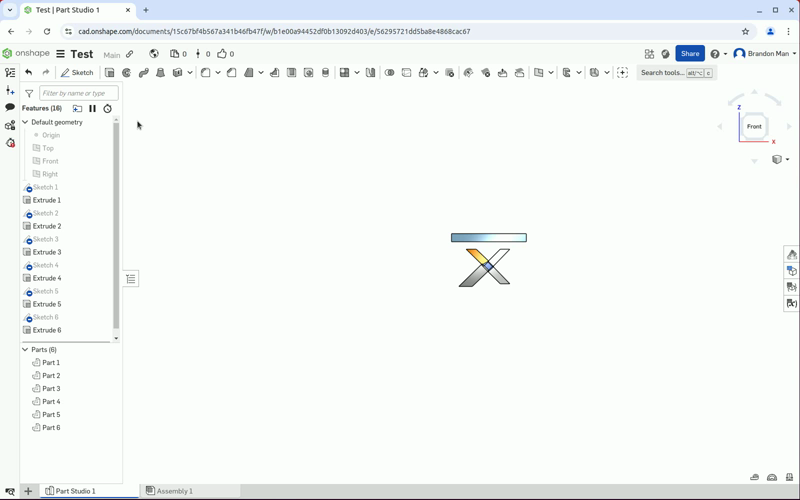
key(shift+h)
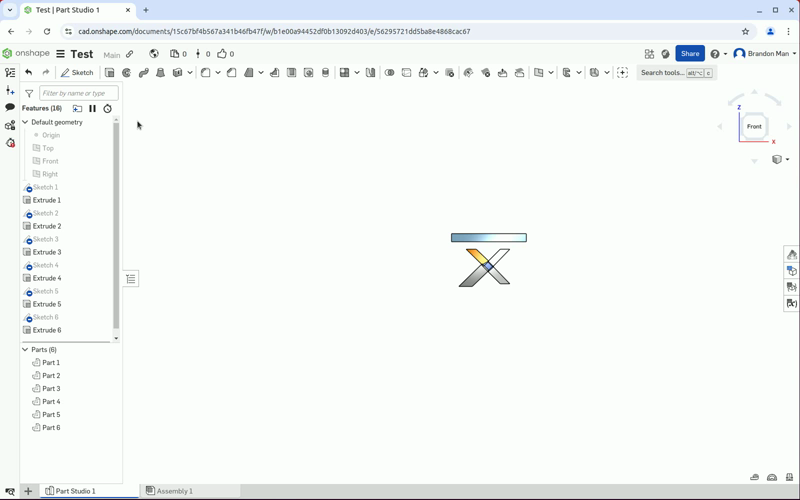
key(shift+h)
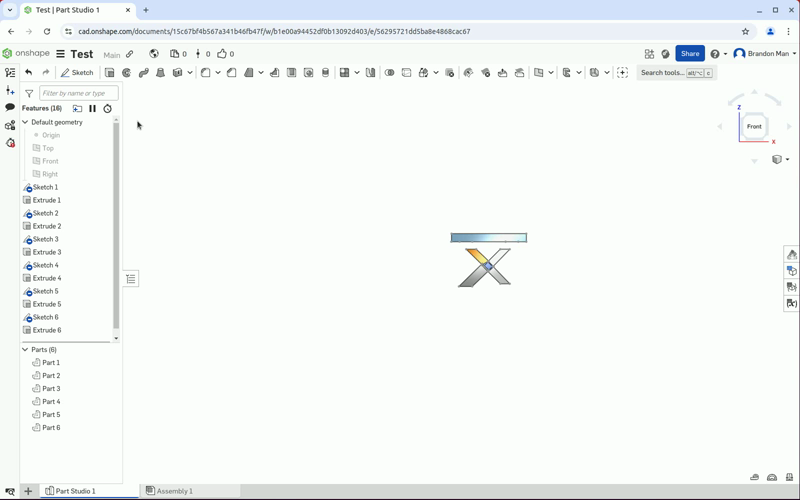
key(shift+7)
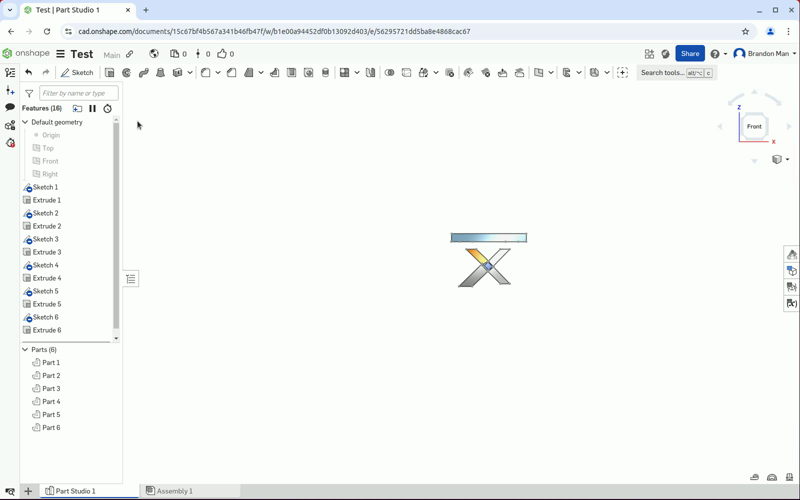
key(left, 2)
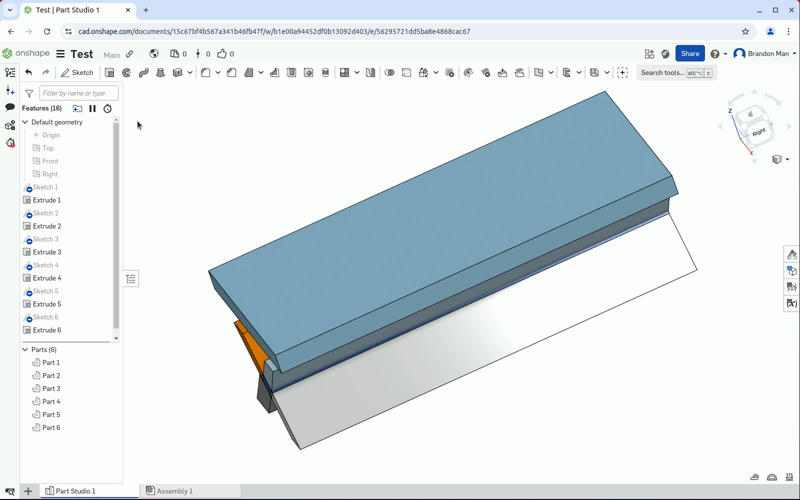
key(down, 2)
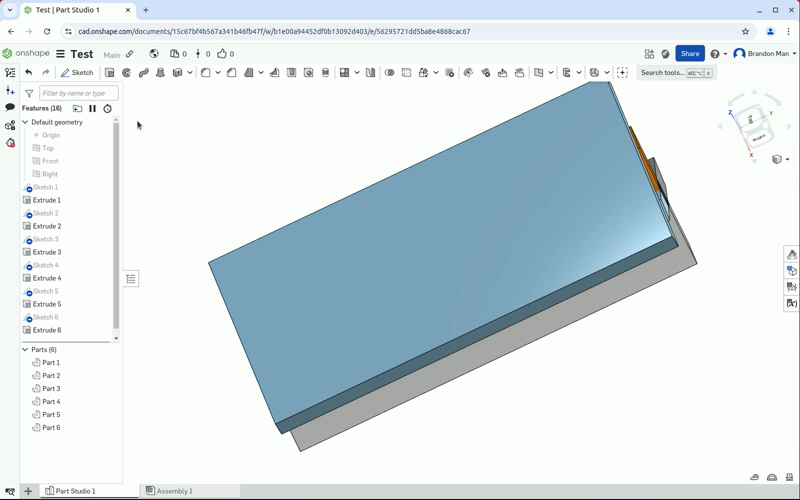
key(up, 2)
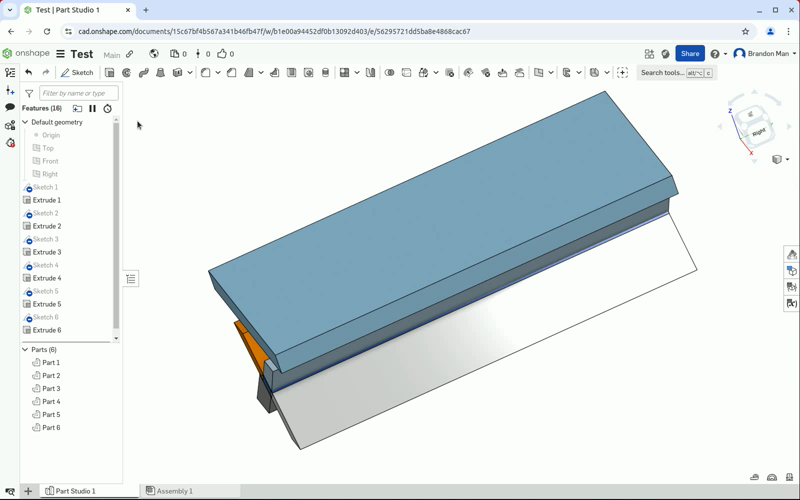
key(right, 2)
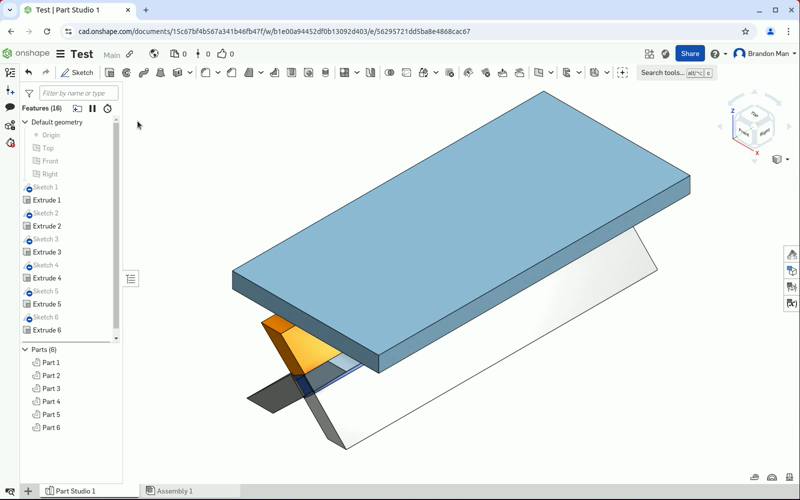
mouse_move(69, 189)
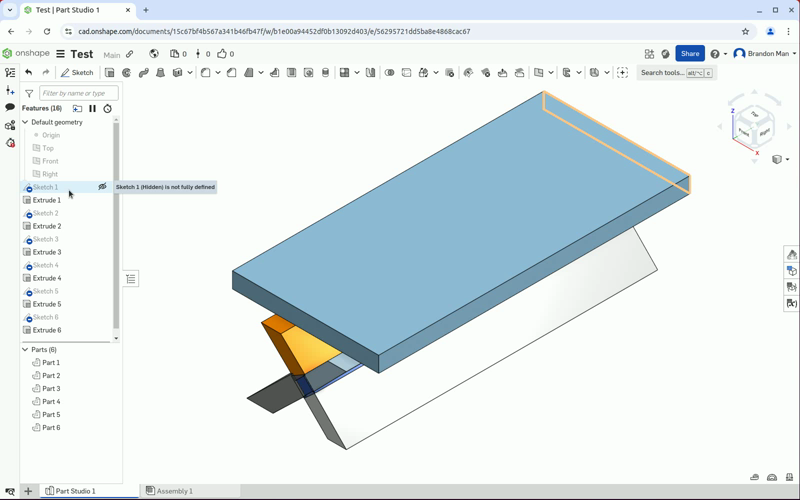
click(69, 189)